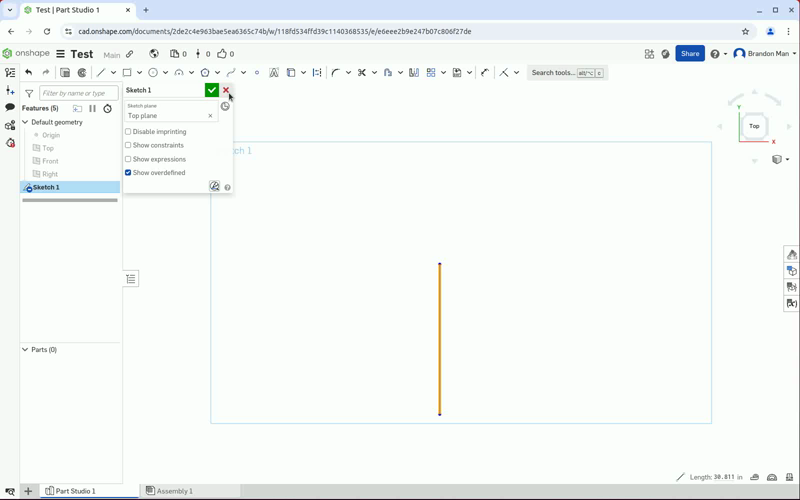
key(shift+h)
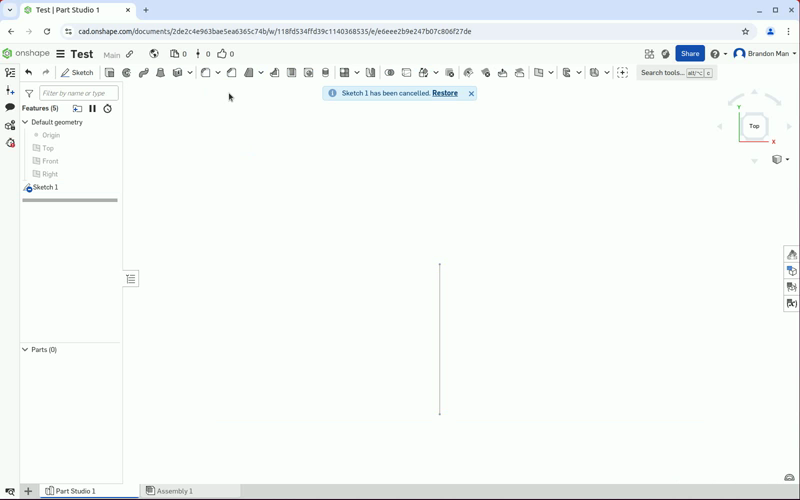
key(shift+s)
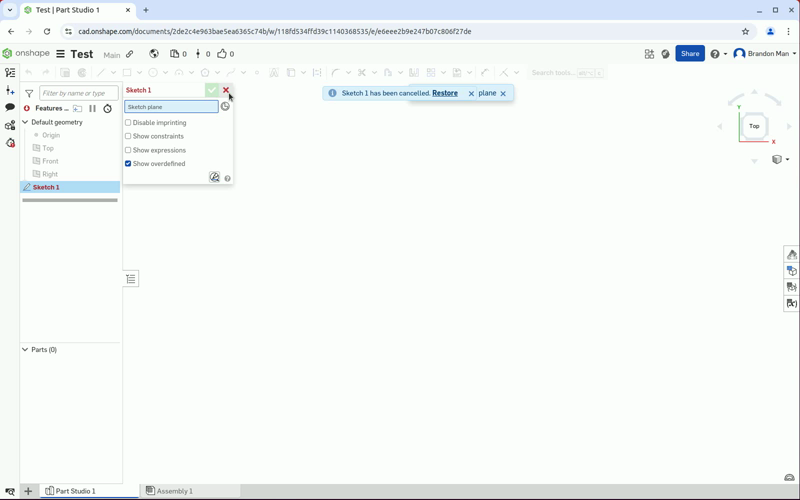
mouse_move(73, 150)
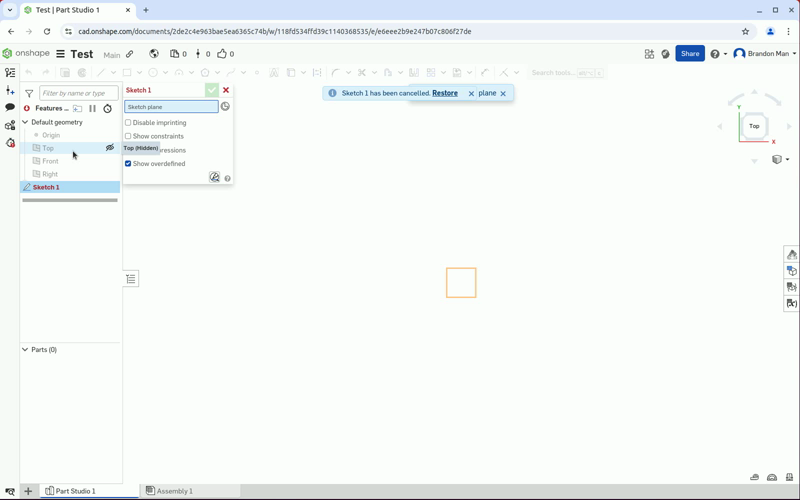
click(73, 150)
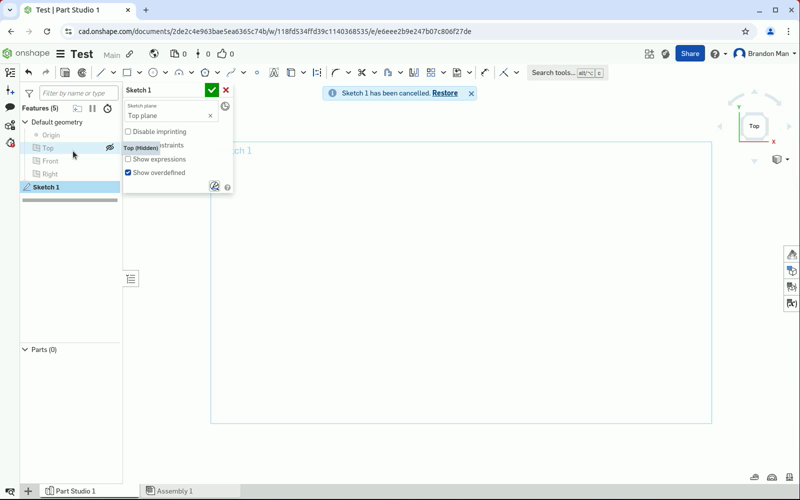
mouse_move(73, 352)
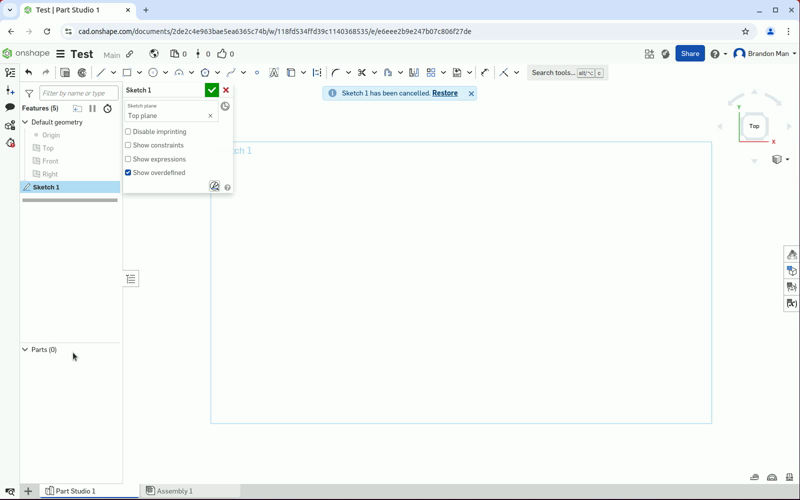
key(y)
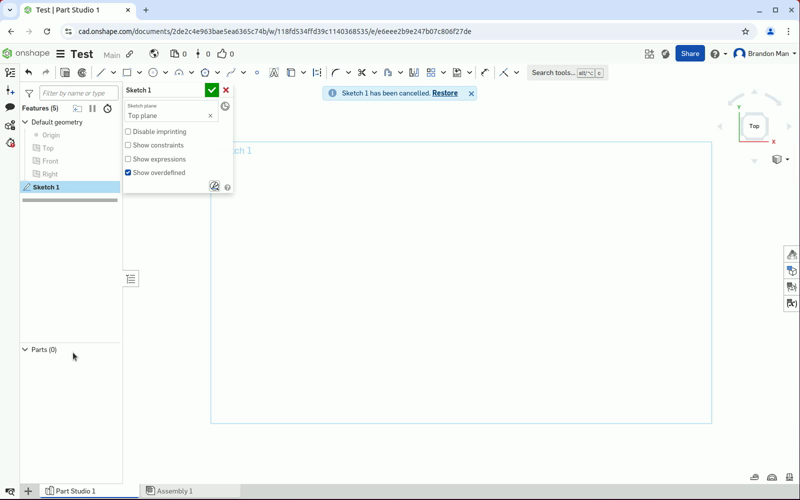
key(l)
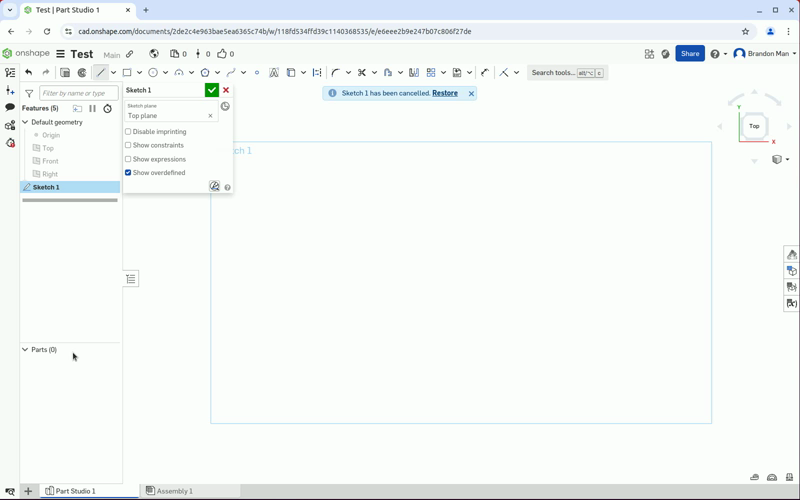
key_down(shift)
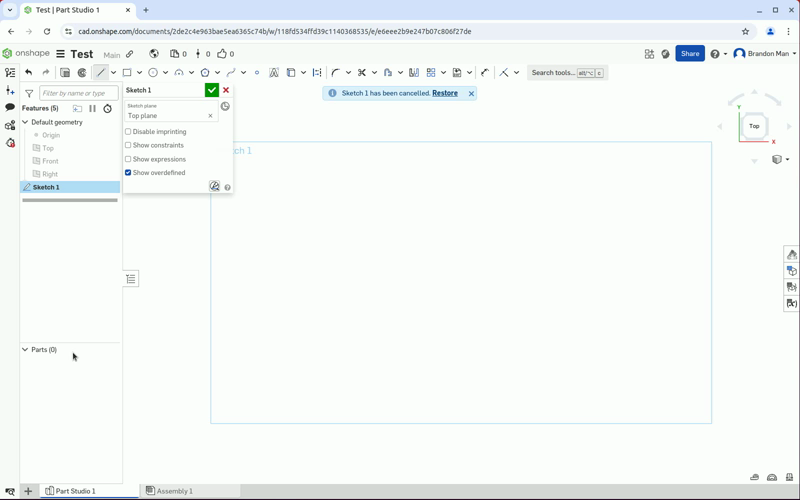
mouse_move(449, 314)
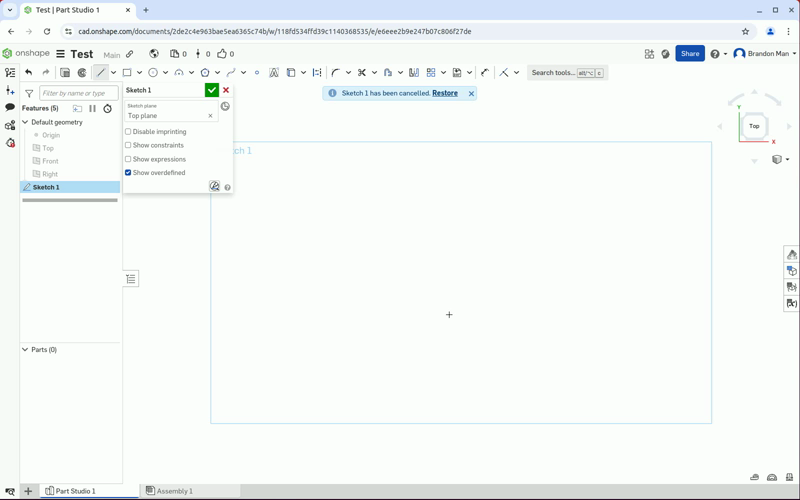
click(449, 314)
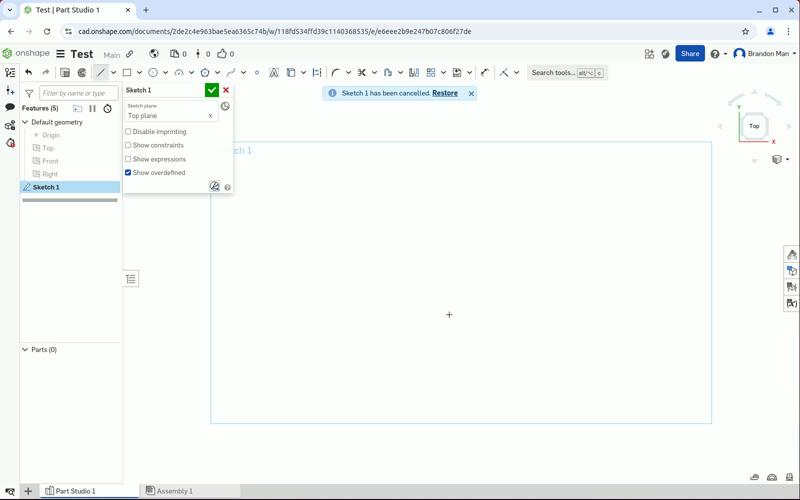
key_up(shift)
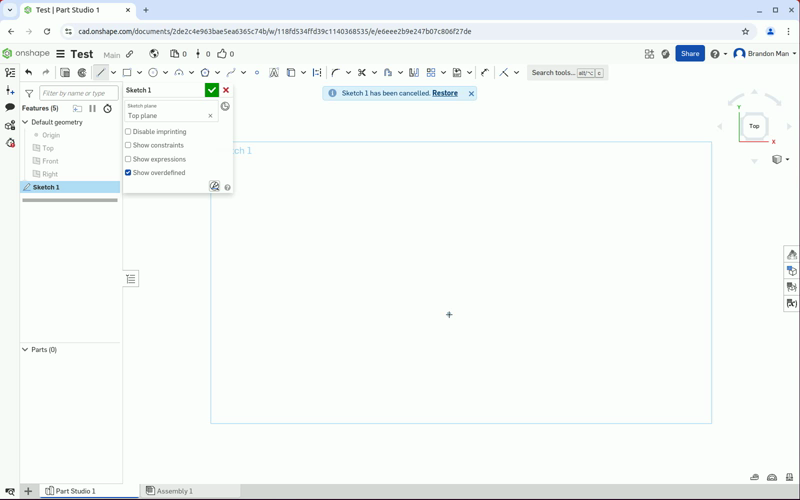
key_down(shift)
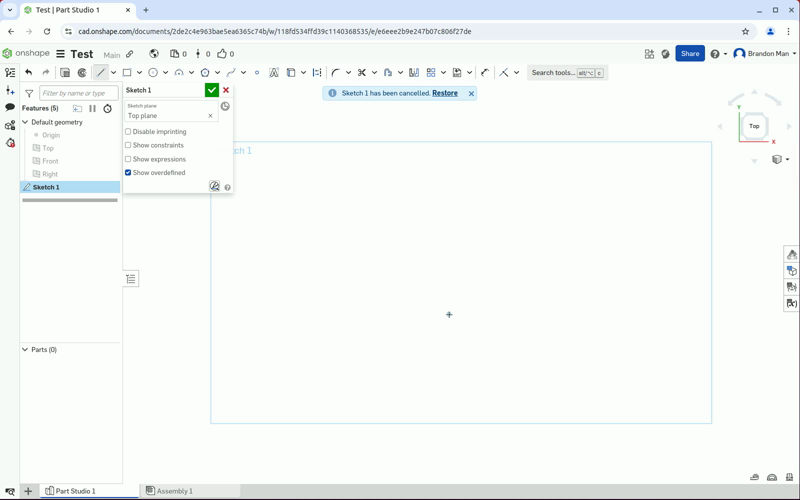
mouse_move(479, 314)
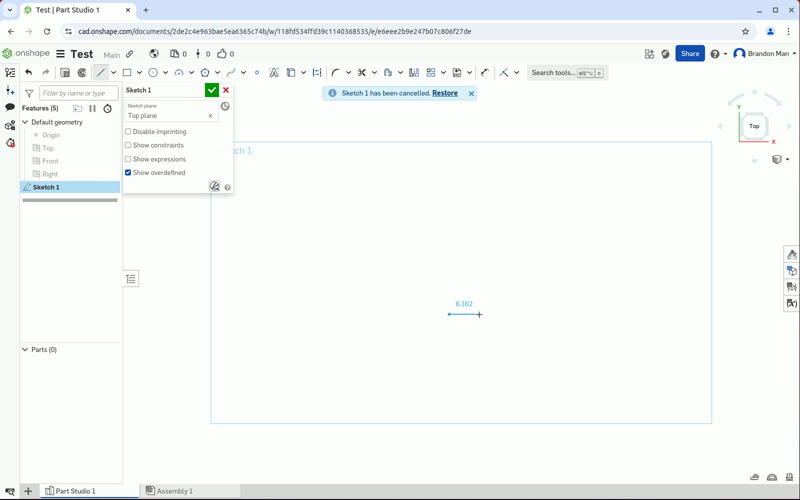
mouse_move(471, 314)
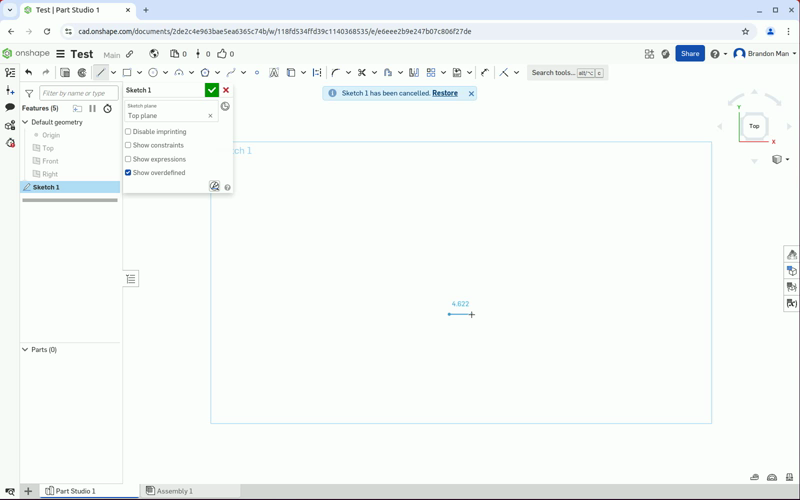
click(471, 314)
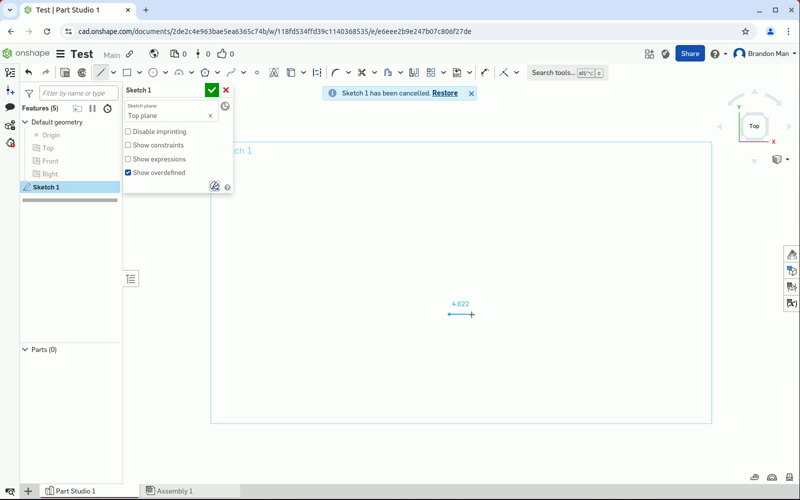
key_up(shift)
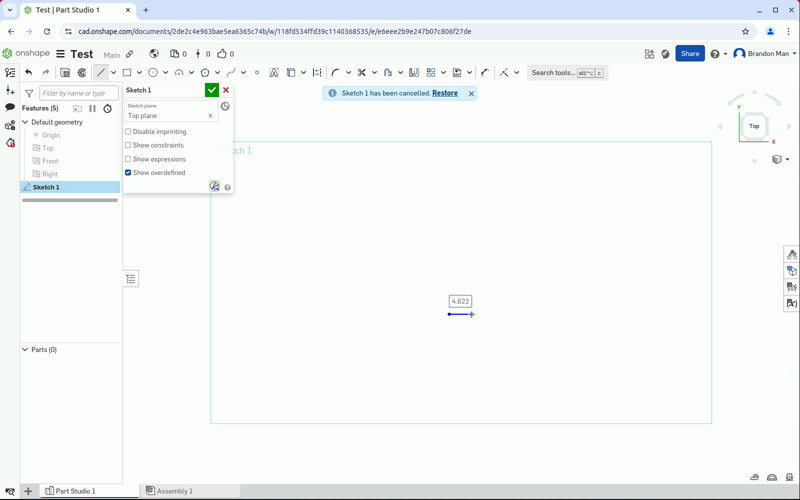
key(esc)
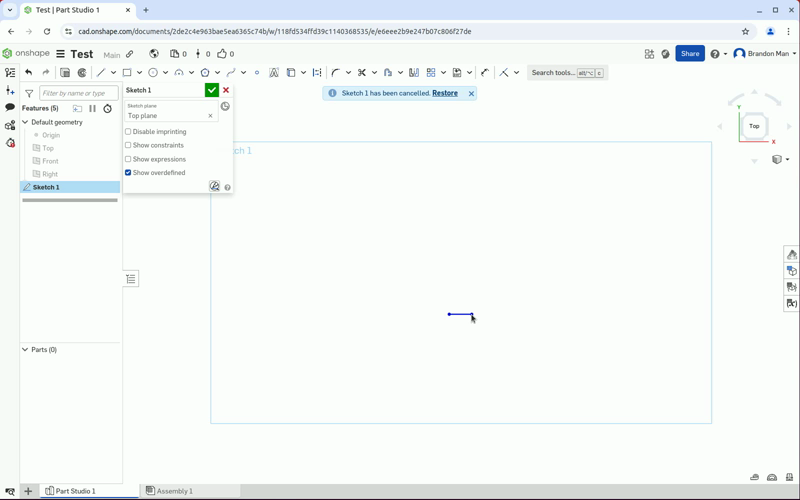
key(a)
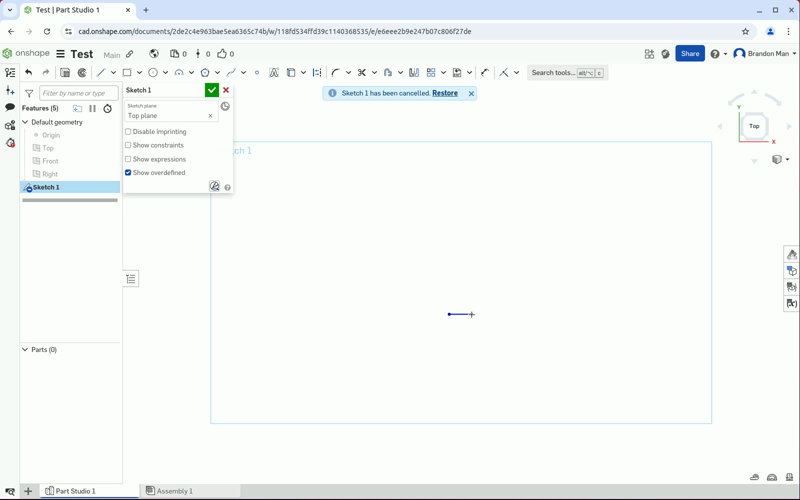
mouse_move(471, 314)
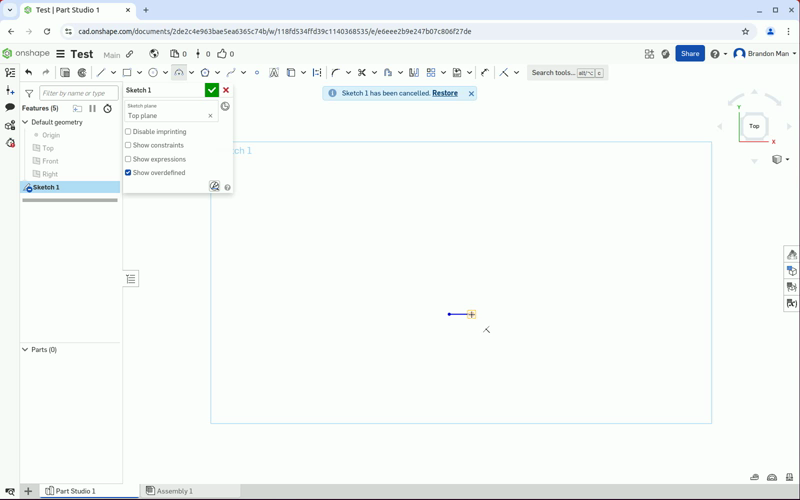
click(471, 314)
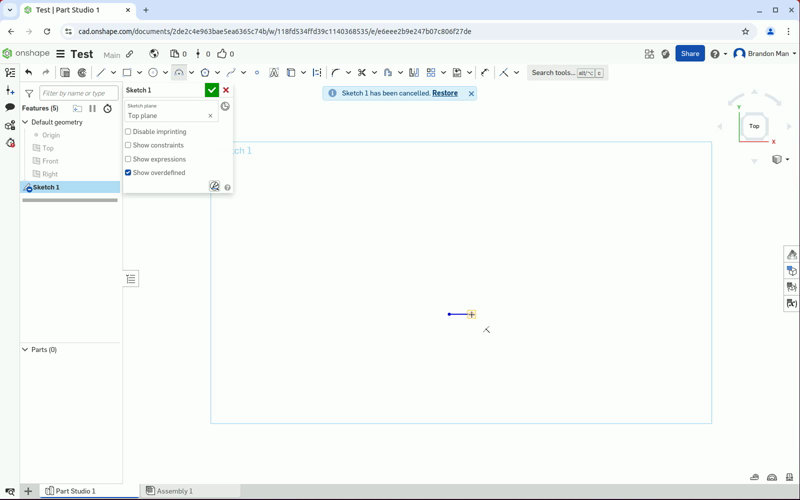
key_down(shift)
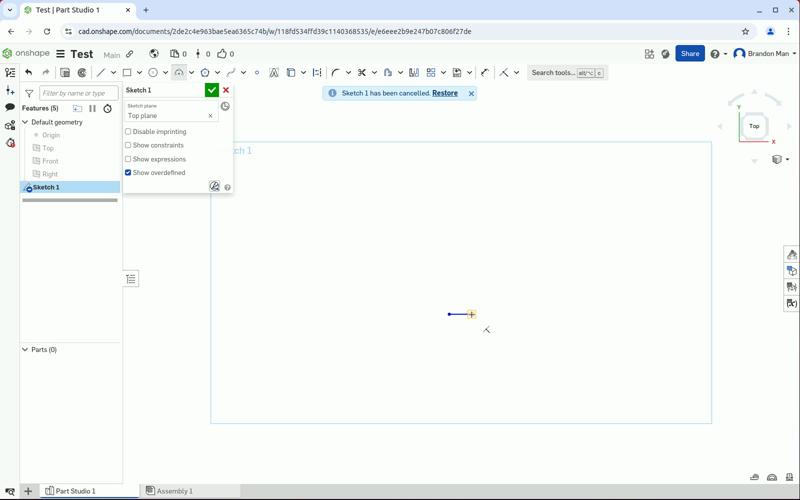
mouse_move(471, 250)
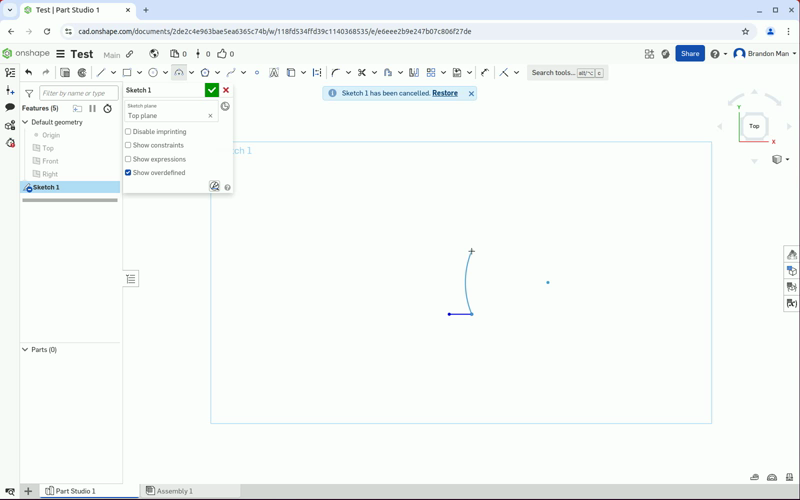
click(471, 250)
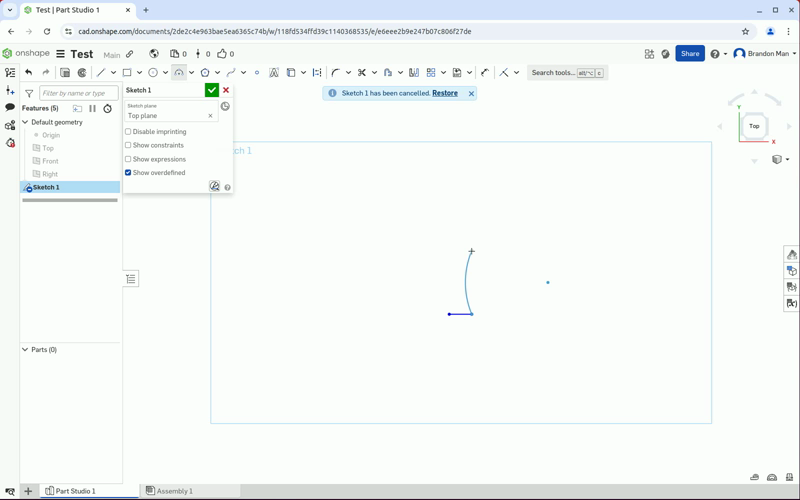
mouse_move(485, 282)
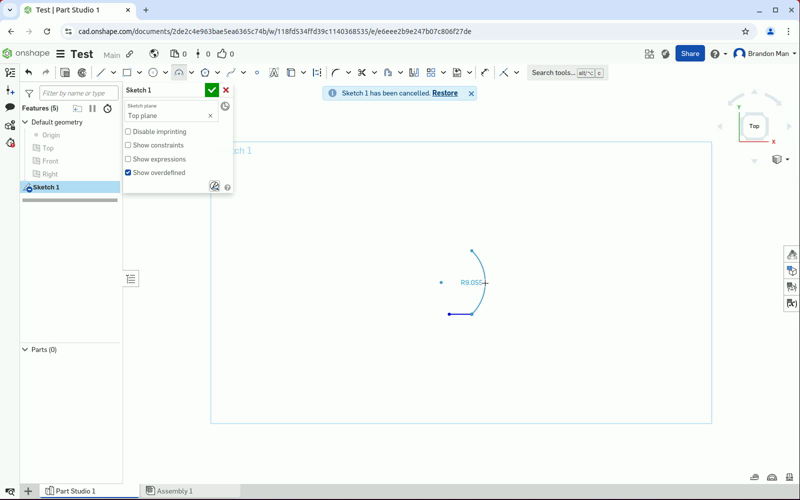
click(485, 282)
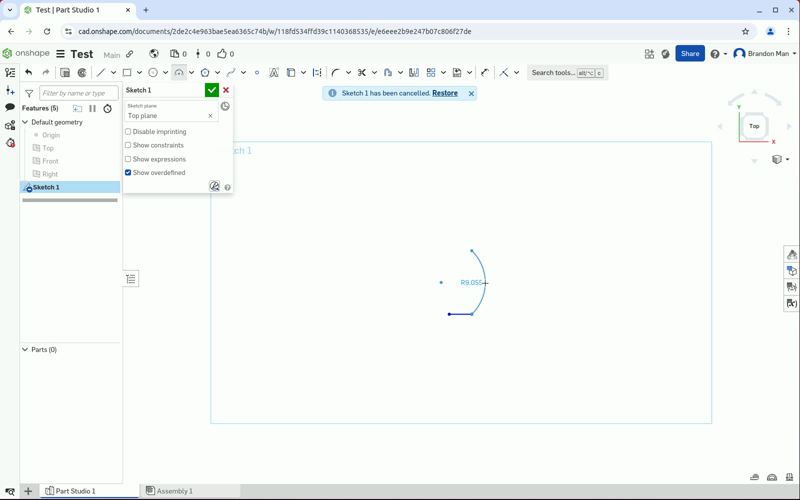
key_up(shift)
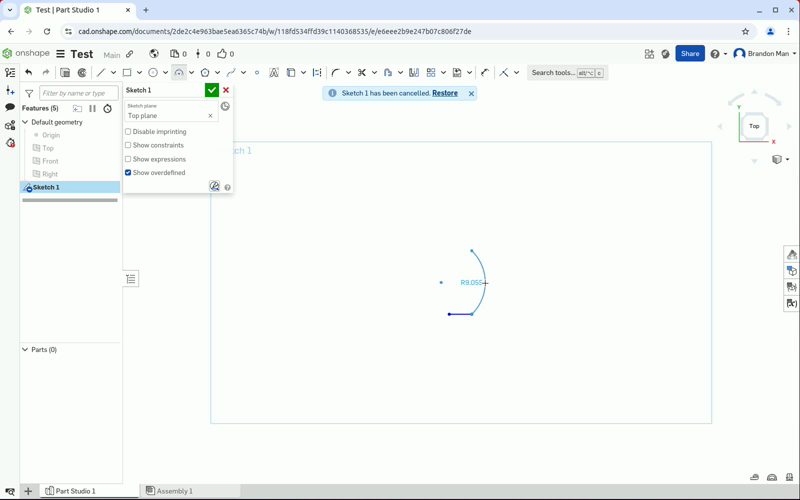
key(esc)
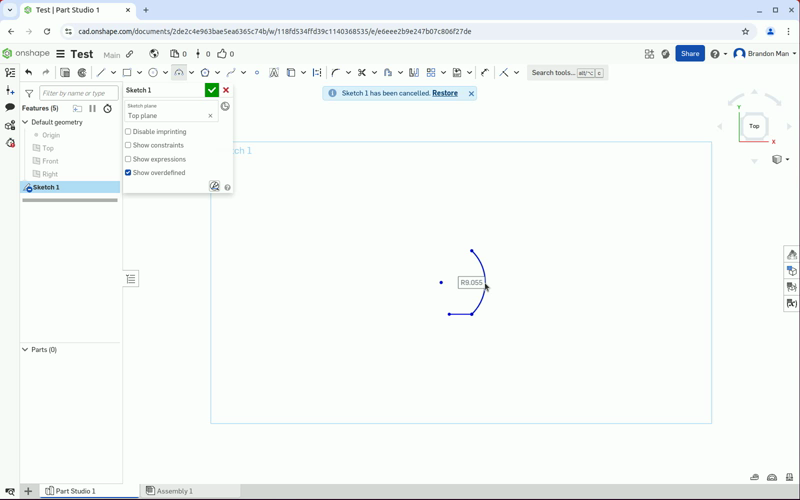
key(l)
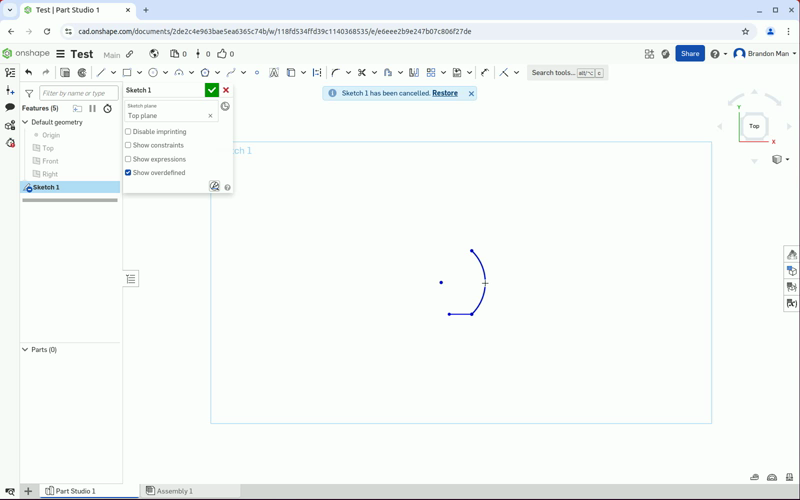
mouse_move(471, 250)
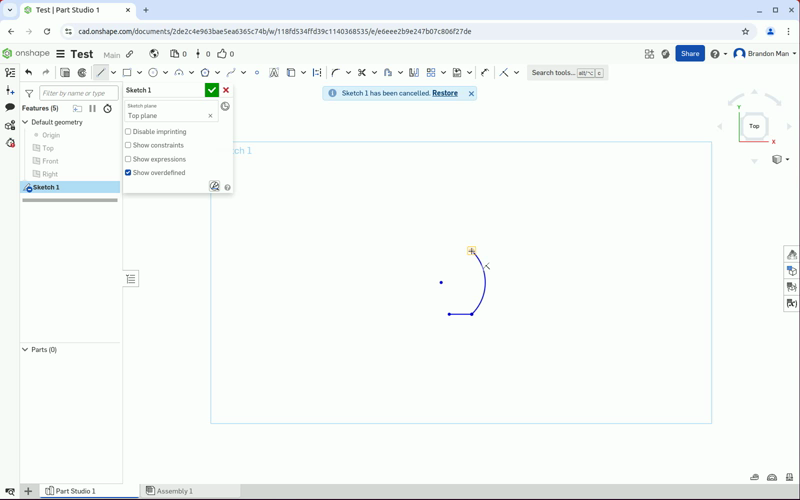
click(471, 250)
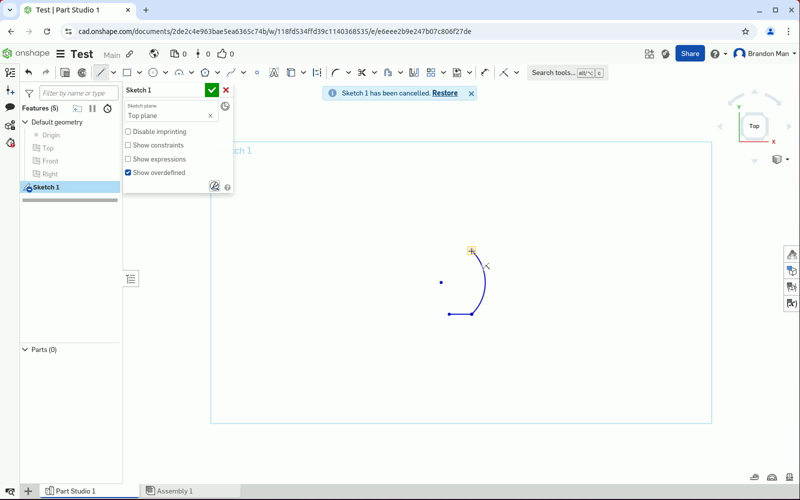
key_down(shift)
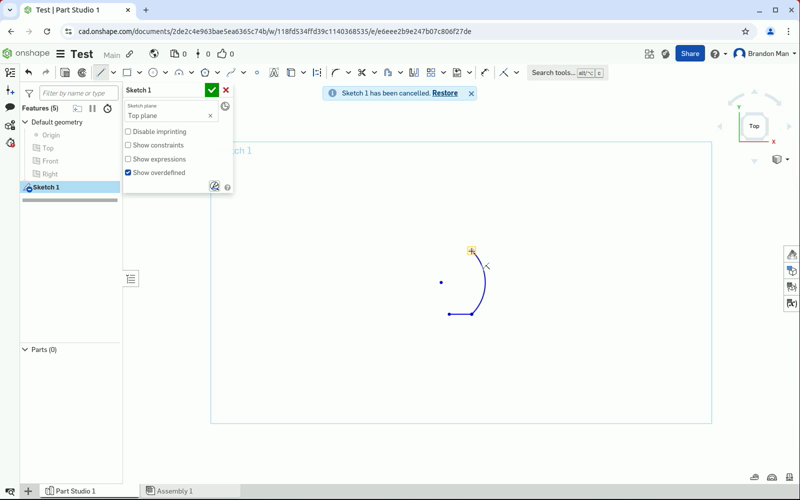
mouse_move(501, 250)
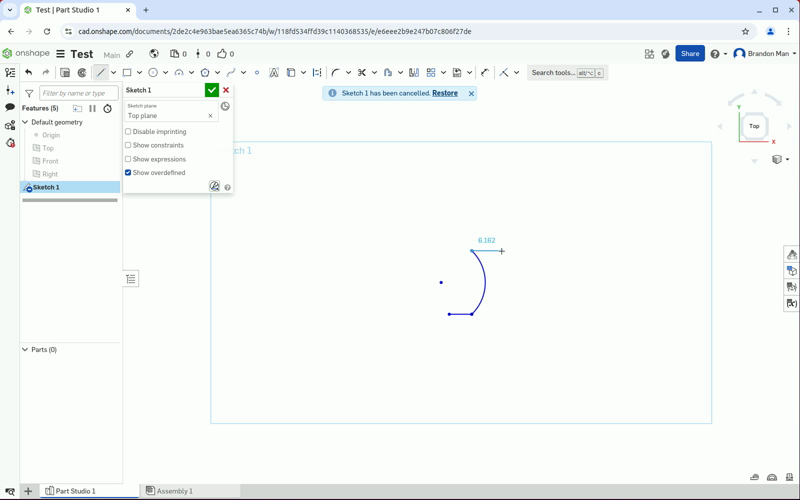
mouse_move(449, 250)
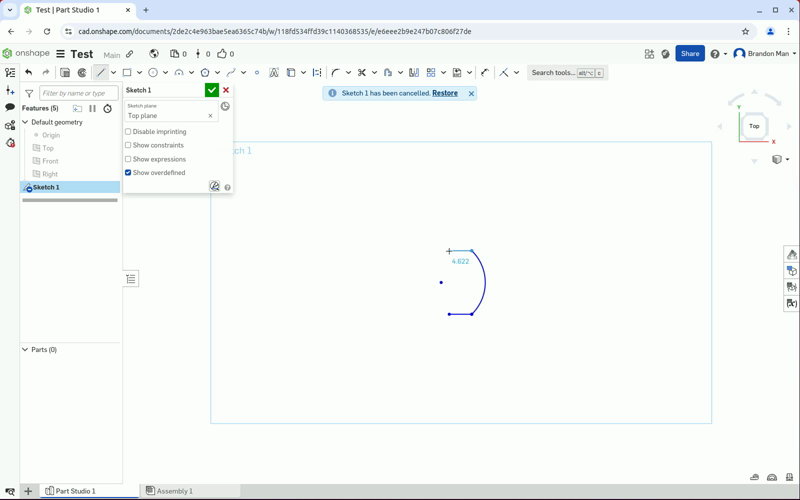
click(449, 250)
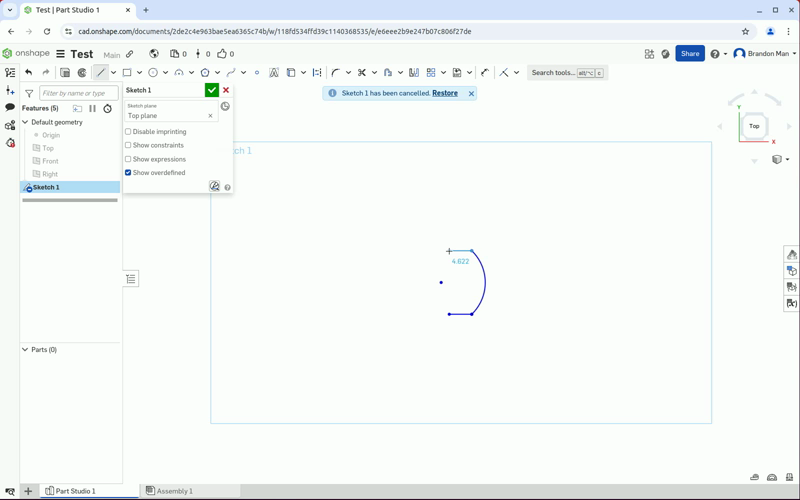
key_up(shift)
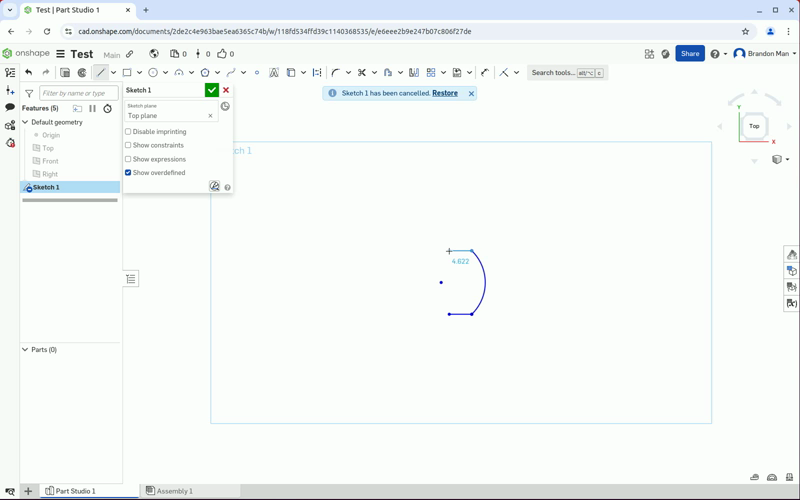
key(esc)
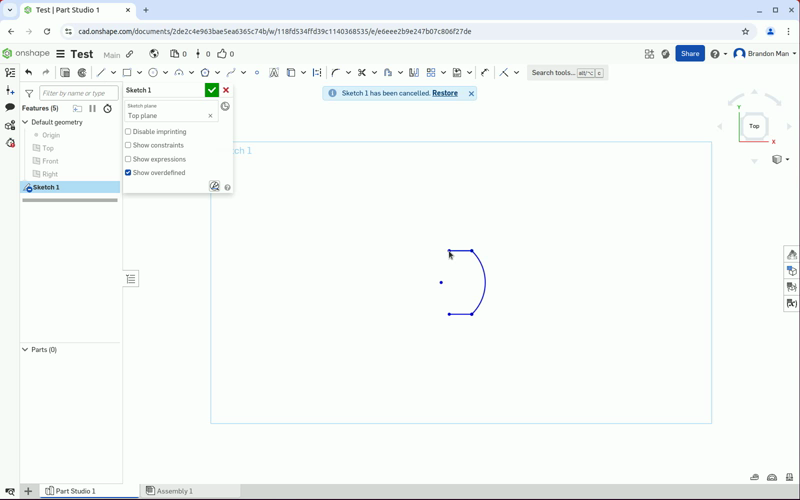
key(a)
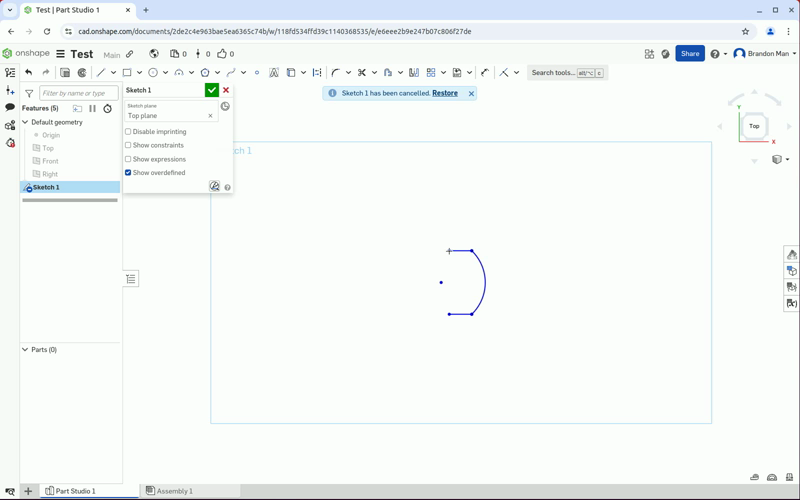
mouse_move(449, 250)
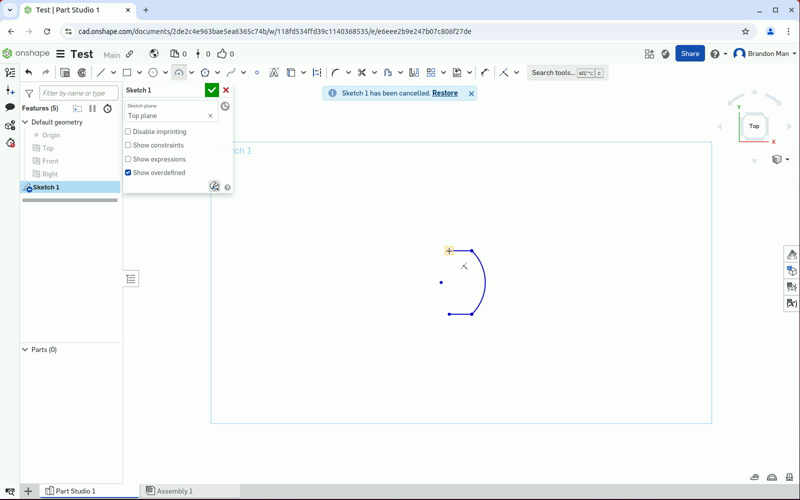
click(449, 250)
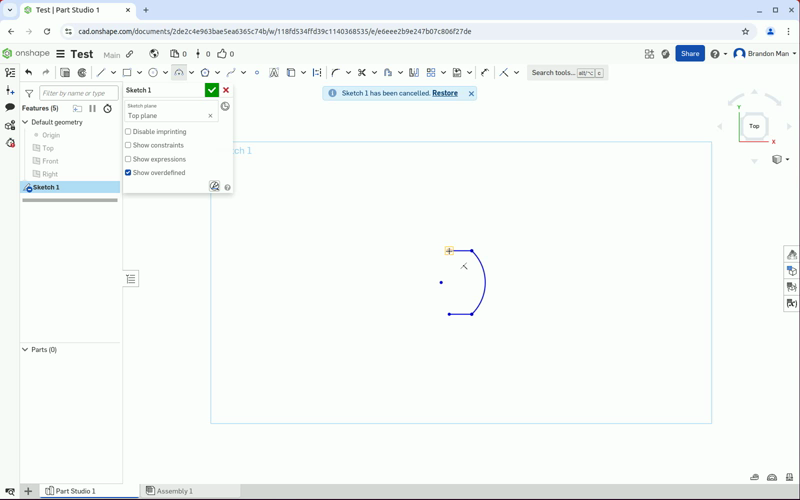
mouse_move(449, 314)
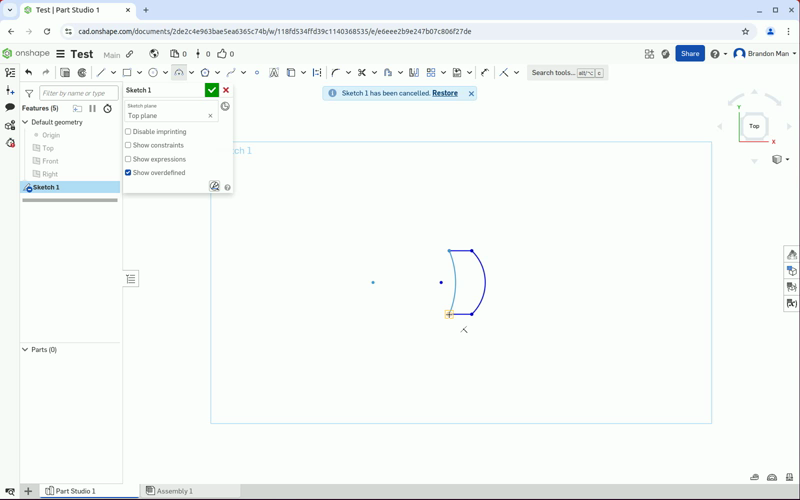
click(449, 314)
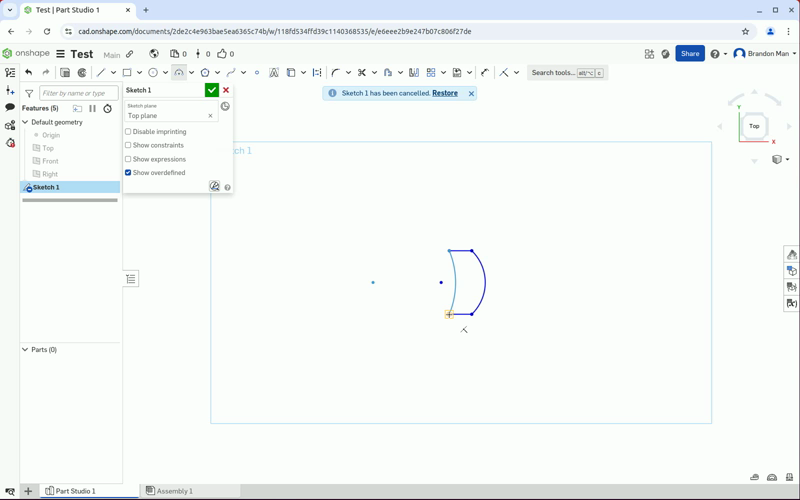
key_down(shift)
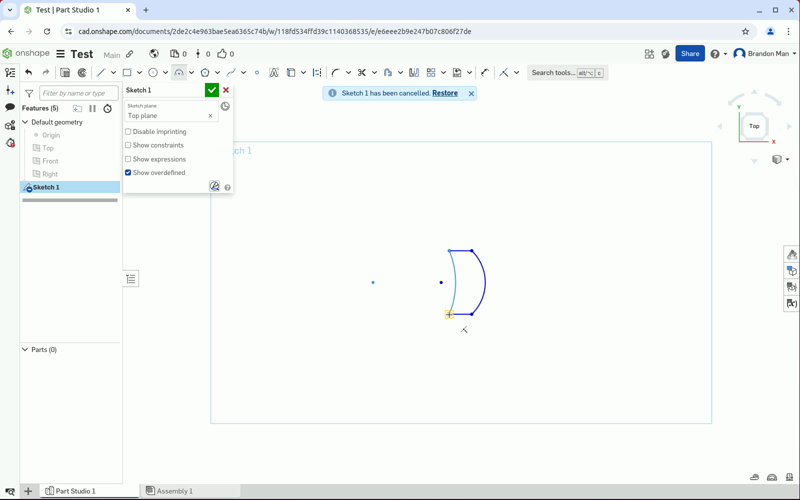
mouse_move(435, 282)
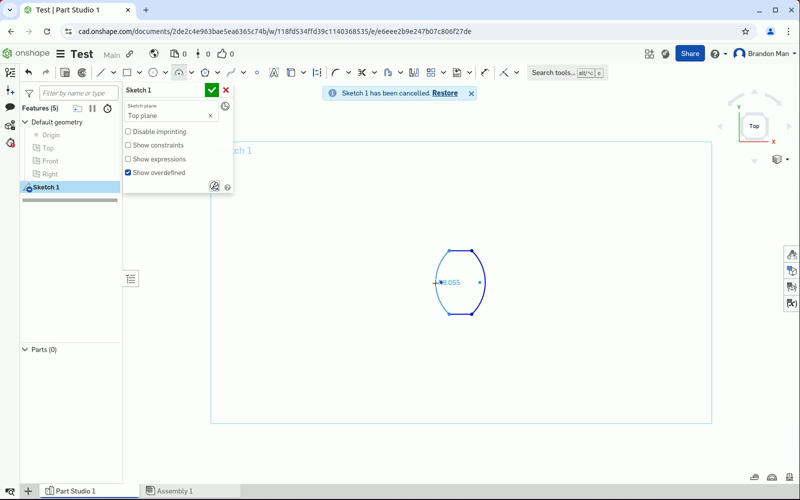
scroll(6)
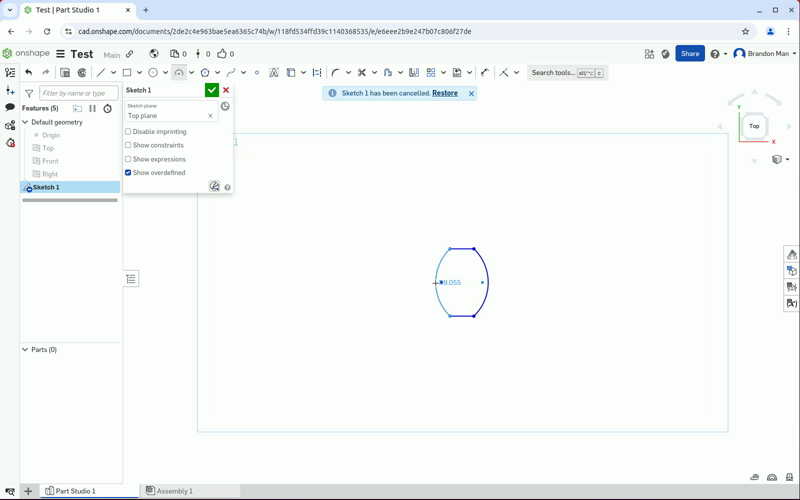
scroll(6)
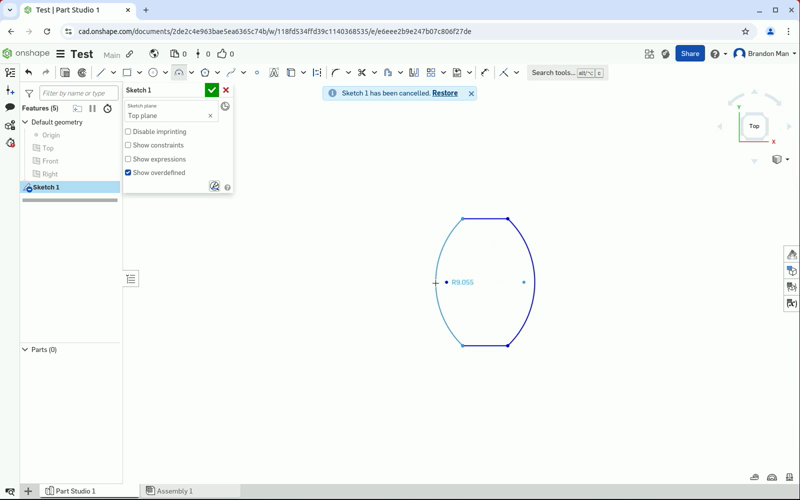
scroll(6)
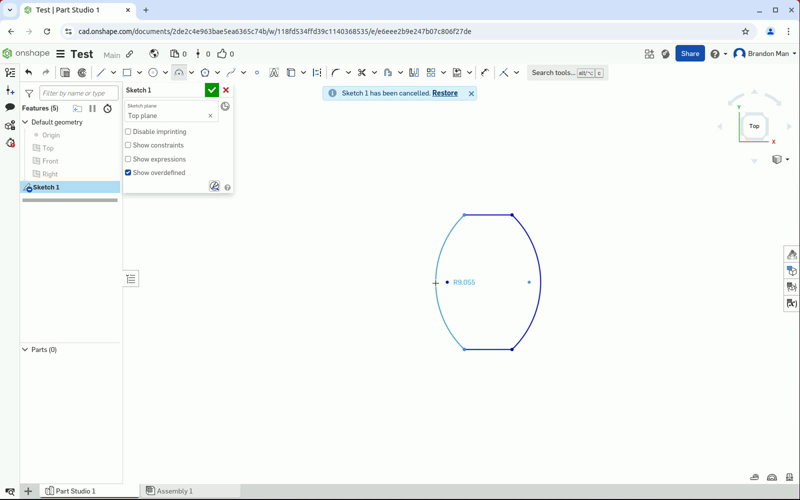
scroll(6)
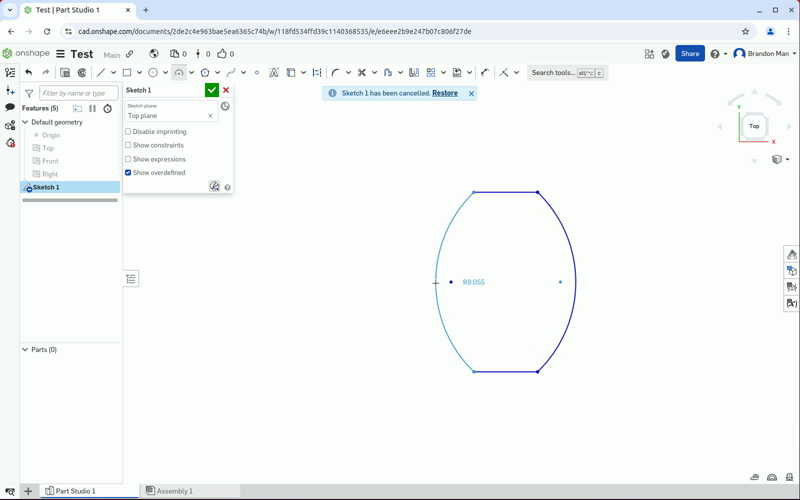
scroll(6)
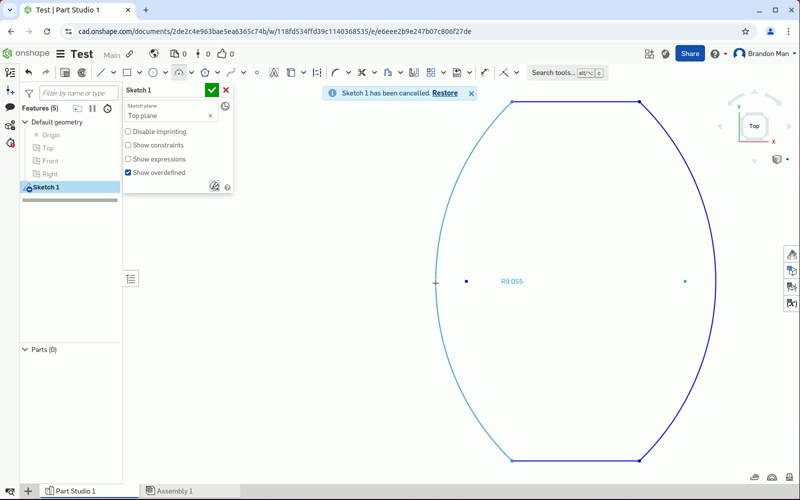
scroll(6)
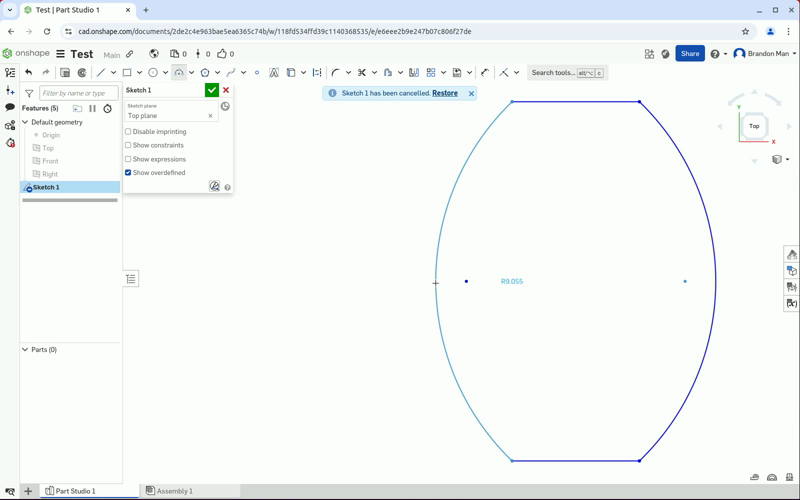
scroll(6)
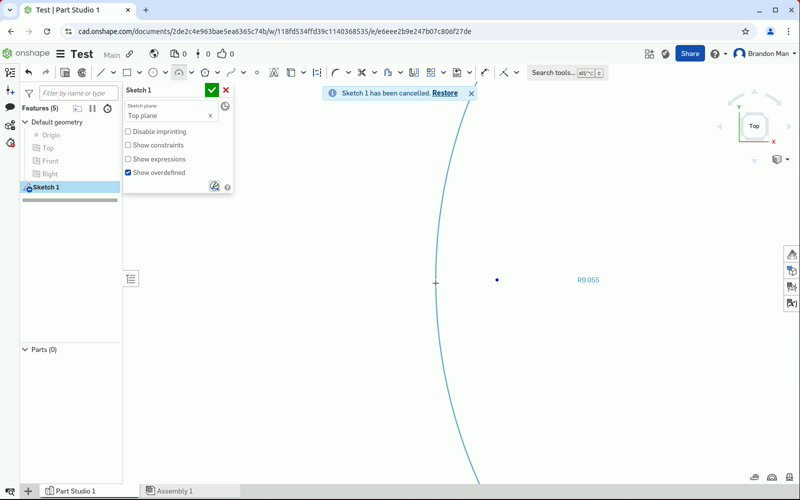
click(435, 282)
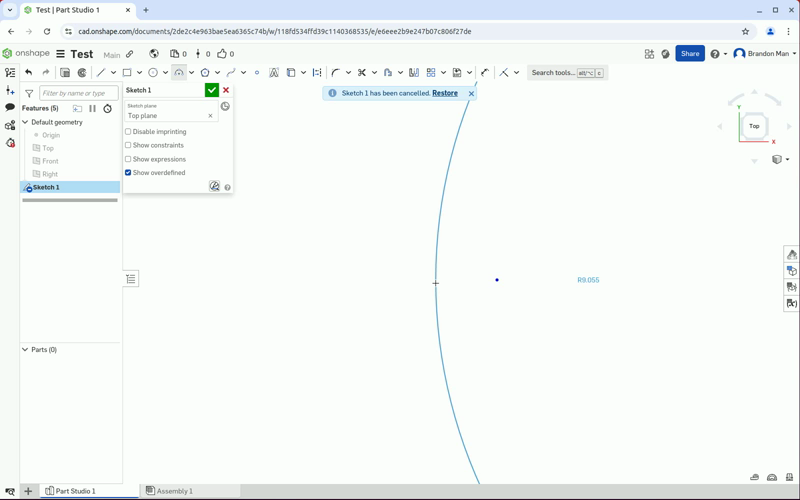
scroll(-6)
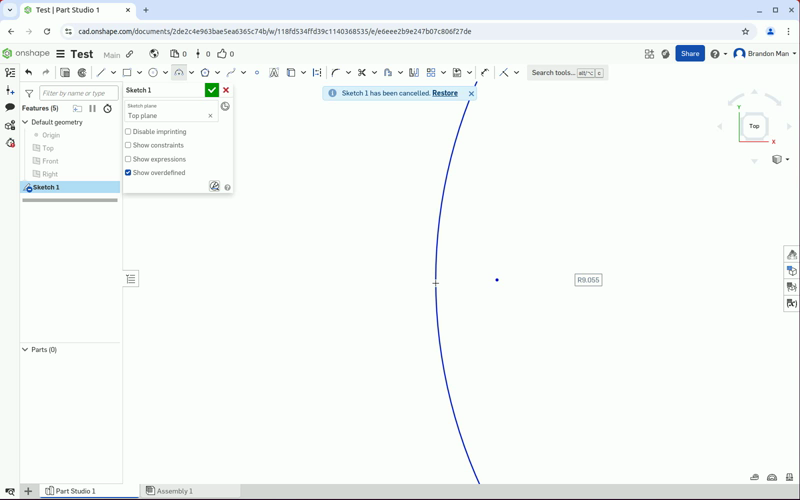
scroll(-6)
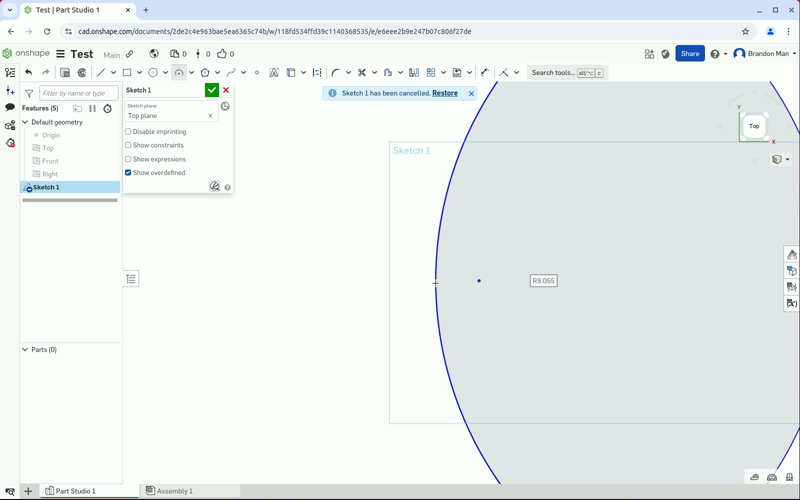
scroll(-6)
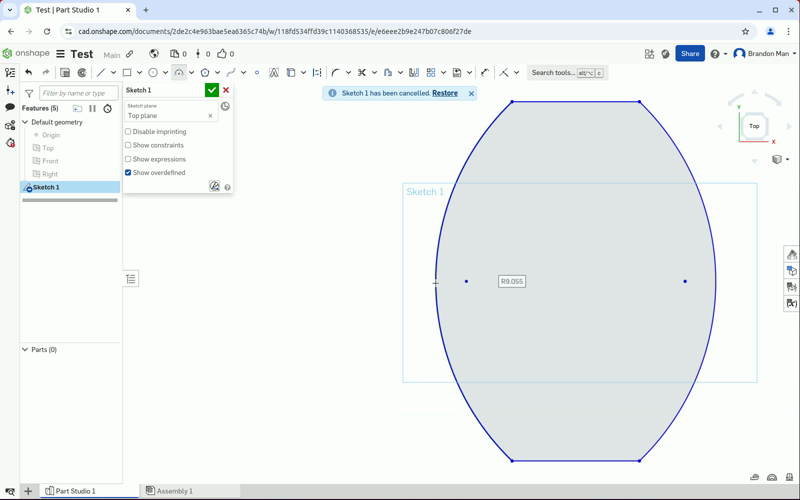
scroll(-6)
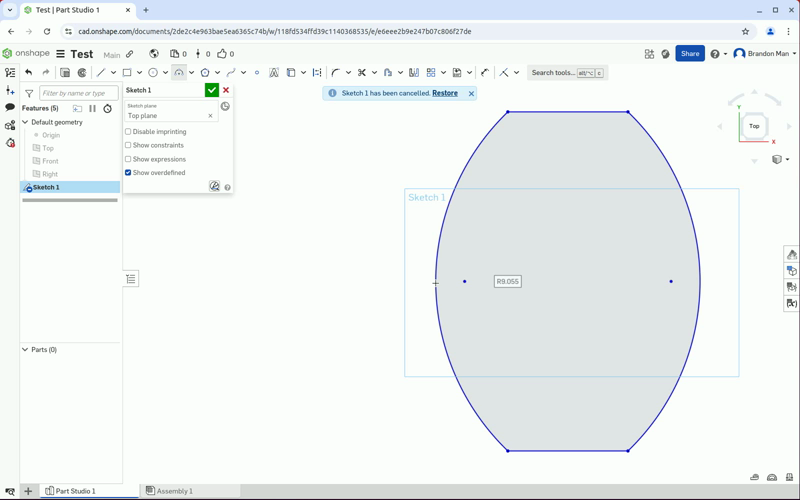
scroll(-6)
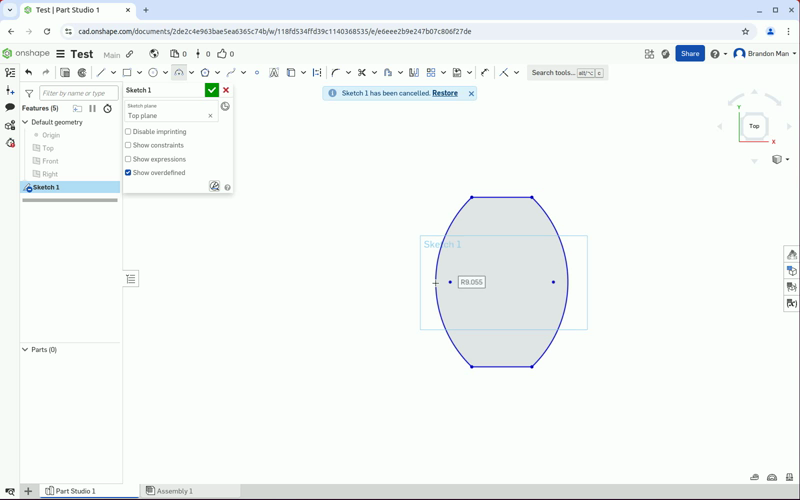
scroll(-6)
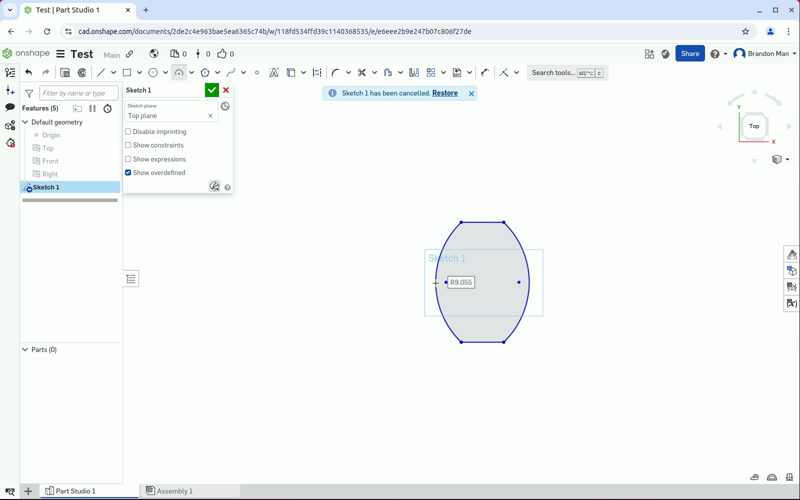
scroll(-6)
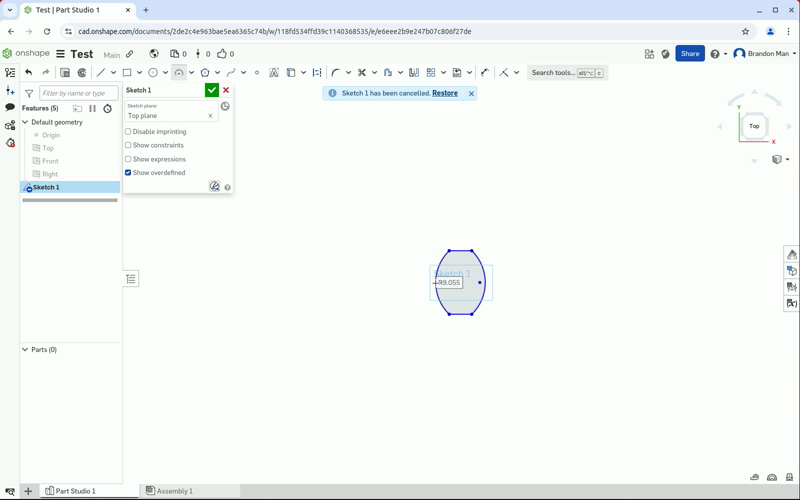
key_up(shift)
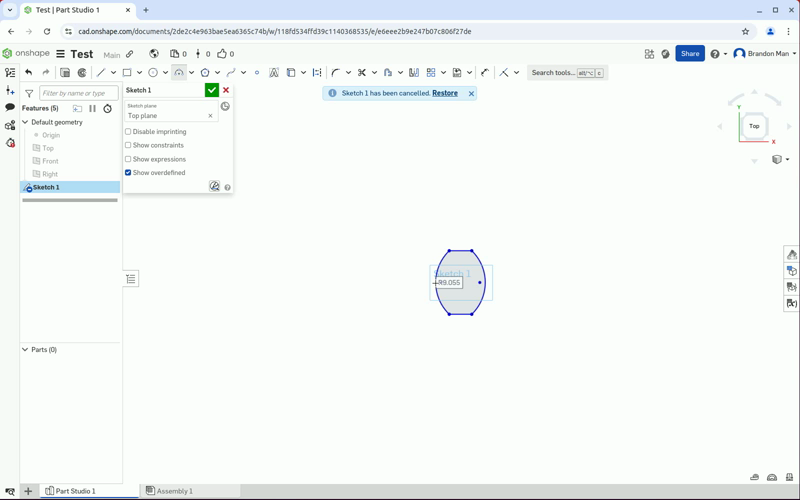
key(esc)
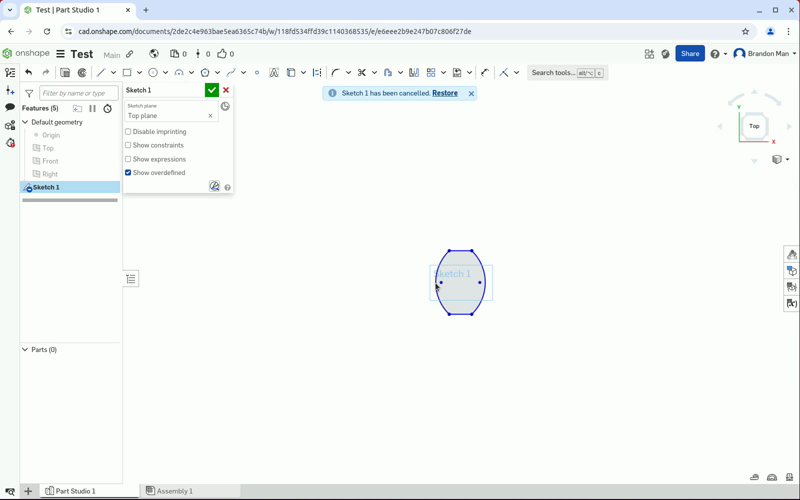
key(l)
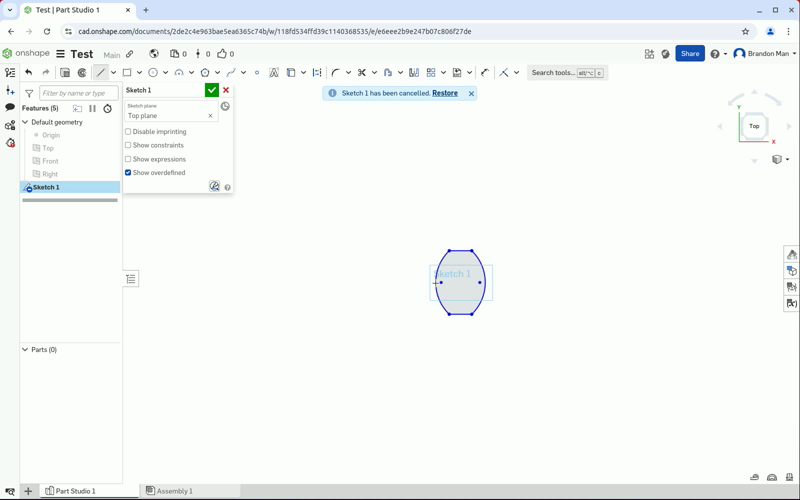
key_down(shift)
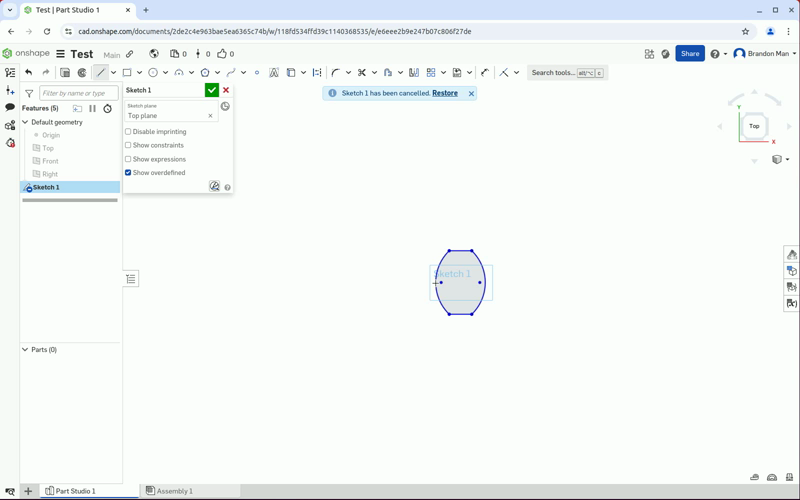
mouse_move(451, 310)
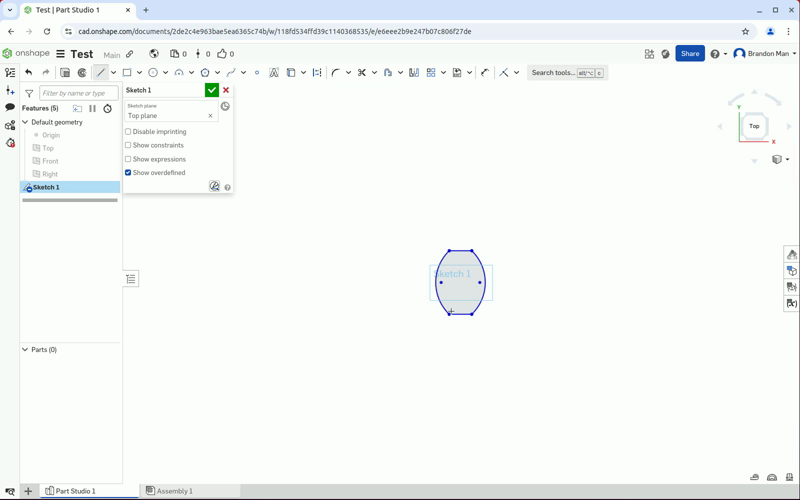
scroll(6)
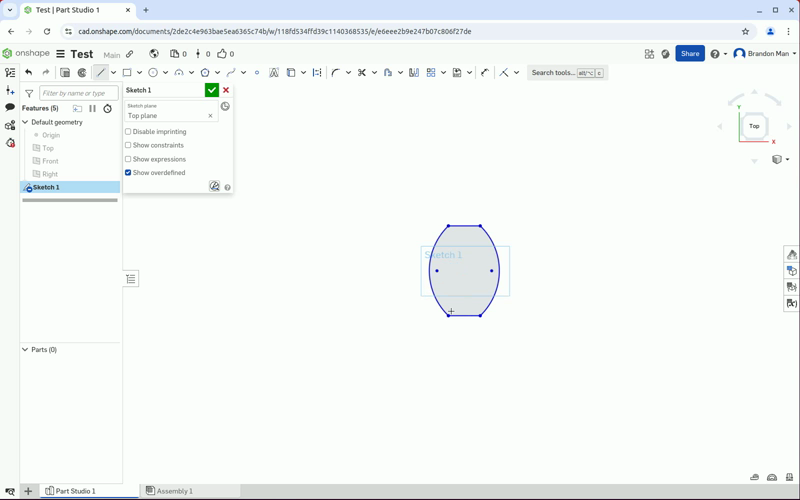
scroll(6)
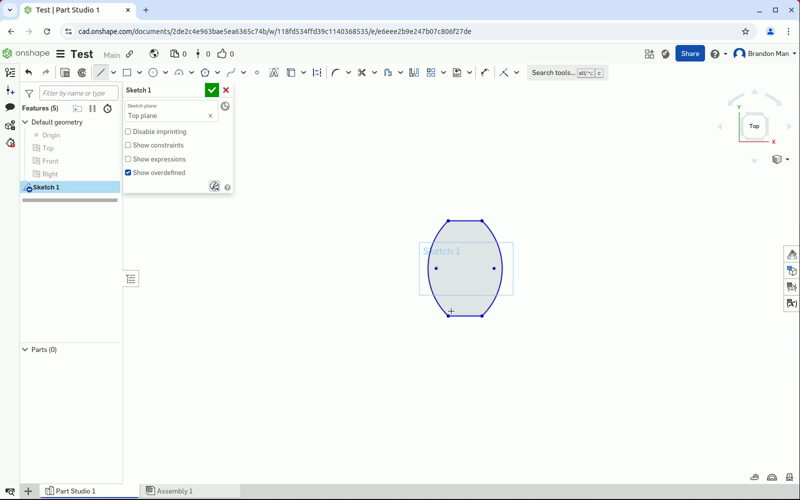
scroll(6)
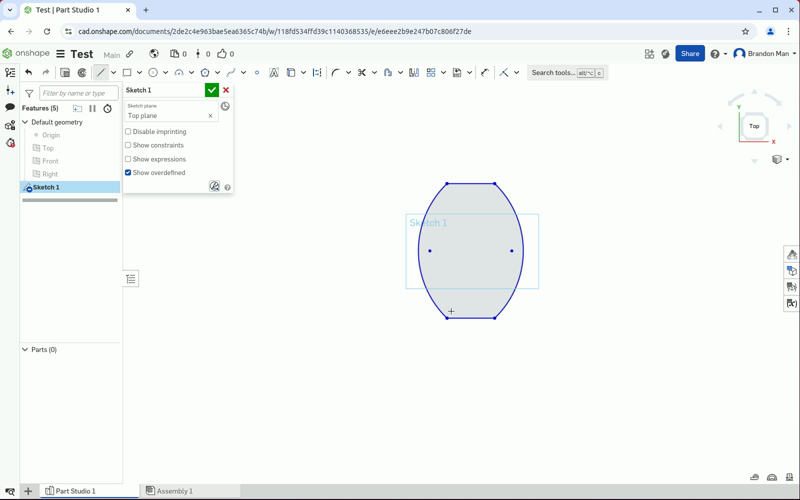
scroll(6)
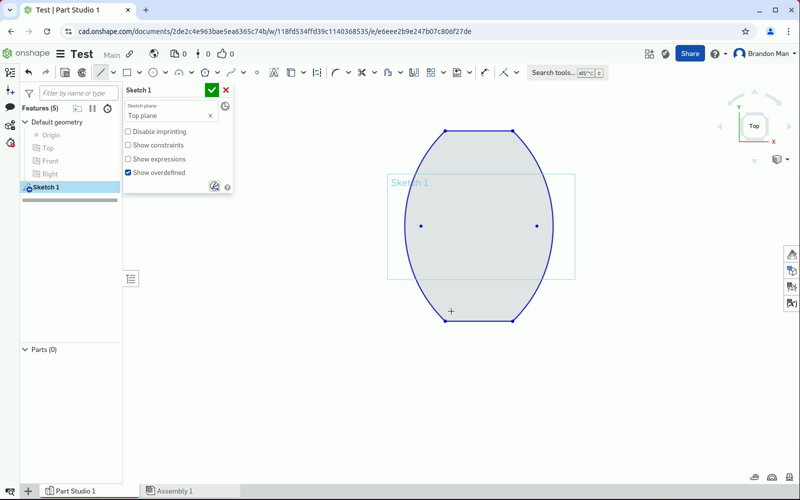
scroll(6)
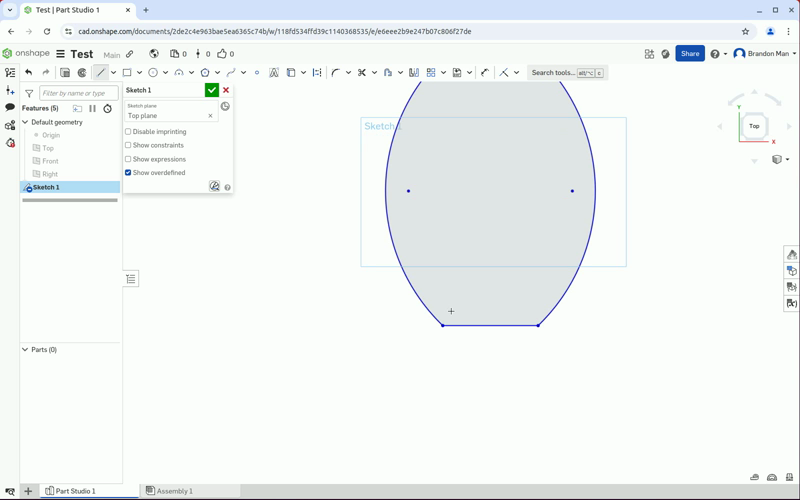
scroll(6)
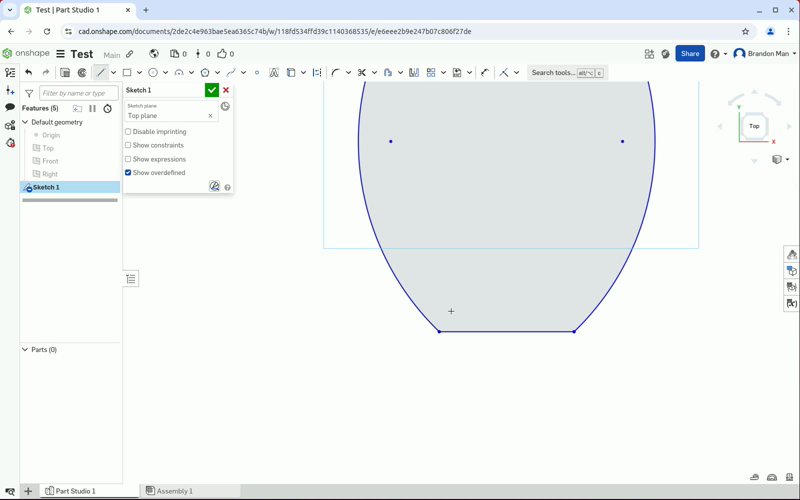
scroll(6)
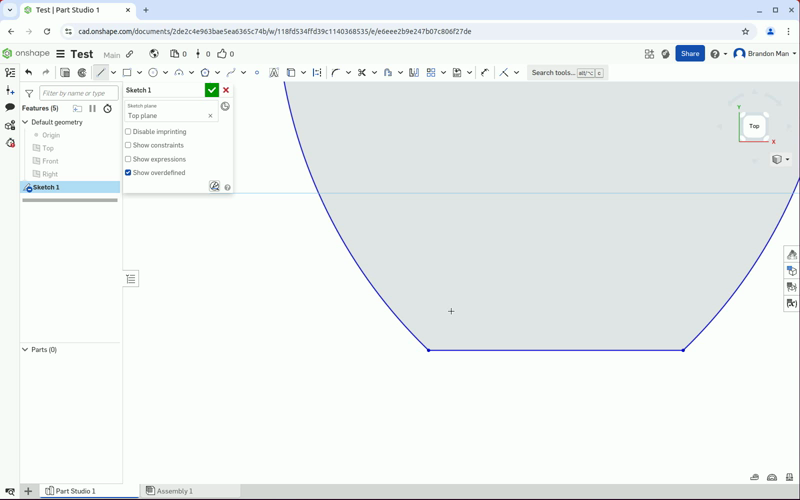
click(451, 310)
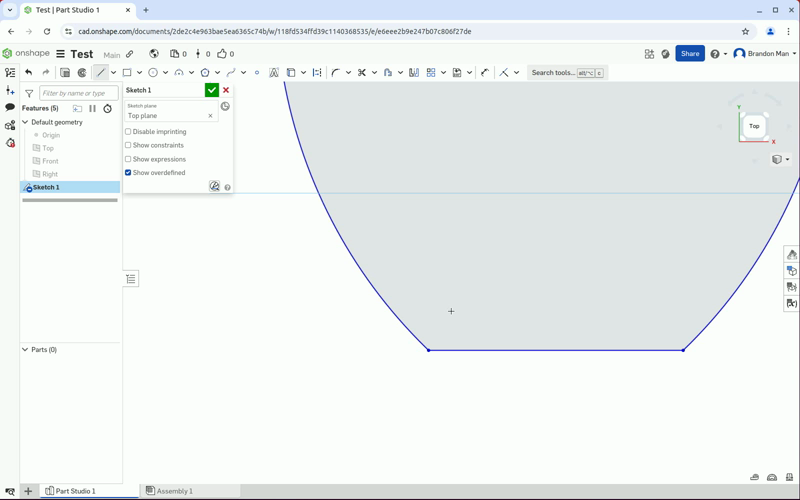
scroll(-6)
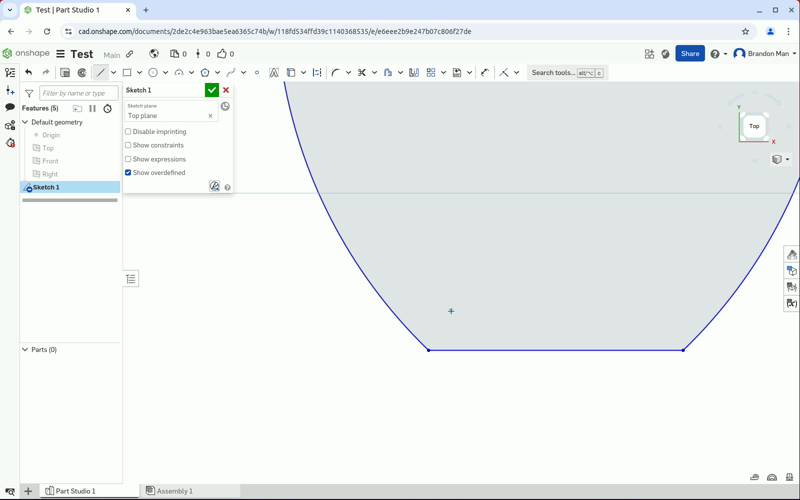
scroll(-6)
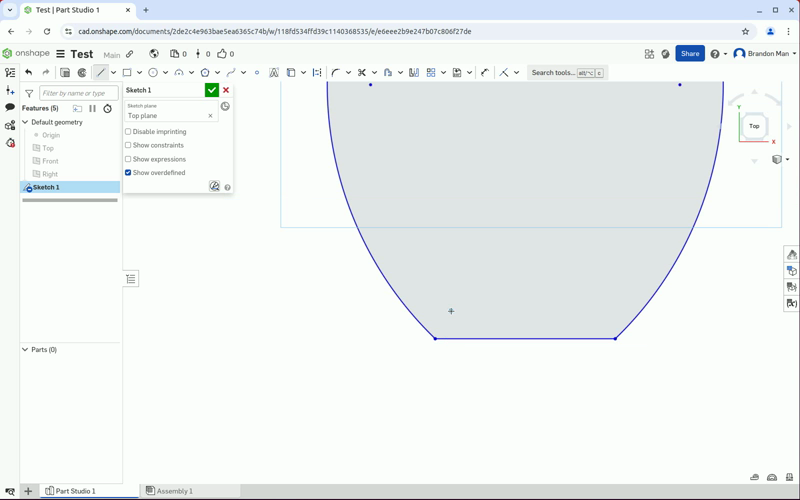
scroll(-6)
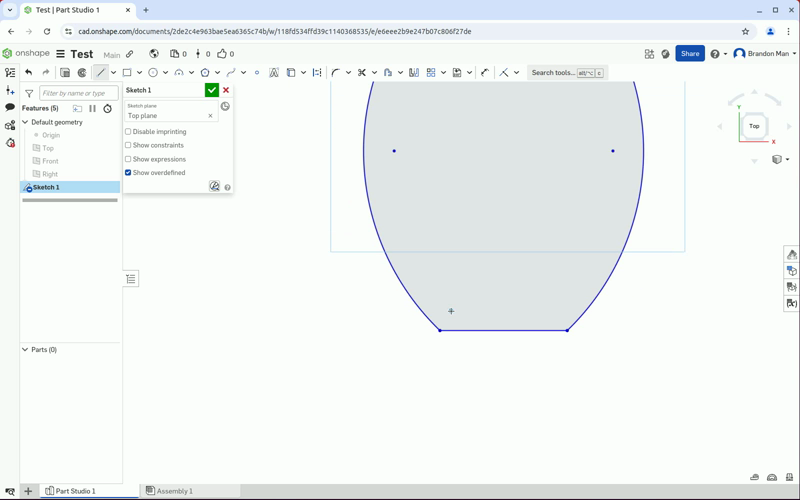
scroll(-6)
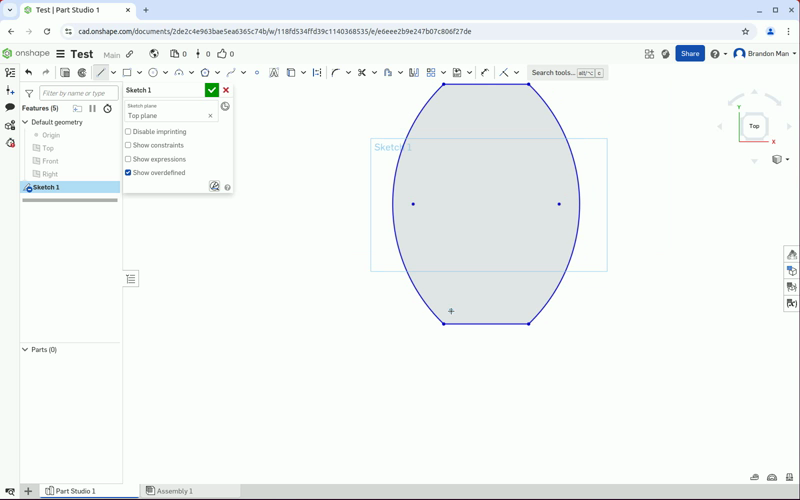
scroll(-6)
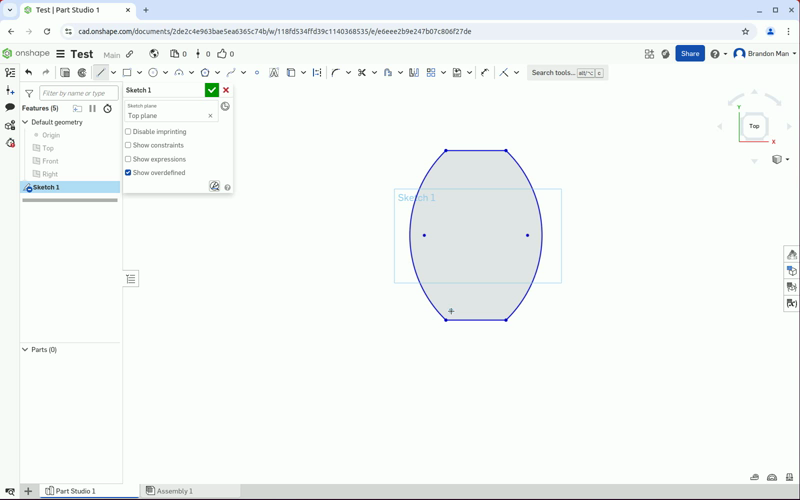
scroll(-6)
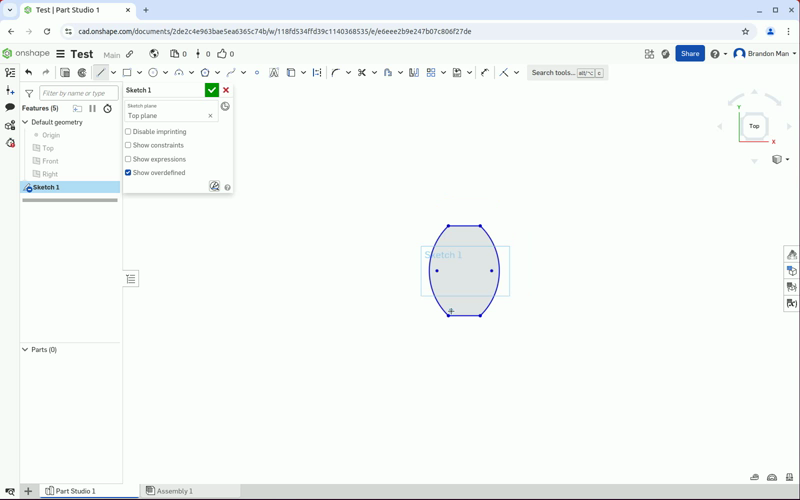
scroll(-6)
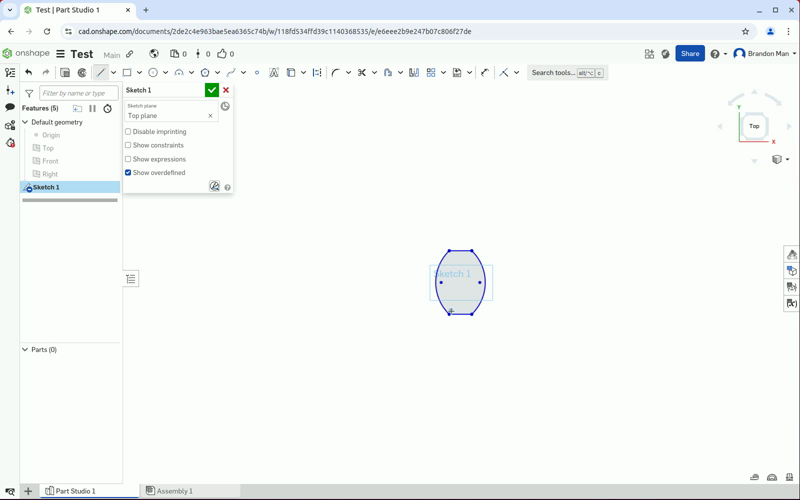
key_up(shift)
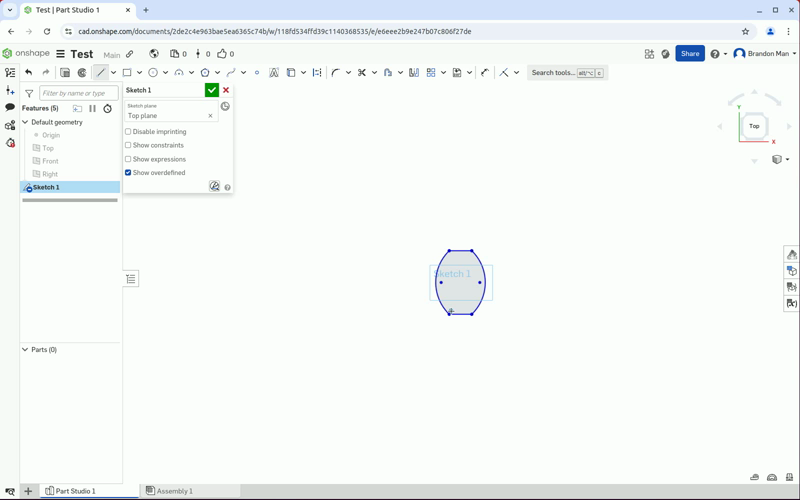
key_down(shift)
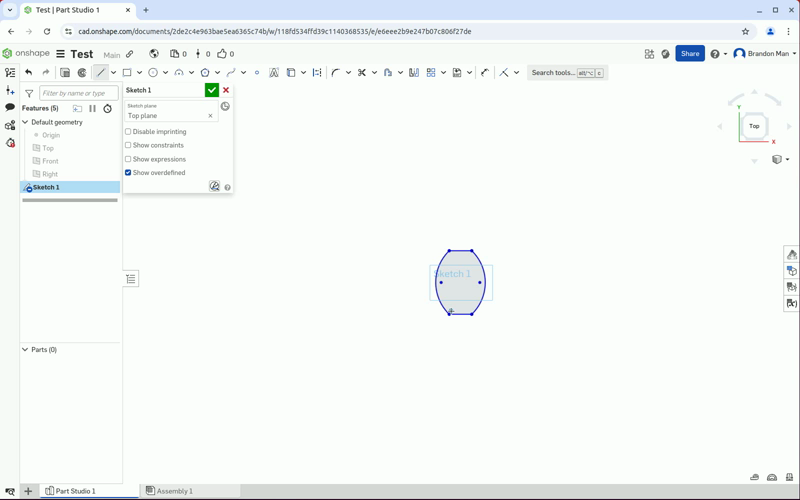
mouse_move(481, 310)
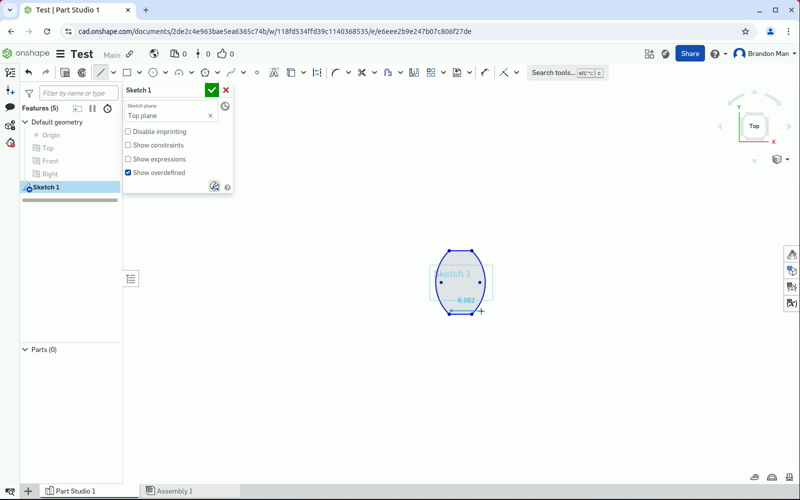
mouse_move(470, 310)
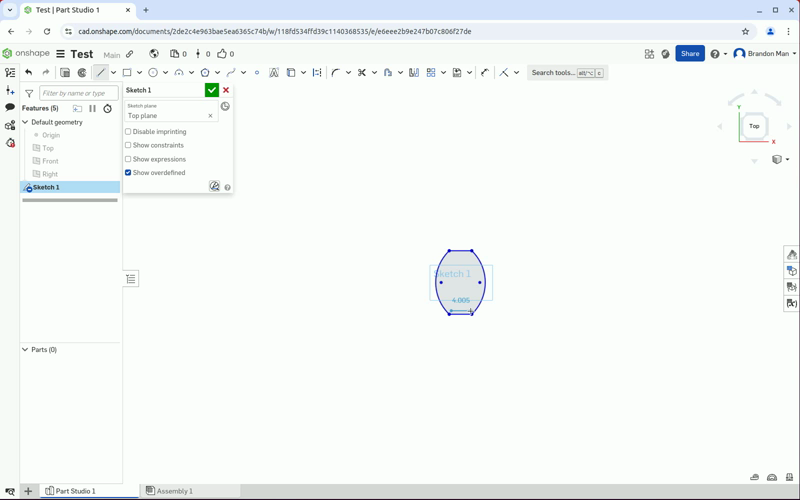
scroll(6)
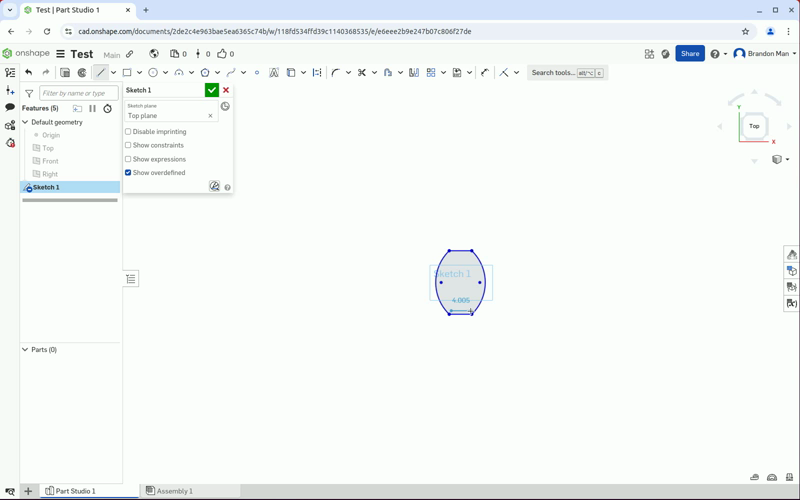
scroll(6)
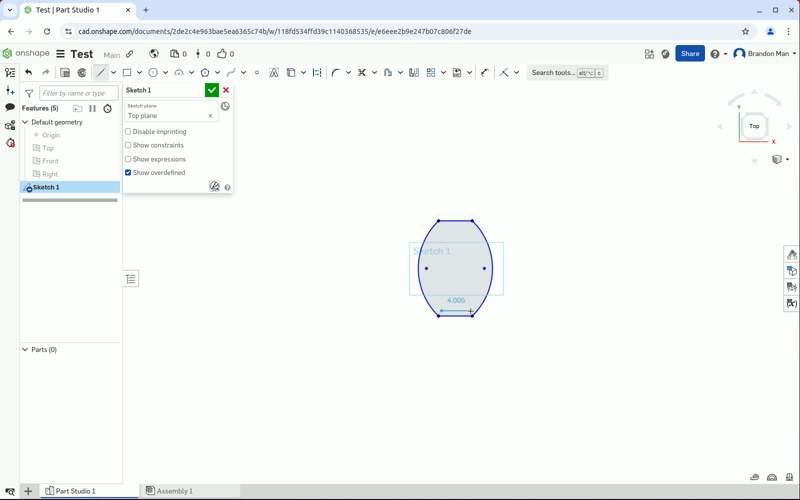
scroll(6)
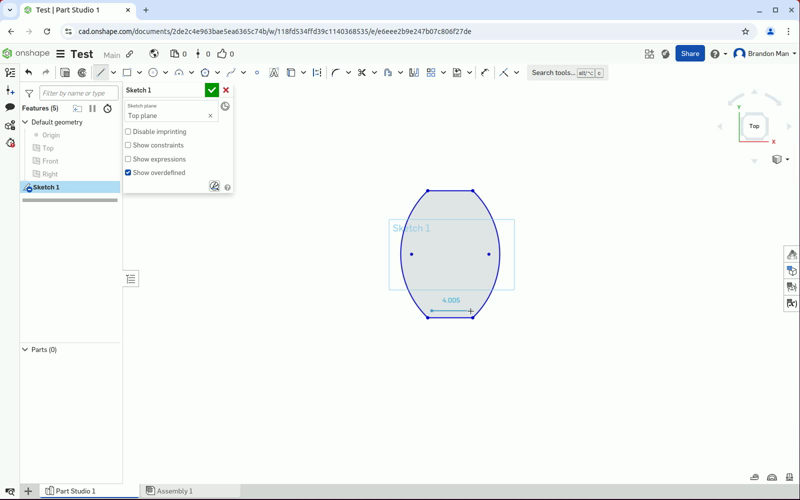
scroll(6)
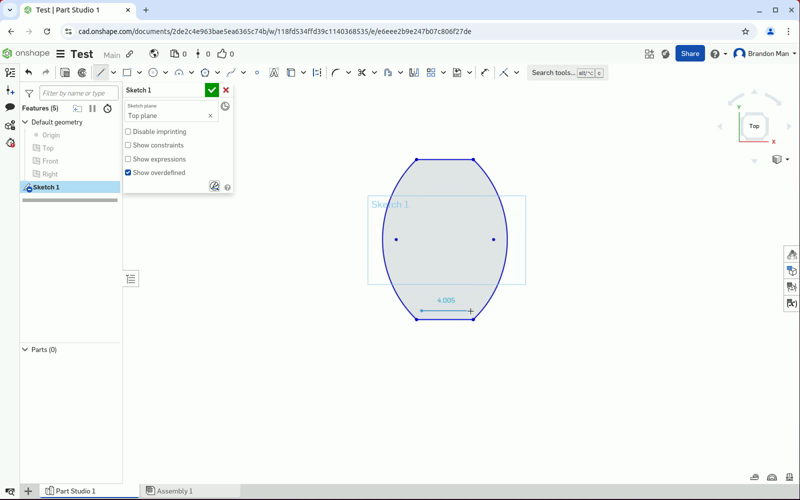
scroll(6)
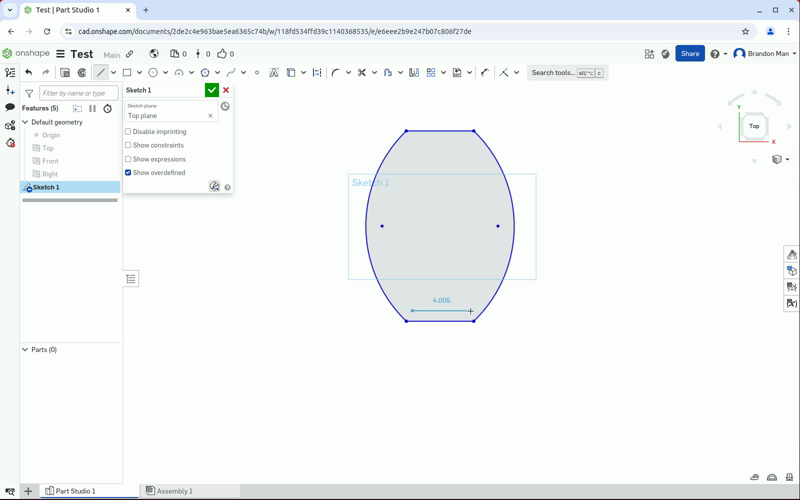
scroll(6)
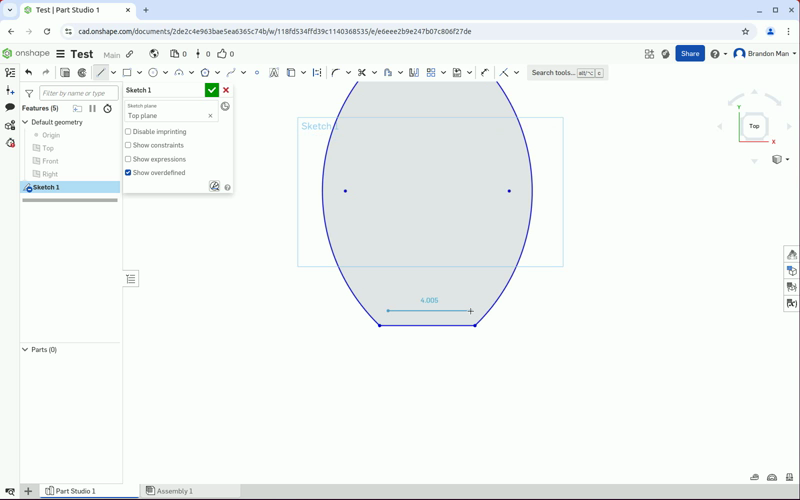
scroll(6)
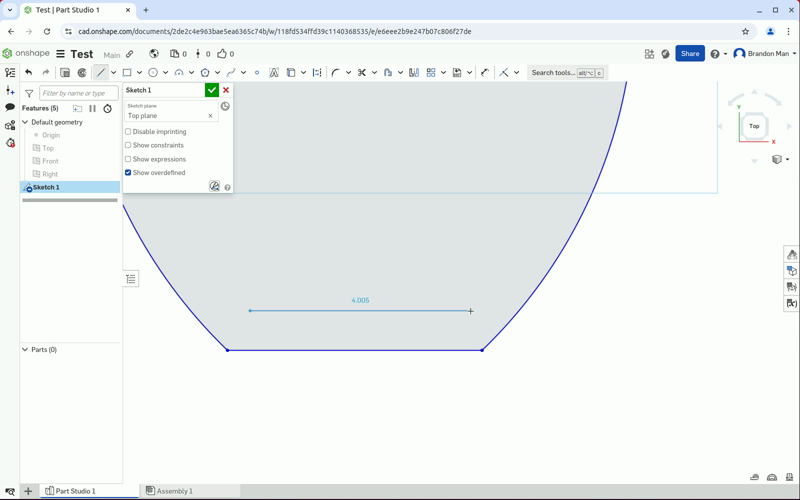
click(470, 310)
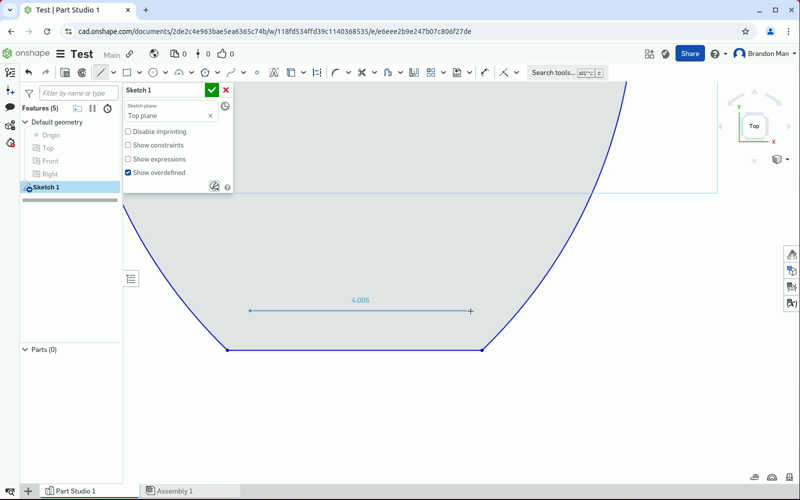
scroll(-6)
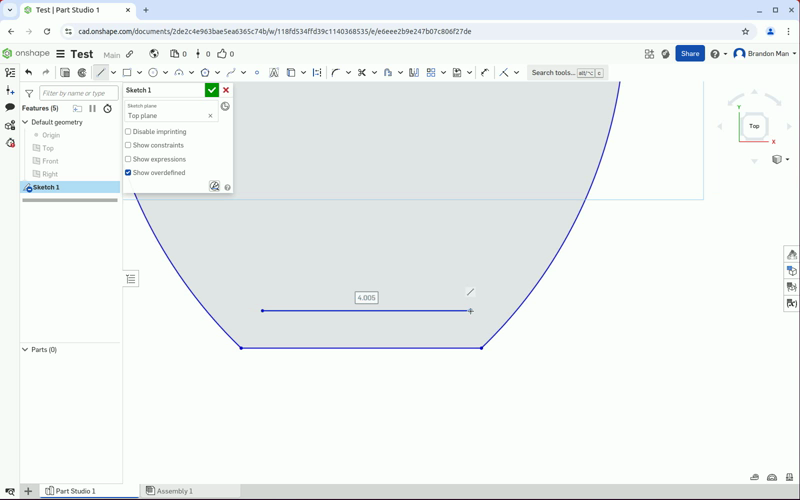
scroll(-6)
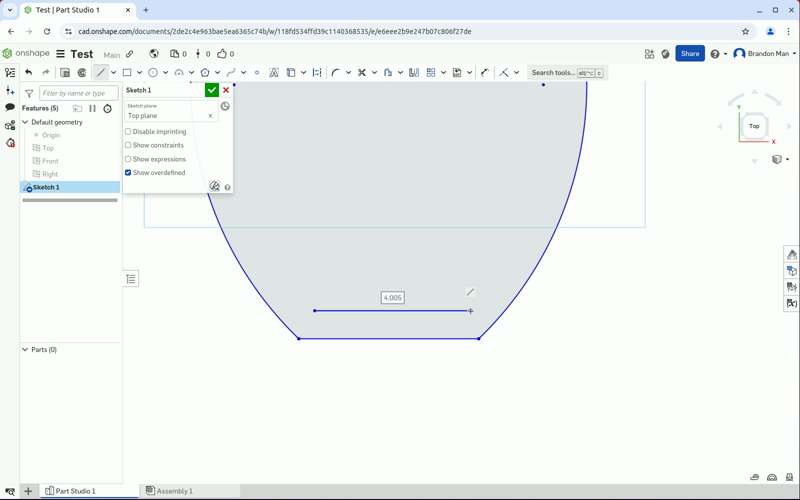
scroll(-6)
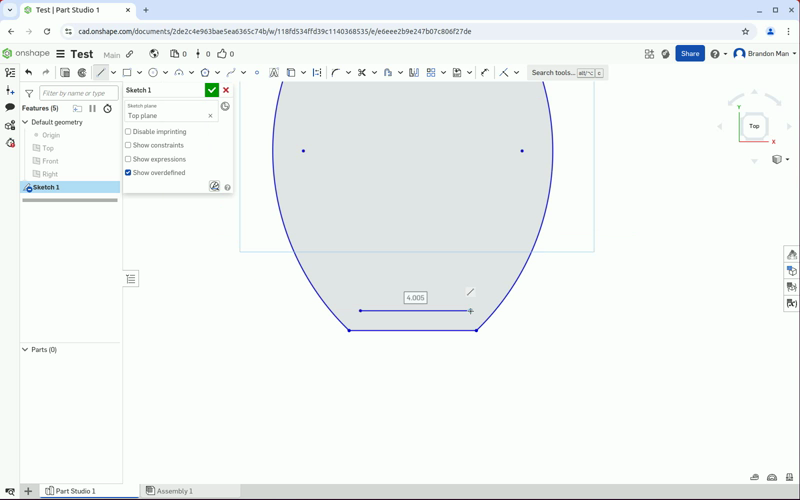
scroll(-6)
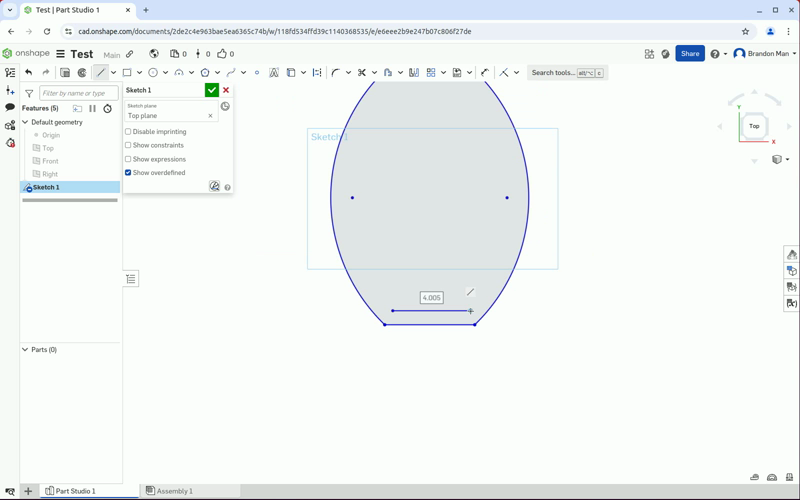
scroll(-6)
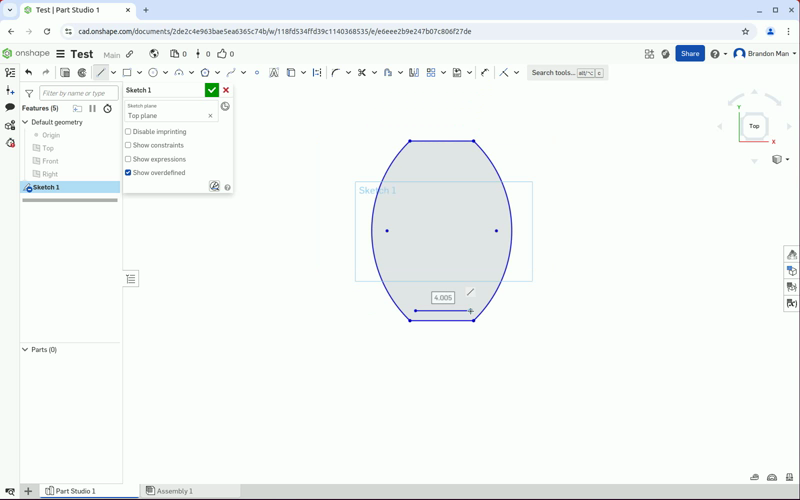
scroll(-6)
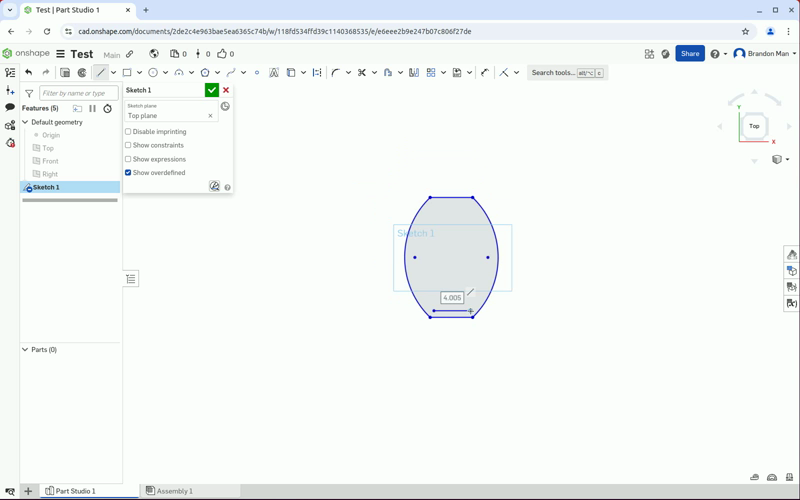
scroll(-6)
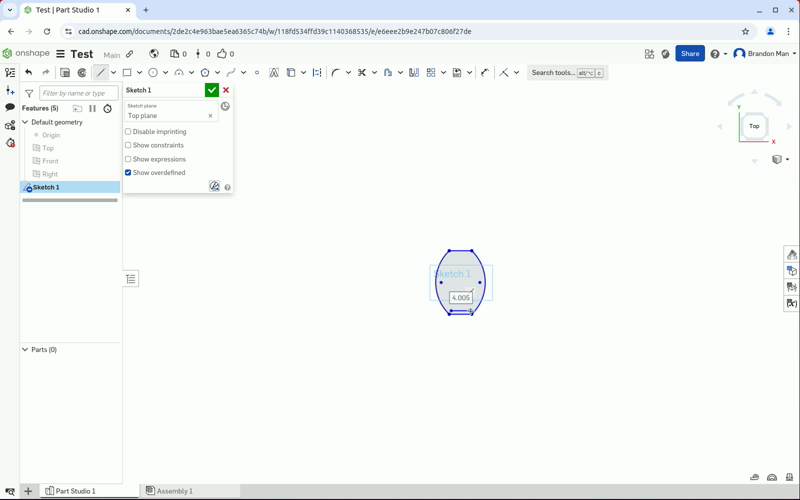
key_up(shift)
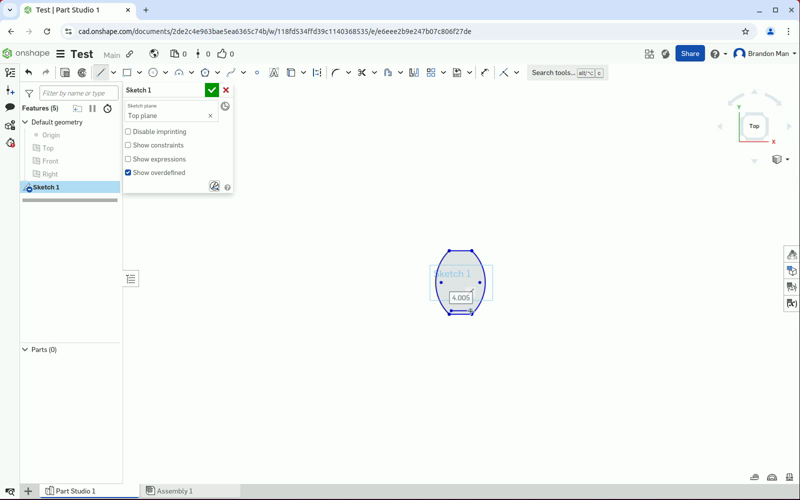
key(esc)
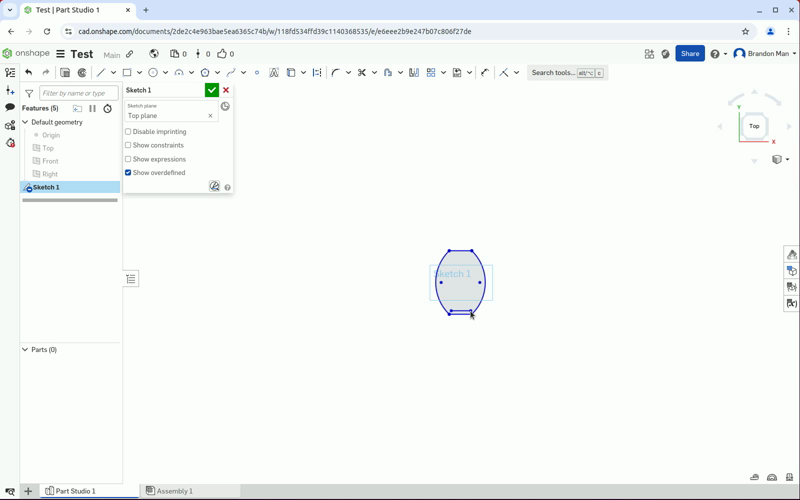
key(a)
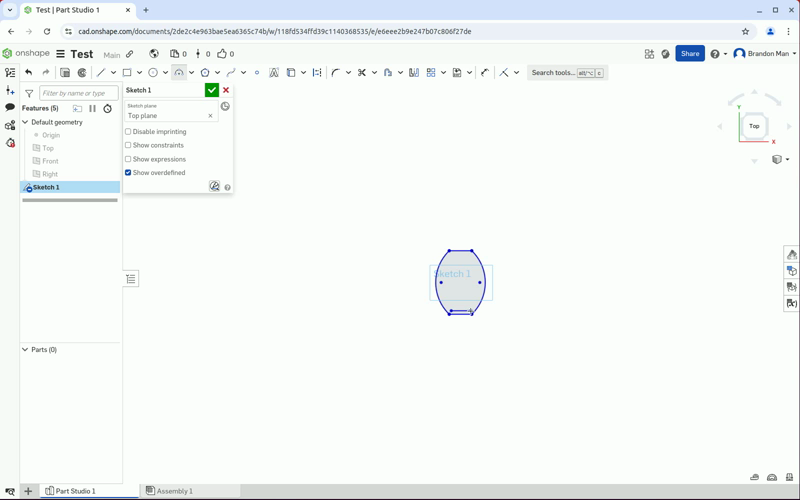
mouse_move(470, 310)
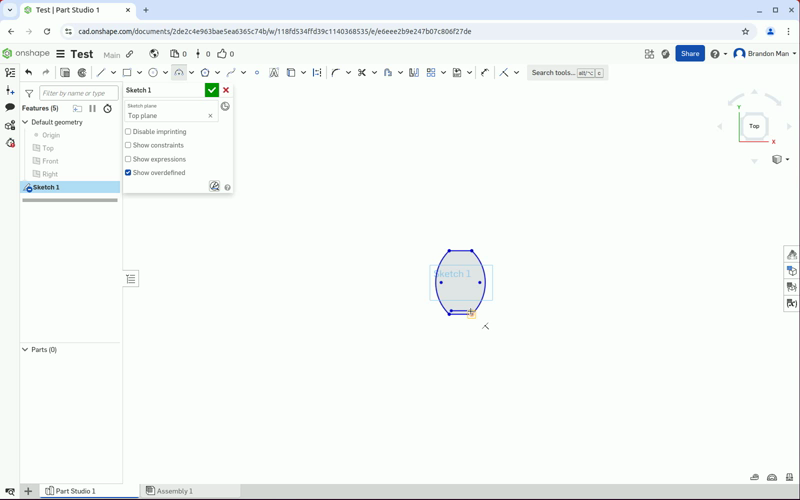
scroll(6)
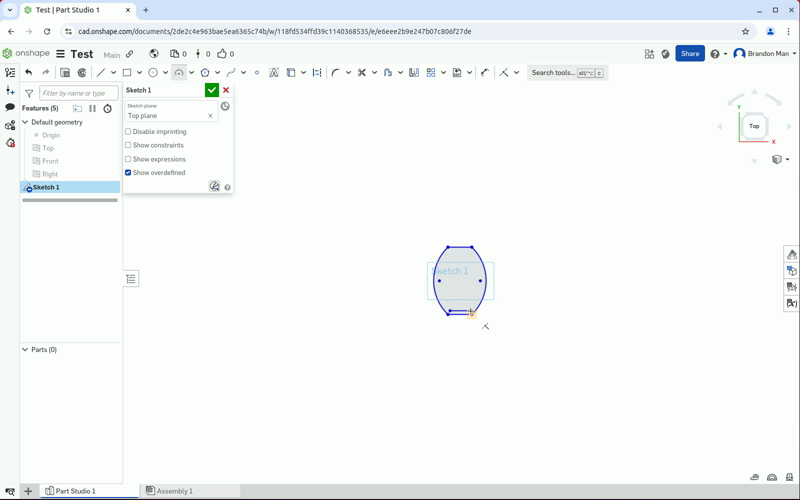
scroll(6)
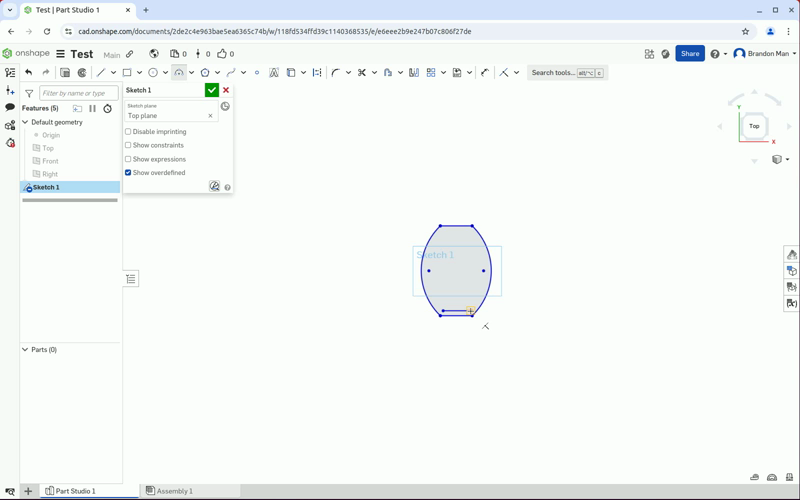
scroll(6)
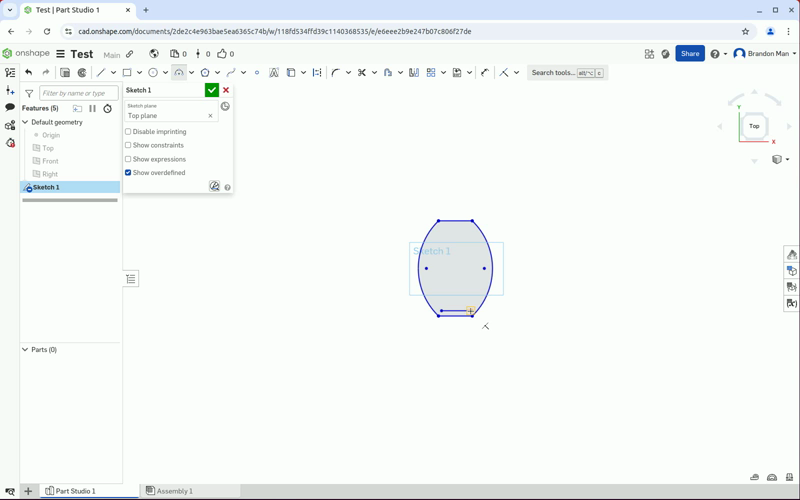
scroll(6)
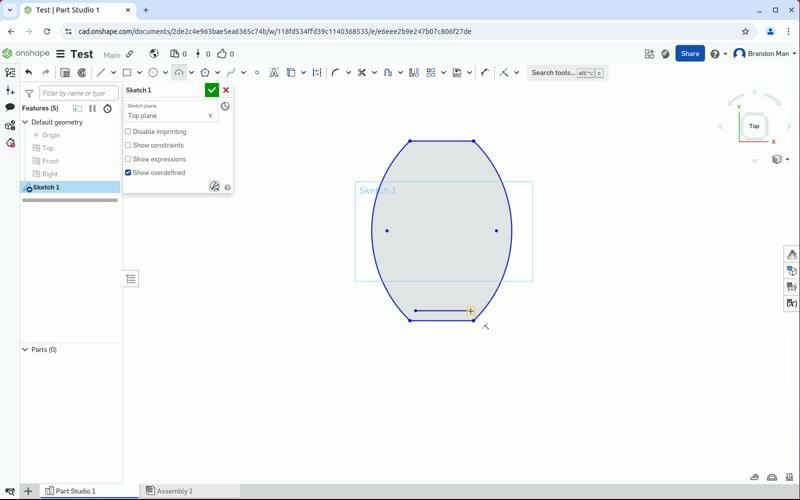
scroll(6)
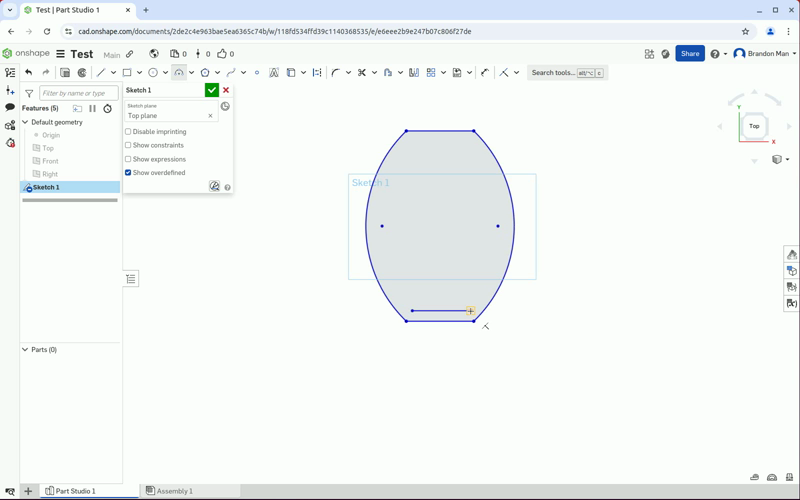
scroll(6)
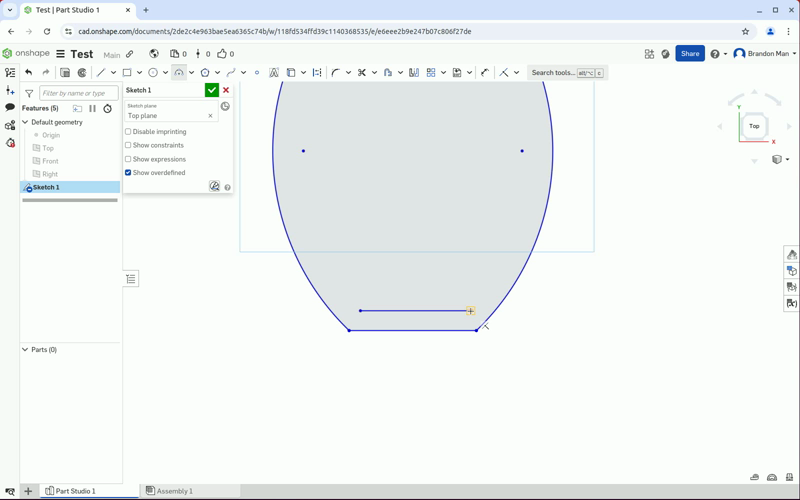
scroll(6)
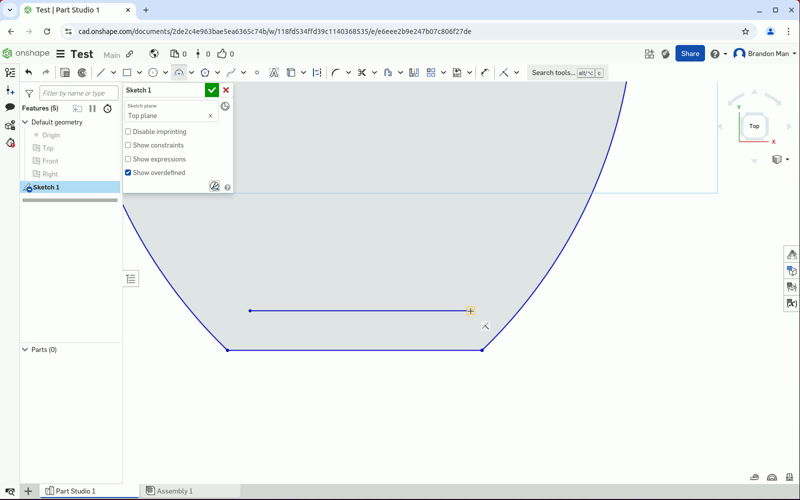
click(470, 310)
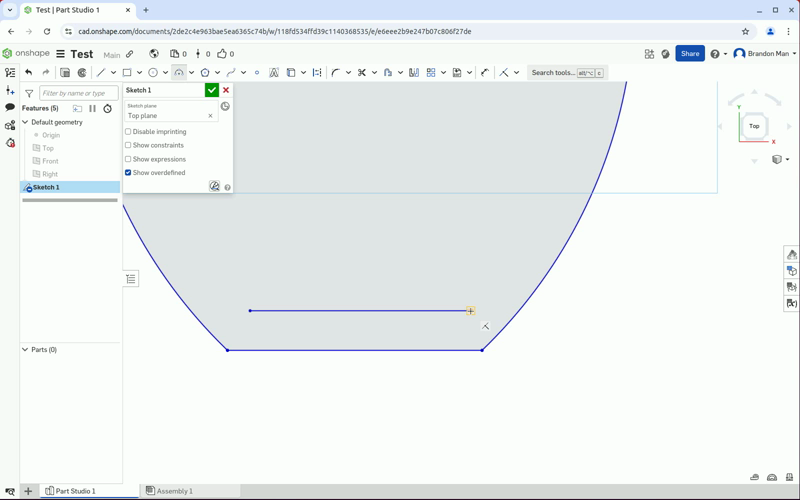
scroll(-6)
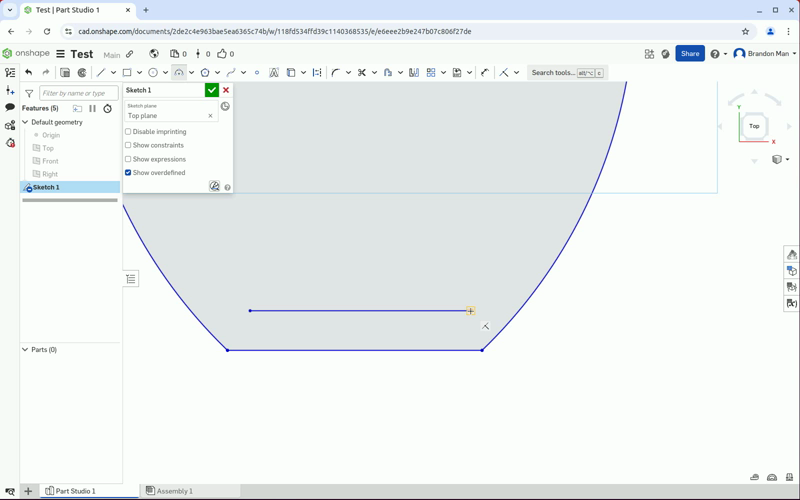
scroll(-6)
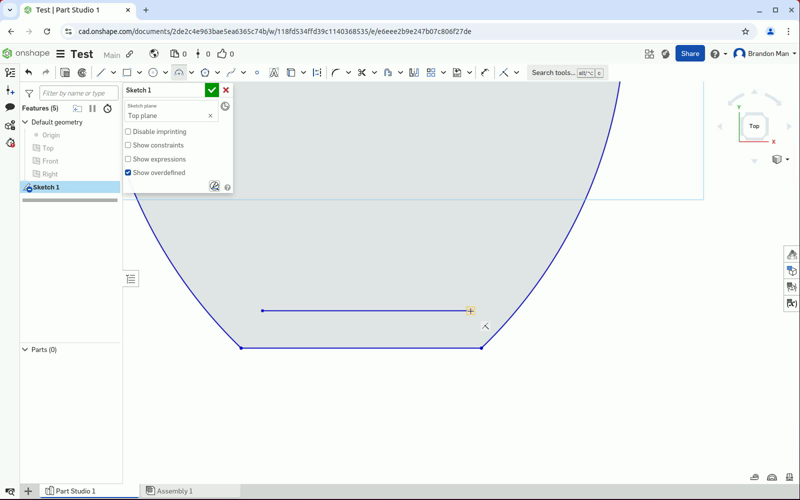
scroll(-6)
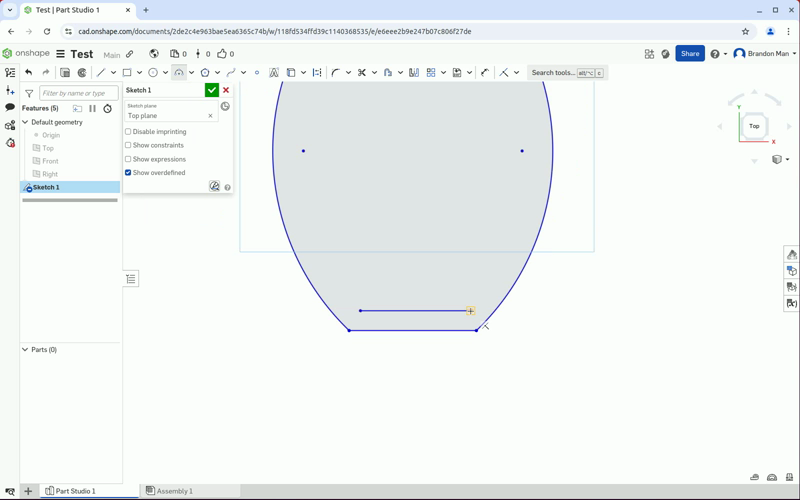
scroll(-6)
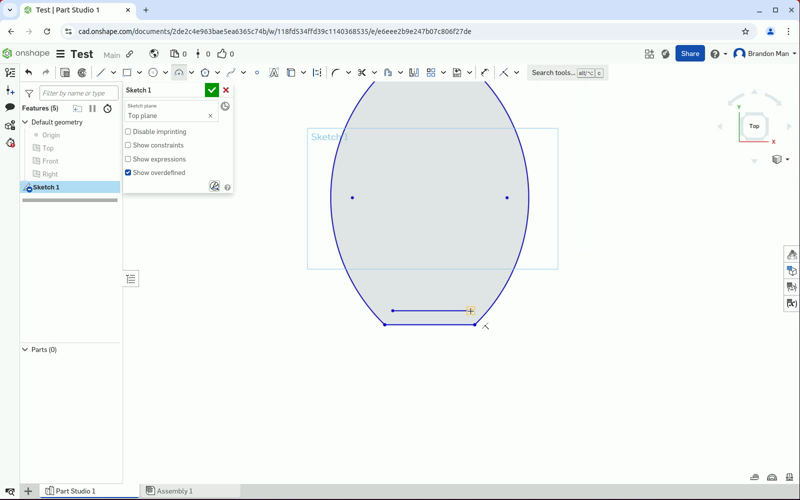
scroll(-6)
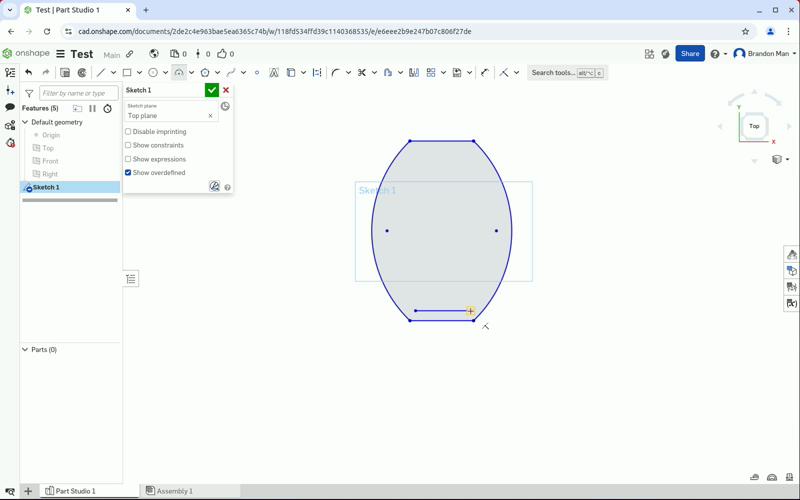
scroll(-6)
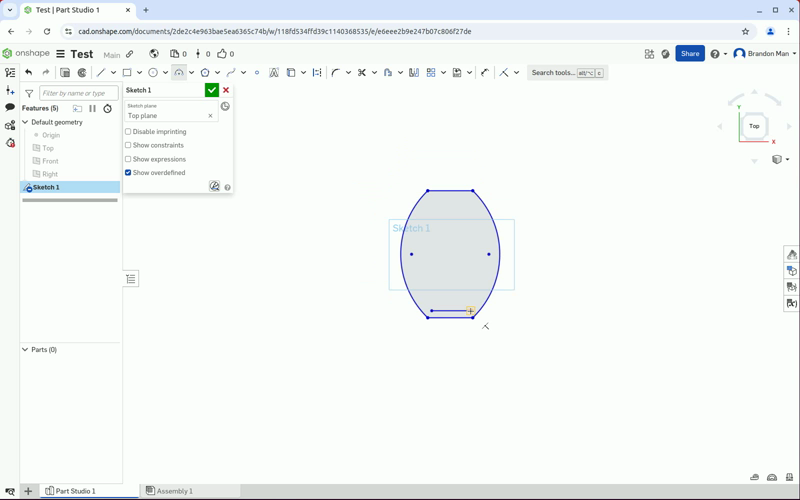
scroll(-6)
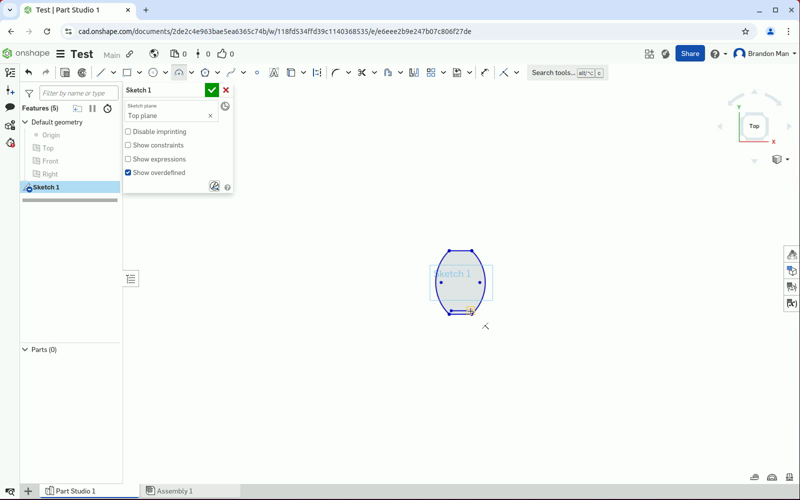
key_down(shift)
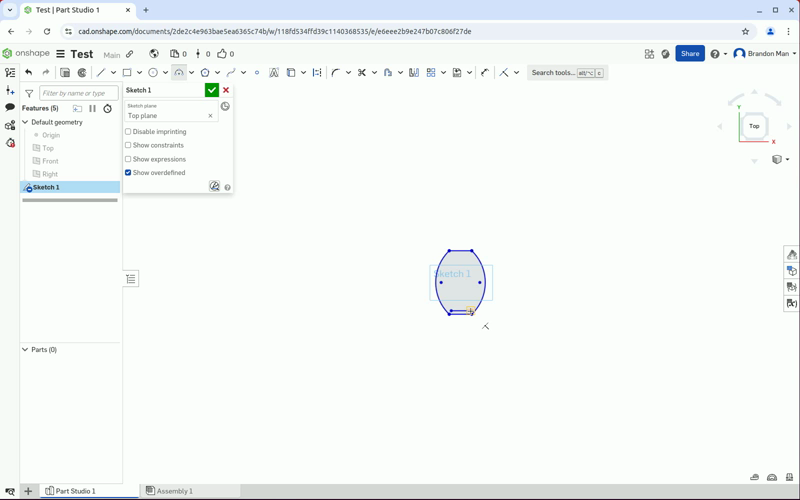
mouse_move(470, 254)
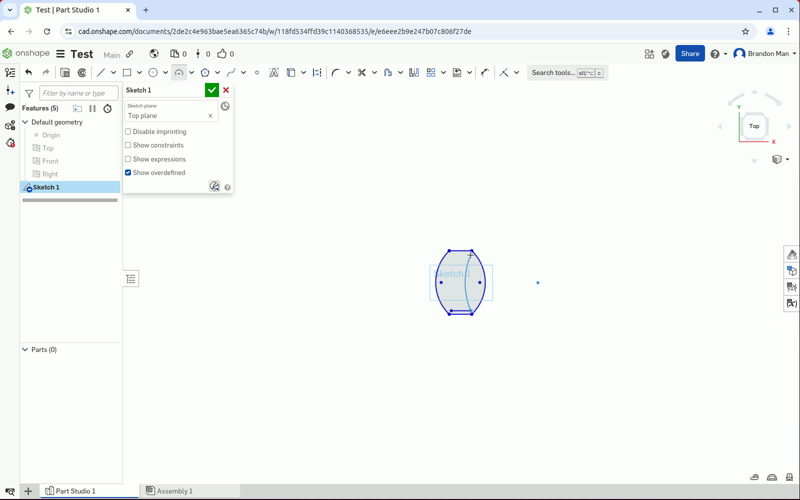
scroll(6)
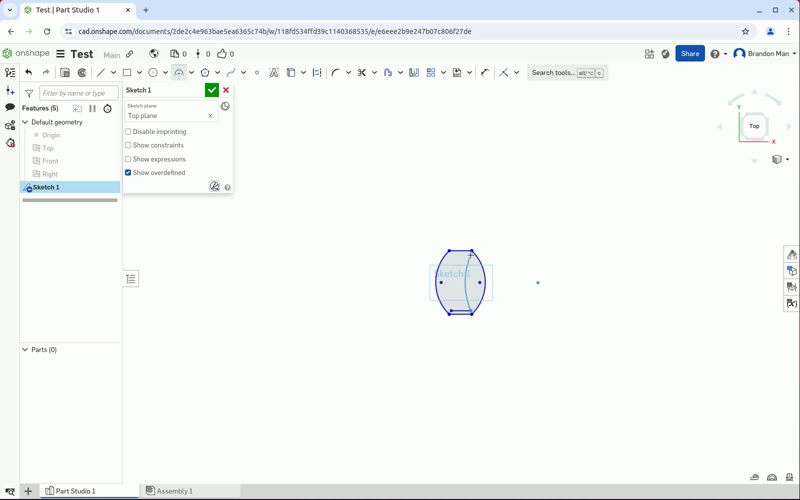
scroll(6)
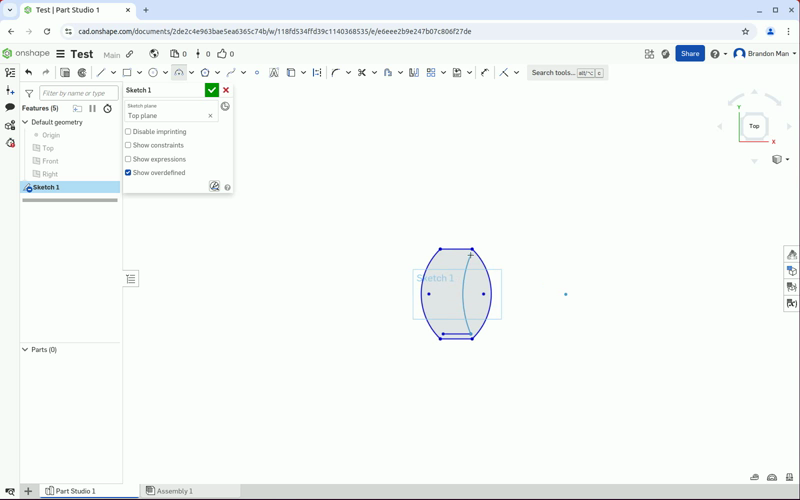
scroll(6)
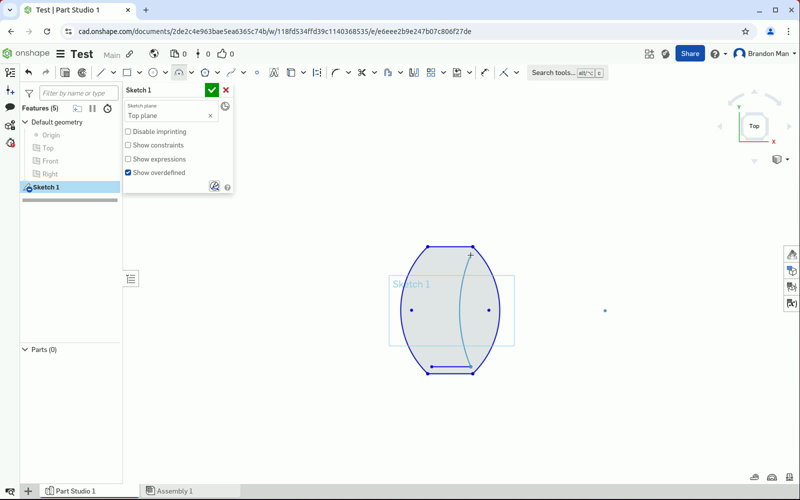
scroll(6)
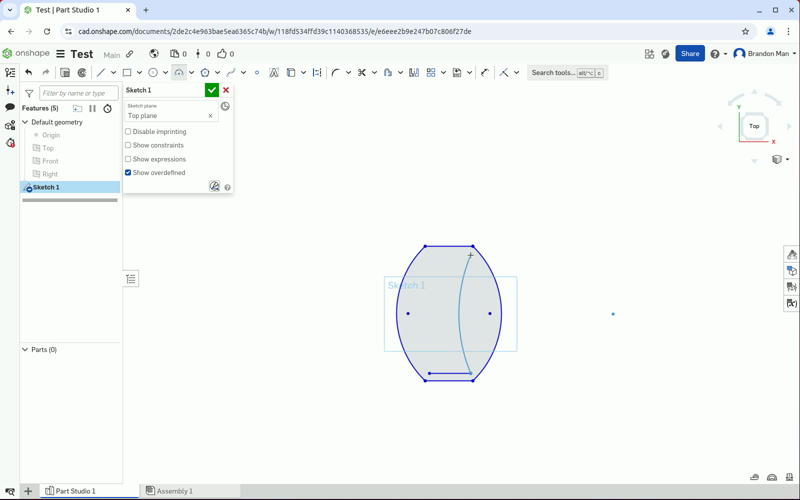
scroll(6)
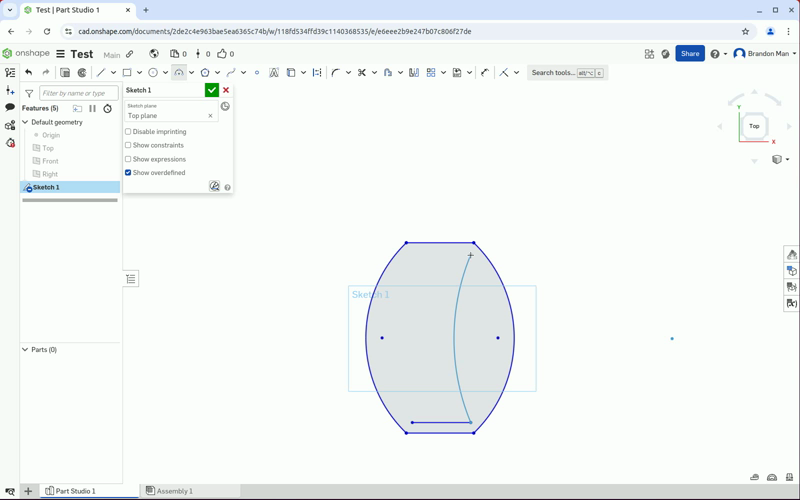
scroll(6)
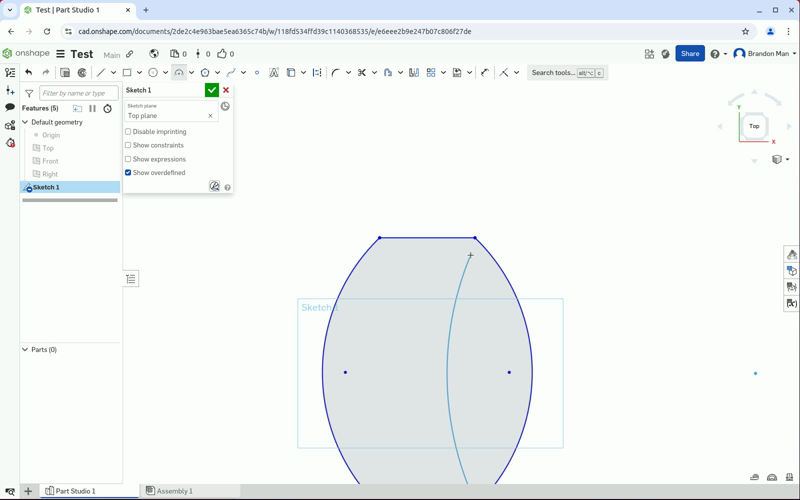
scroll(6)
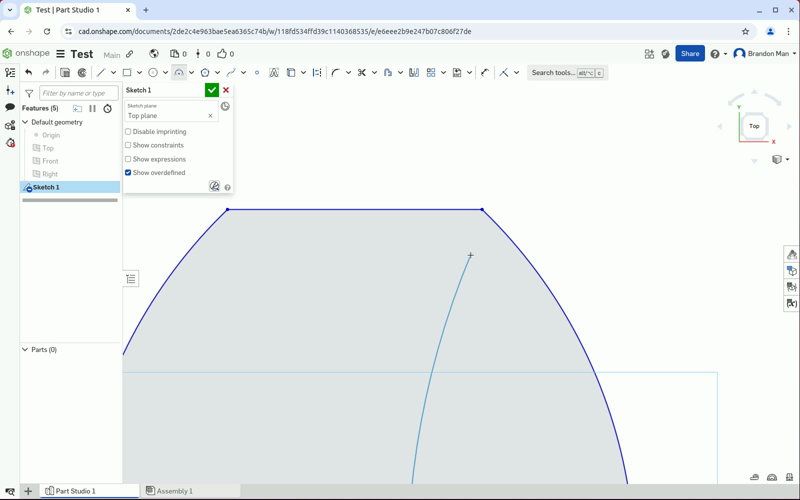
click(470, 254)
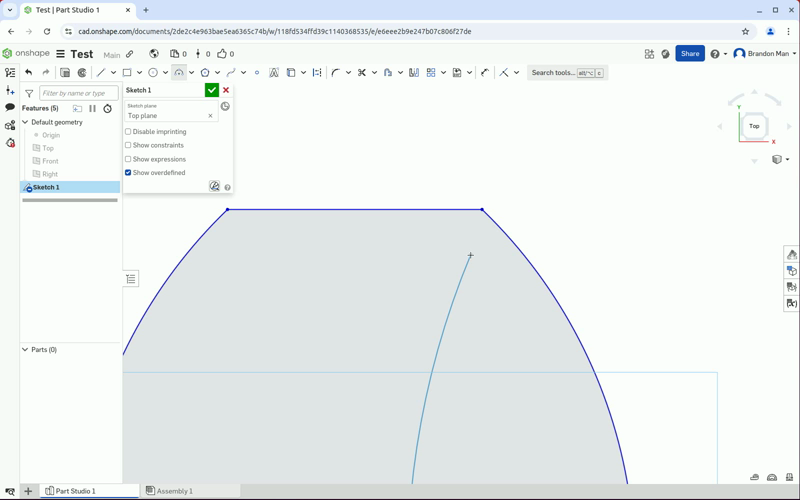
scroll(-6)
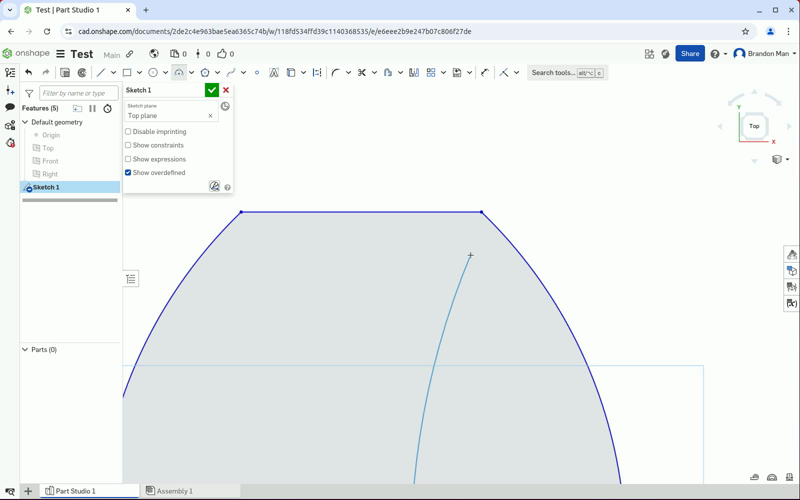
scroll(-6)
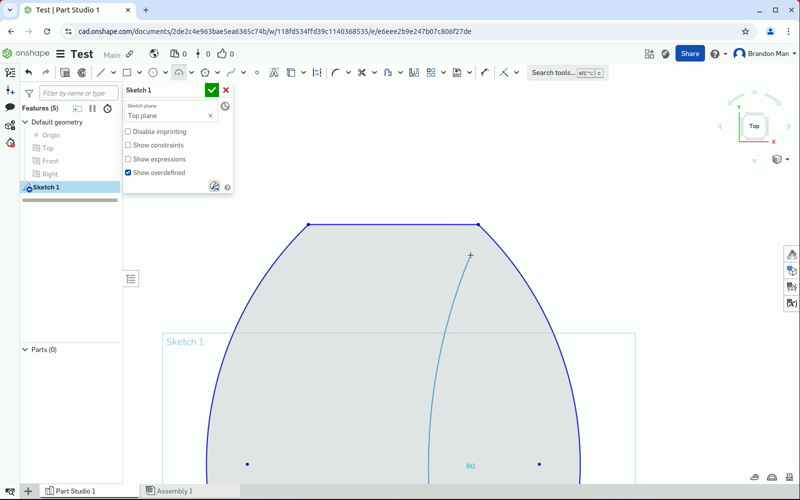
scroll(-6)
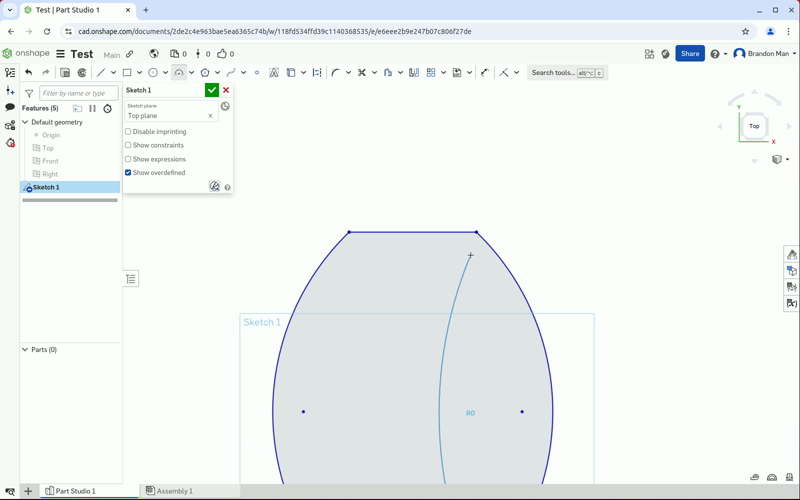
scroll(-6)
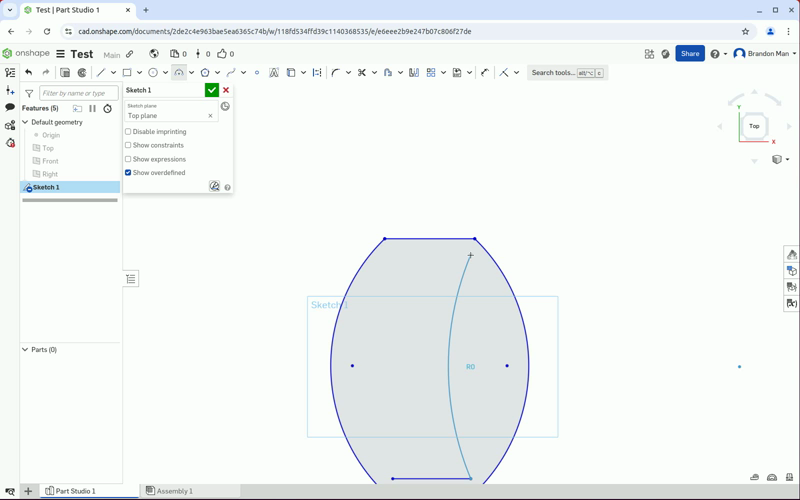
scroll(-6)
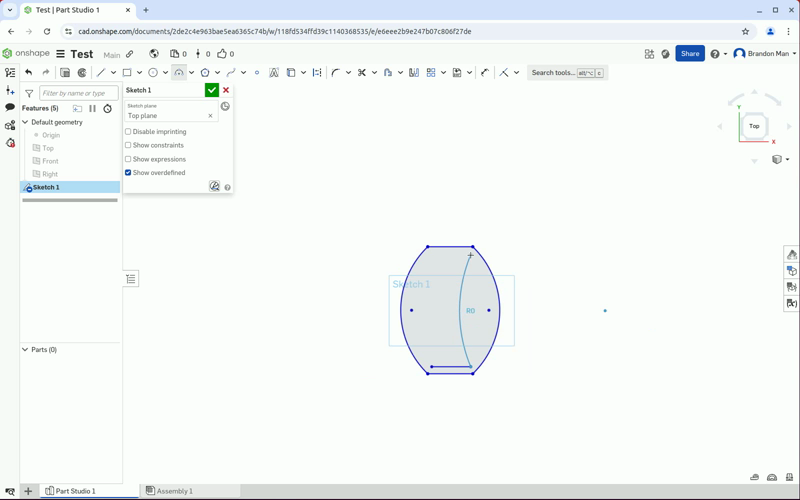
scroll(-6)
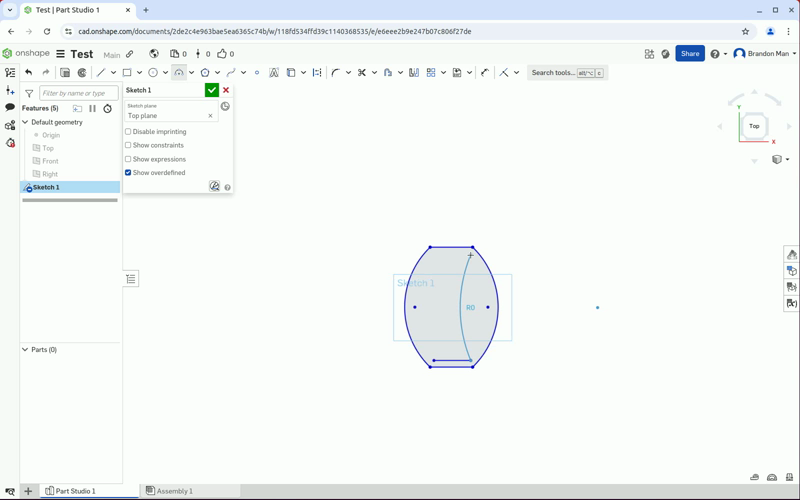
scroll(-6)
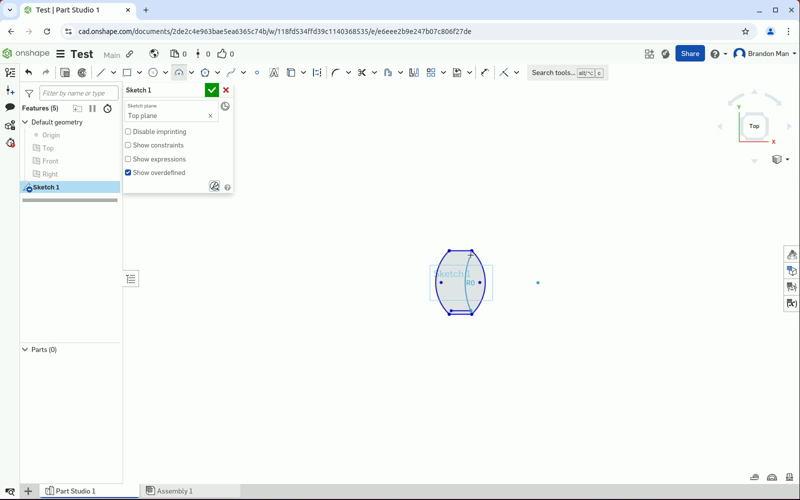
mouse_move(481, 282)
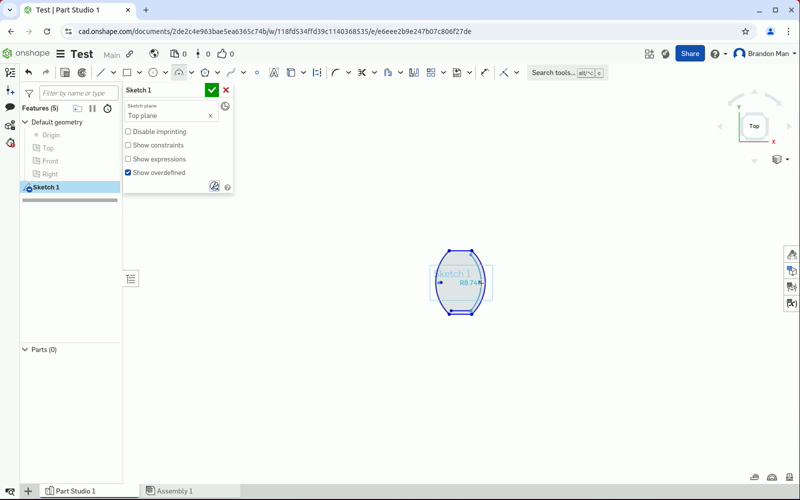
scroll(6)
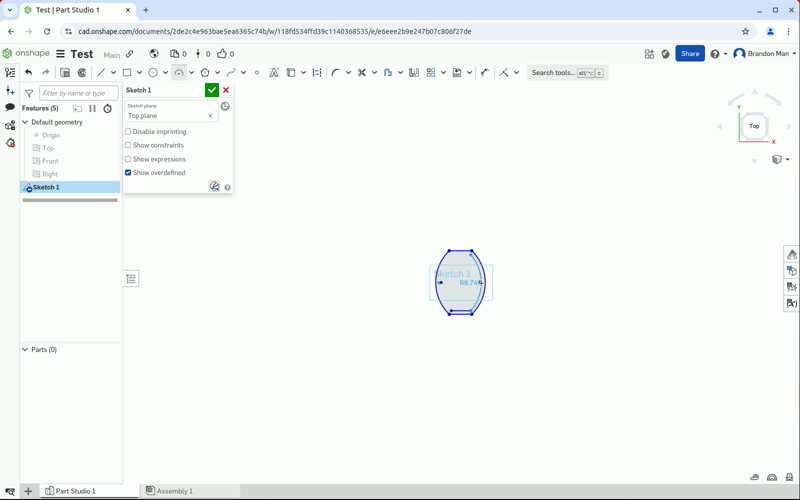
scroll(6)
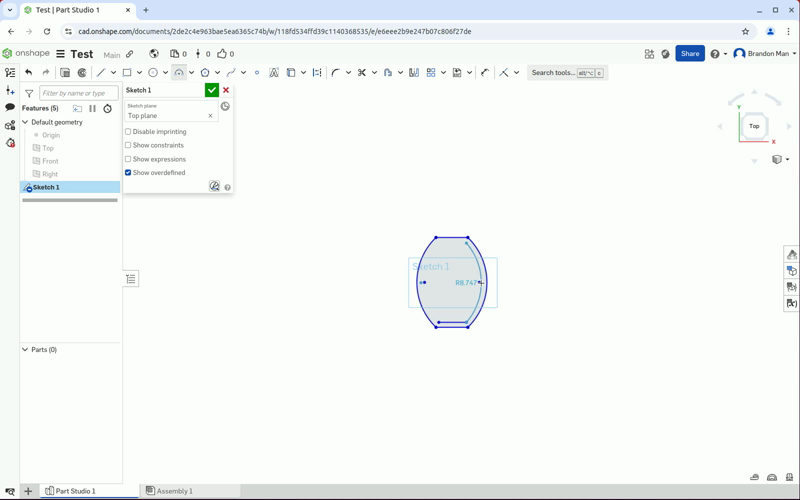
scroll(6)
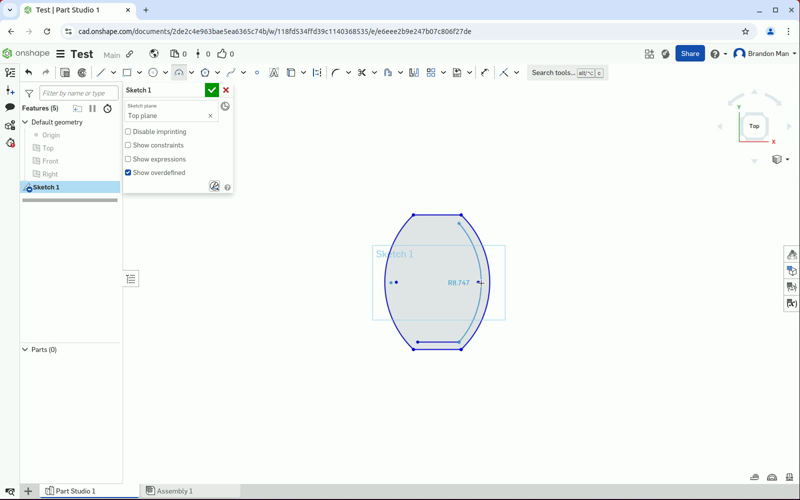
scroll(6)
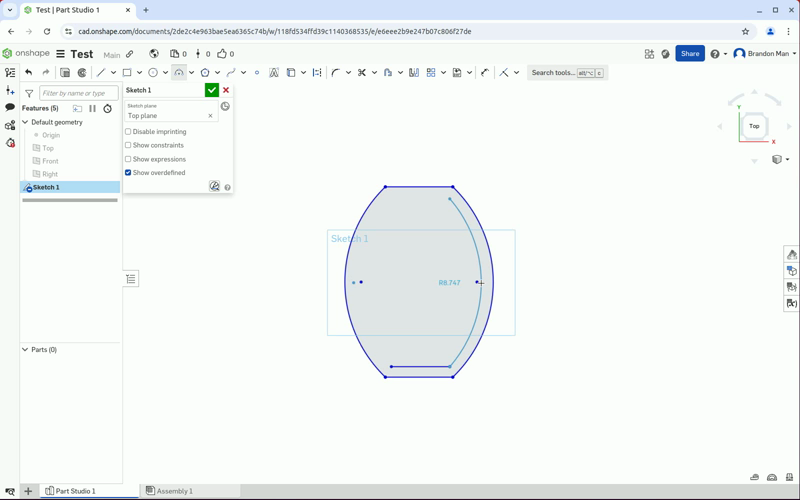
scroll(6)
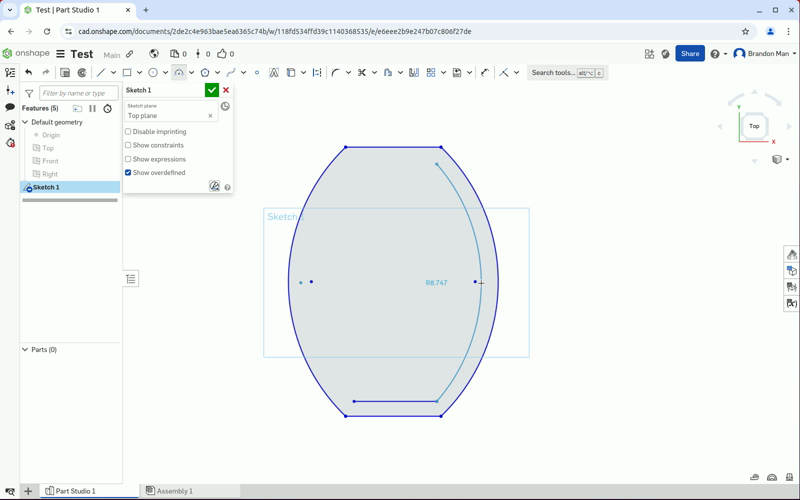
scroll(6)
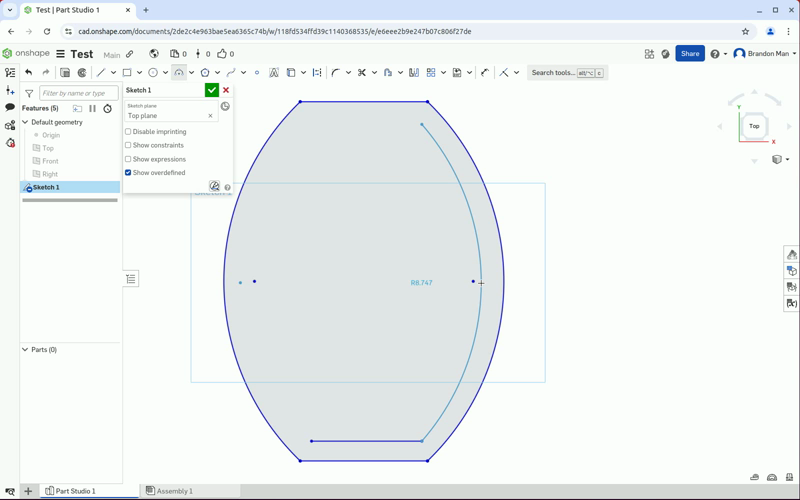
scroll(6)
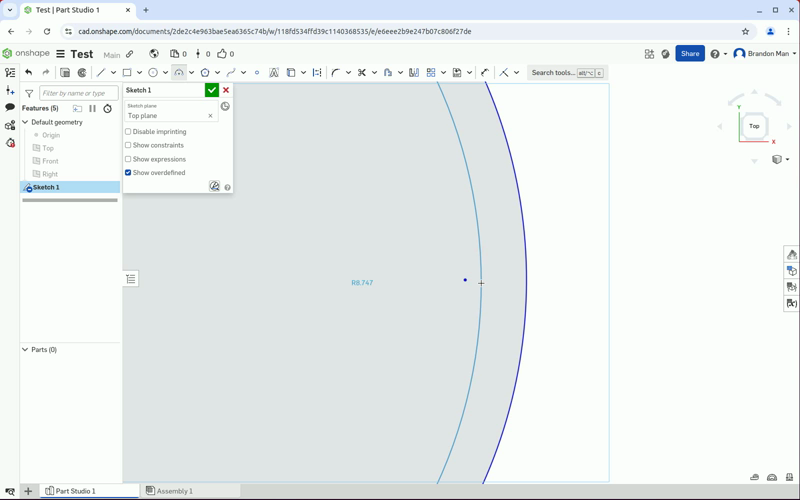
click(481, 282)
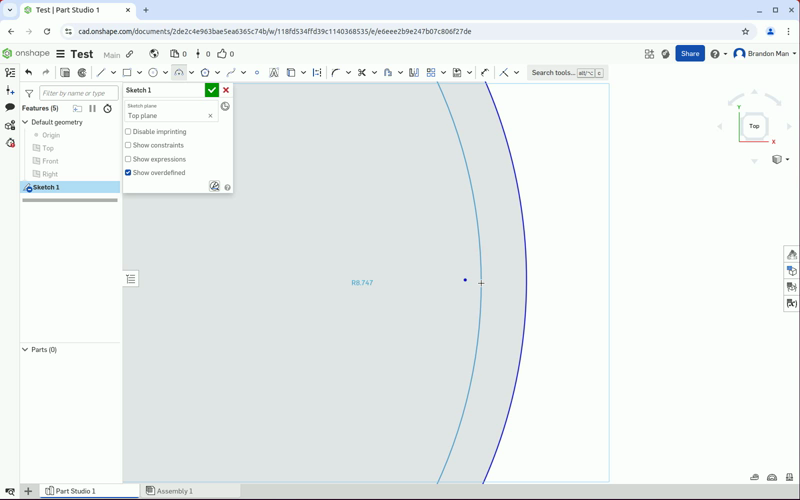
scroll(-6)
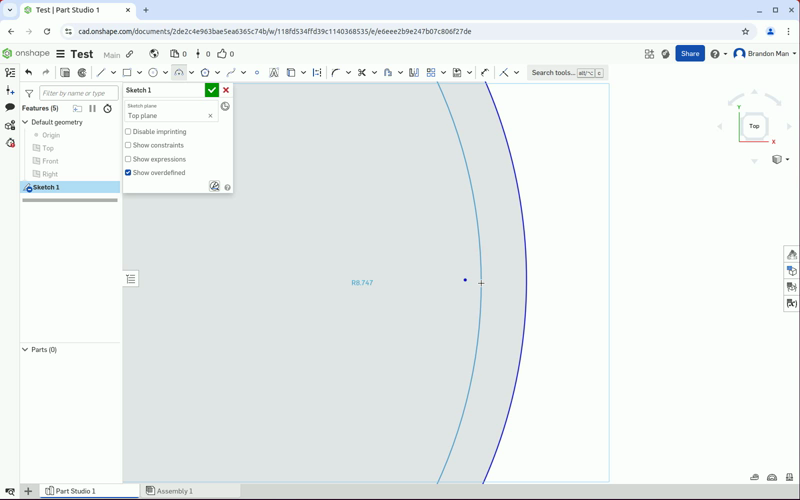
scroll(-6)
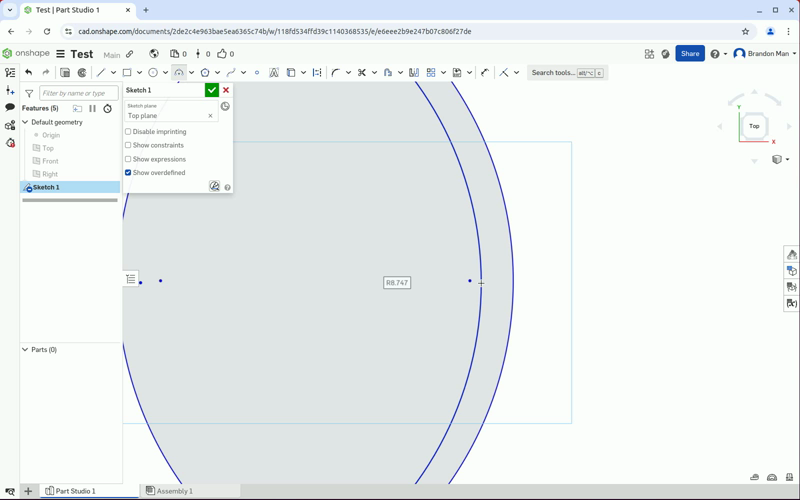
scroll(-6)
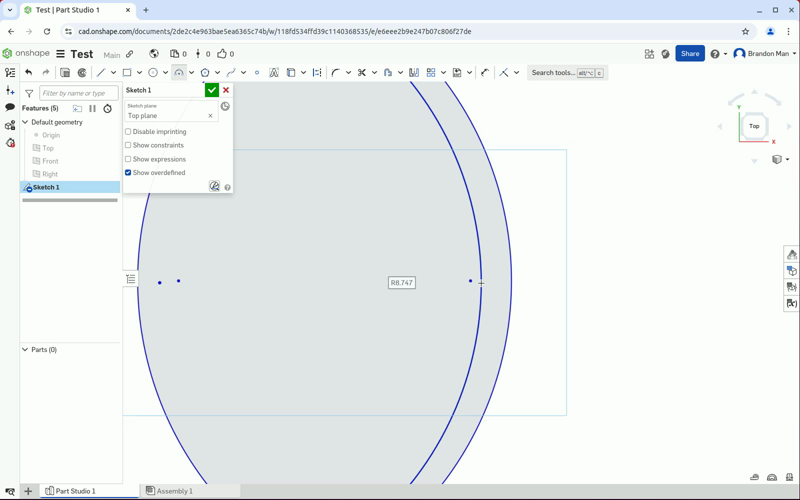
scroll(-6)
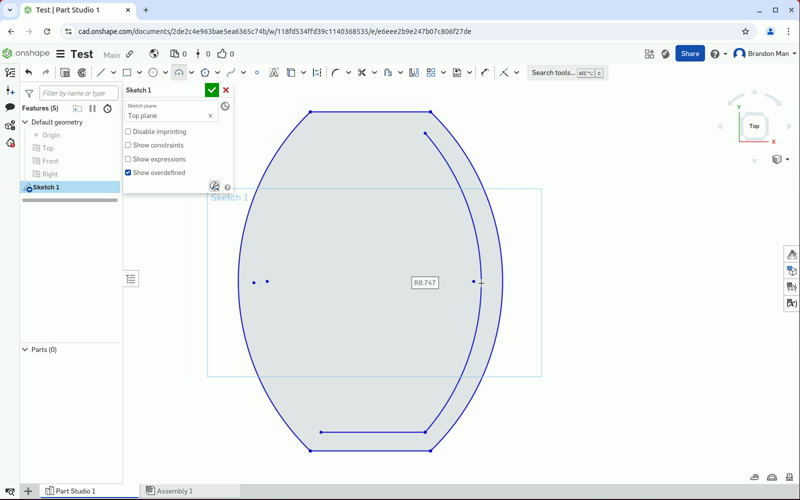
scroll(-6)
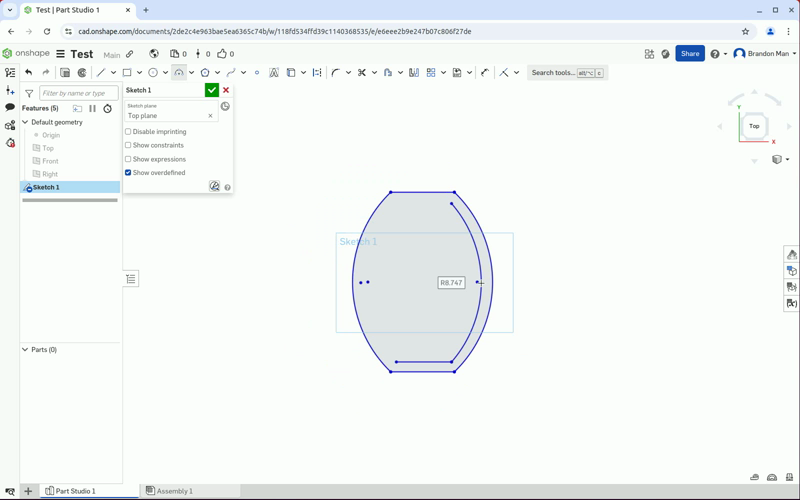
scroll(-6)
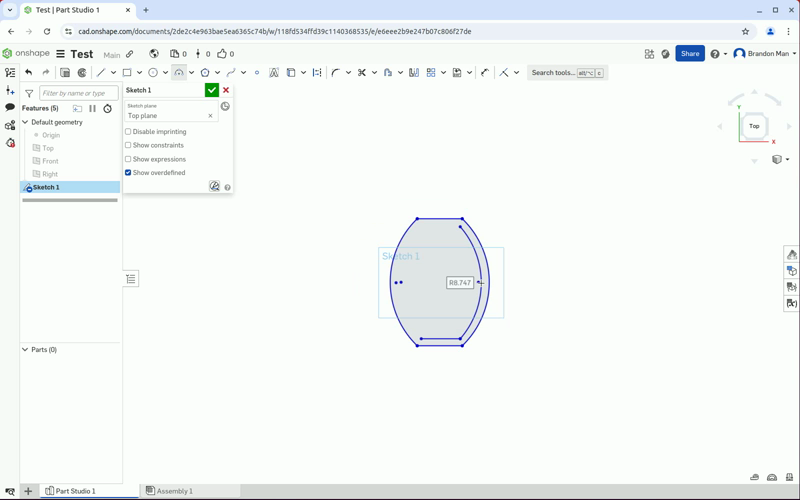
scroll(-6)
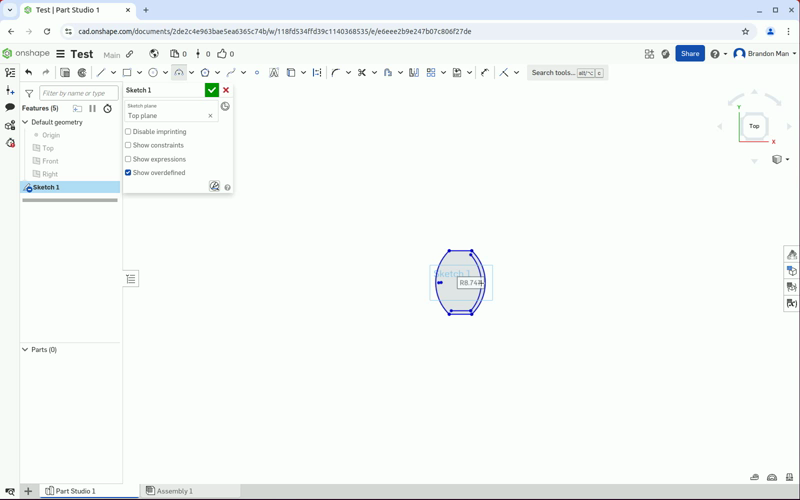
key_up(shift)
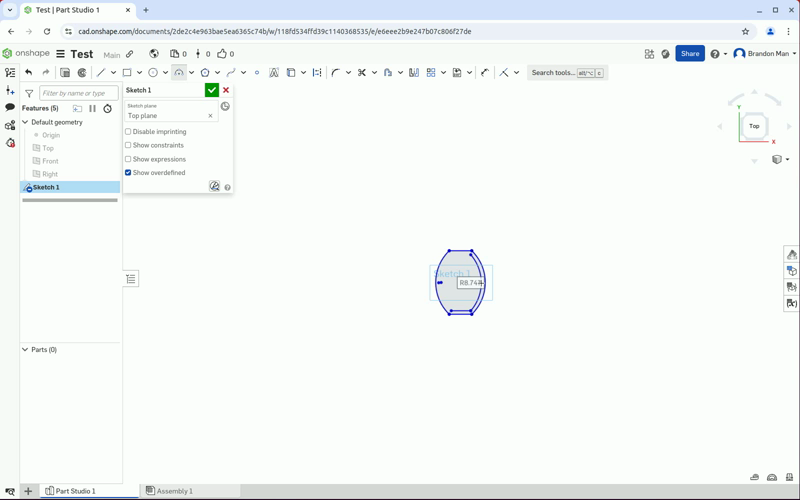
key(esc)
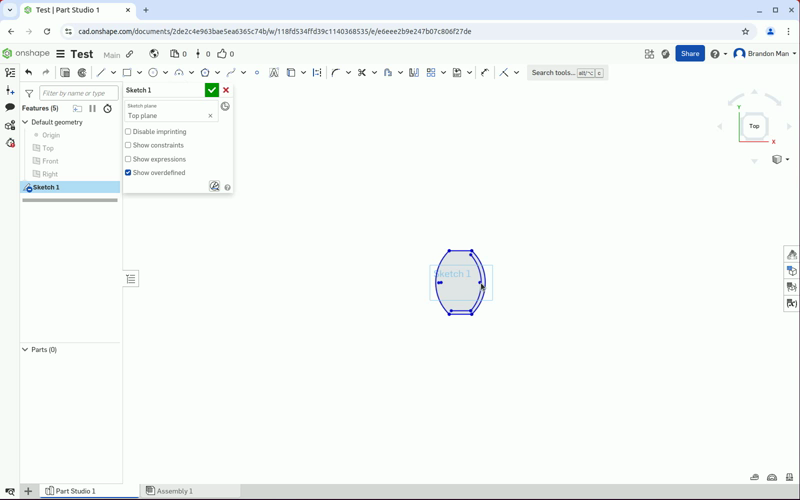
key(l)
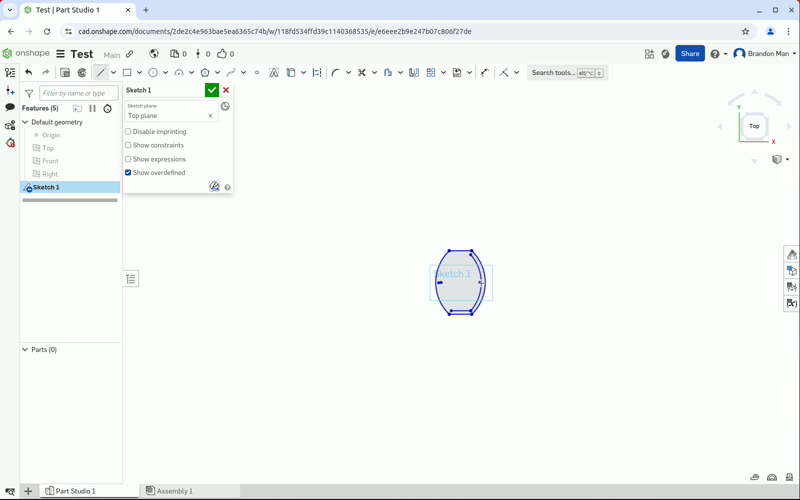
mouse_move(470, 254)
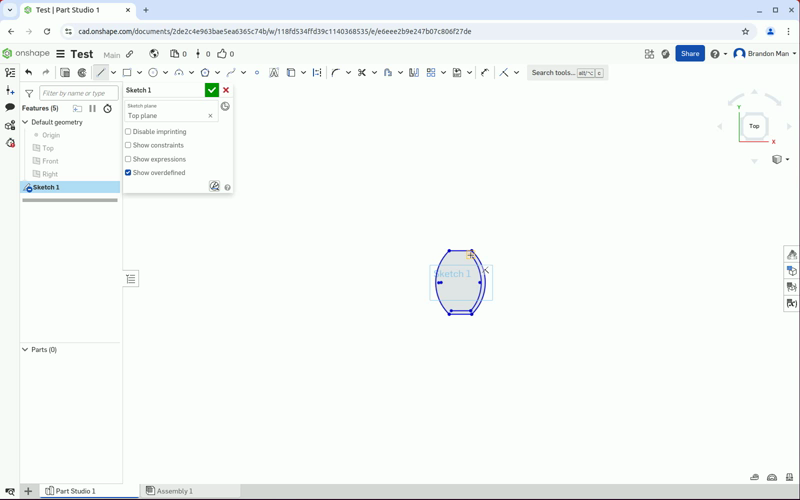
scroll(6)
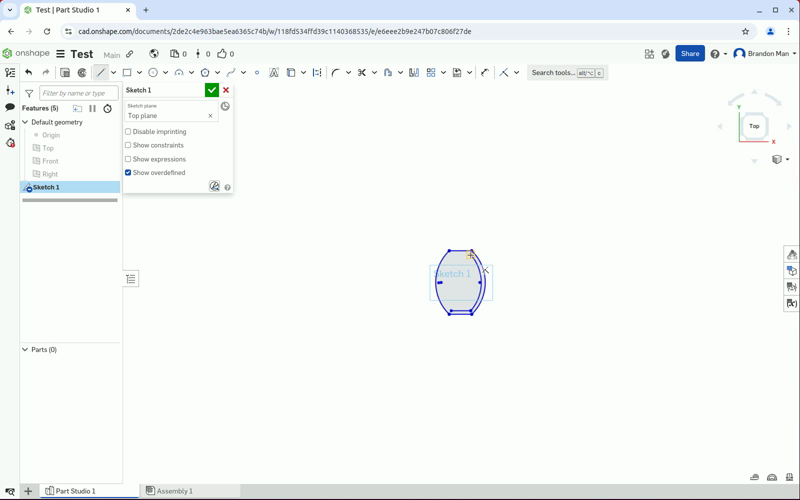
scroll(6)
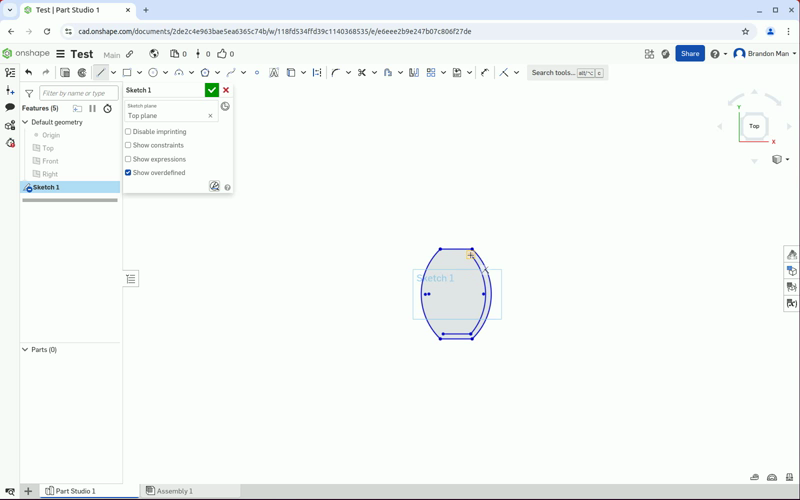
scroll(6)
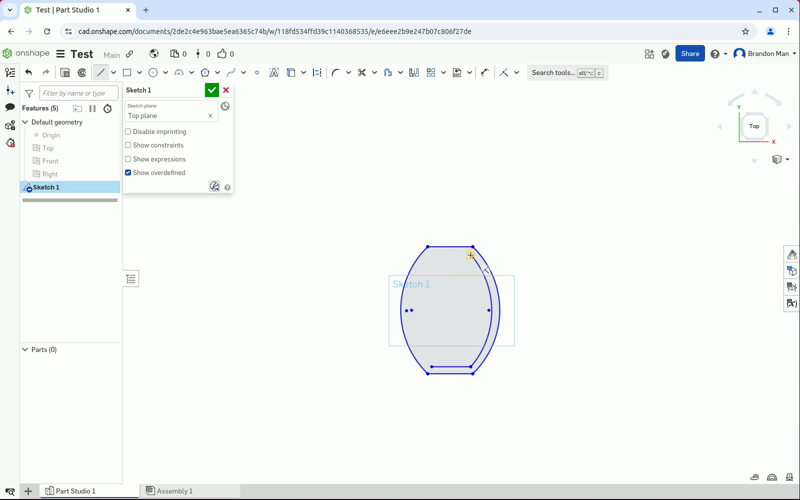
scroll(6)
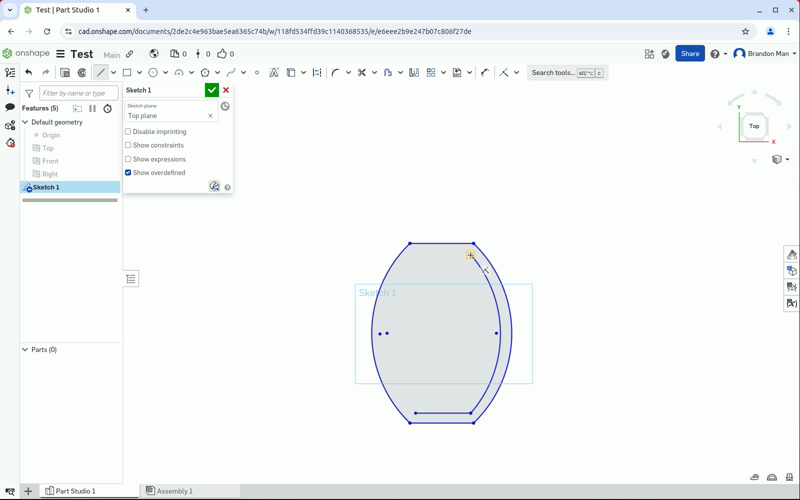
scroll(6)
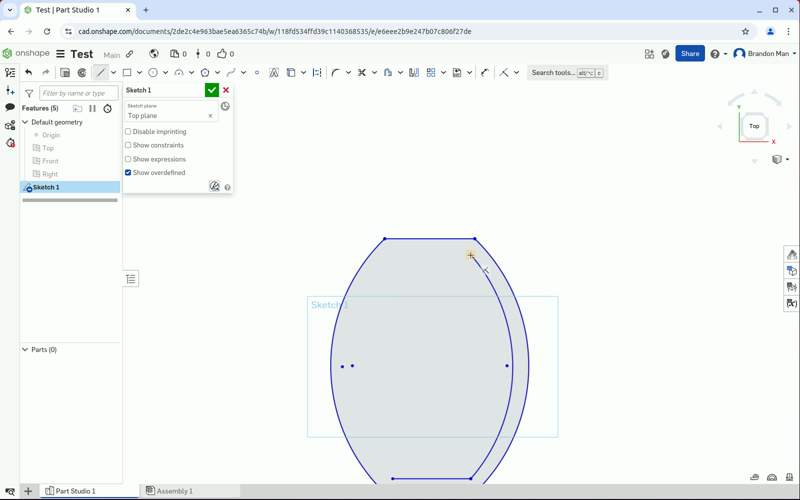
scroll(6)
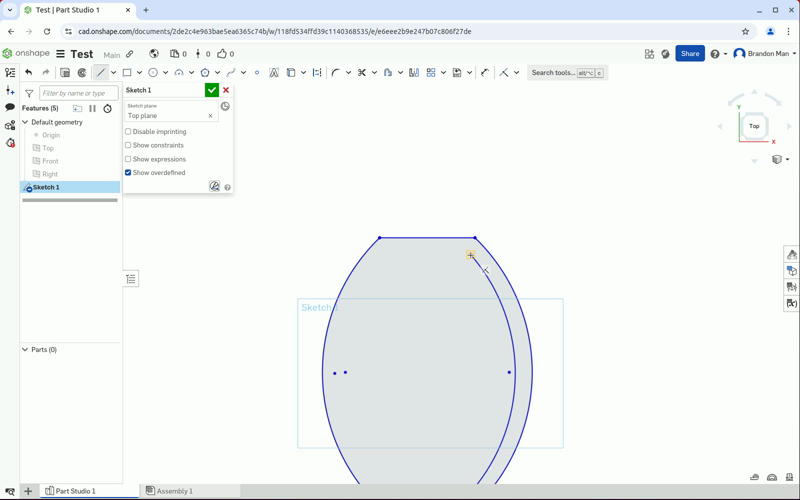
scroll(6)
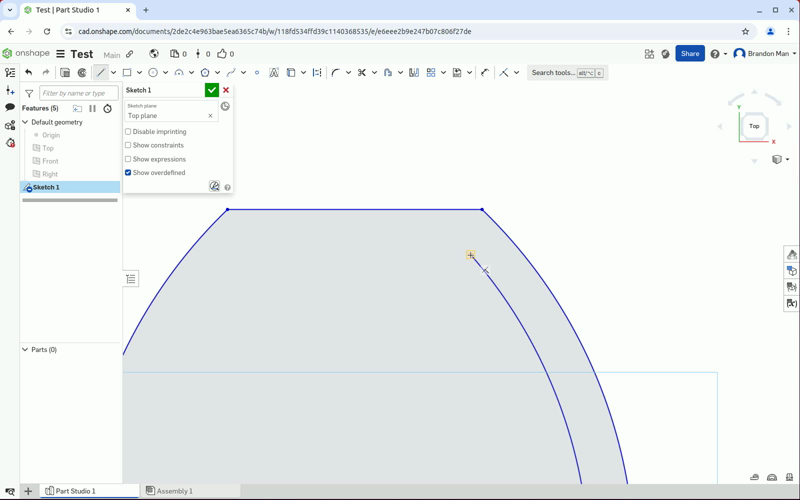
click(470, 254)
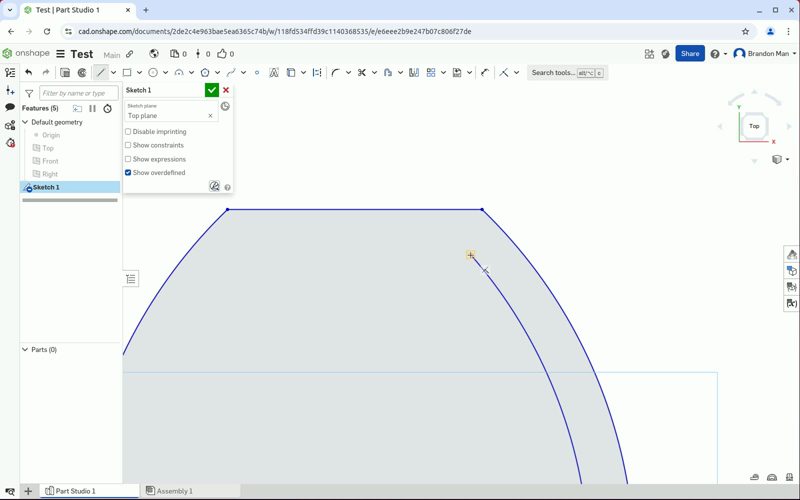
scroll(-6)
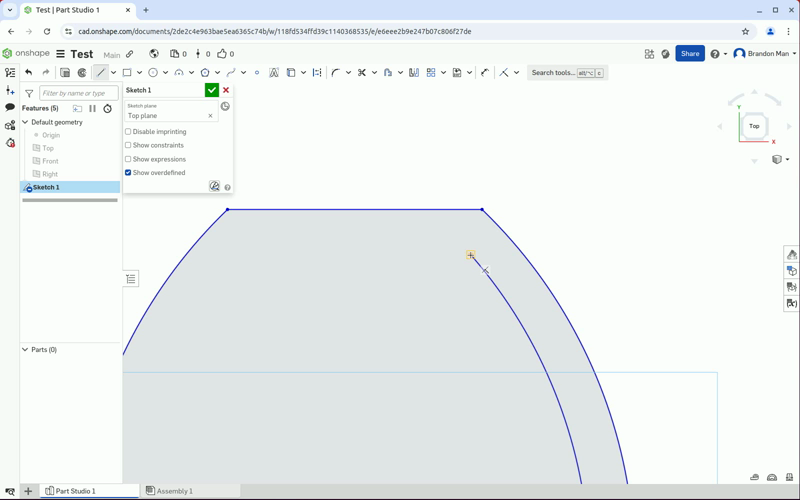
scroll(-6)
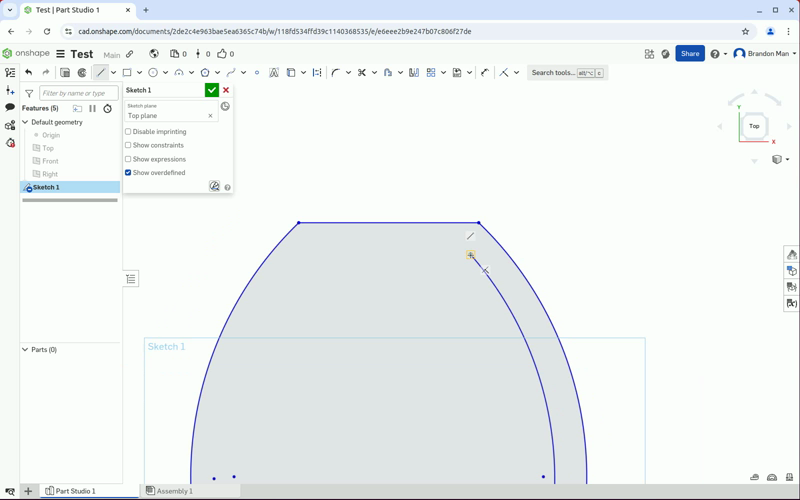
scroll(-6)
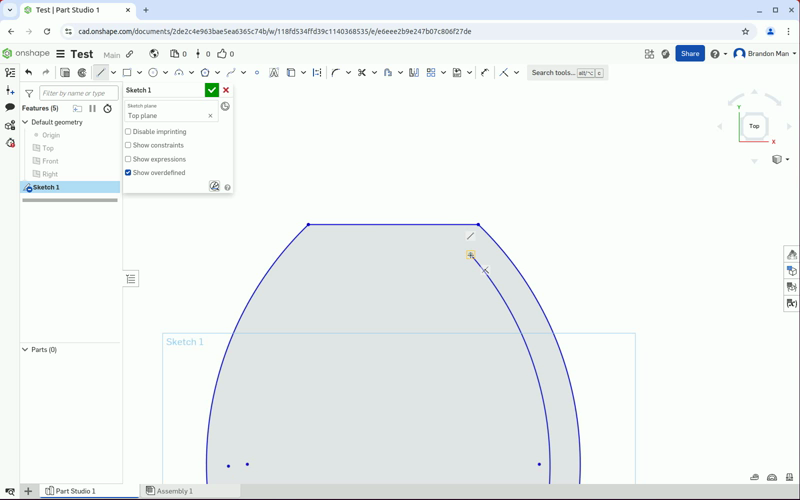
scroll(-6)
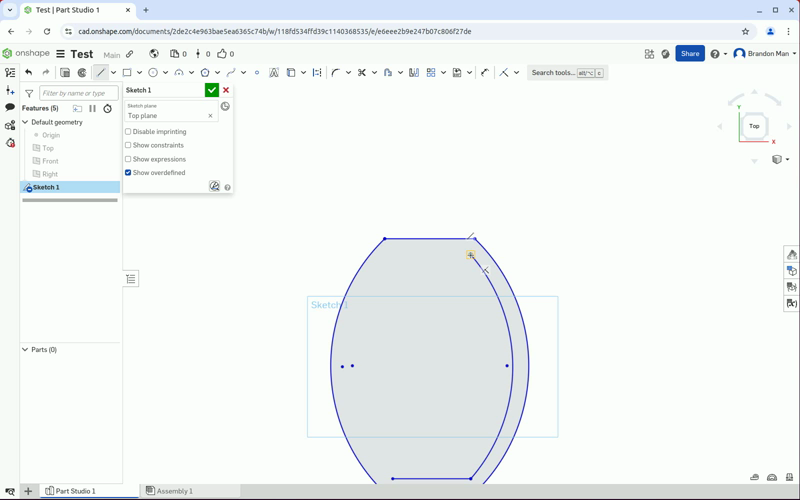
scroll(-6)
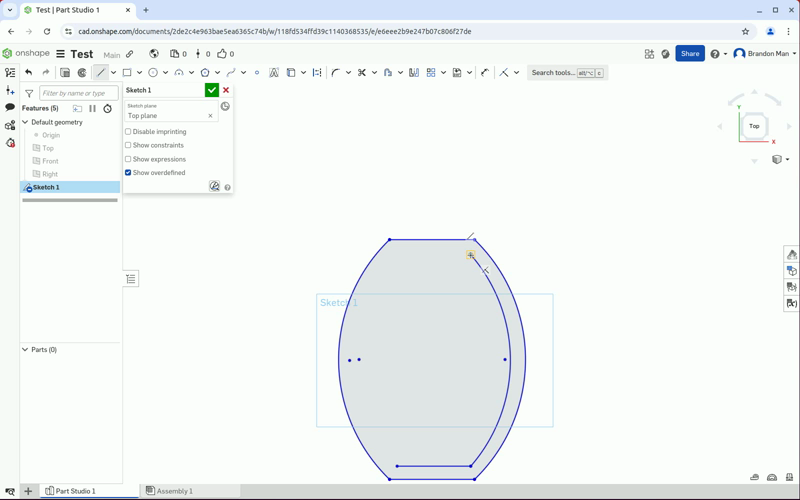
scroll(-6)
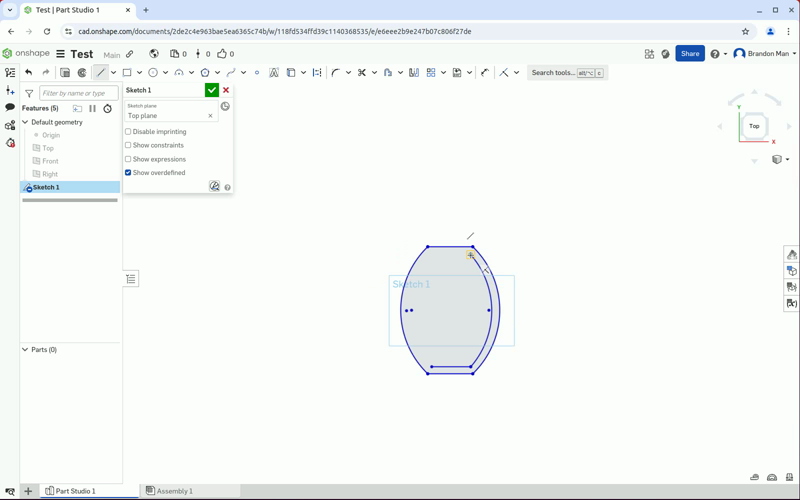
scroll(-6)
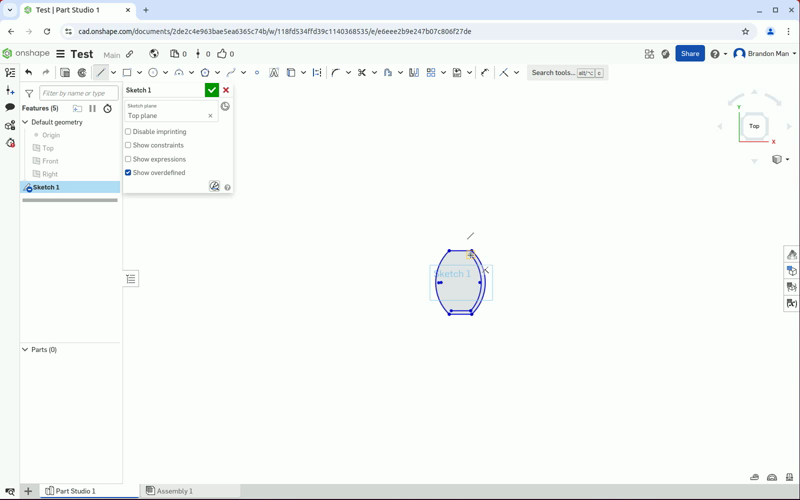
key_down(shift)
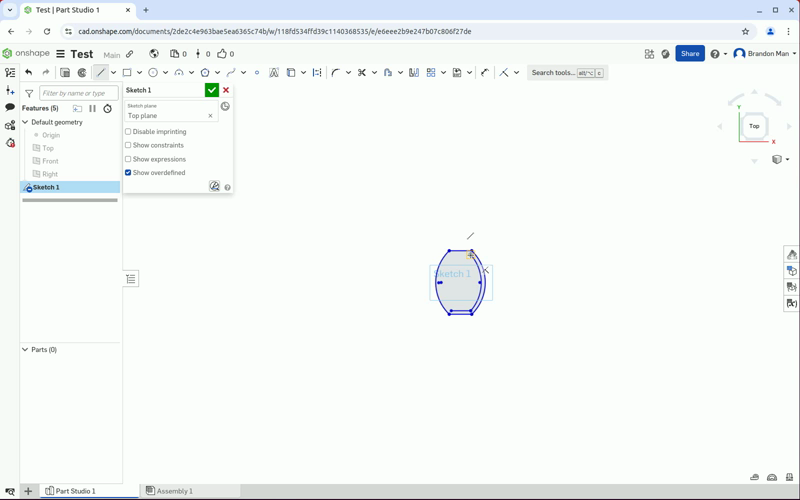
mouse_move(500, 254)
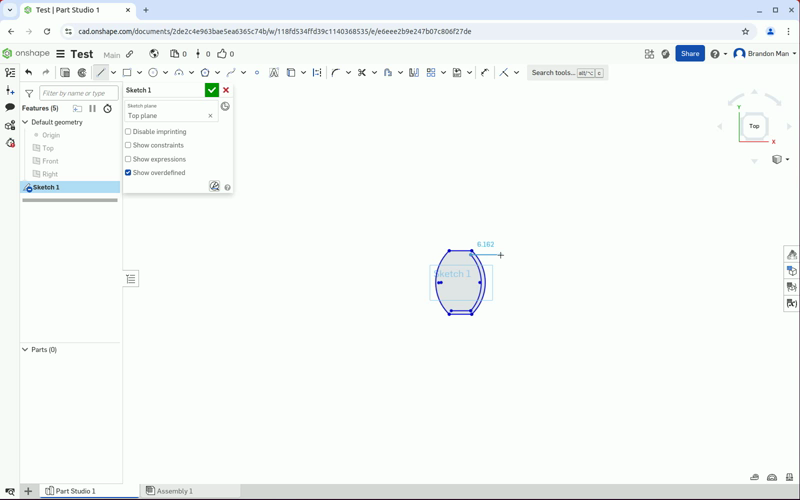
mouse_move(451, 254)
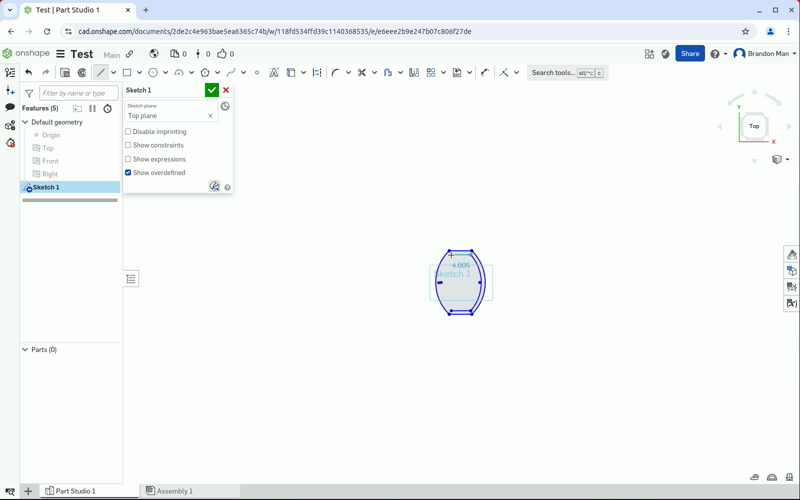
scroll(6)
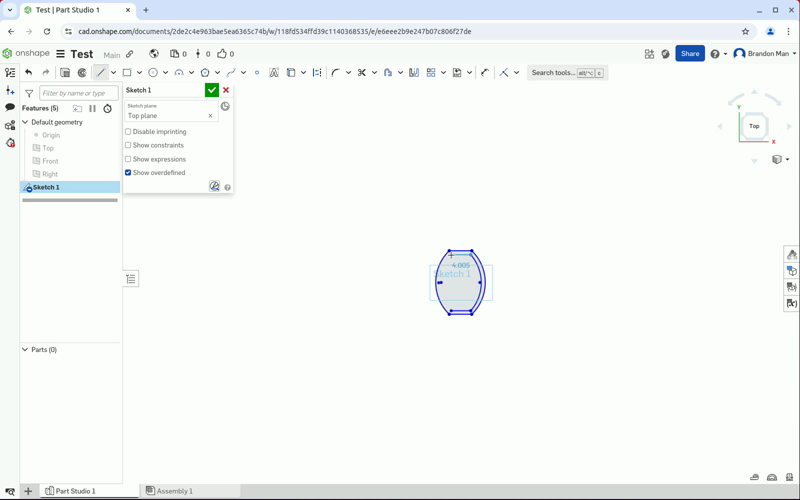
scroll(6)
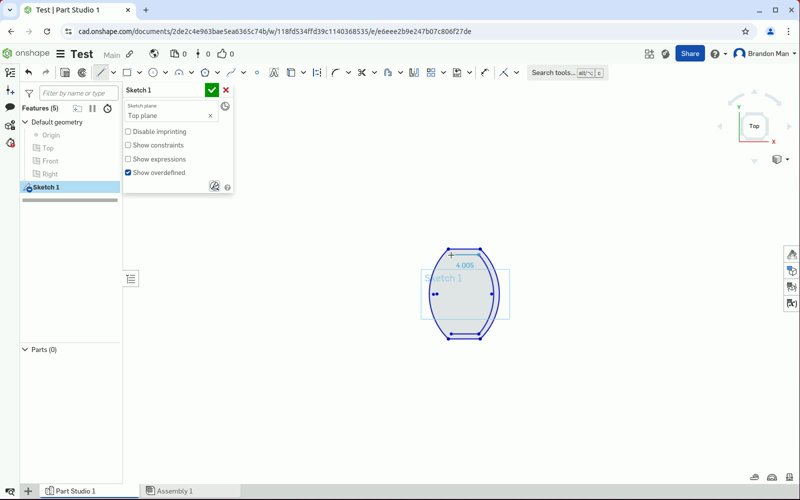
scroll(6)
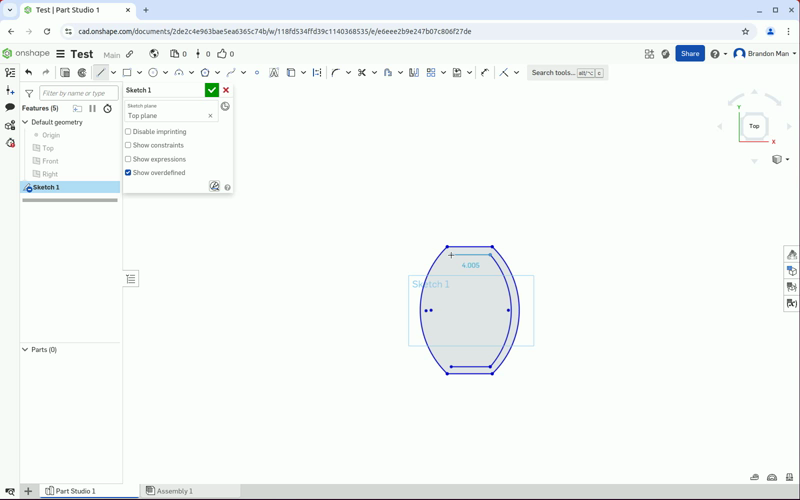
scroll(6)
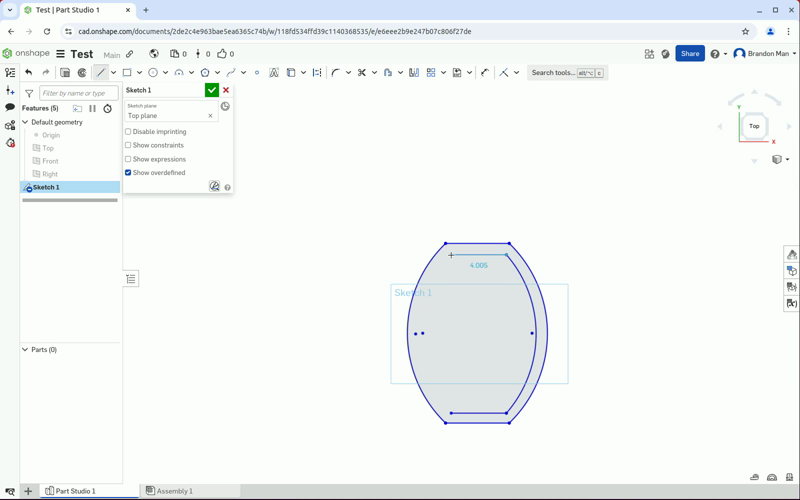
scroll(6)
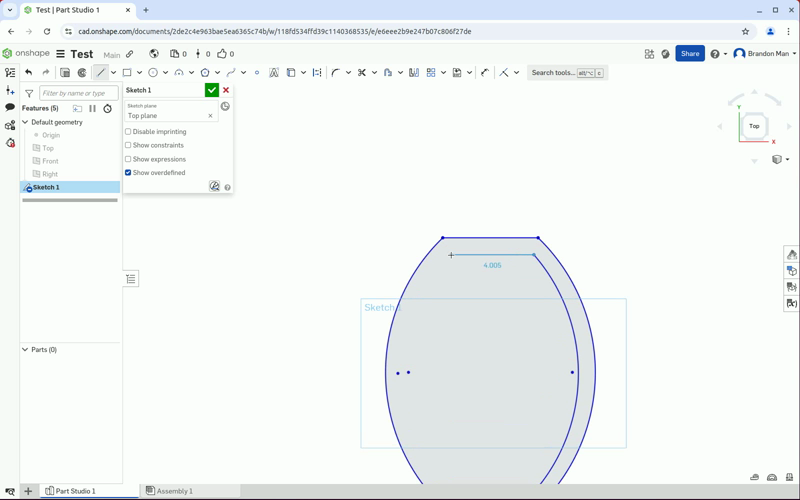
scroll(6)
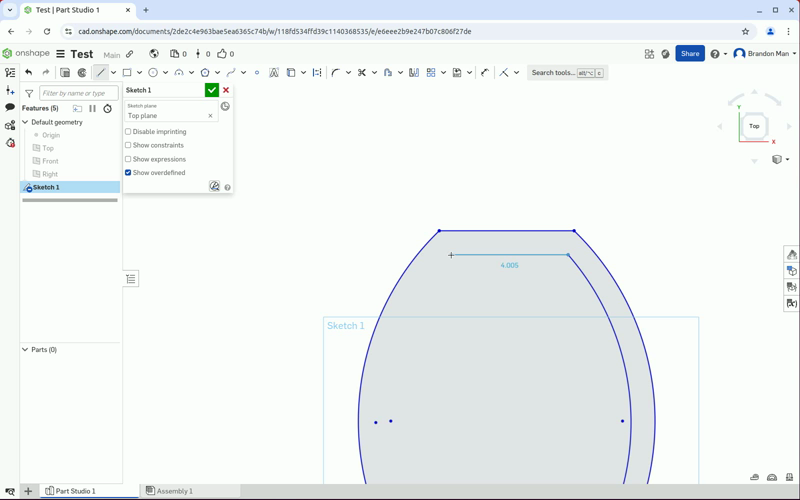
scroll(6)
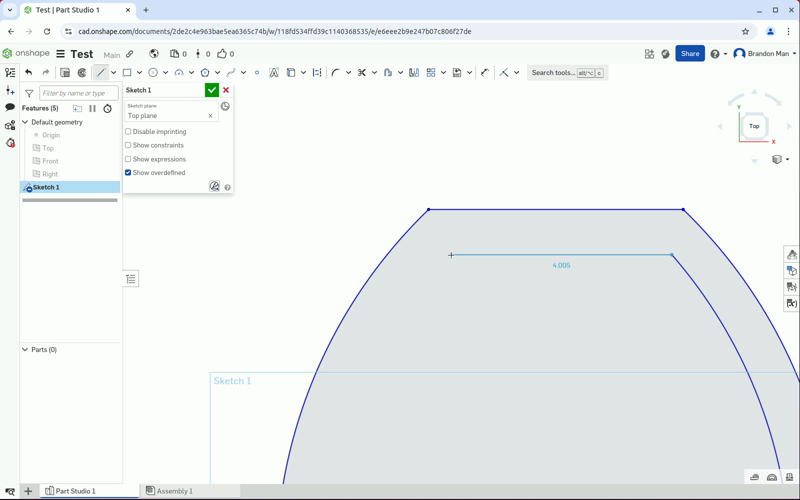
click(451, 254)
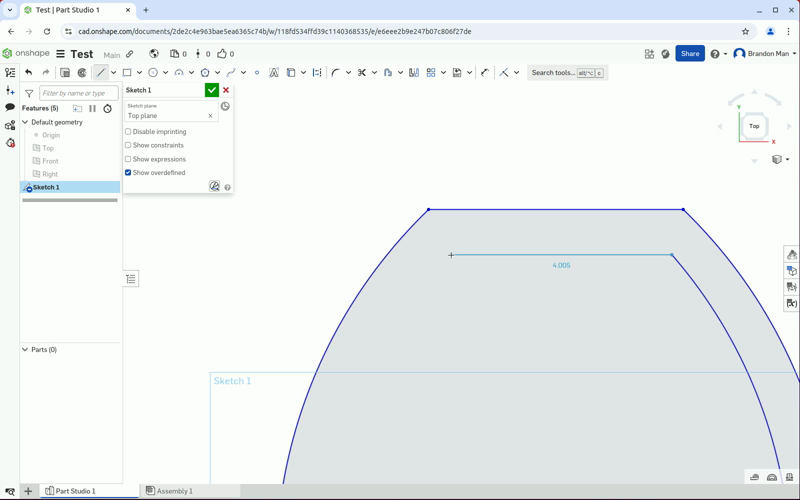
scroll(-6)
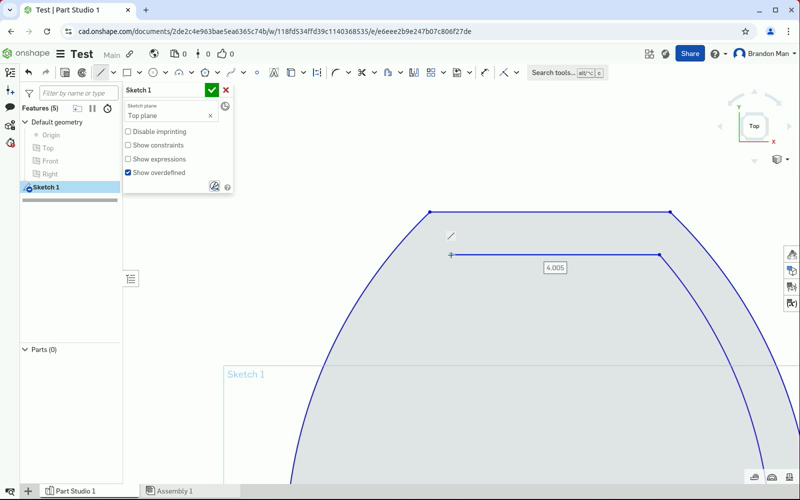
scroll(-6)
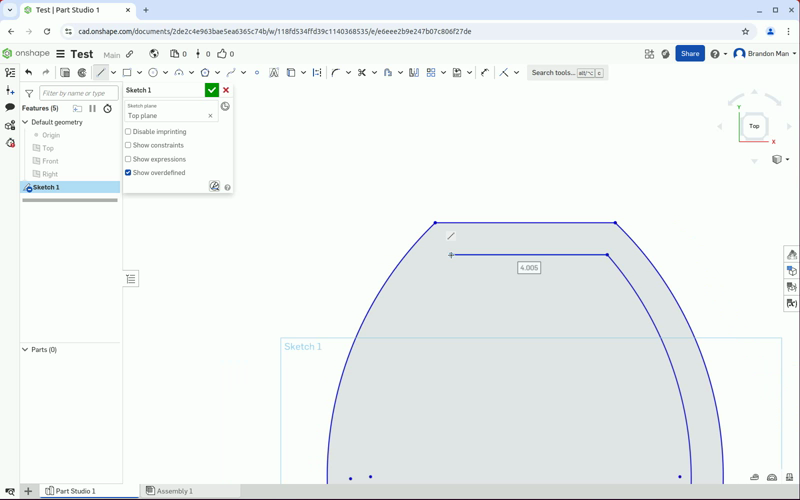
scroll(-6)
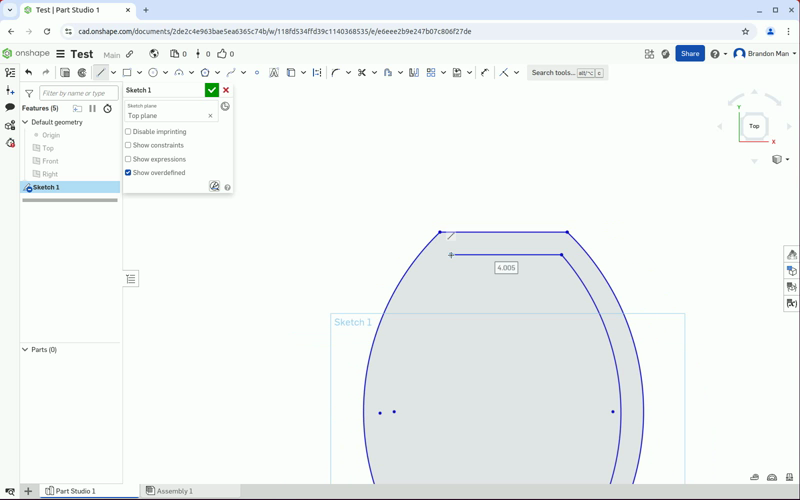
scroll(-6)
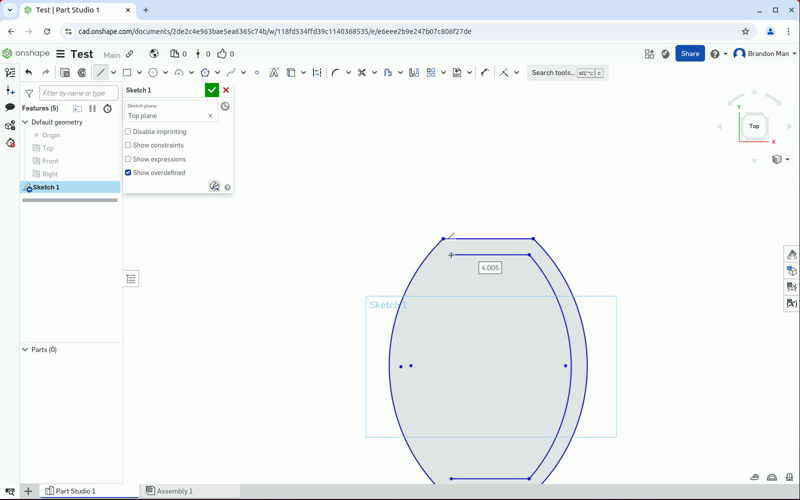
scroll(-6)
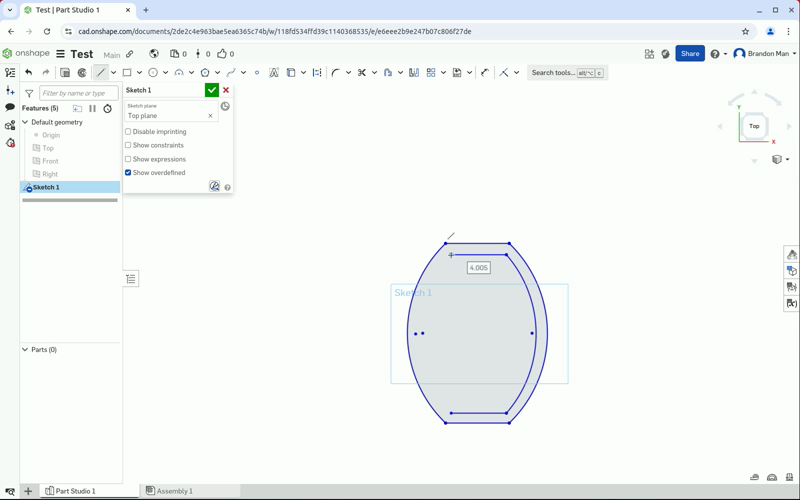
scroll(-6)
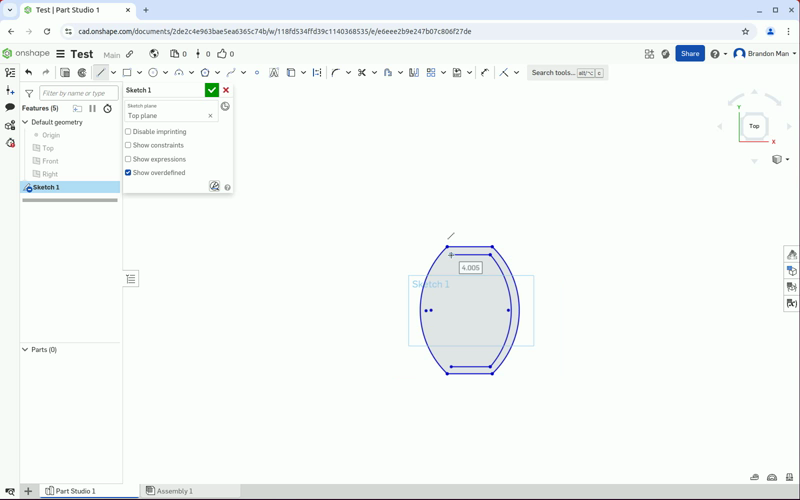
scroll(-6)
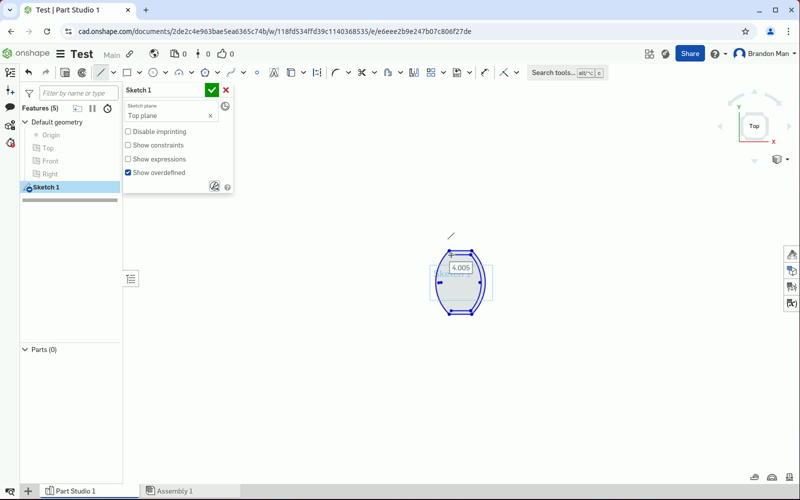
key_up(shift)
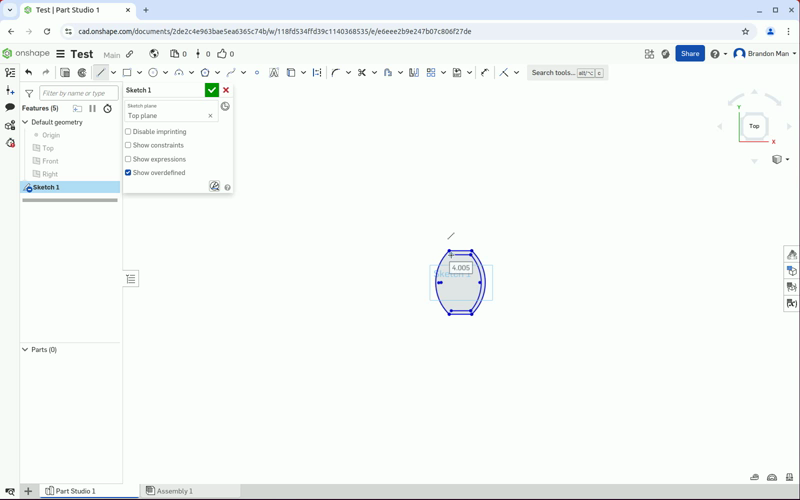
key(esc)
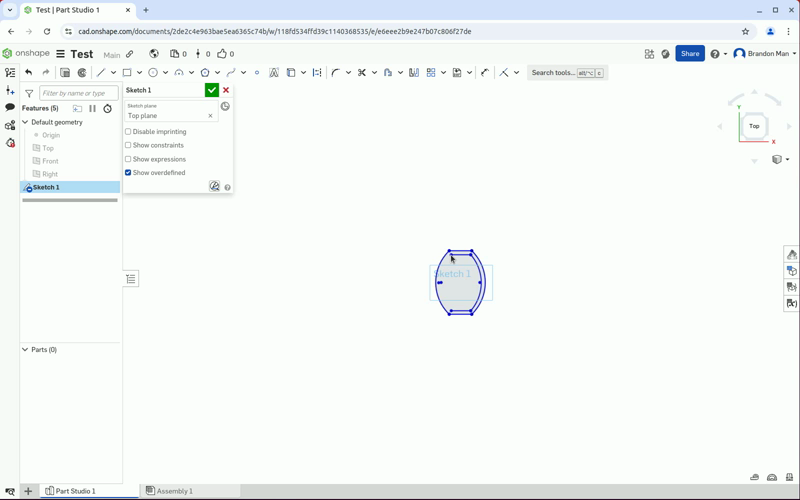
key(a)
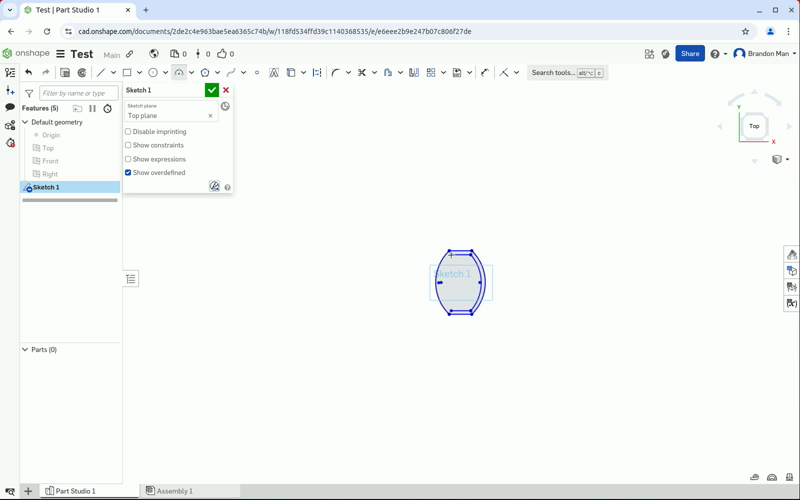
mouse_move(451, 254)
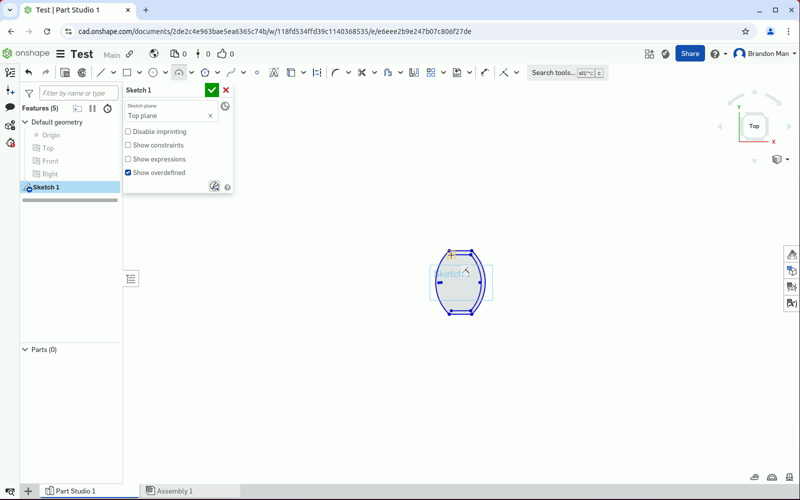
scroll(6)
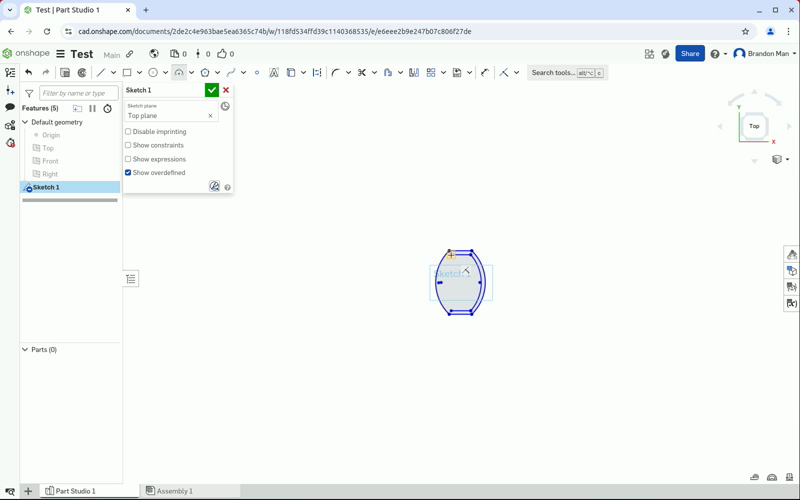
scroll(6)
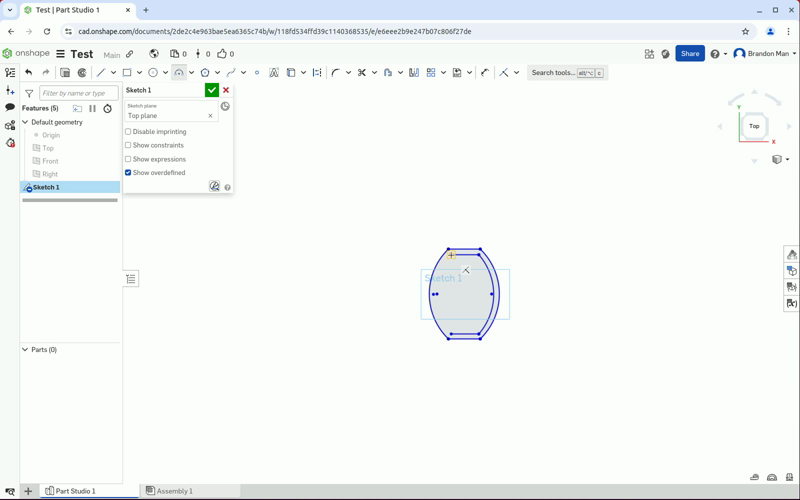
scroll(6)
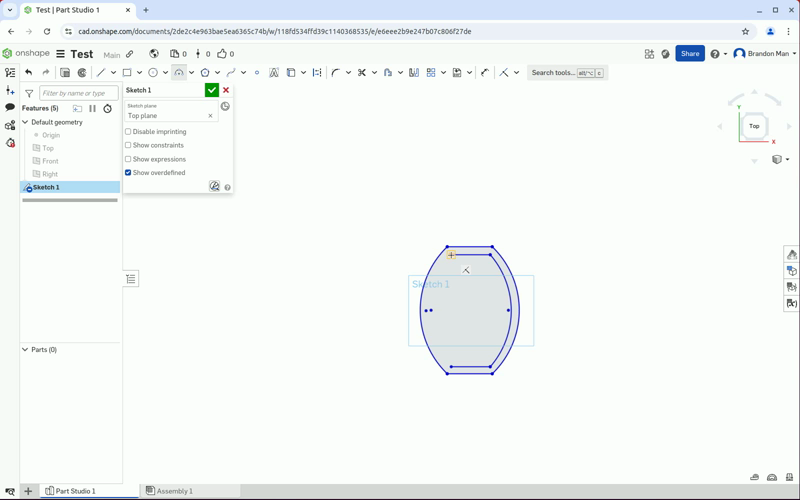
scroll(6)
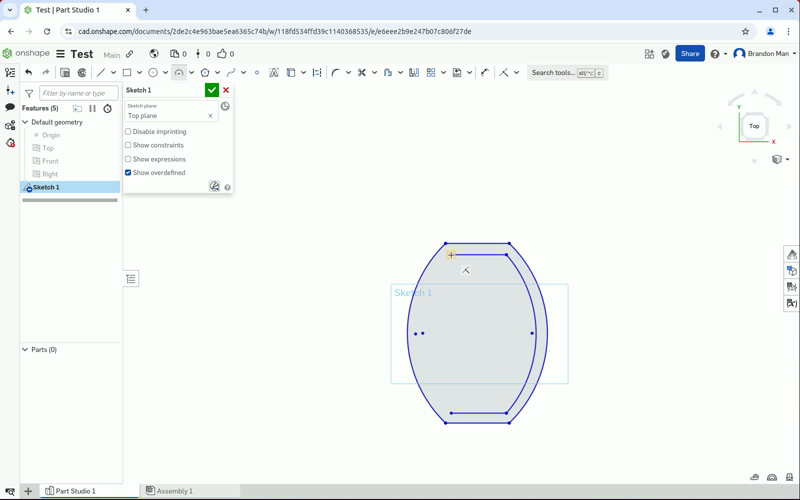
scroll(6)
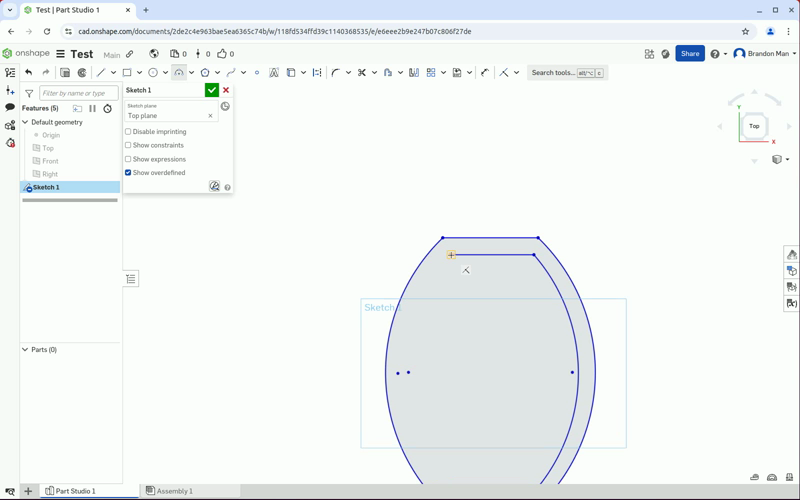
scroll(6)
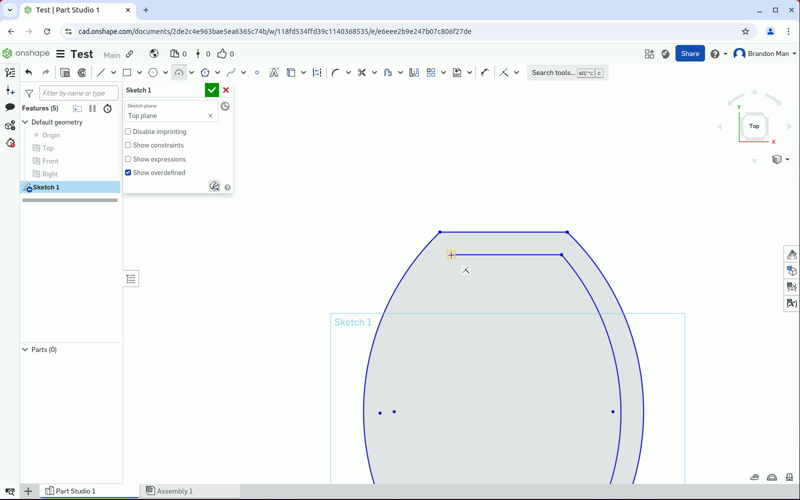
scroll(6)
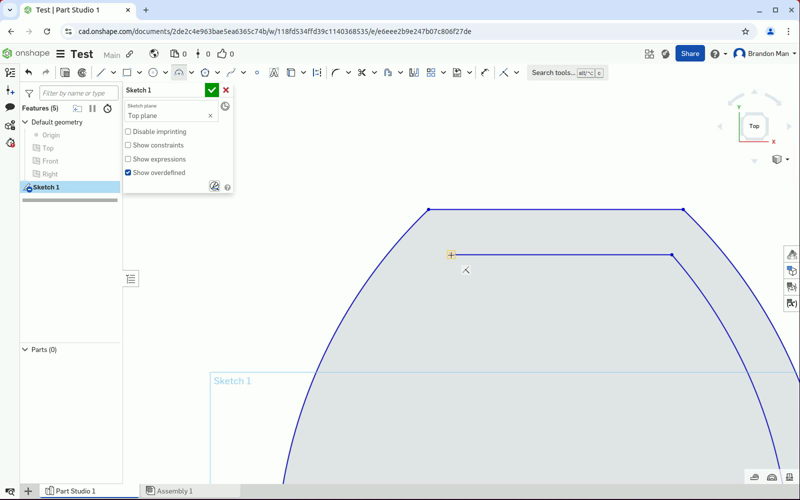
click(451, 254)
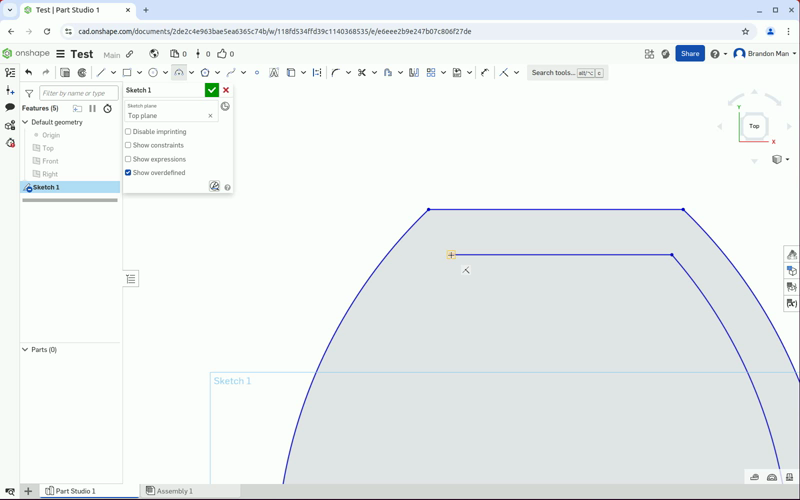
scroll(-6)
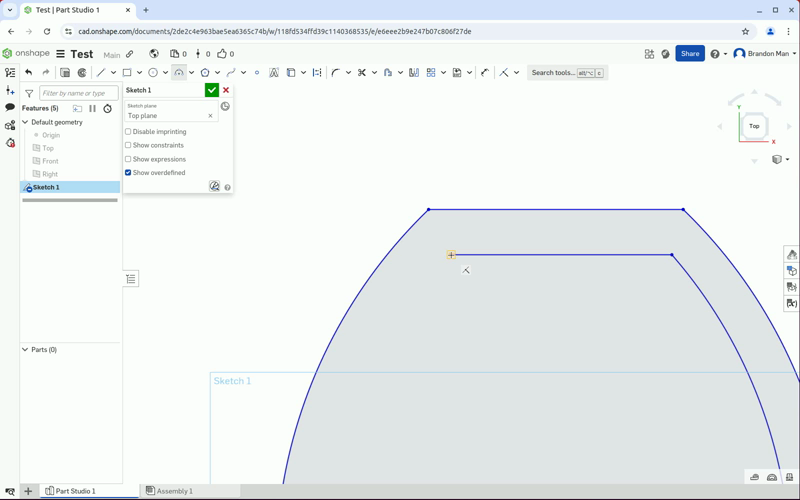
scroll(-6)
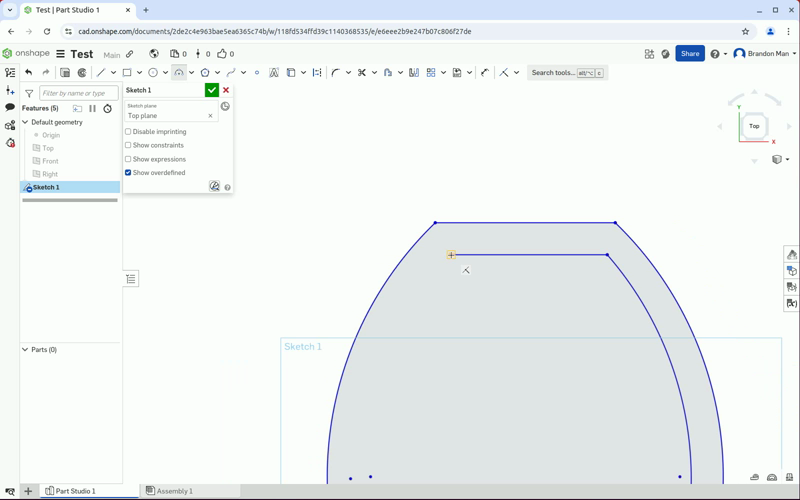
scroll(-6)
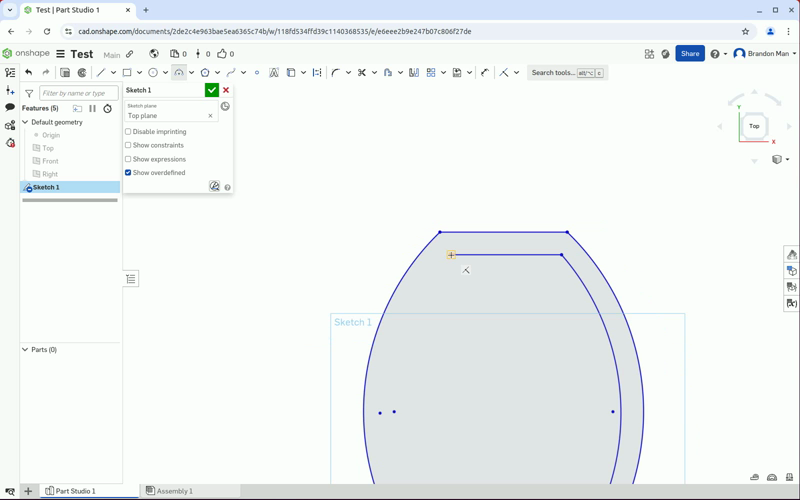
scroll(-6)
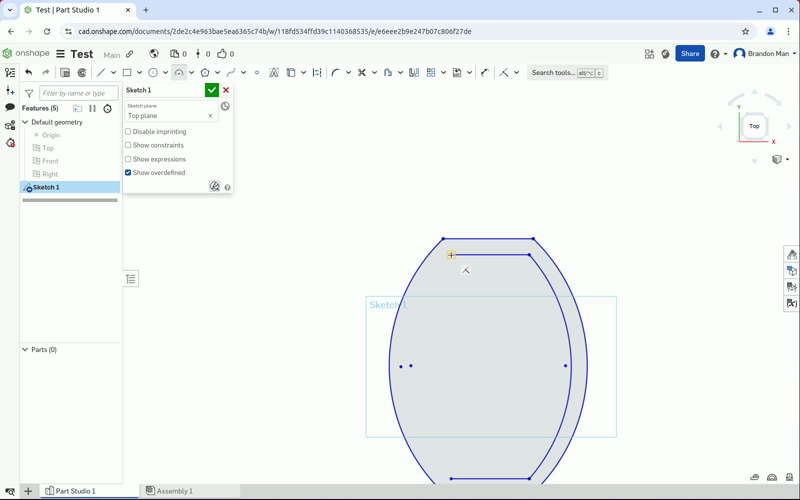
scroll(-6)
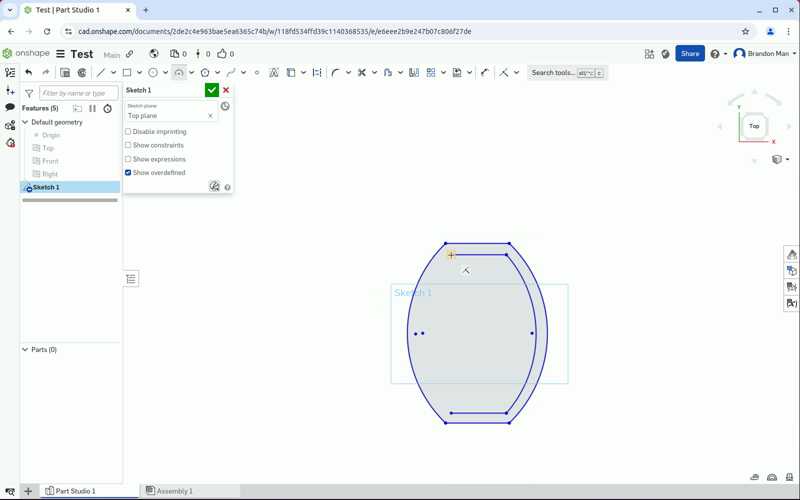
scroll(-6)
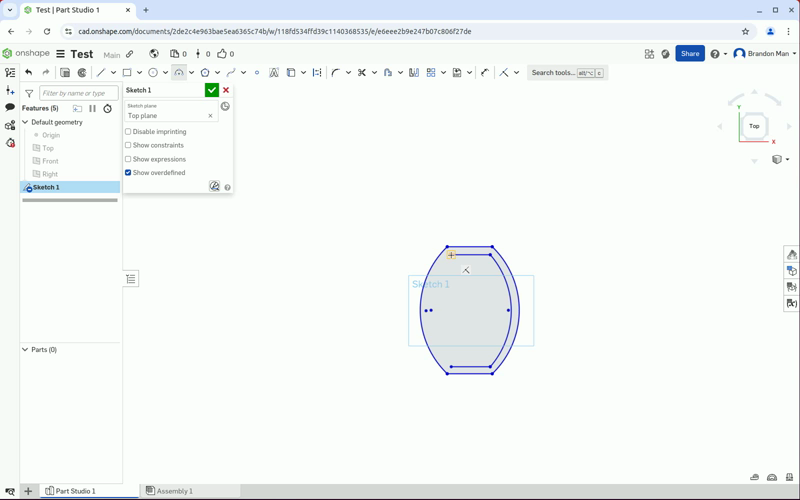
scroll(-6)
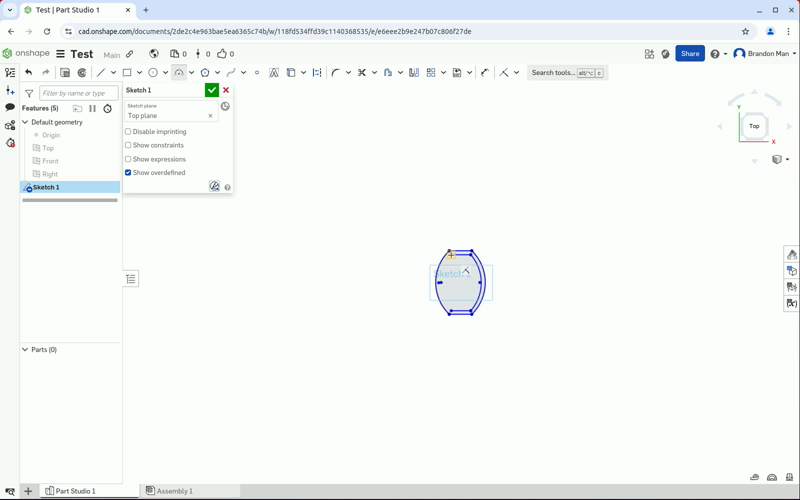
mouse_move(451, 310)
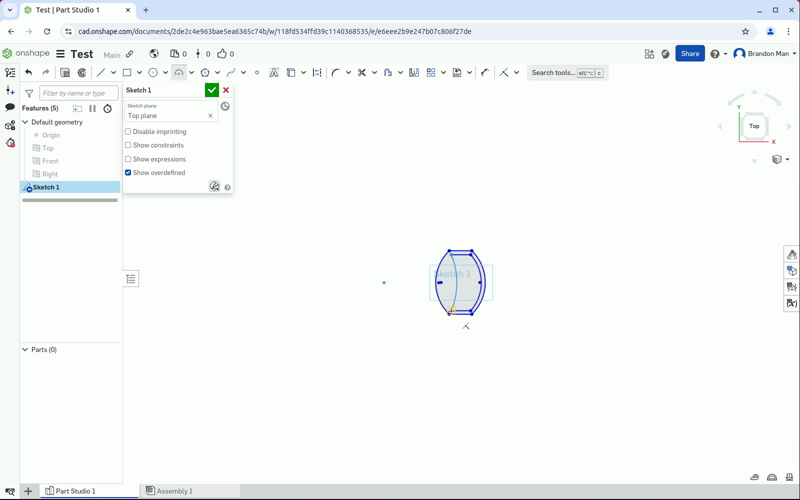
scroll(6)
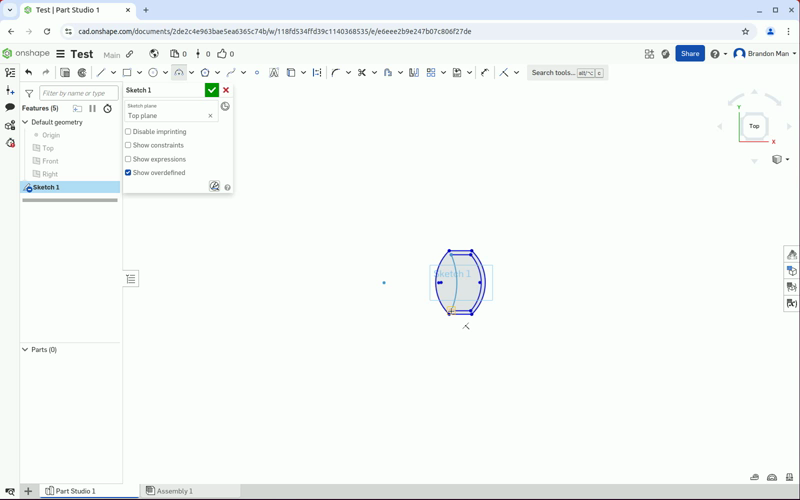
scroll(6)
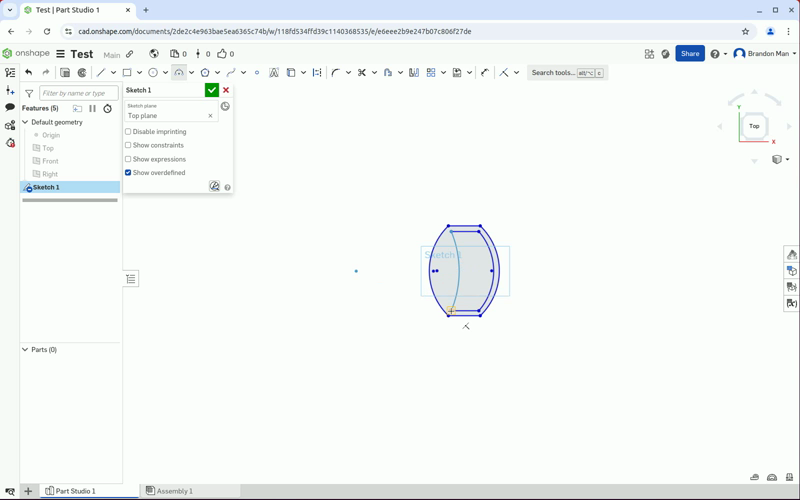
scroll(6)
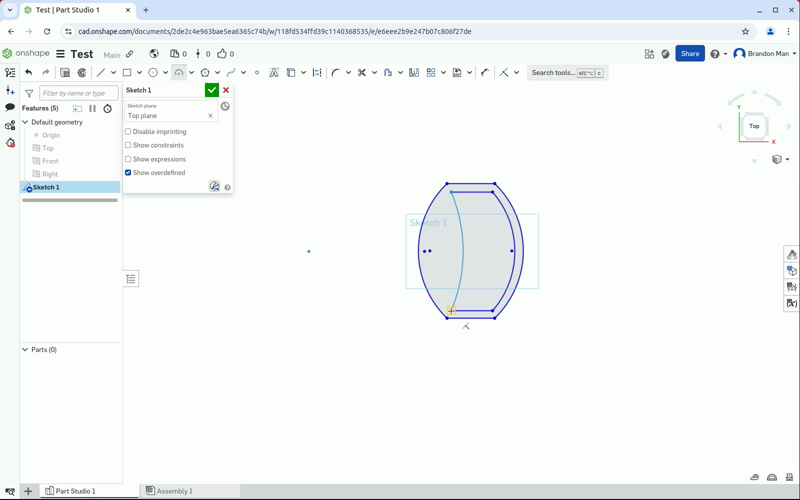
scroll(6)
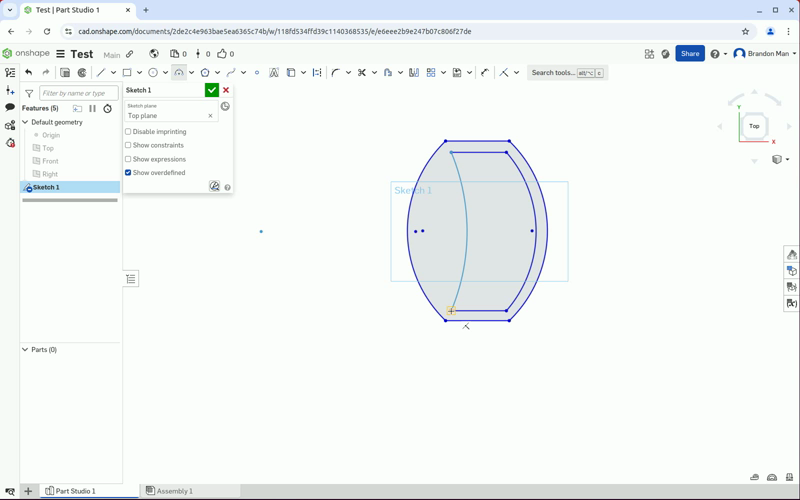
scroll(6)
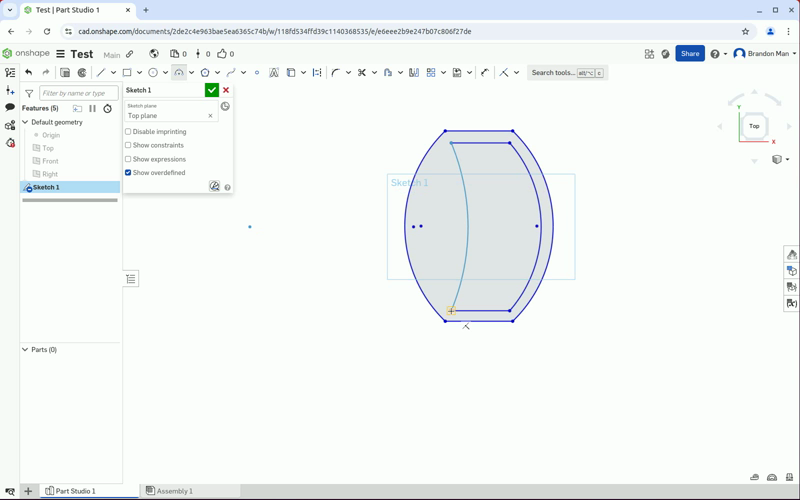
scroll(6)
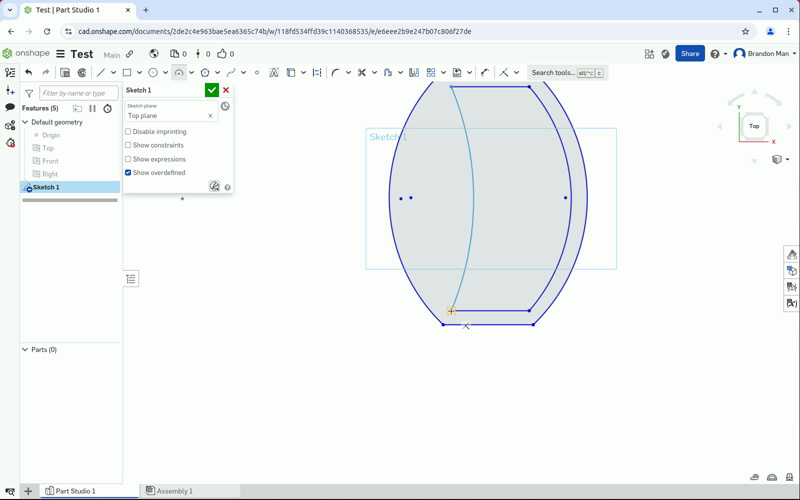
scroll(6)
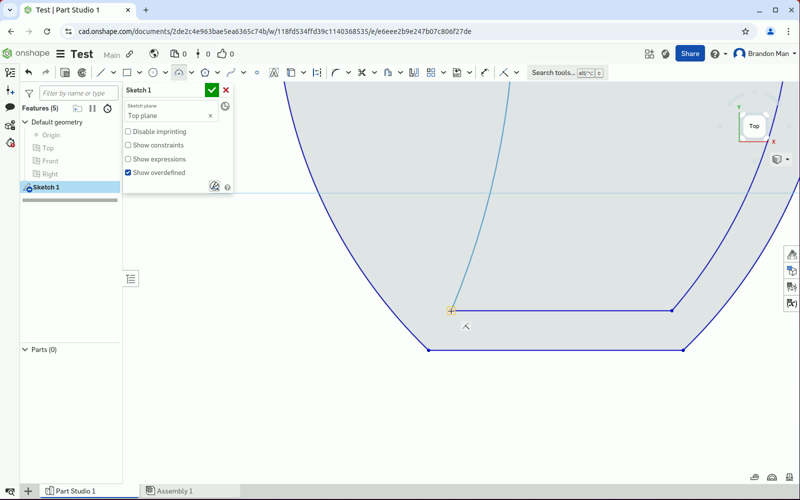
click(451, 310)
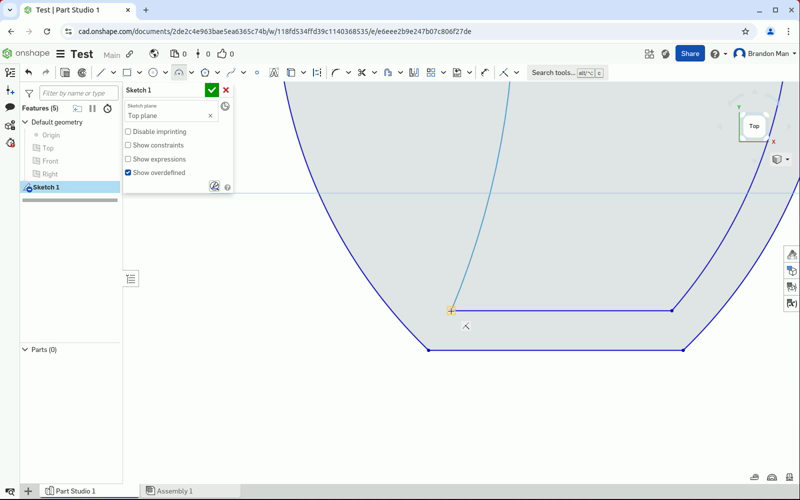
scroll(-6)
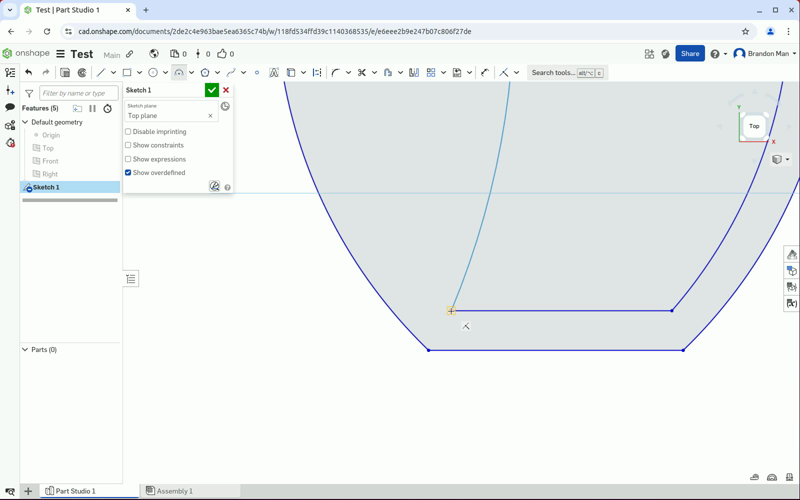
scroll(-6)
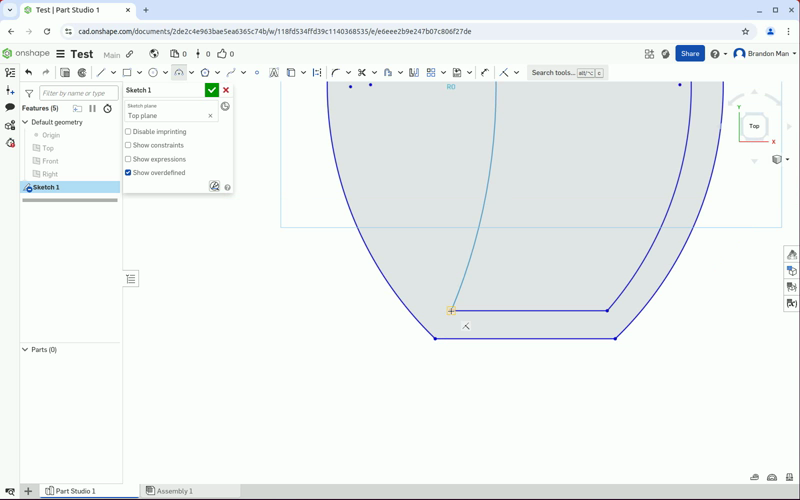
scroll(-6)
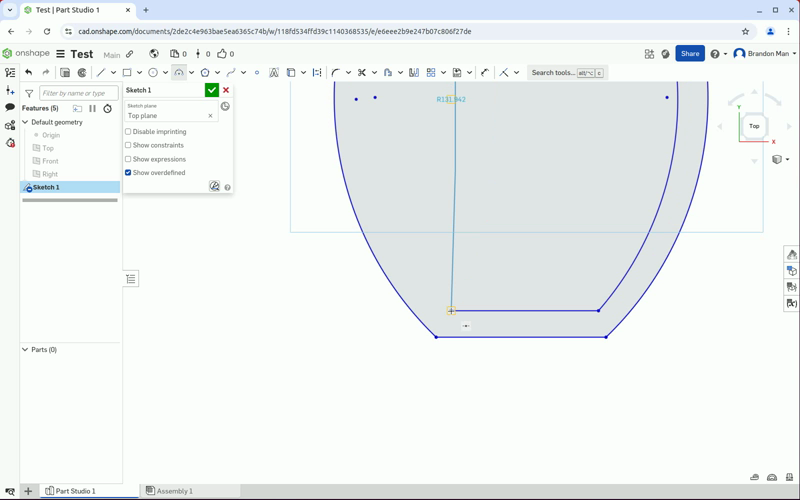
scroll(-6)
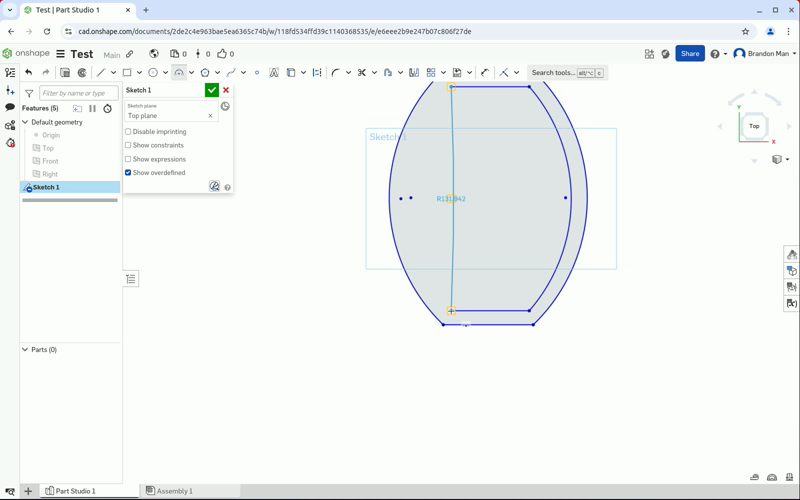
scroll(-6)
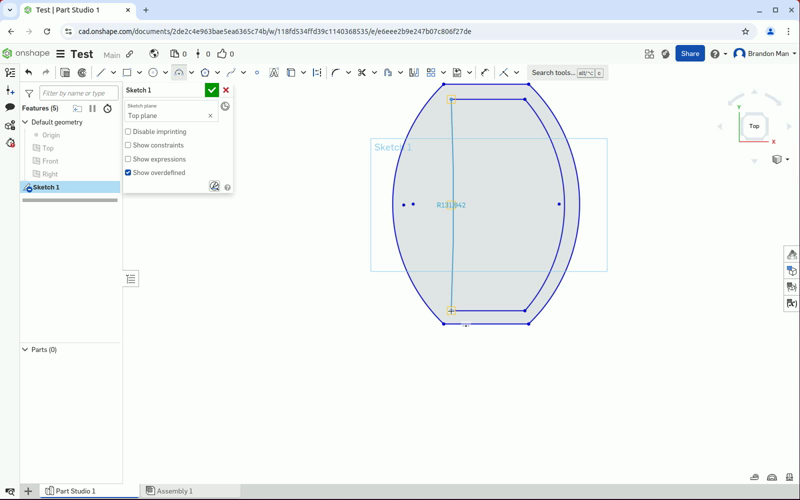
scroll(-6)
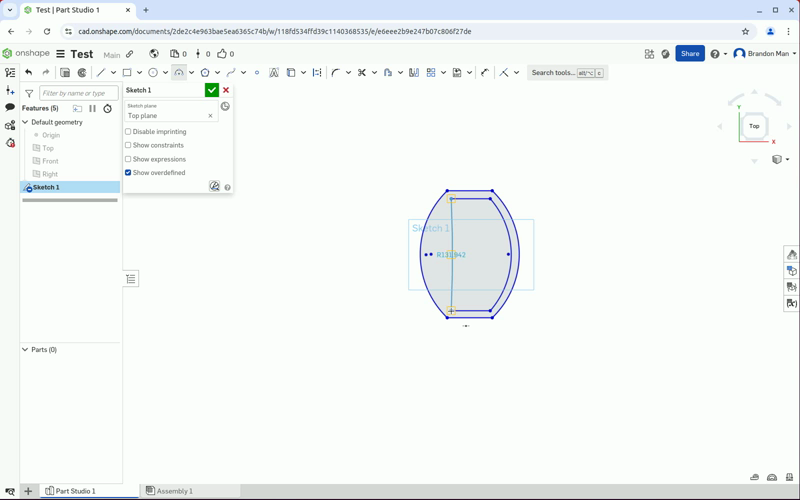
scroll(-6)
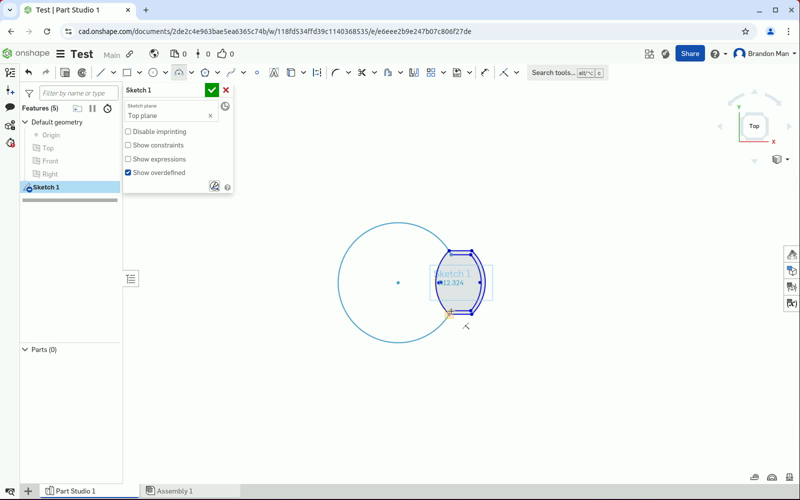
key_down(shift)
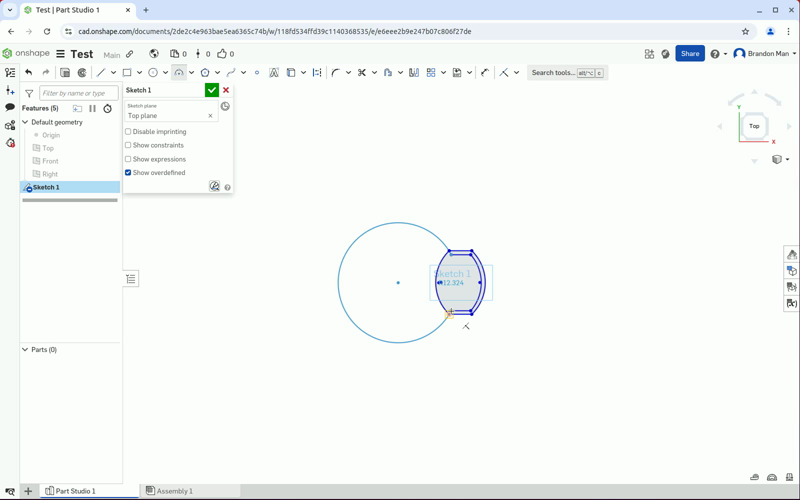
mouse_move(440, 282)
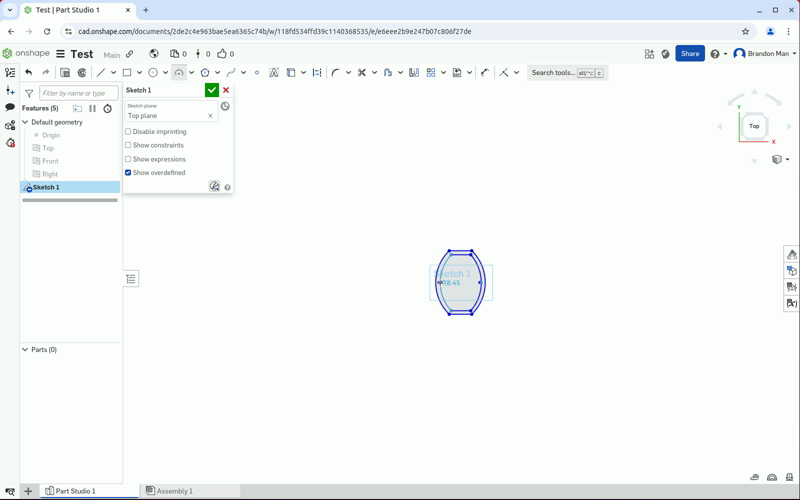
scroll(6)
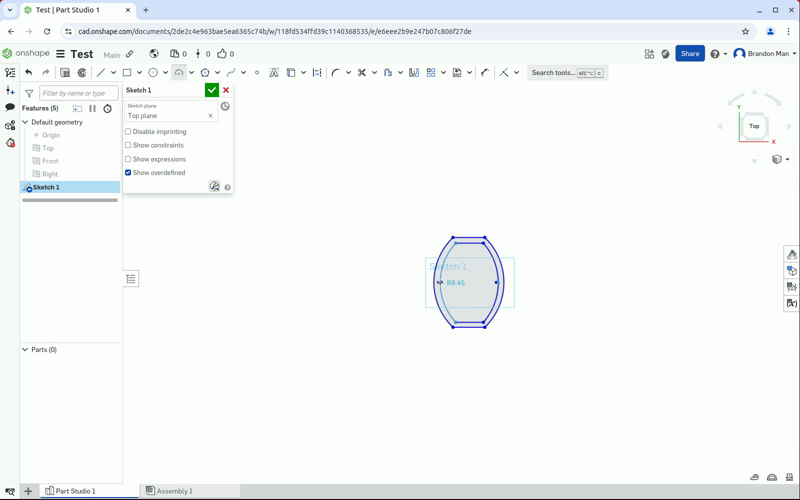
scroll(6)
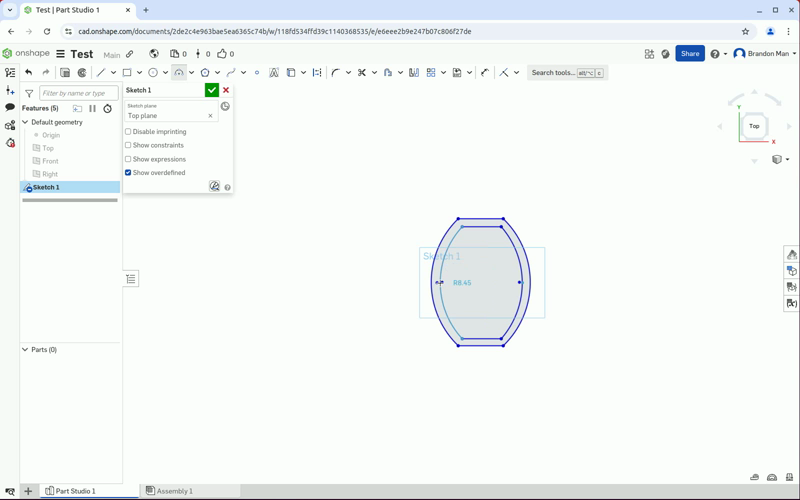
scroll(6)
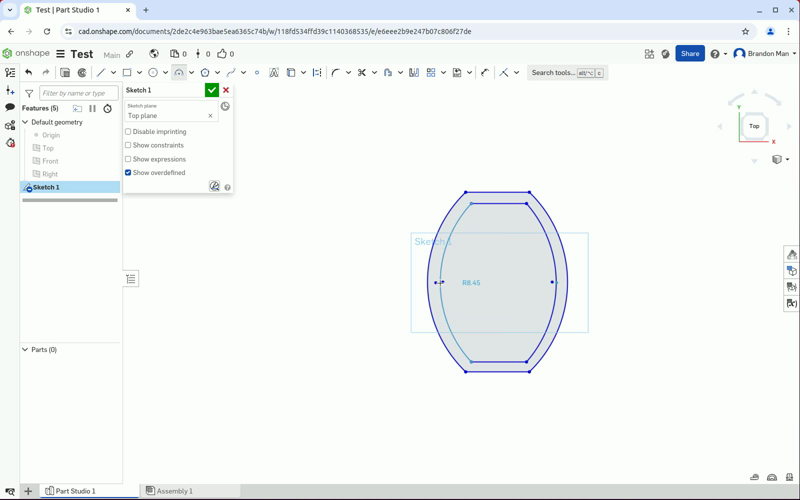
scroll(6)
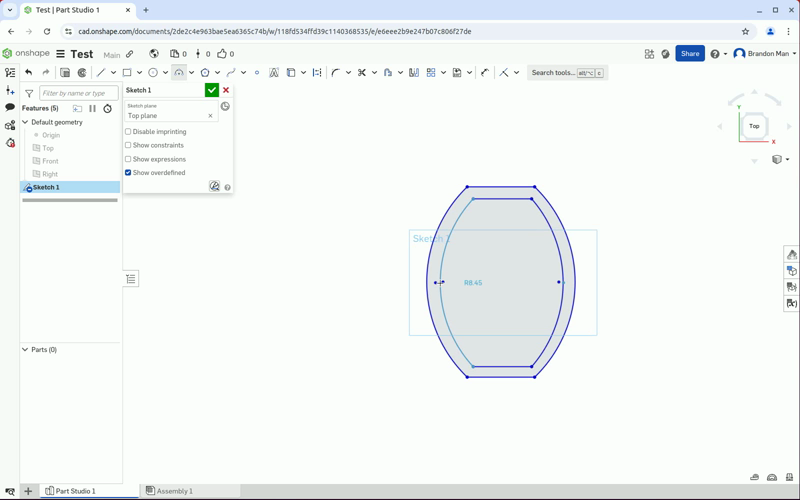
scroll(6)
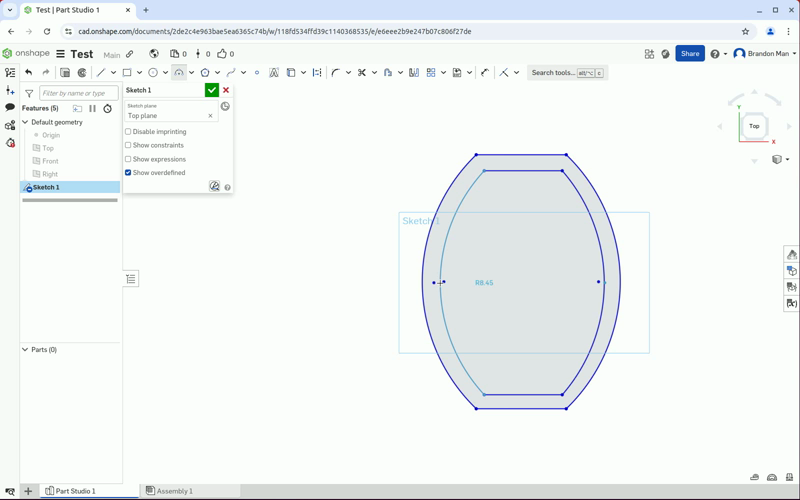
scroll(6)
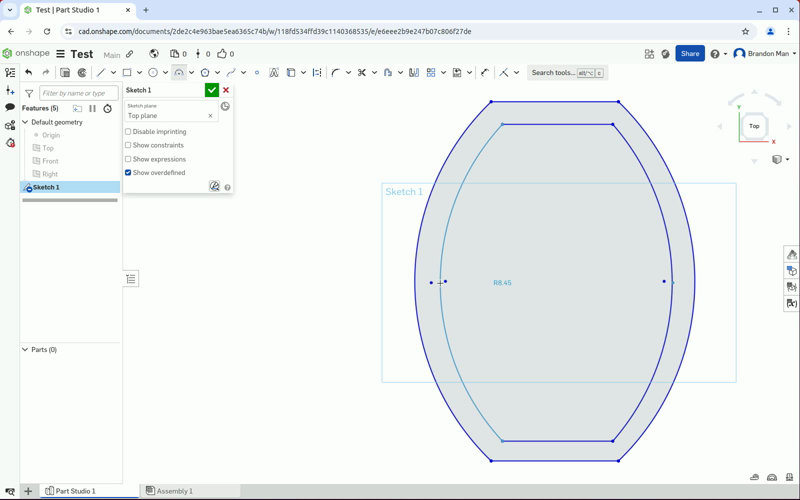
scroll(6)
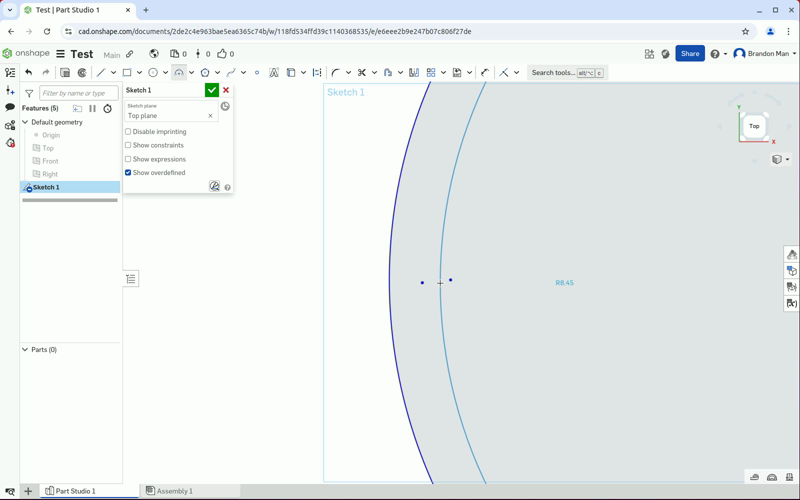
click(440, 282)
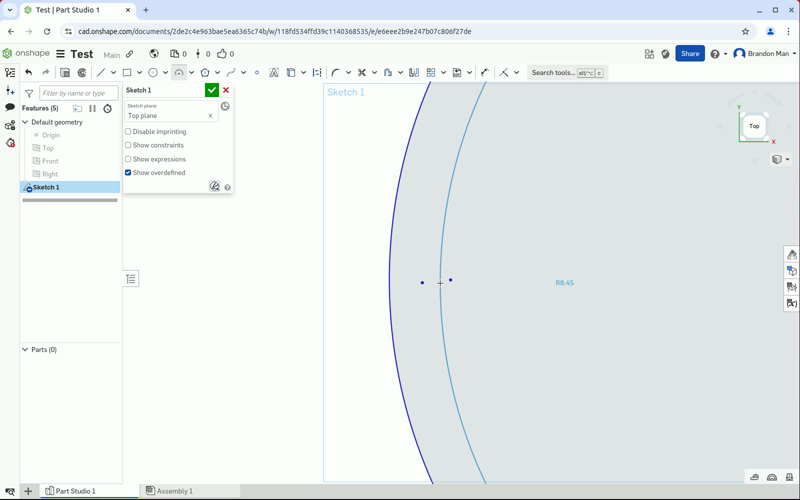
scroll(-6)
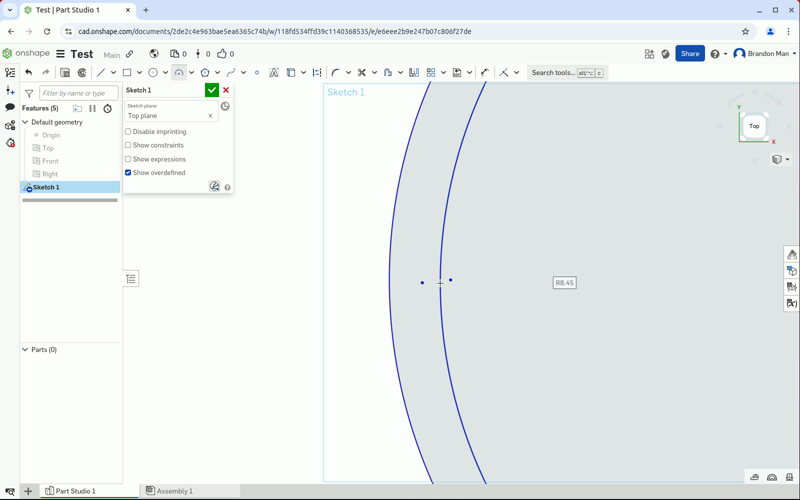
scroll(-6)
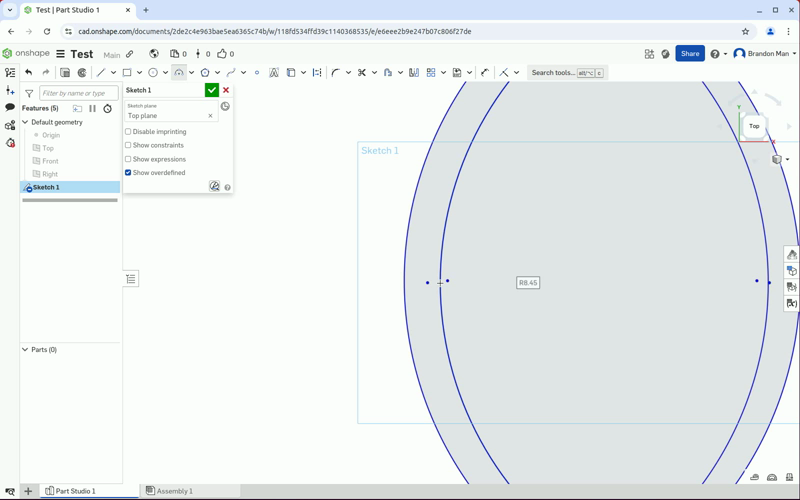
scroll(-6)
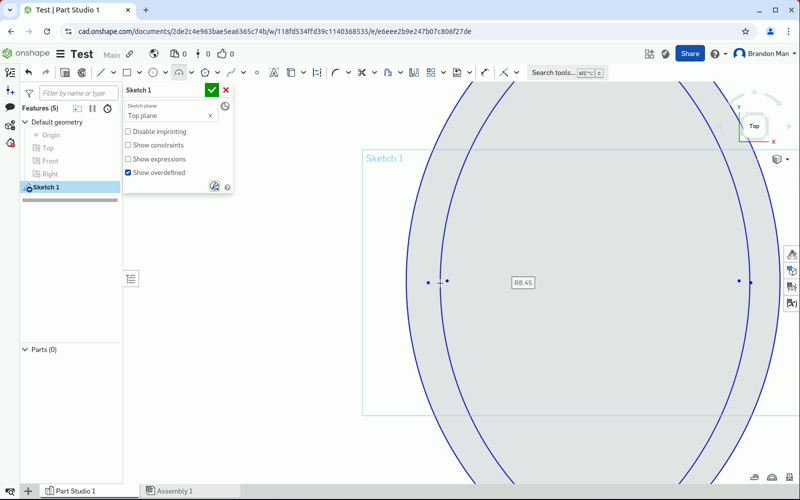
scroll(-6)
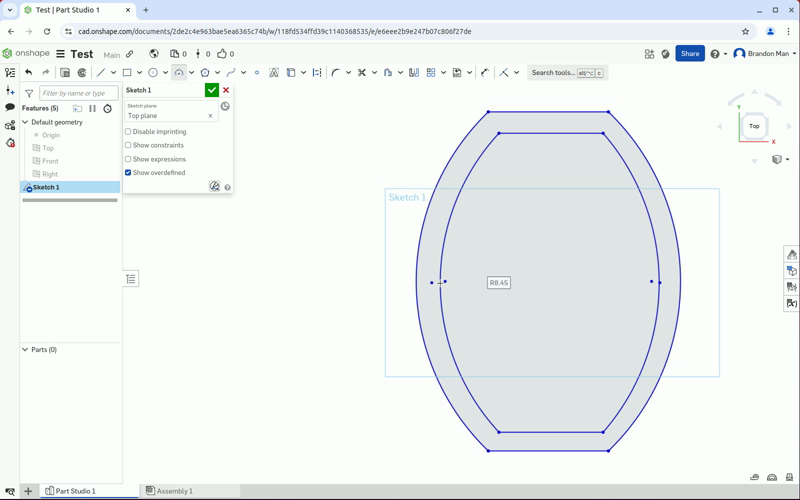
scroll(-6)
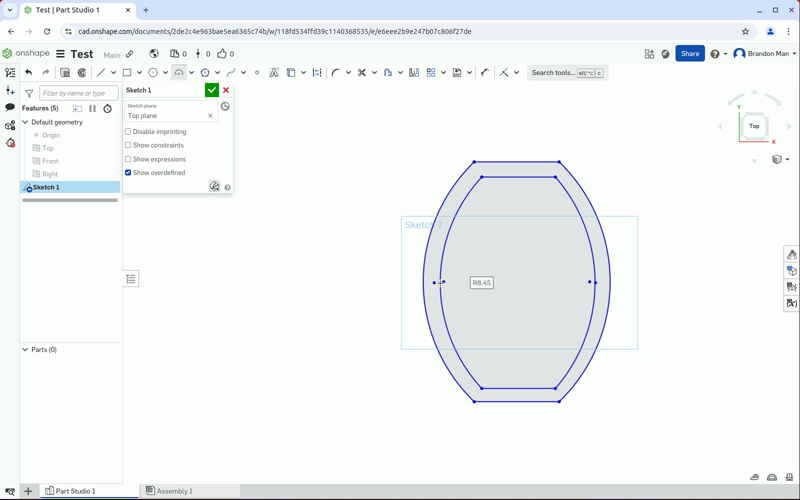
scroll(-6)
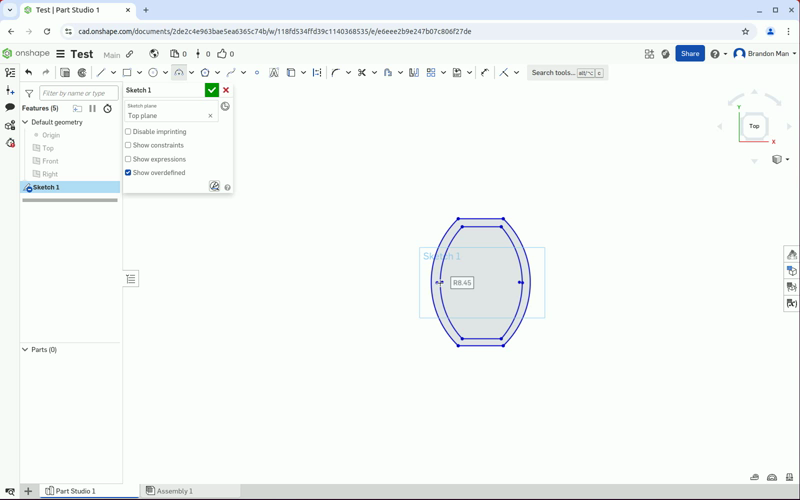
scroll(-6)
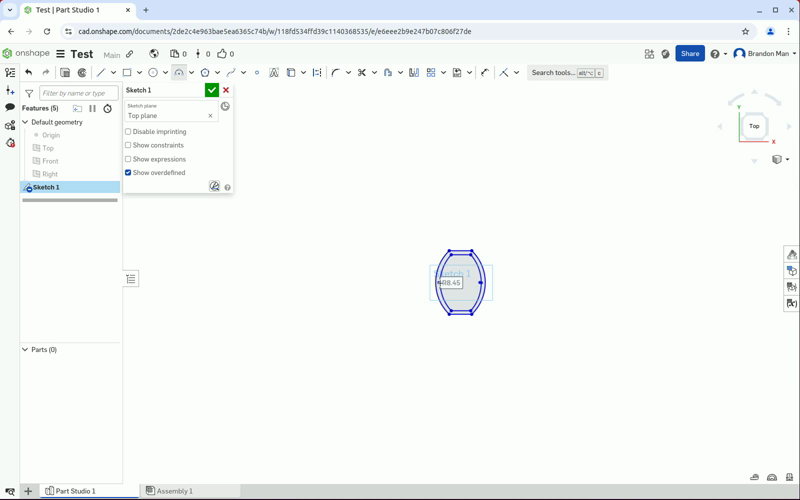
key_up(shift)
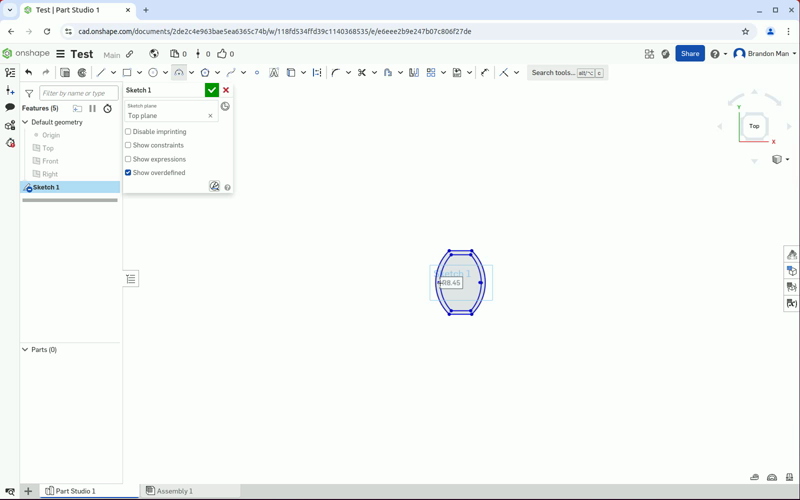
key(esc)
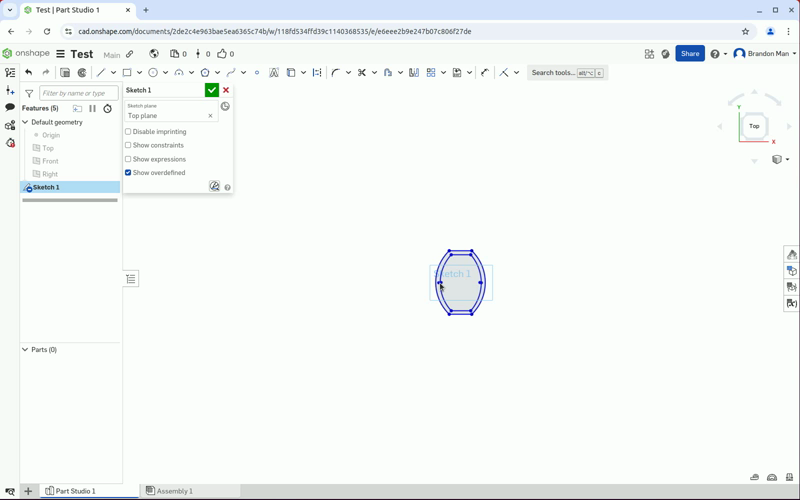
mouse_move(441, 296)
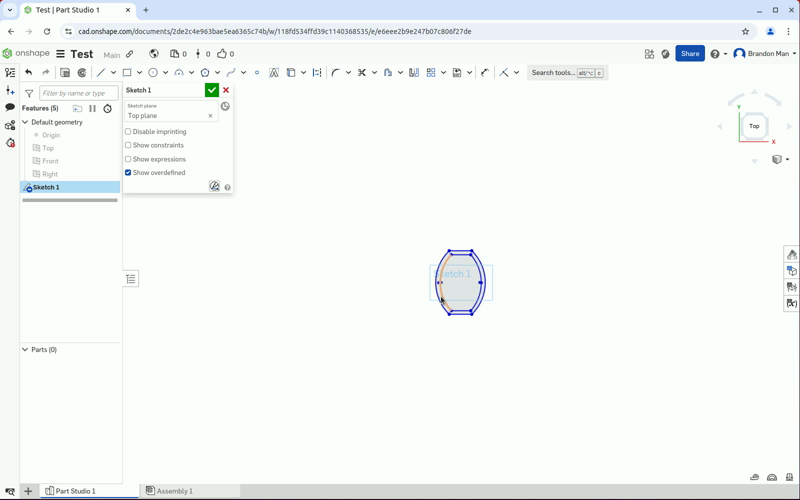
scroll(6)
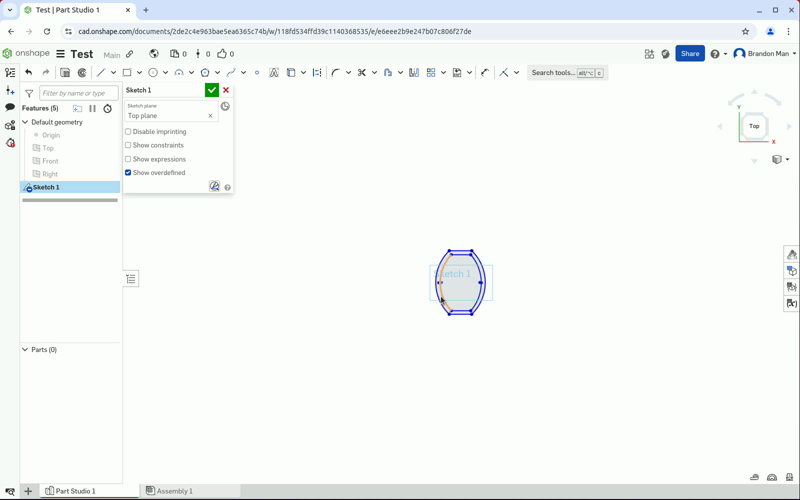
scroll(6)
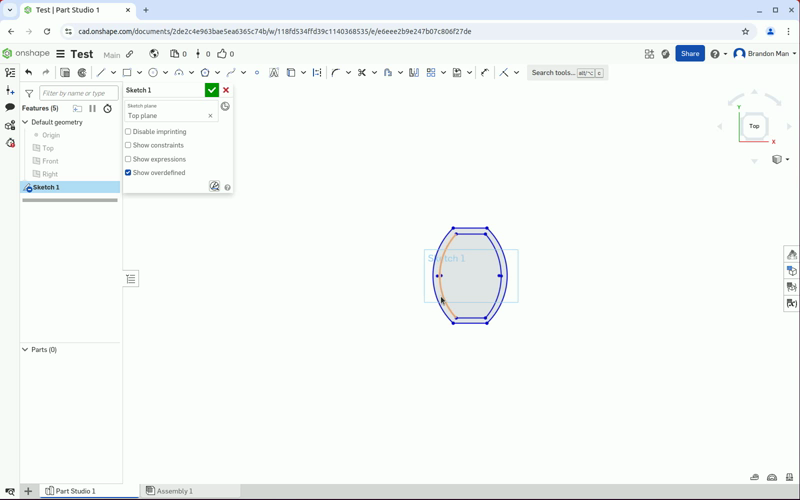
scroll(6)
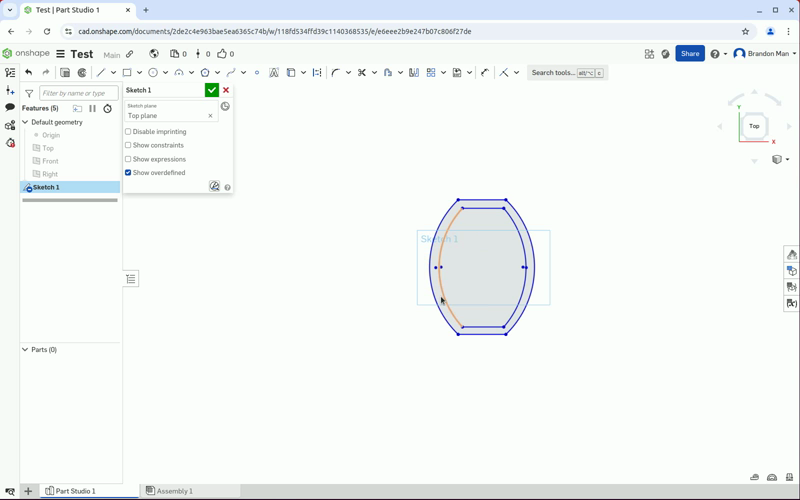
scroll(6)
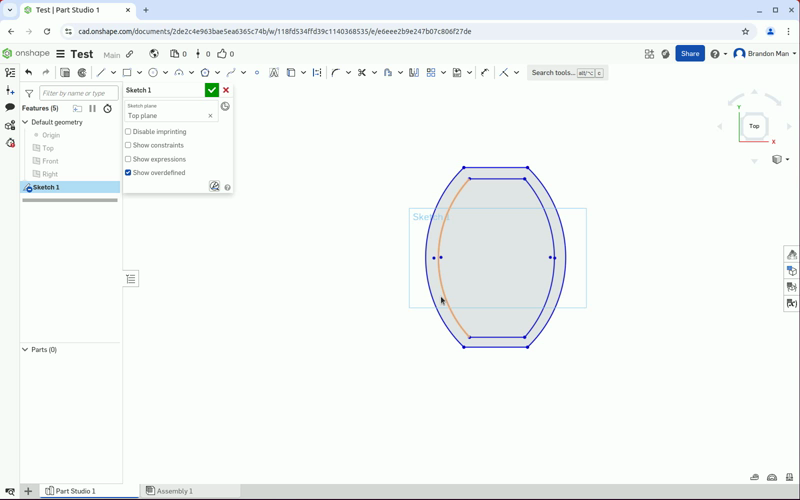
scroll(6)
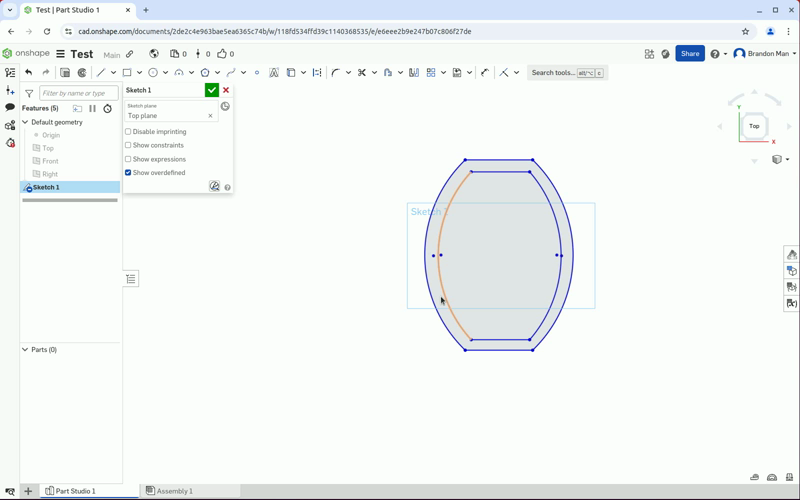
scroll(6)
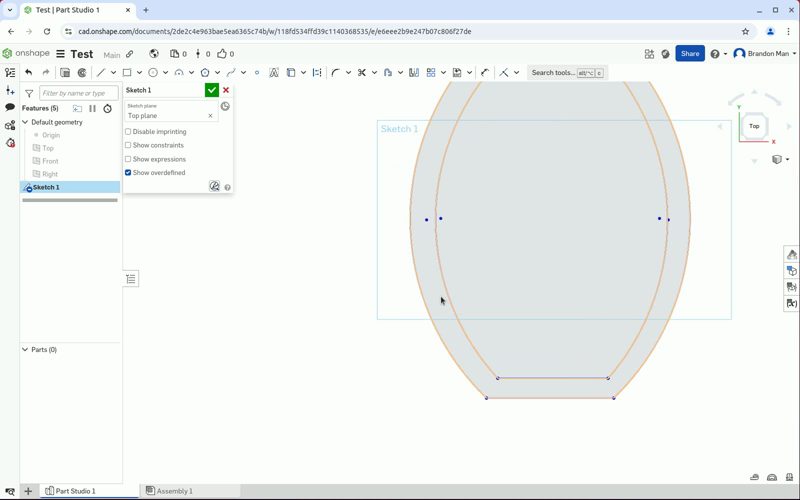
scroll(6)
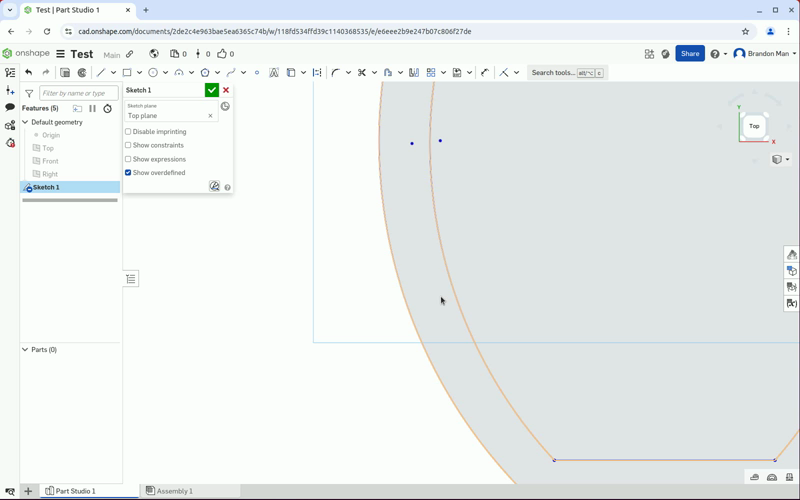
click(441, 296)
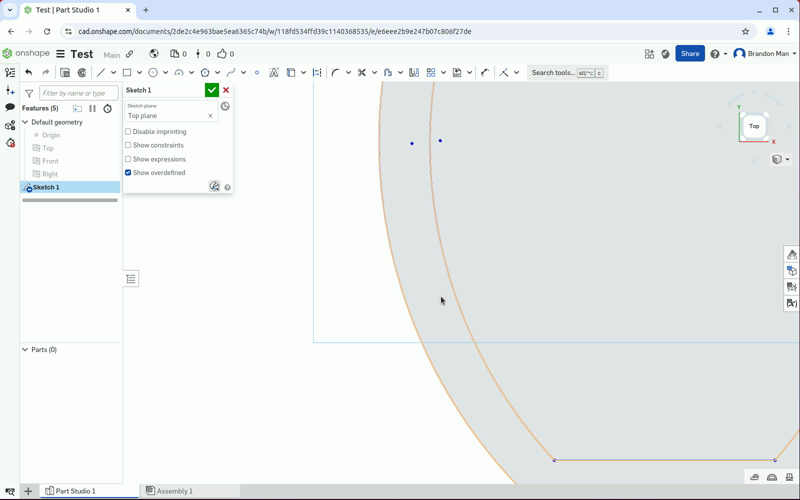
scroll(-6)
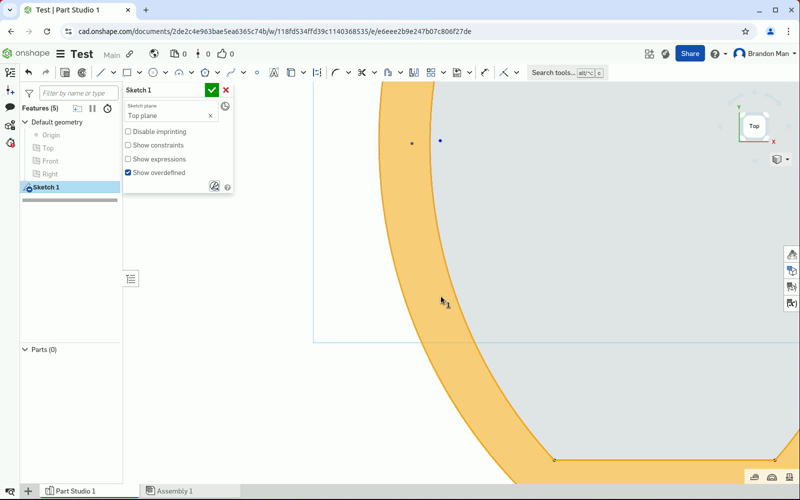
scroll(-6)
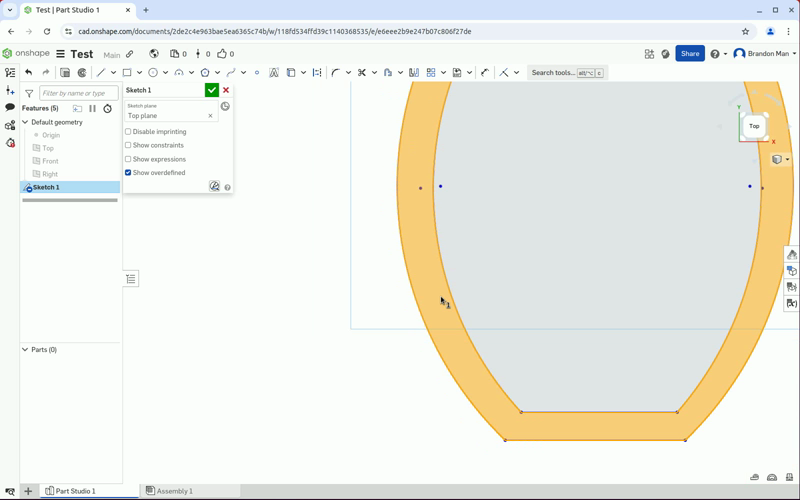
scroll(-6)
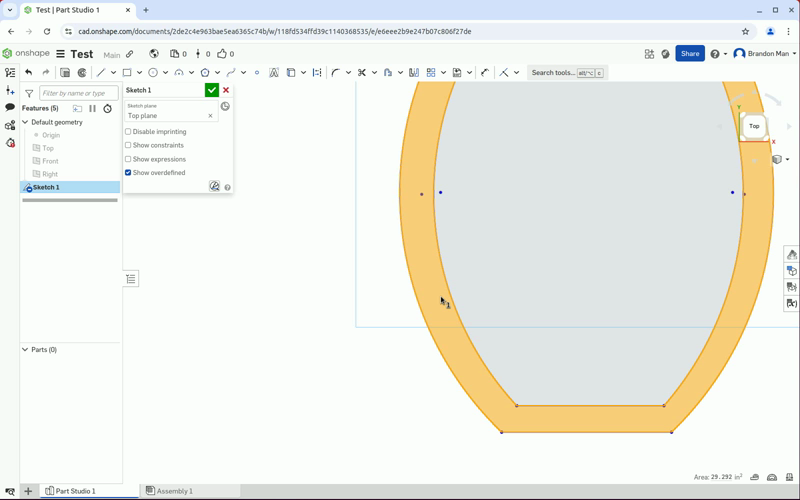
scroll(-6)
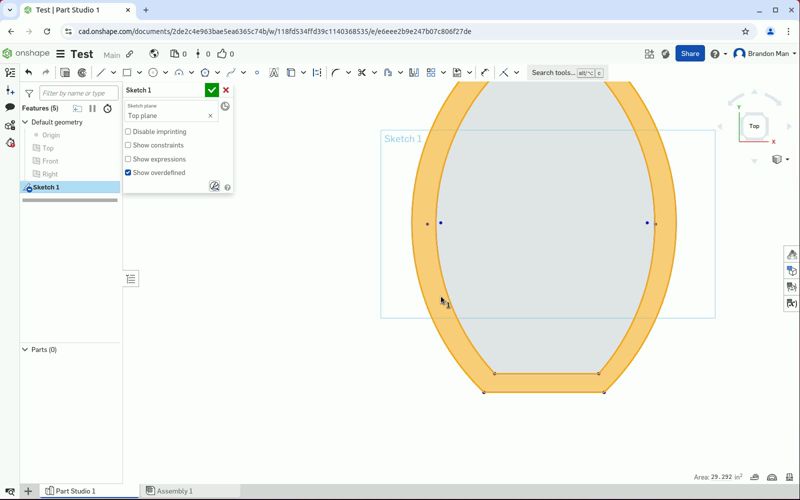
scroll(-6)
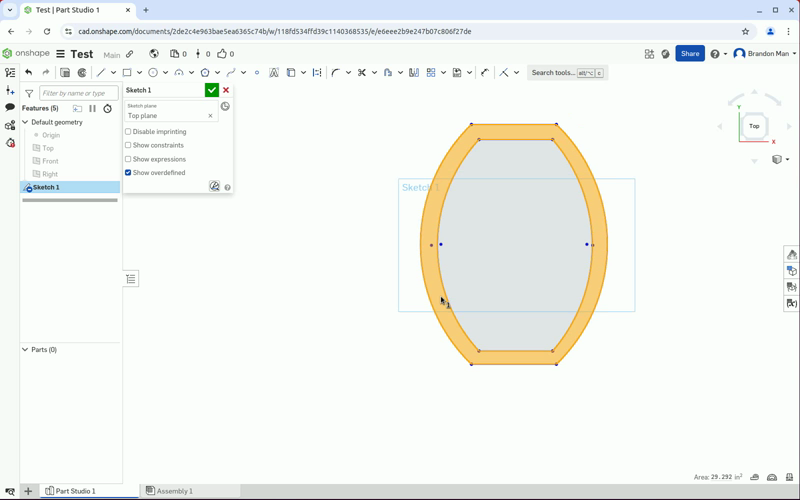
scroll(-6)
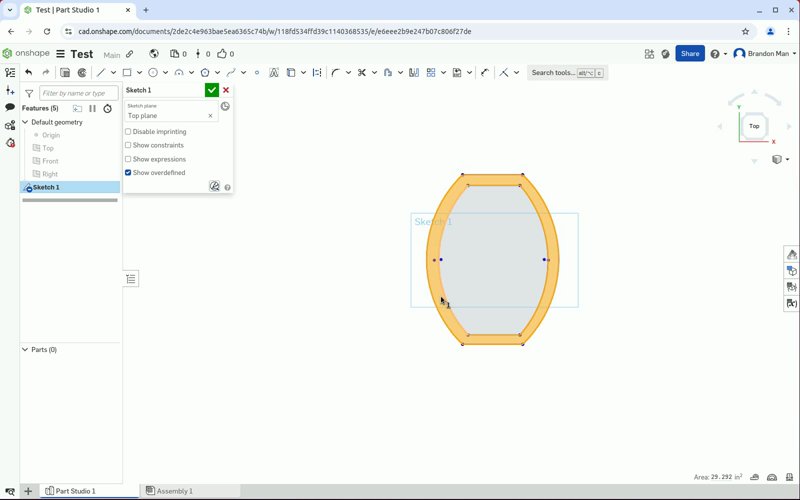
scroll(-6)
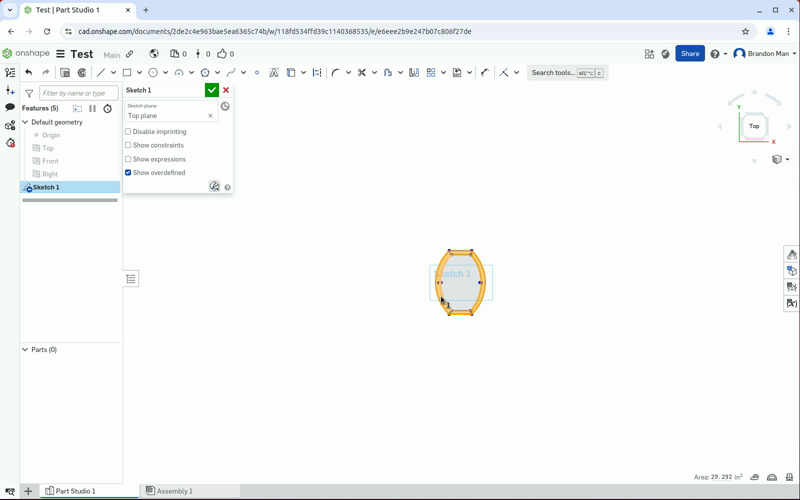
mouse_move(73, 352)
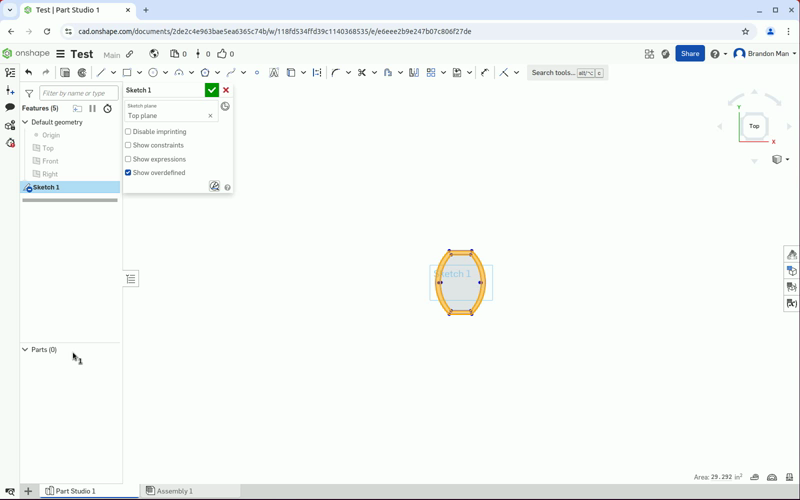
key(shift+y)
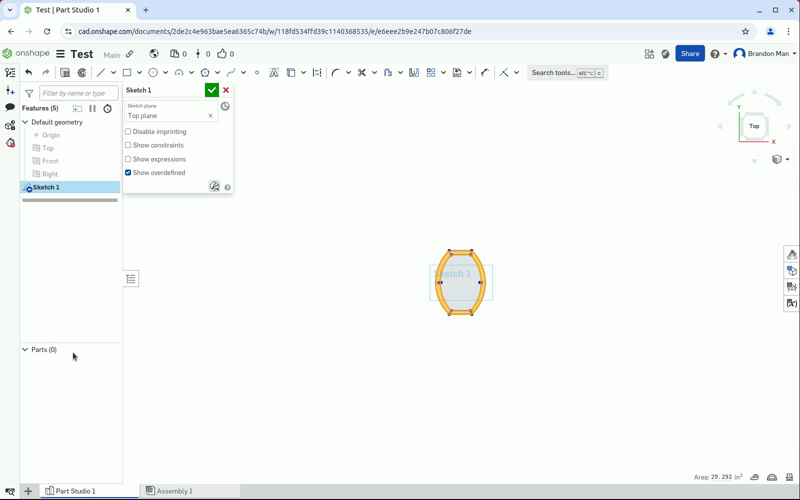
key(shift+e)
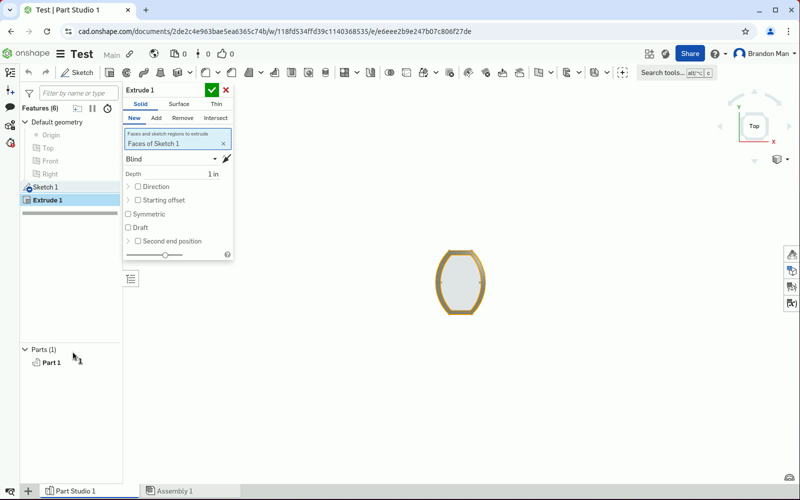
mouse_move(143, 106)
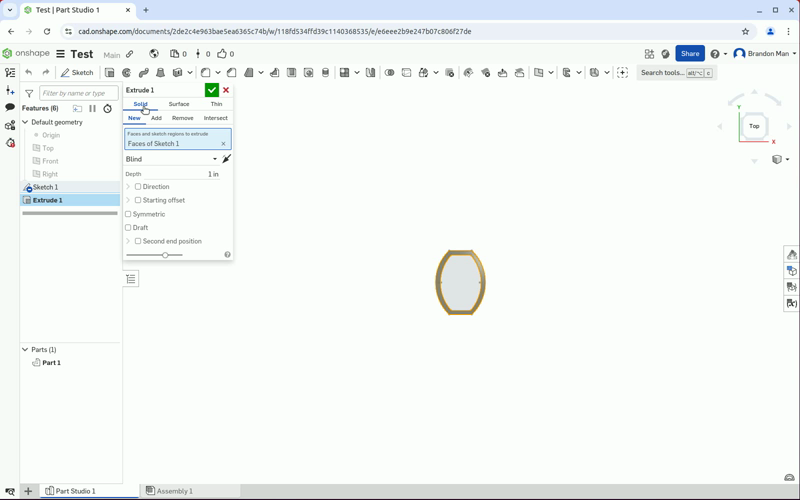
click(143, 106)
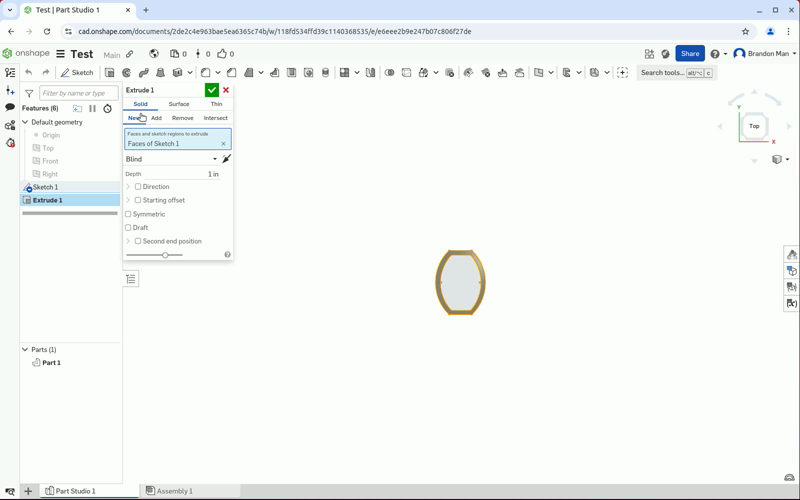
mouse_move(137, 120)
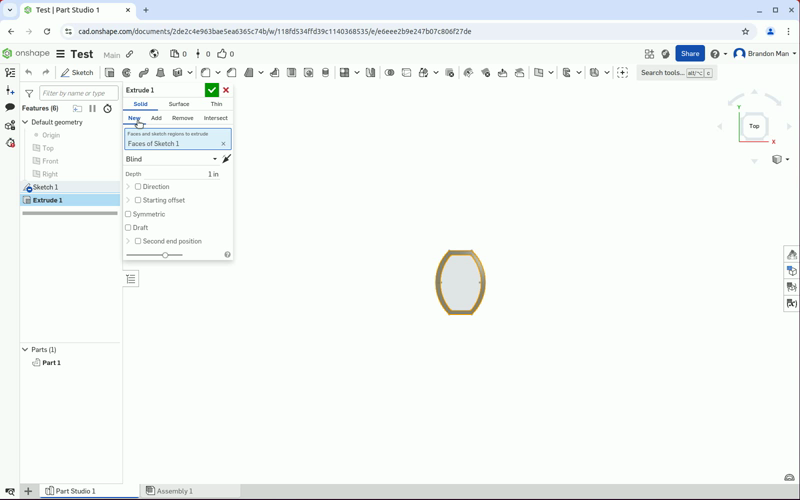
click(137, 120)
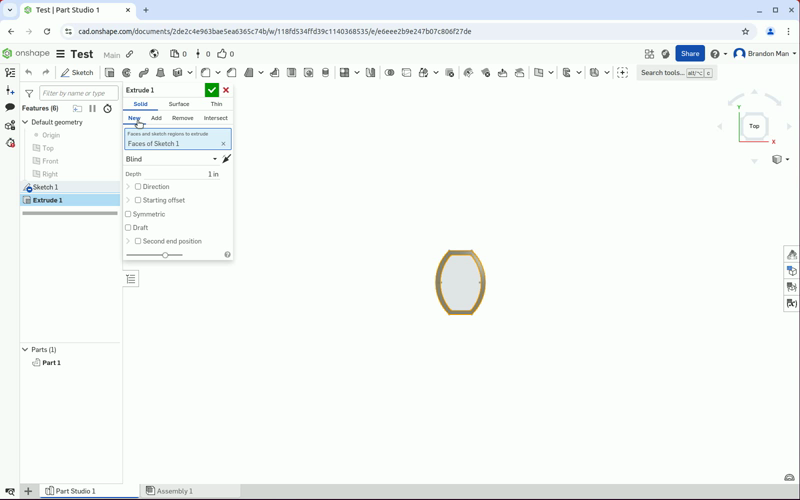
key(tab, 4)
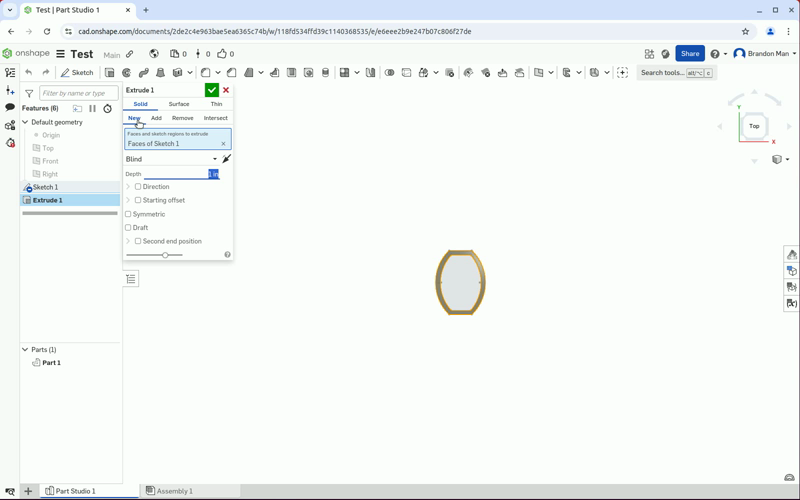
text(-2.889)
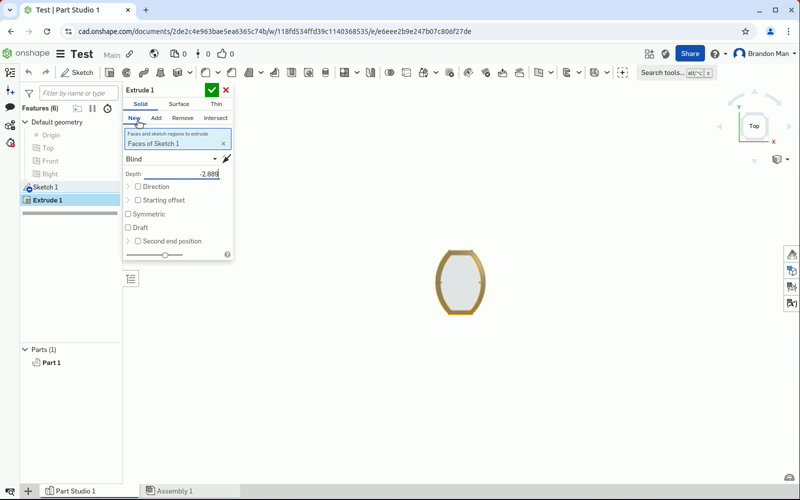
key(enter)
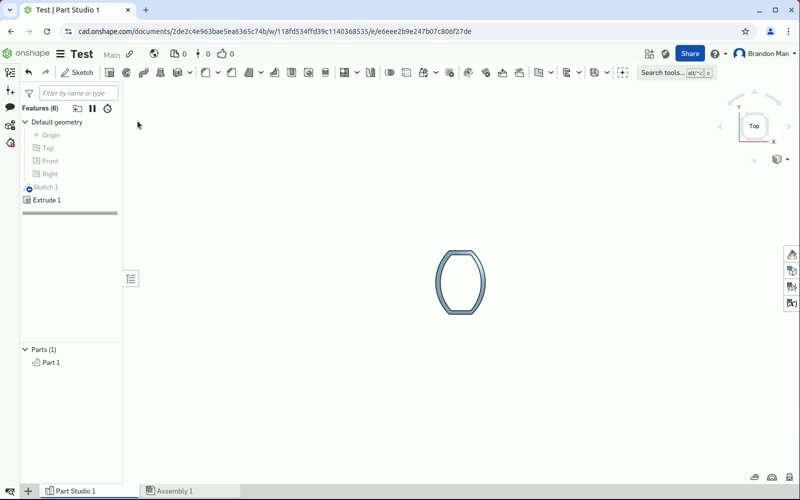
key(shift+h)
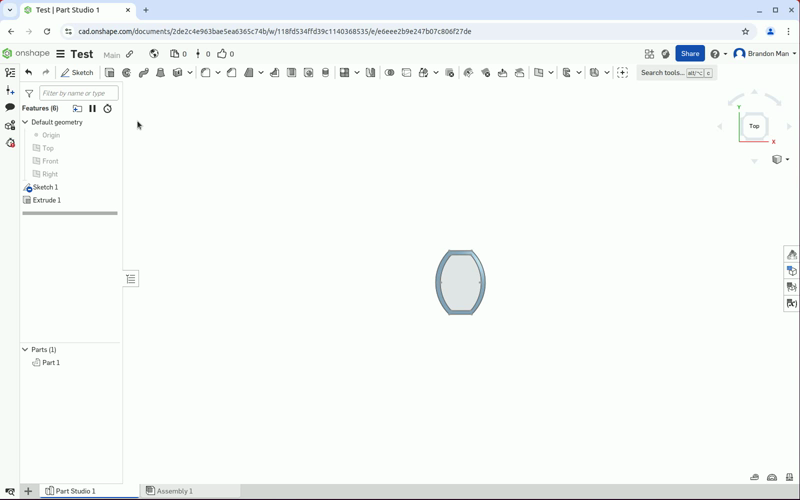
key(shift+h)
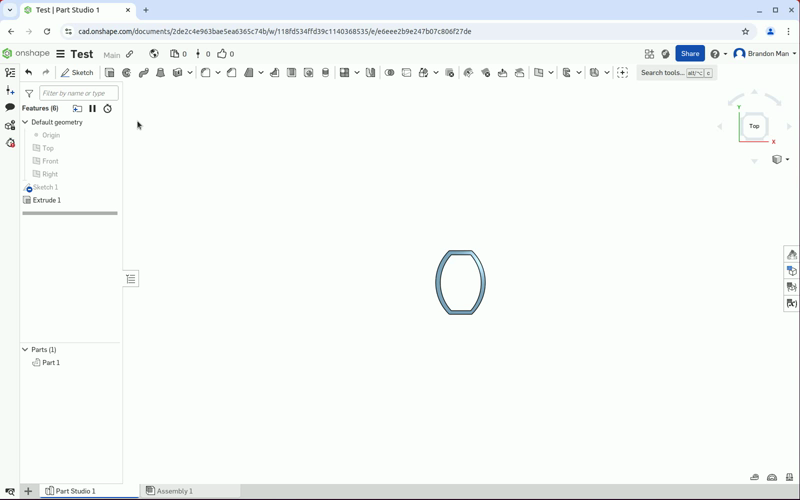
mouse_move(73, 189)
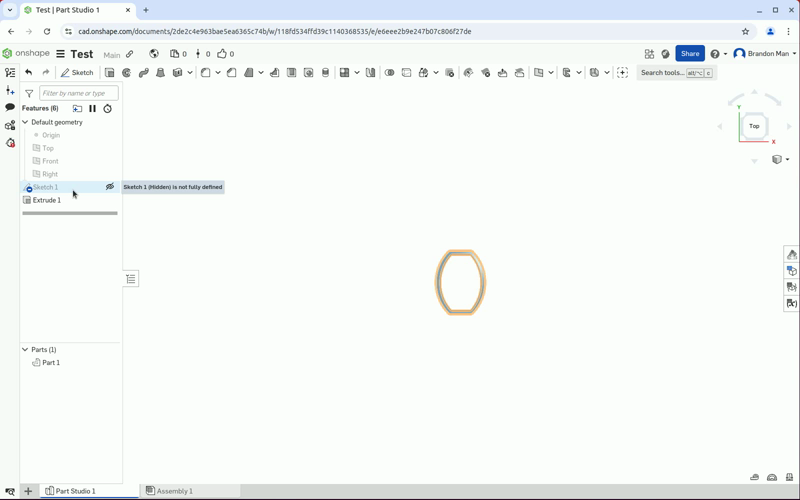
click(73, 189)
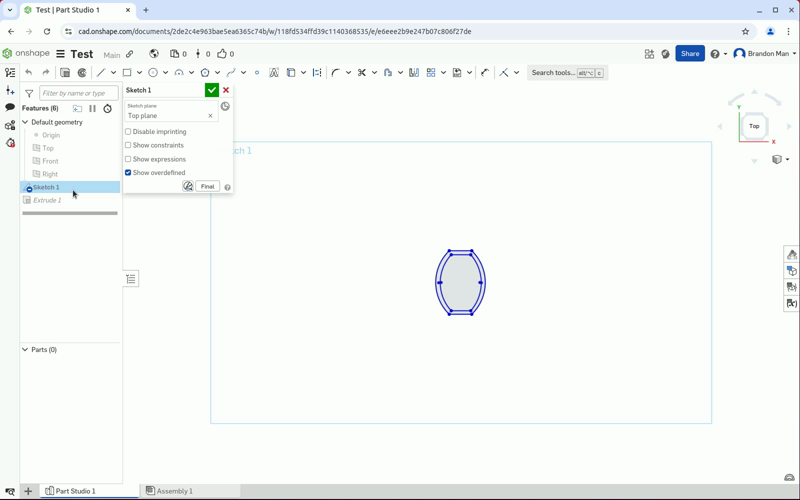
mouse_move(229, 92)
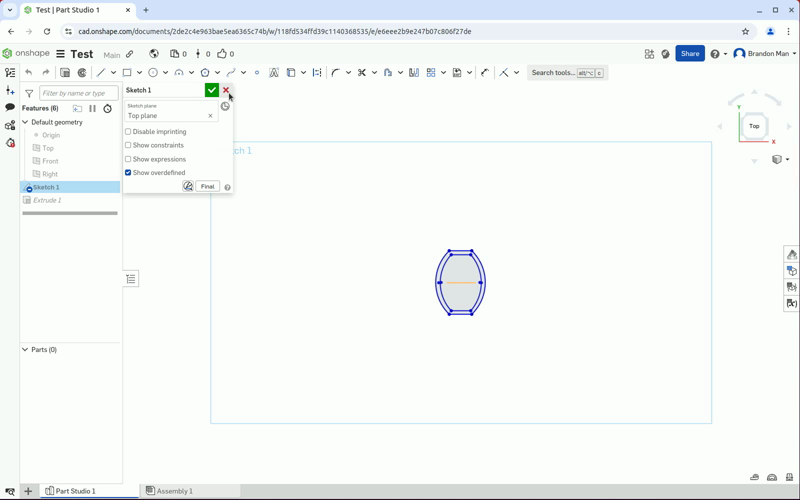
click(229, 92)
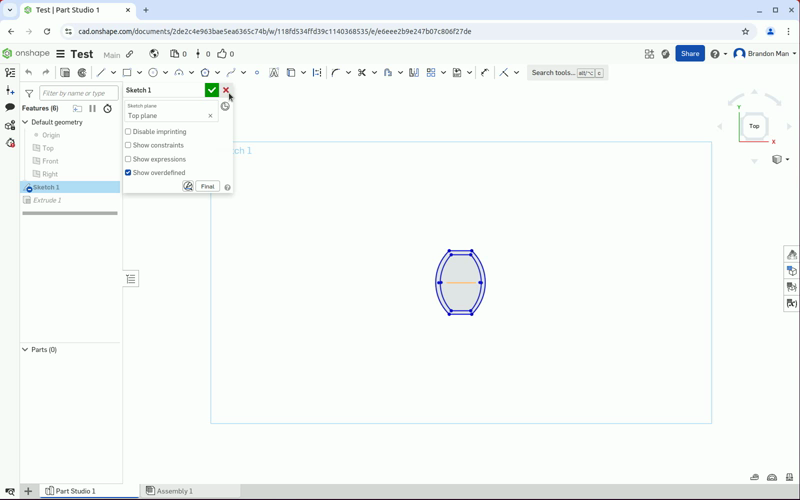
key(shift+s)
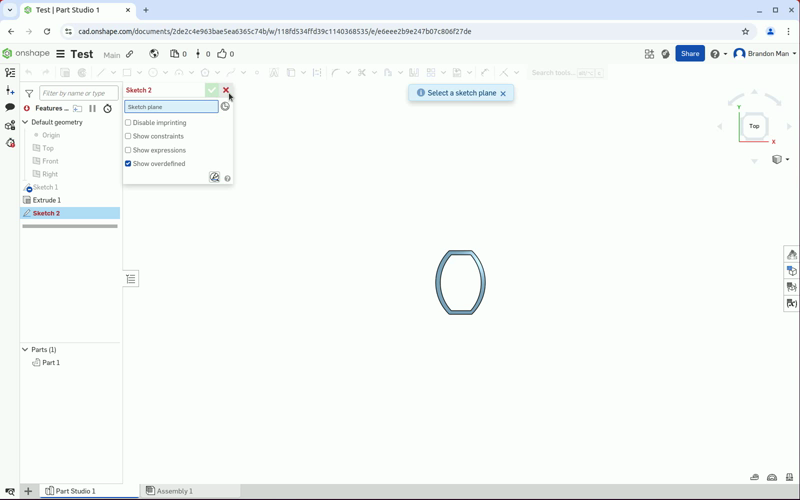
mouse_move(73, 150)
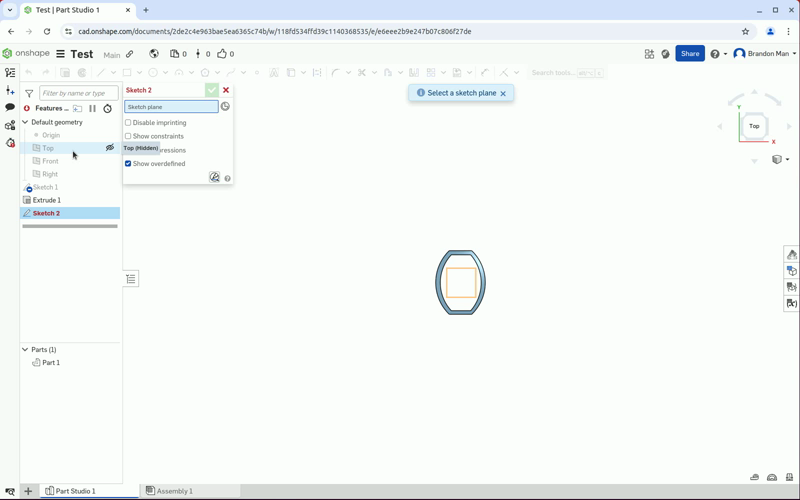
click(73, 150)
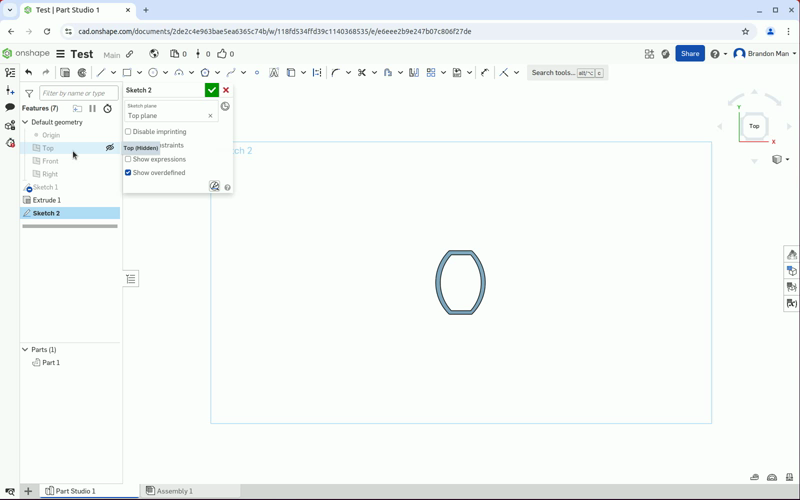
mouse_move(73, 352)
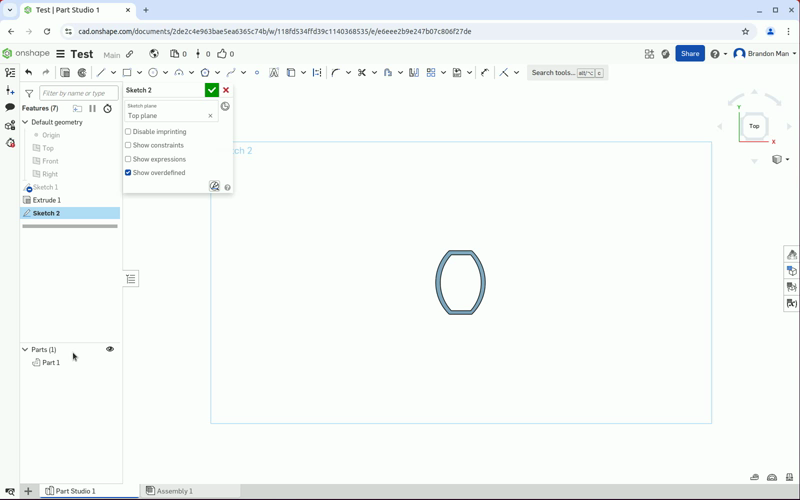
key(y)
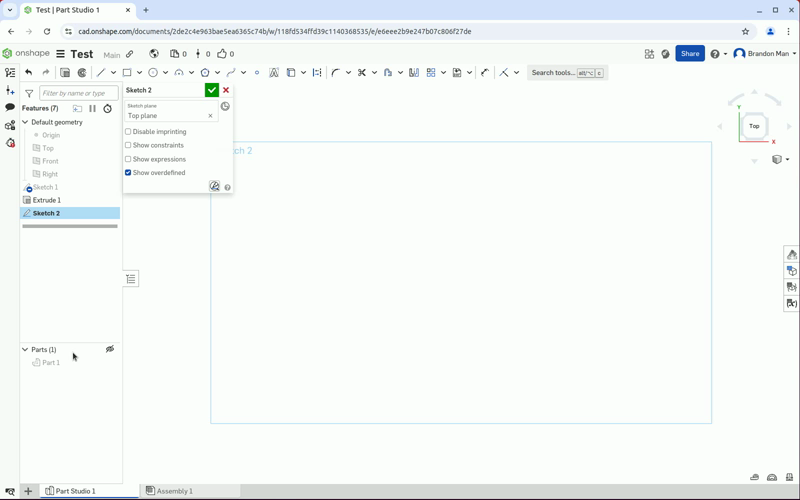
key(l)
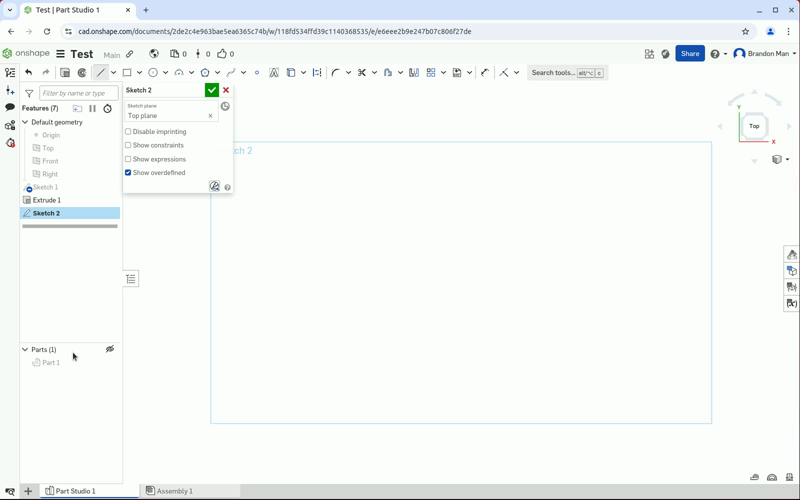
key_down(shift)
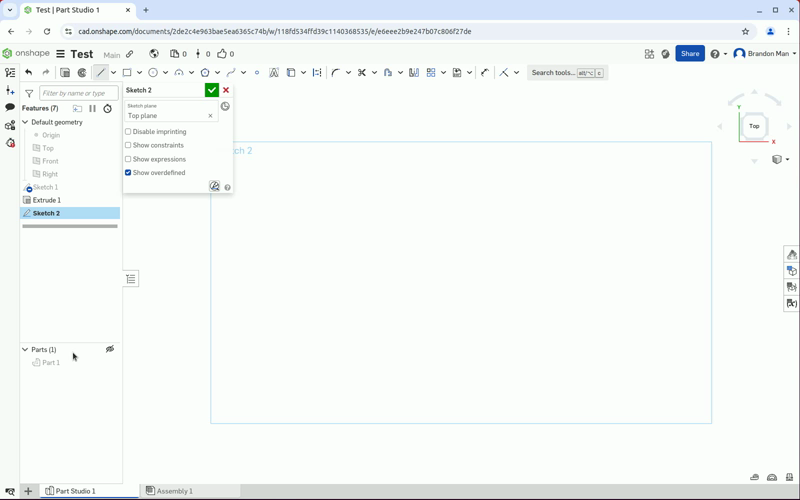
mouse_move(451, 309)
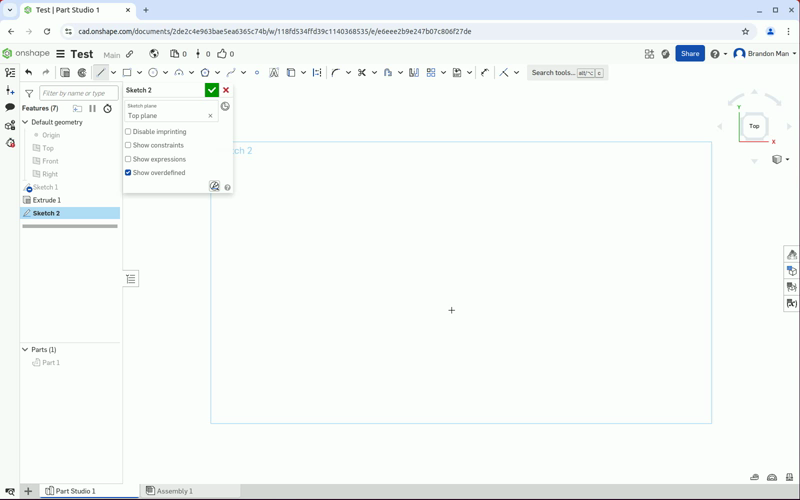
click(451, 309)
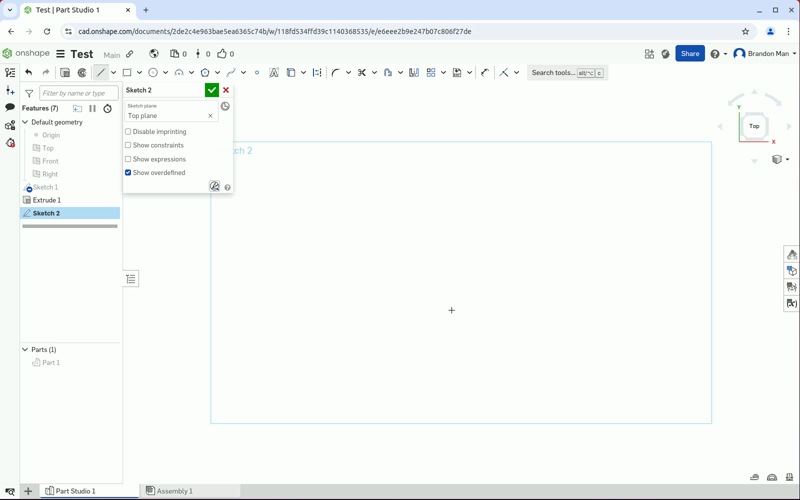
key_up(shift)
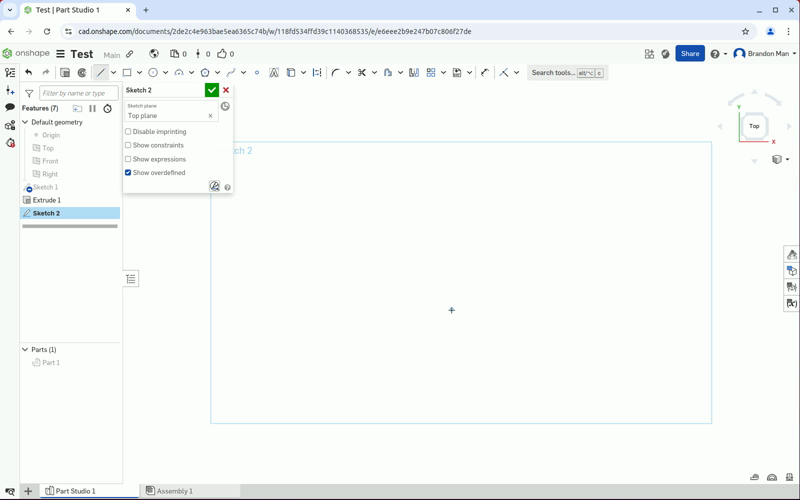
key_down(shift)
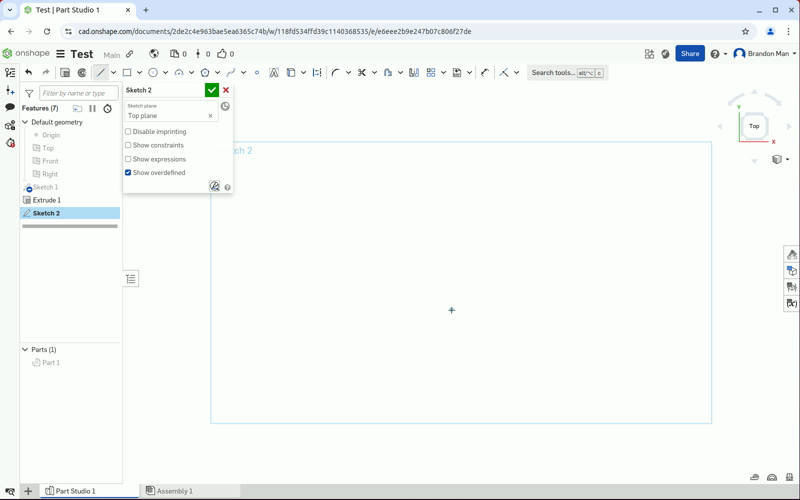
mouse_move(481, 309)
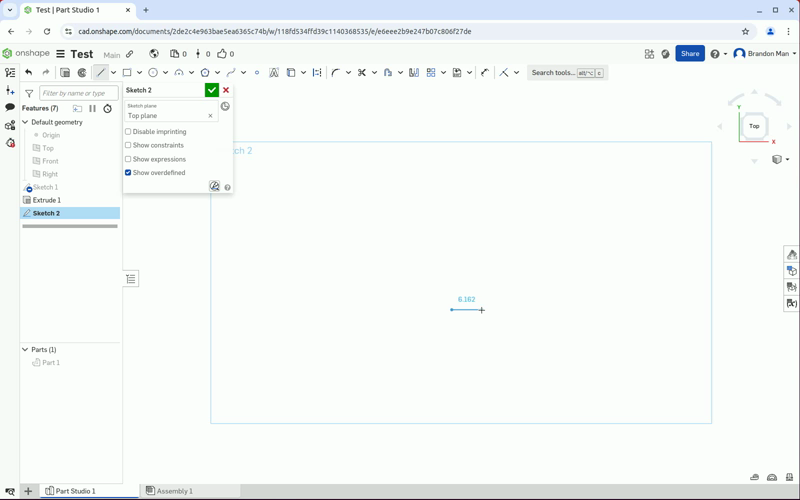
mouse_move(470, 309)
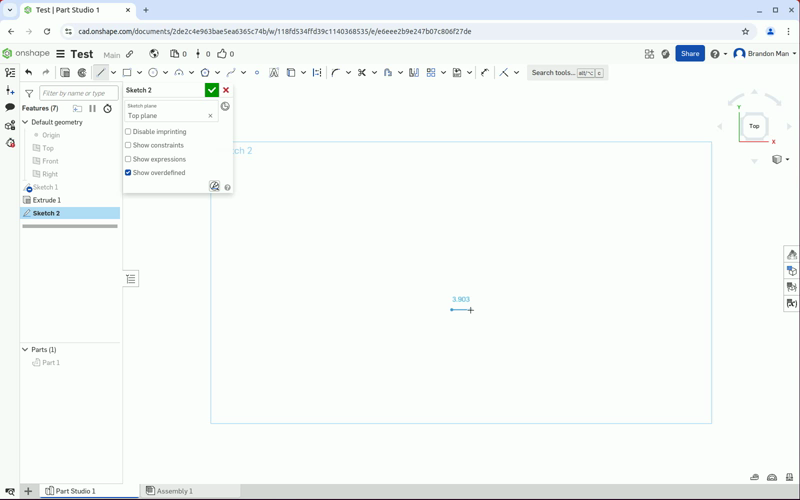
click(470, 309)
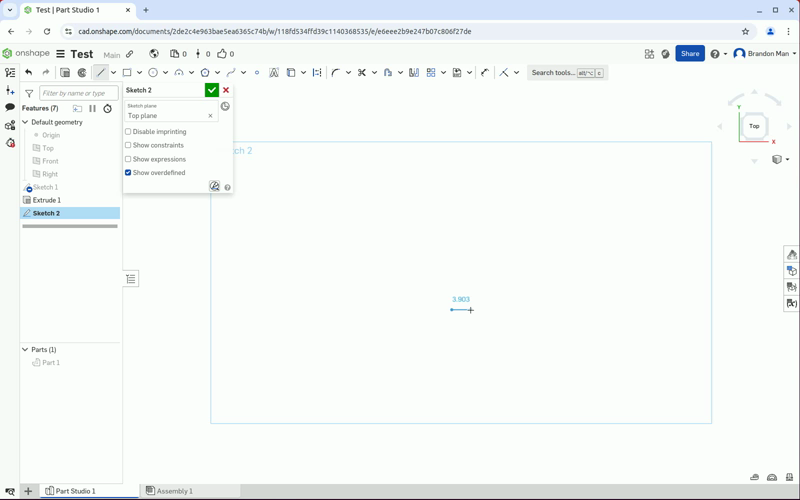
key_up(shift)
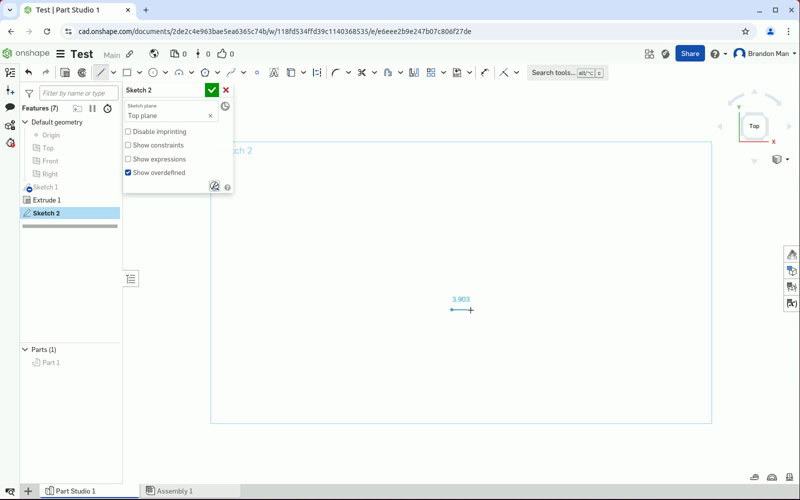
key(esc)
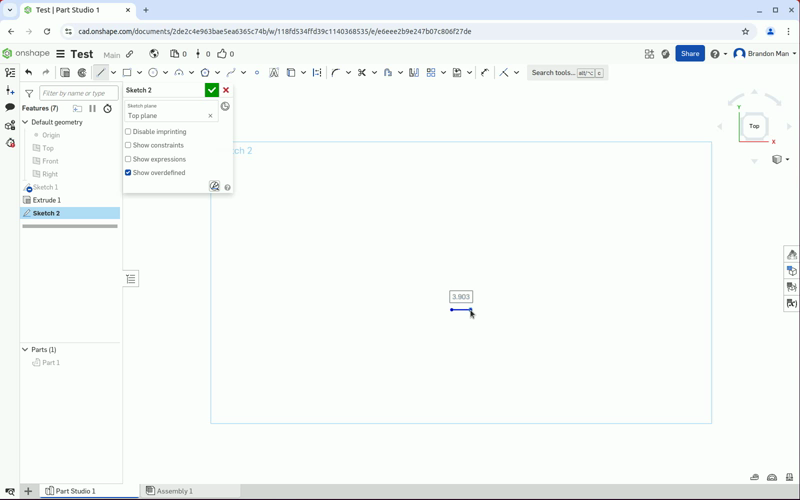
key(a)
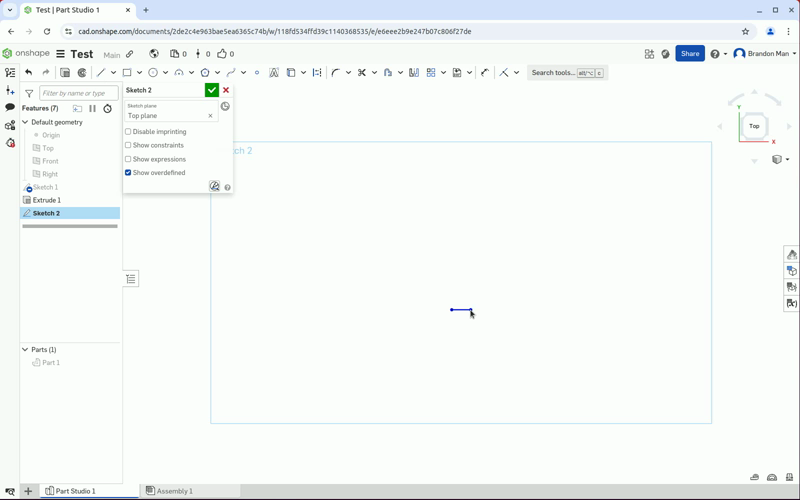
mouse_move(470, 309)
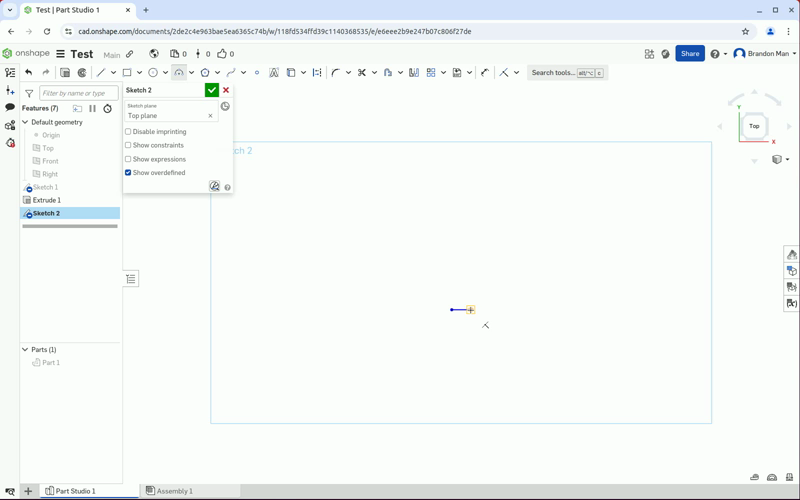
click(470, 309)
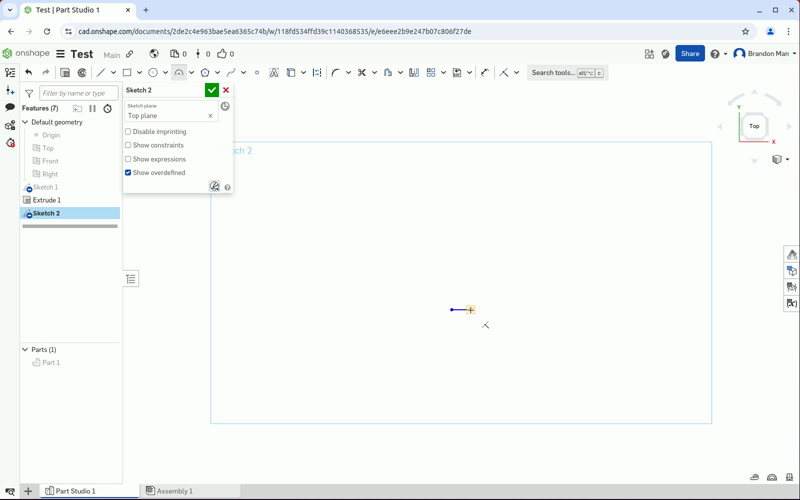
key_down(shift)
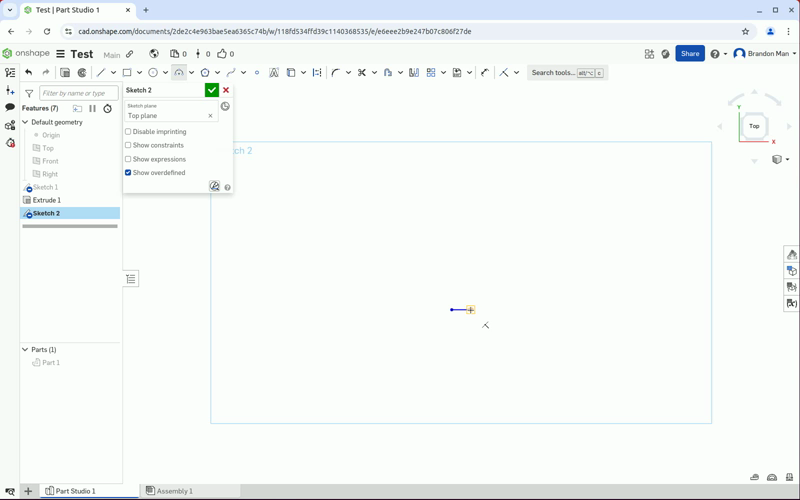
mouse_move(470, 254)
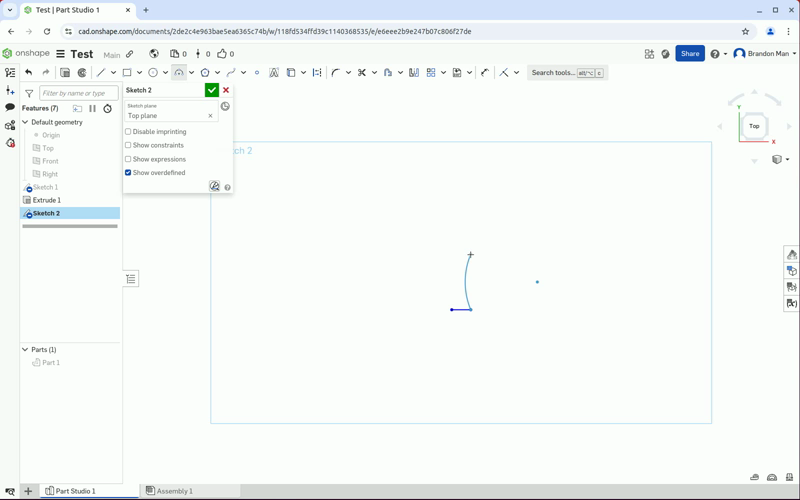
click(470, 254)
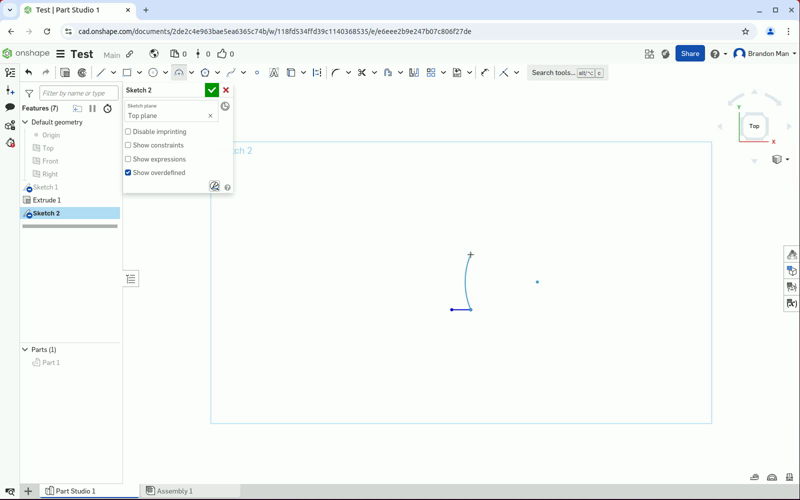
mouse_move(481, 282)
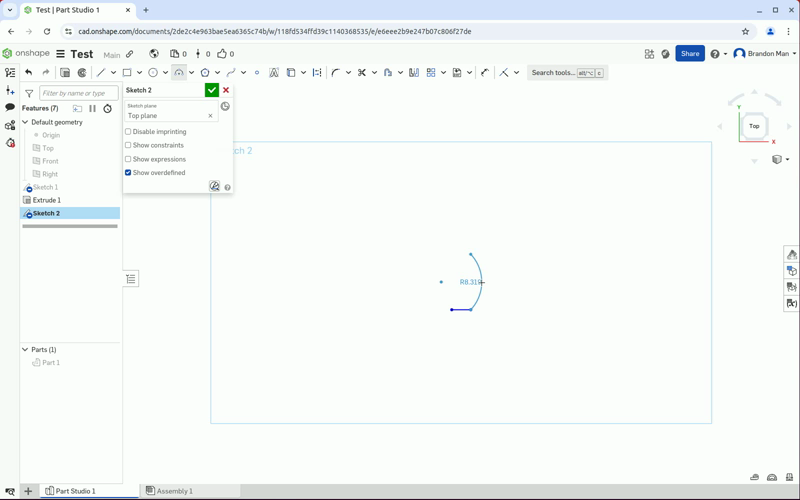
click(481, 282)
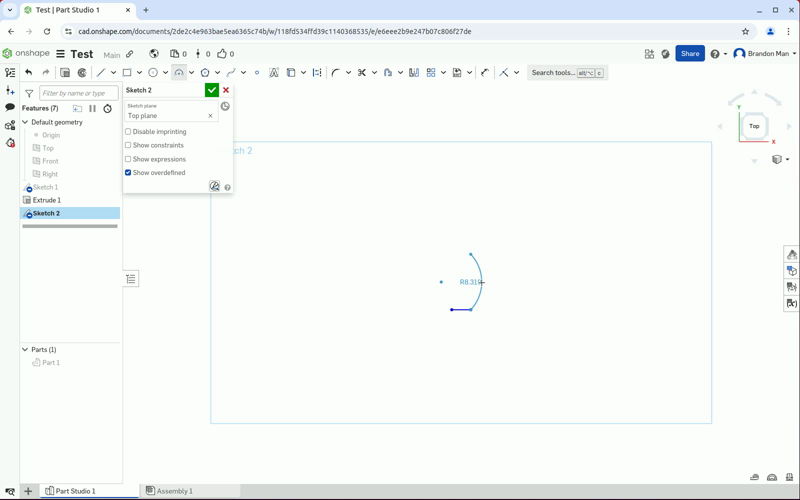
key_up(shift)
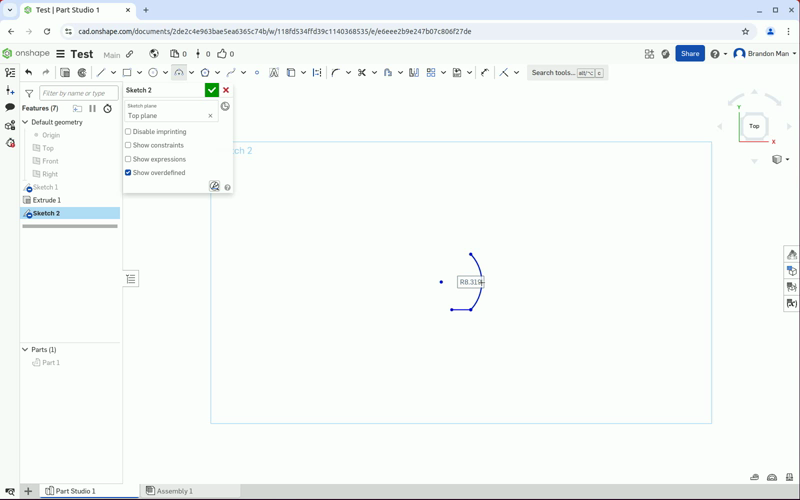
key(esc)
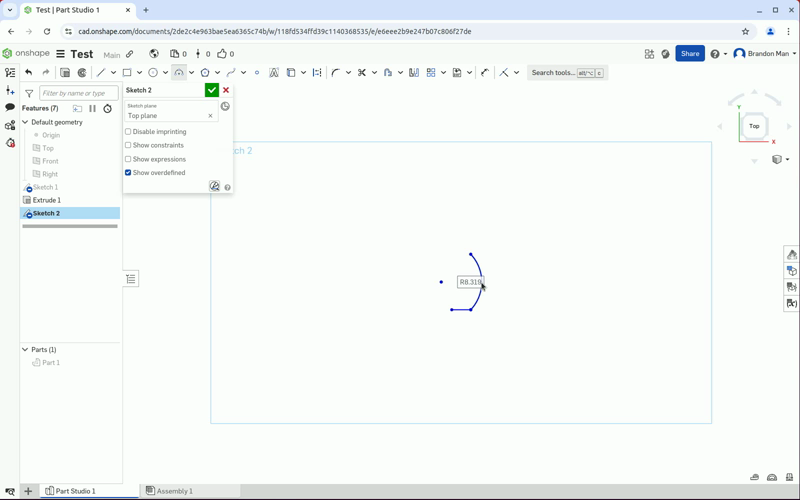
key(l)
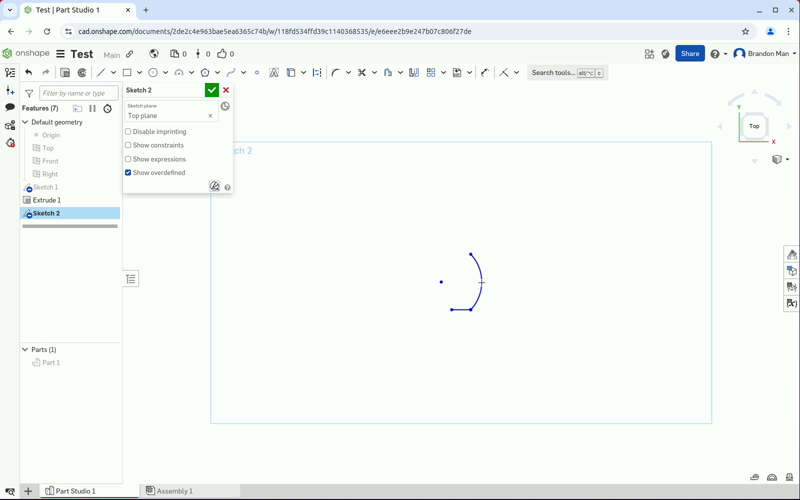
mouse_move(470, 254)
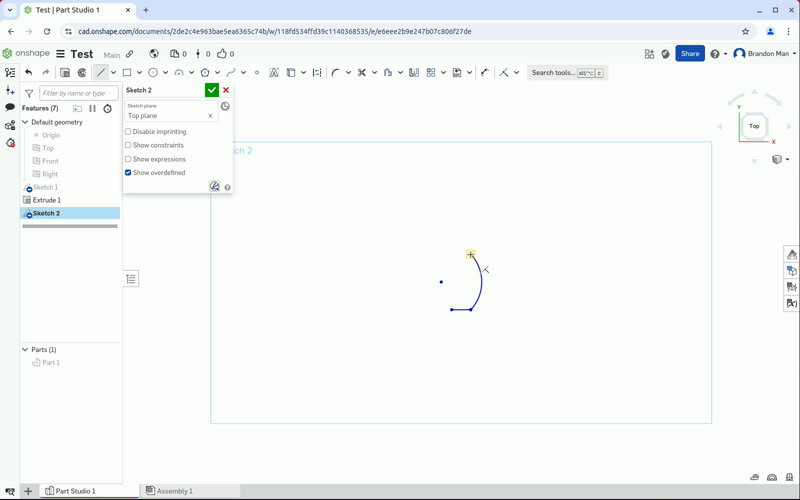
click(470, 254)
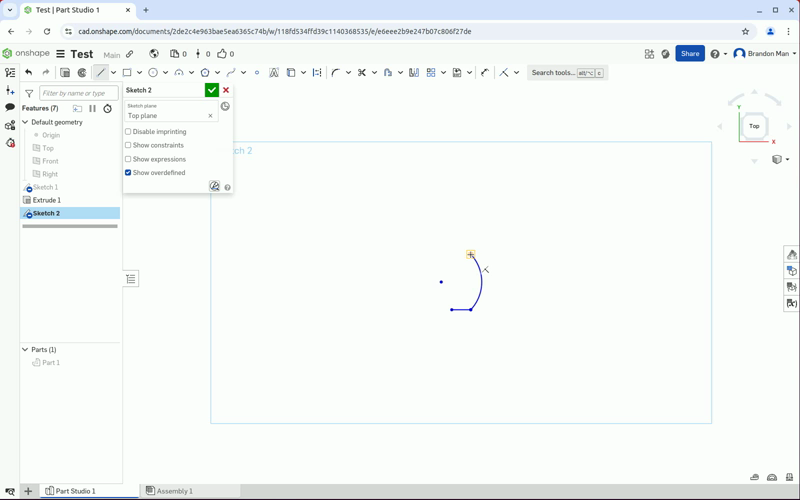
key_down(shift)
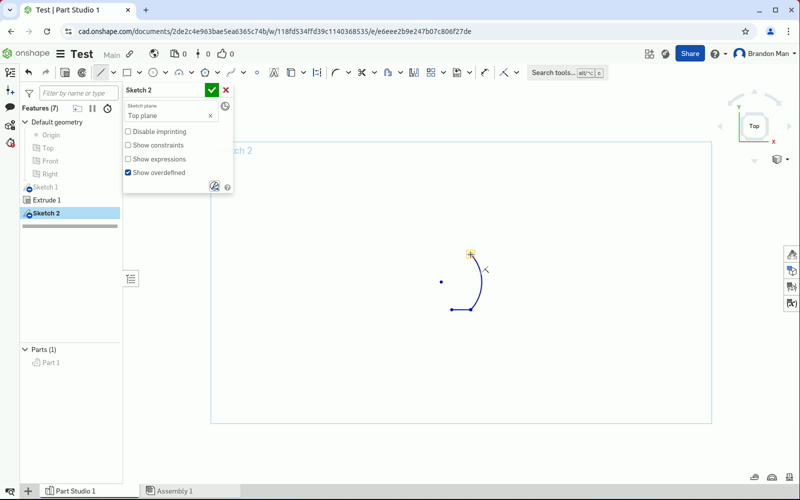
mouse_move(500, 254)
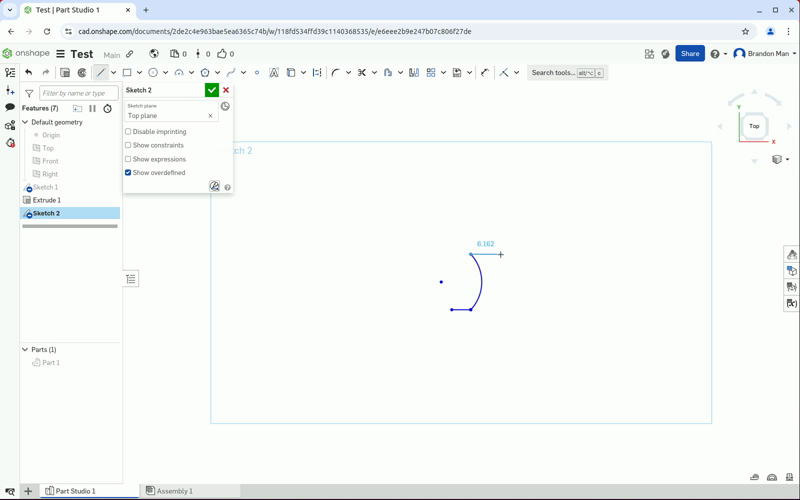
mouse_move(451, 254)
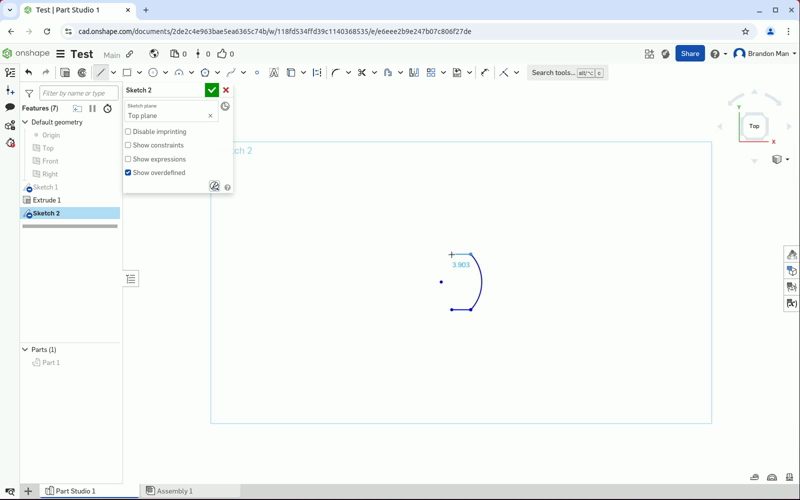
click(451, 254)
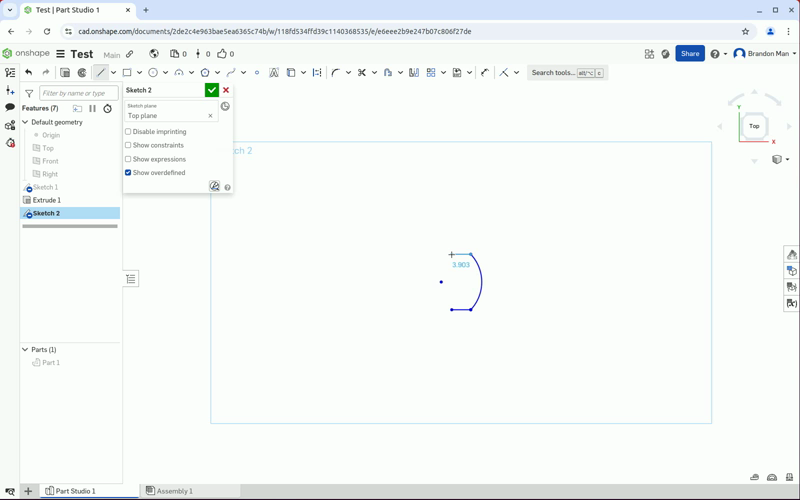
key_up(shift)
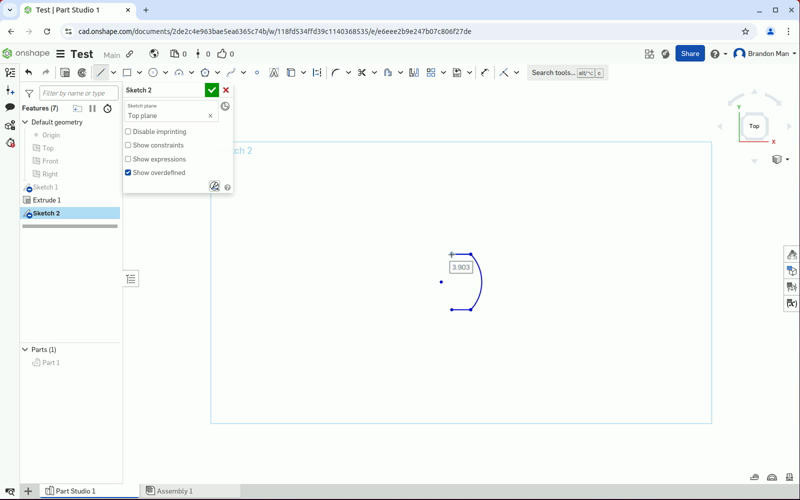
key(esc)
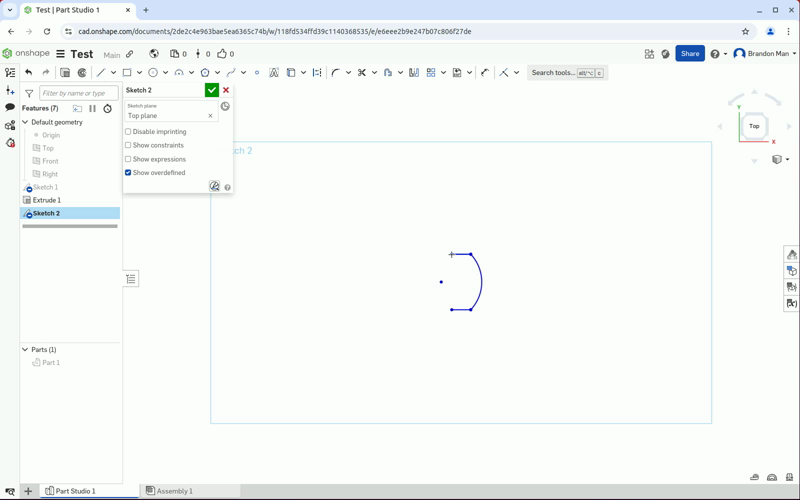
key(a)
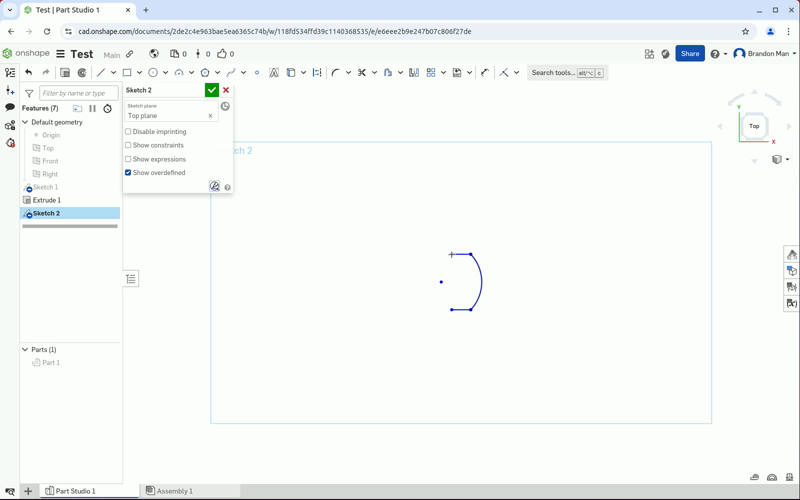
mouse_move(451, 254)
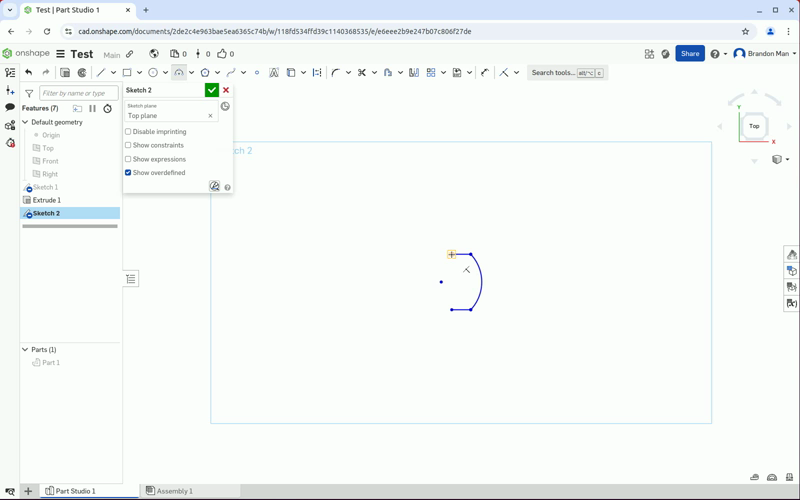
click(451, 254)
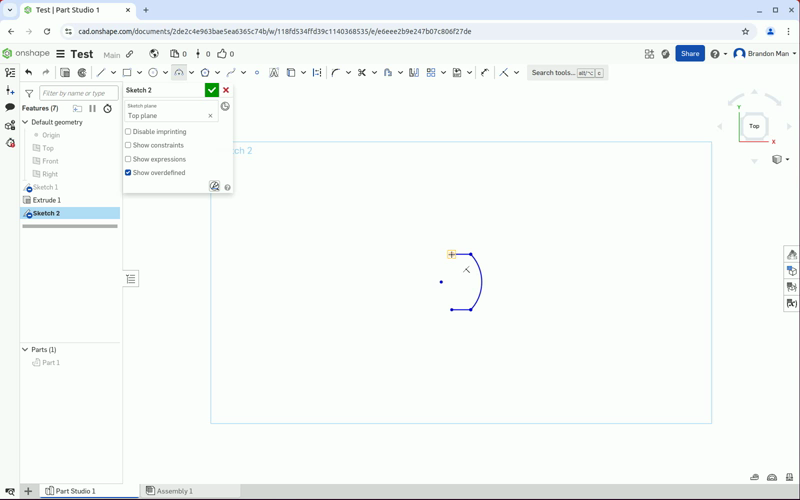
mouse_move(451, 309)
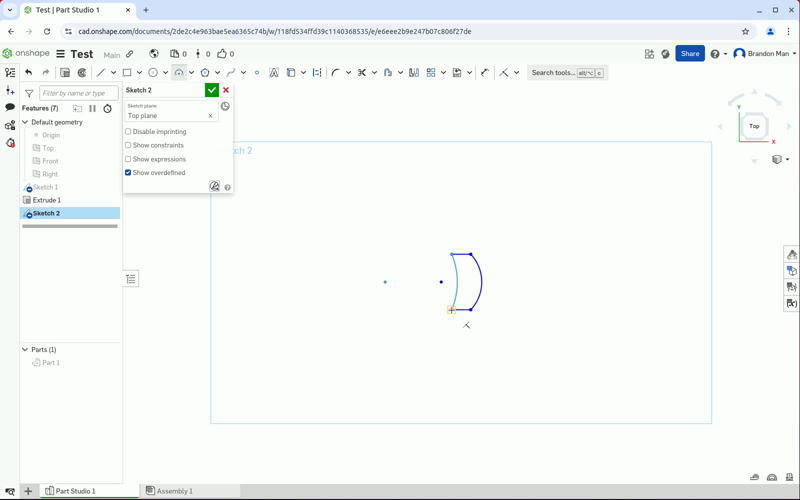
click(451, 309)
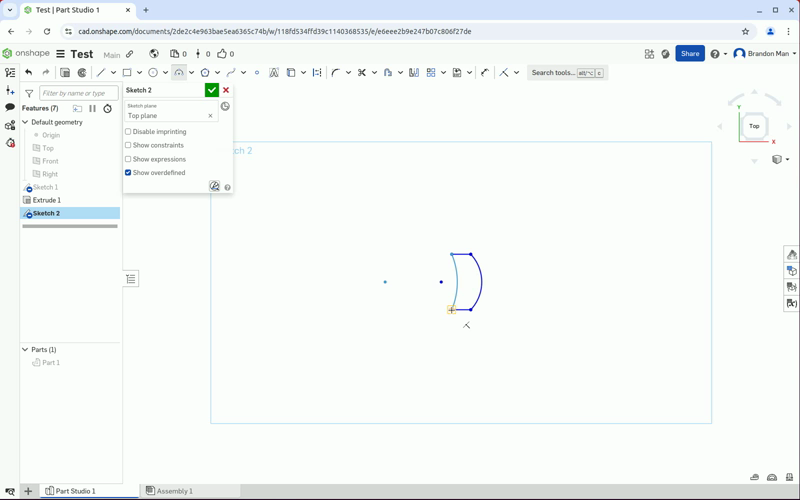
key_down(shift)
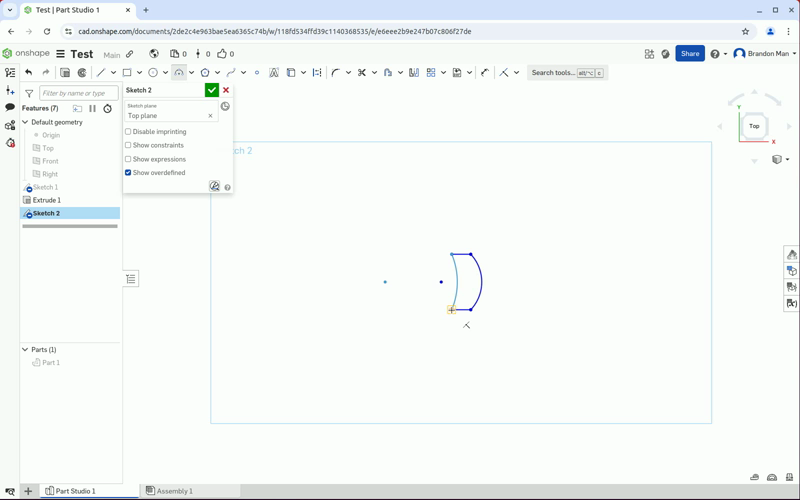
mouse_move(440, 282)
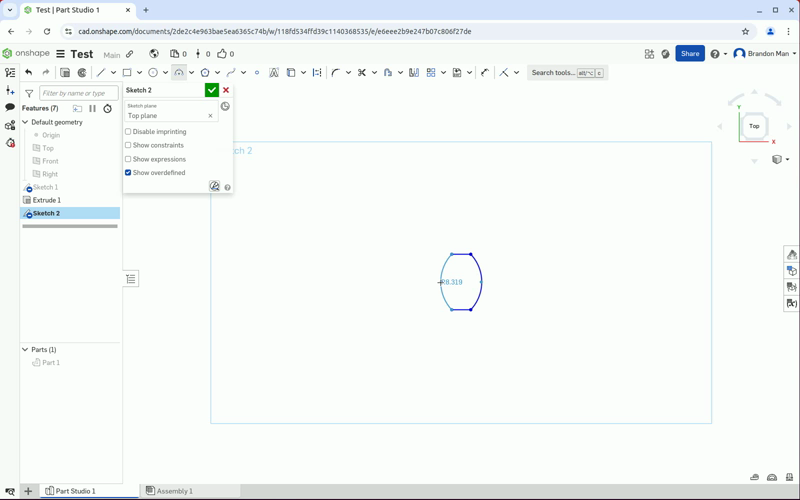
scroll(6)
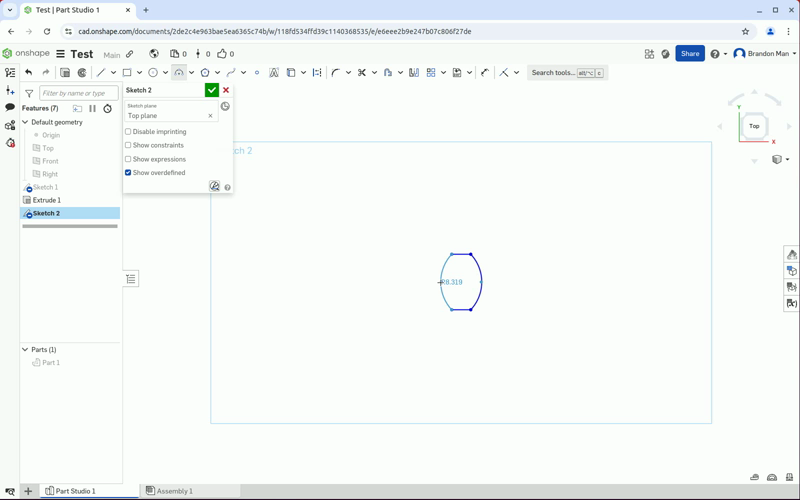
scroll(6)
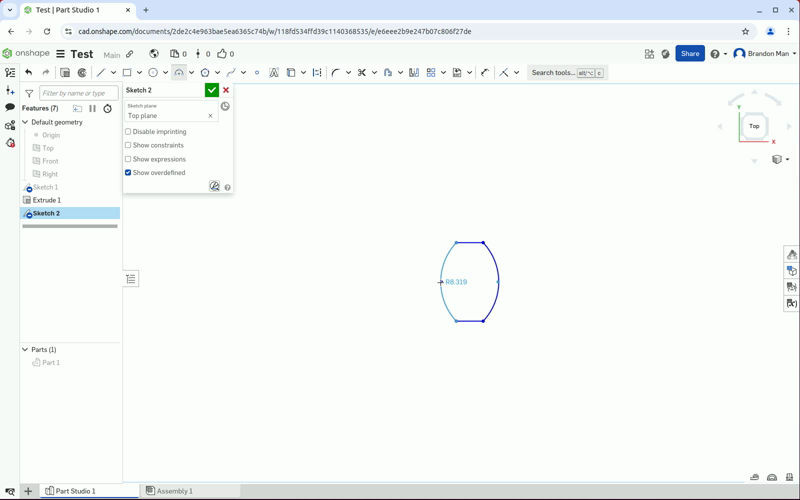
scroll(6)
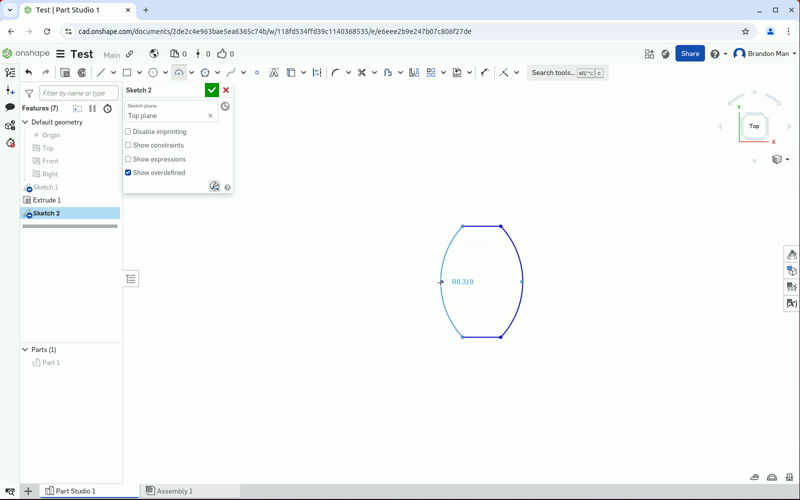
scroll(6)
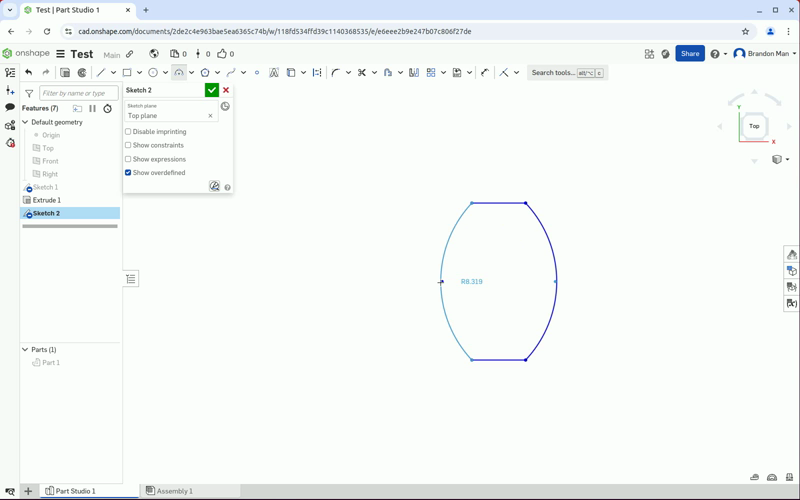
scroll(6)
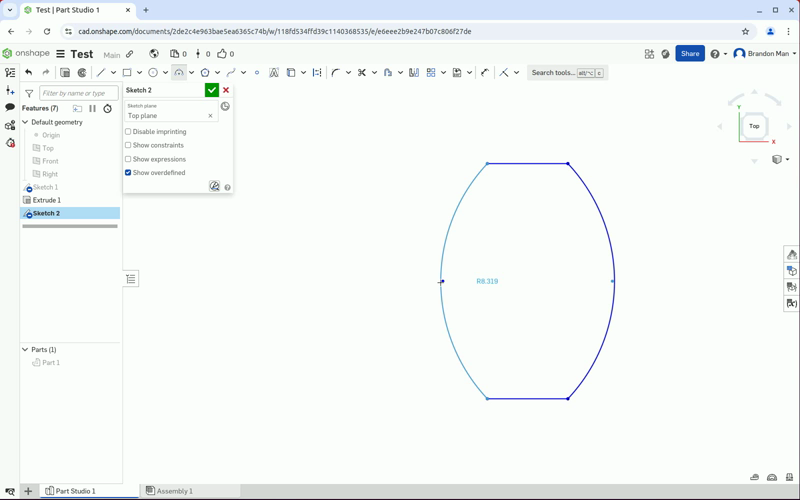
scroll(6)
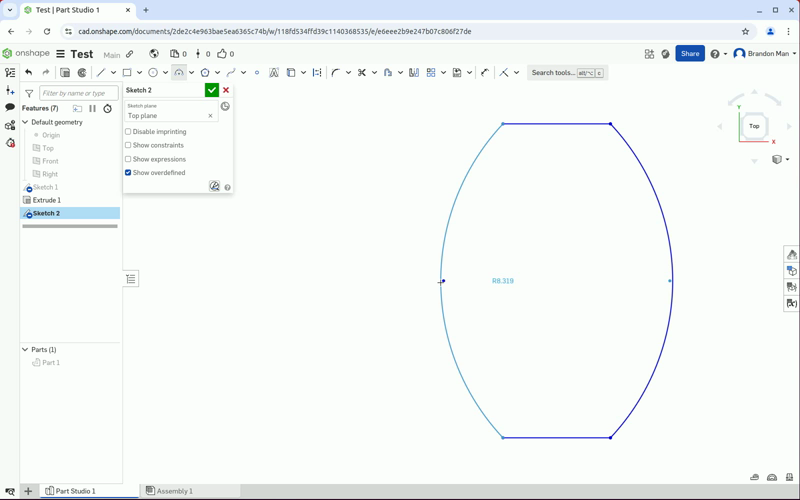
scroll(6)
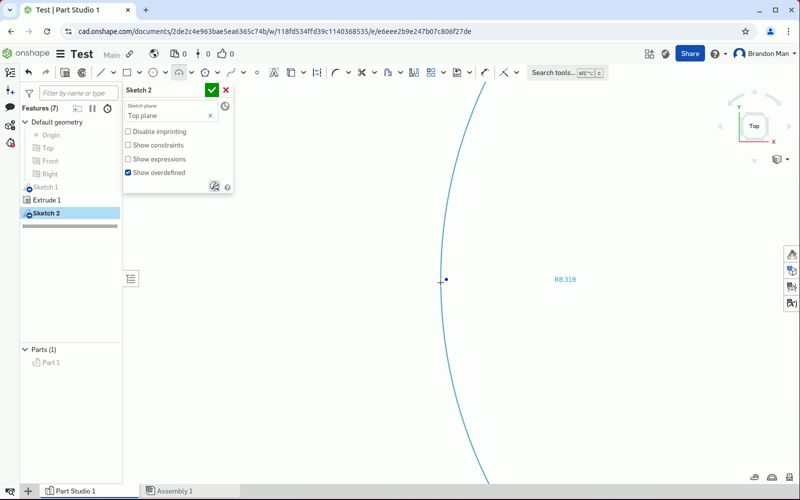
click(440, 282)
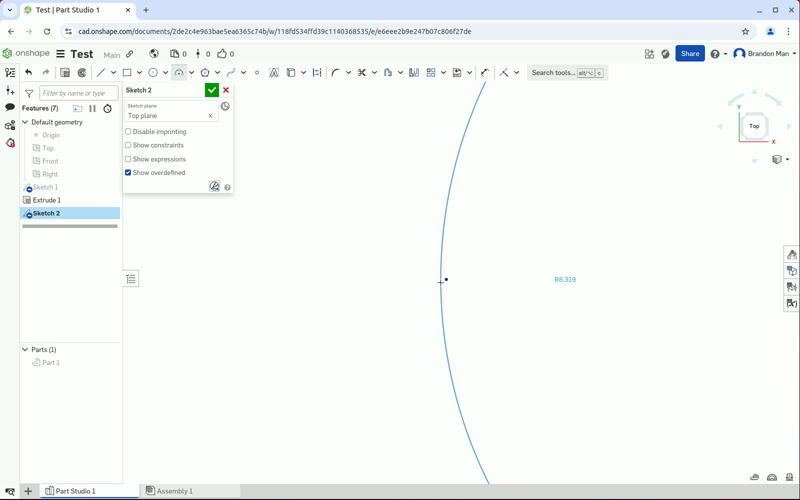
scroll(-6)
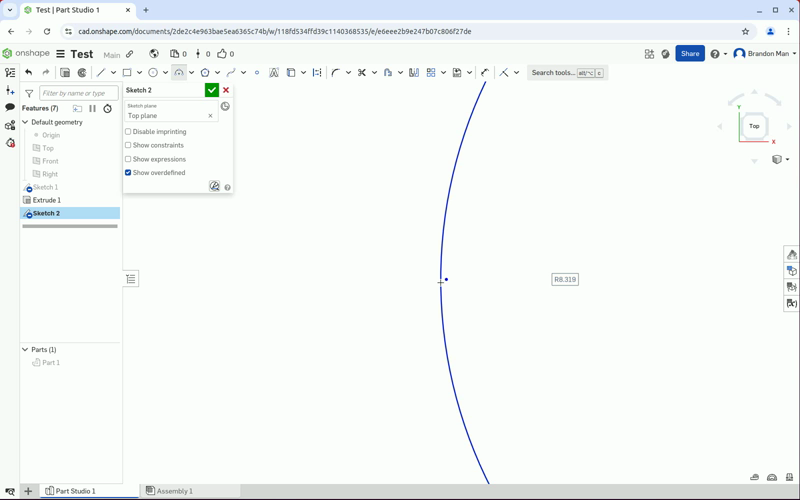
scroll(-6)
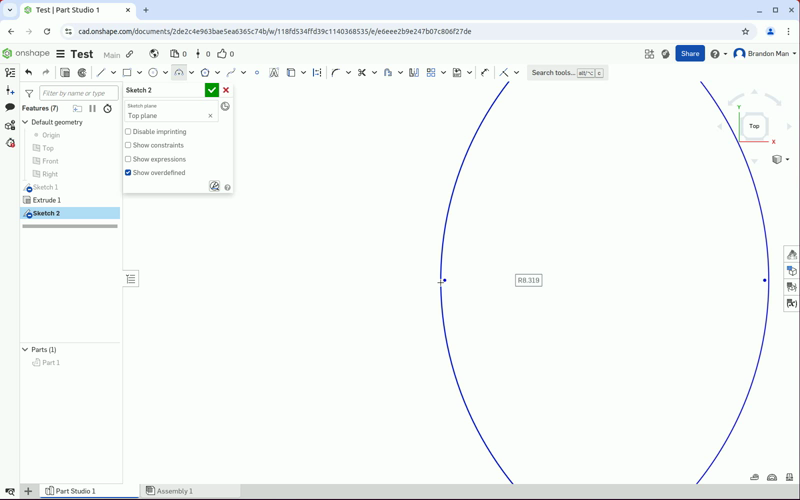
scroll(-6)
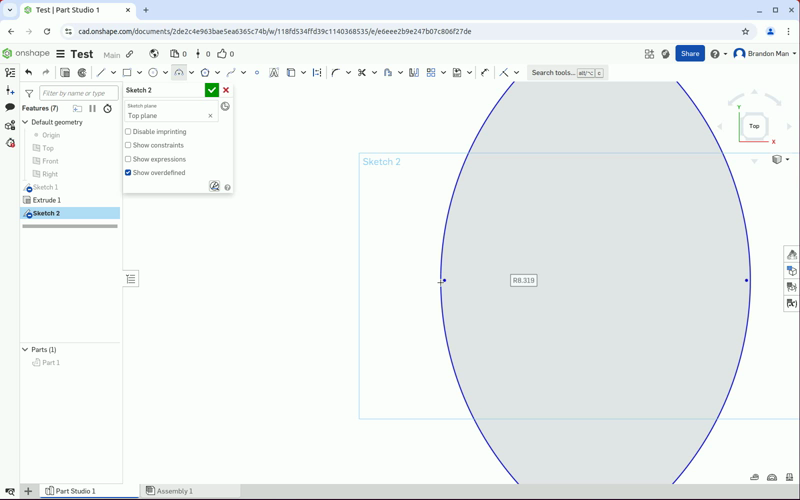
scroll(-6)
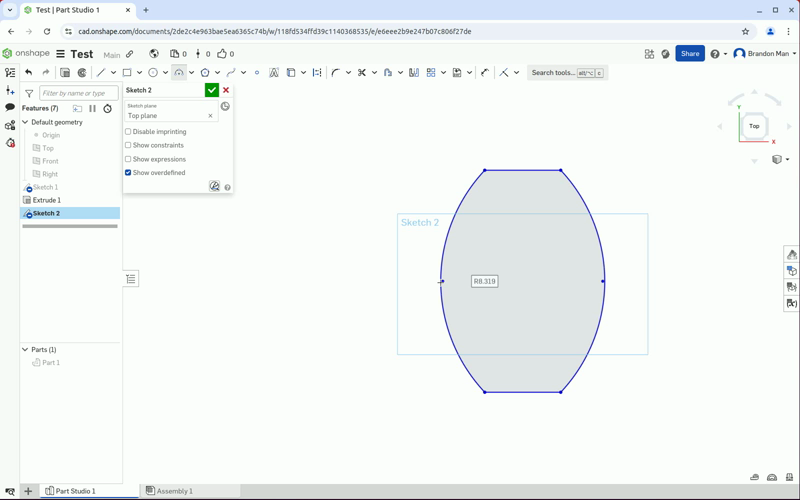
scroll(-6)
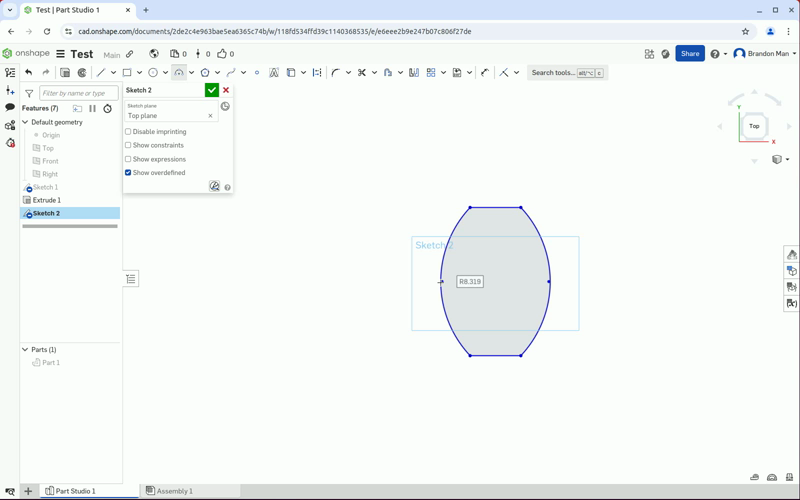
scroll(-6)
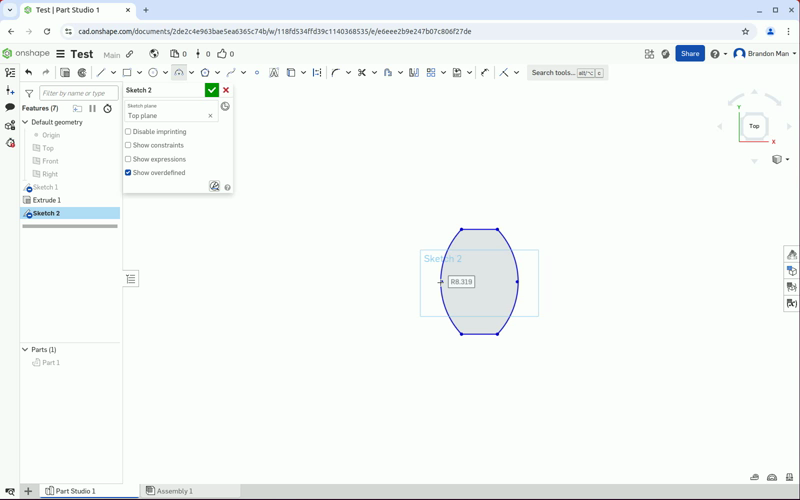
scroll(-6)
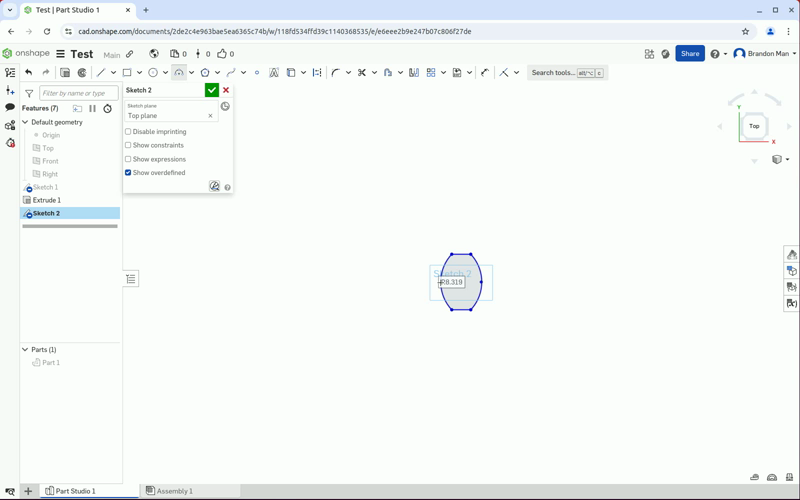
key_up(shift)
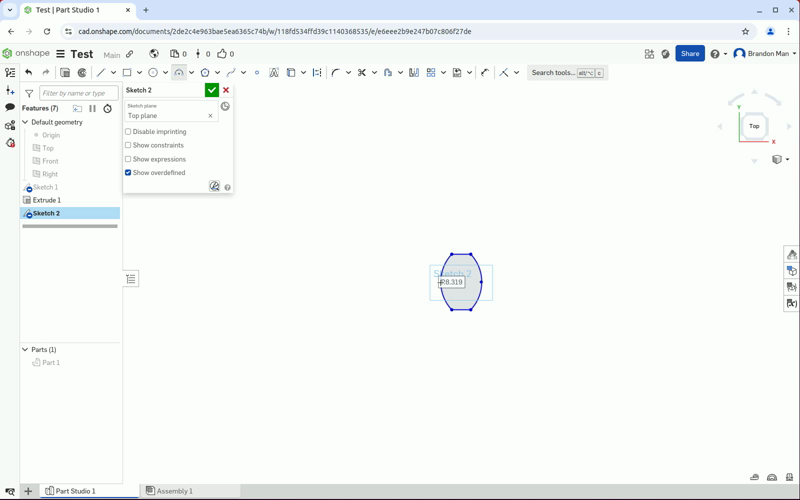
key(esc)
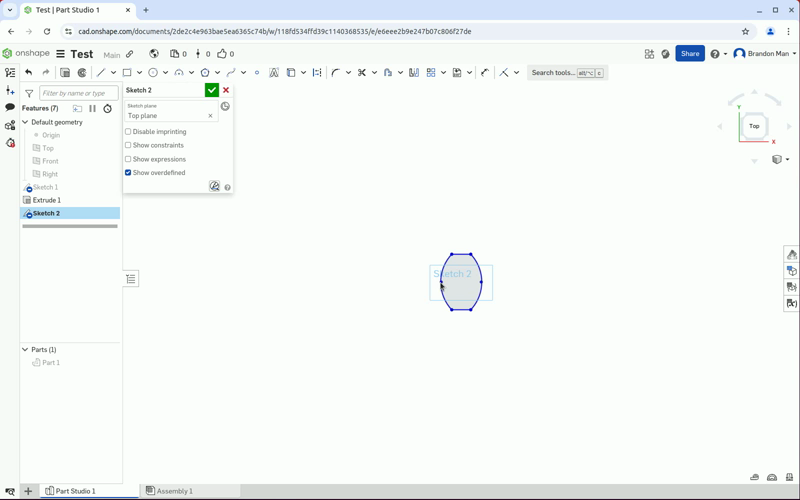
mouse_move(456, 266)
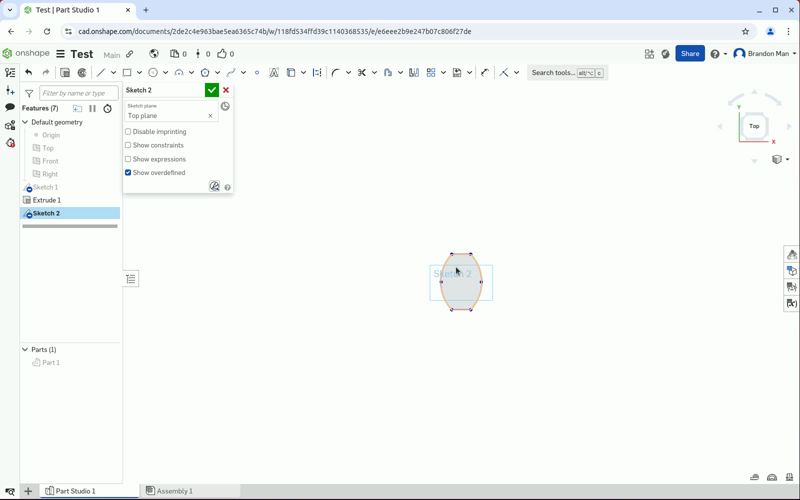
click(456, 266)
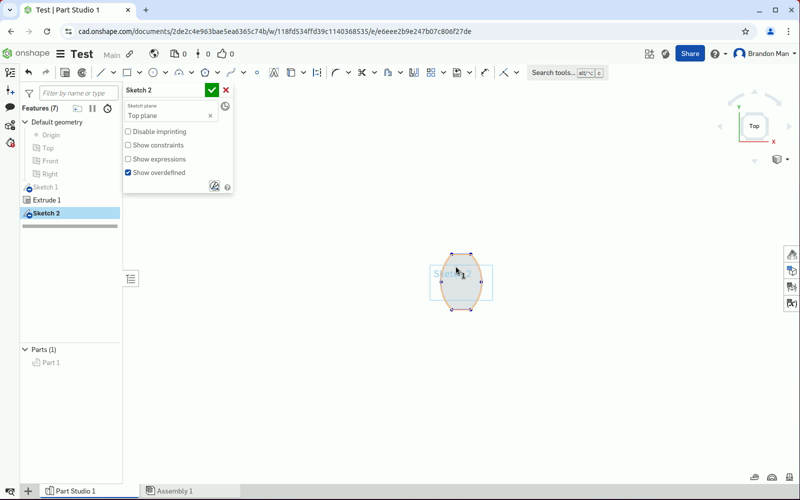
mouse_move(73, 352)
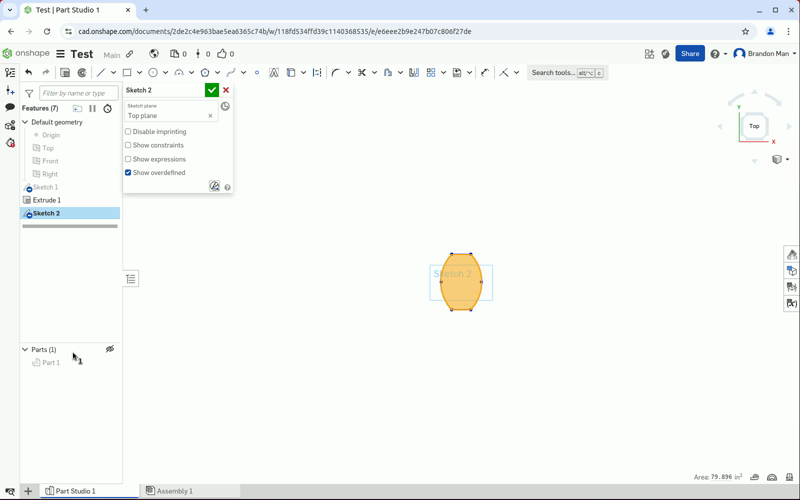
key(shift+y)
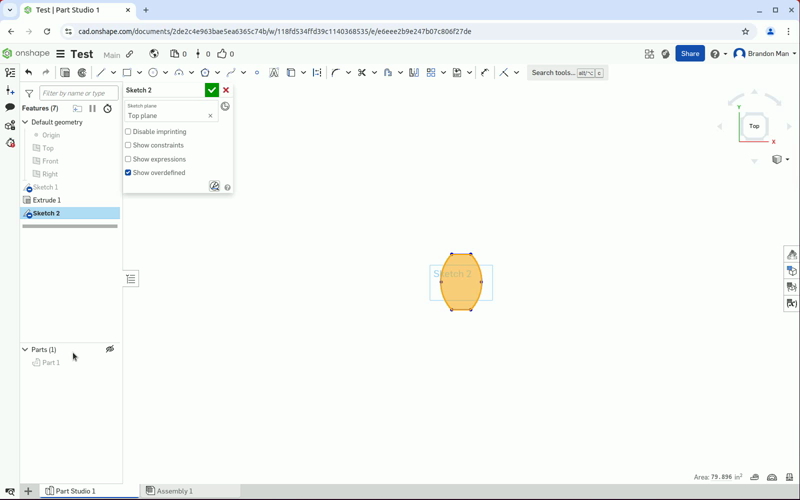
key(shift+e)
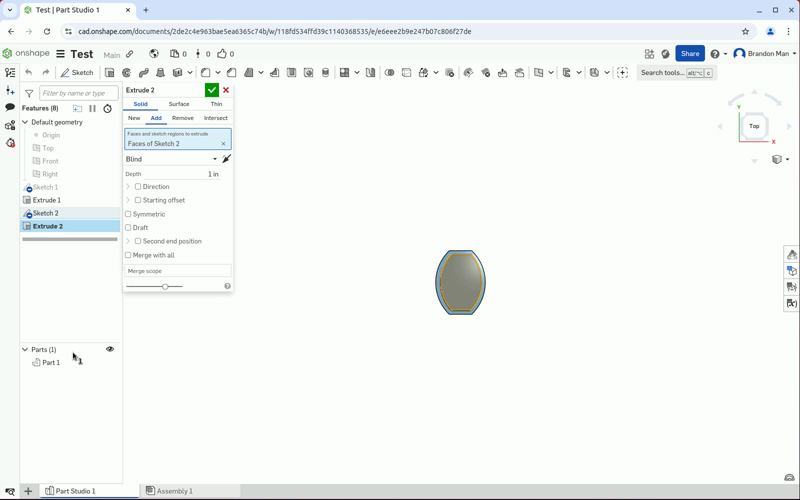
mouse_move(143, 106)
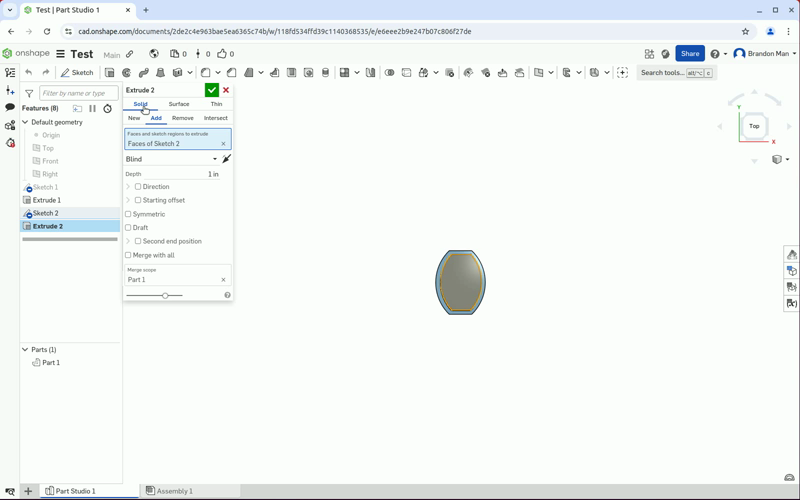
click(143, 106)
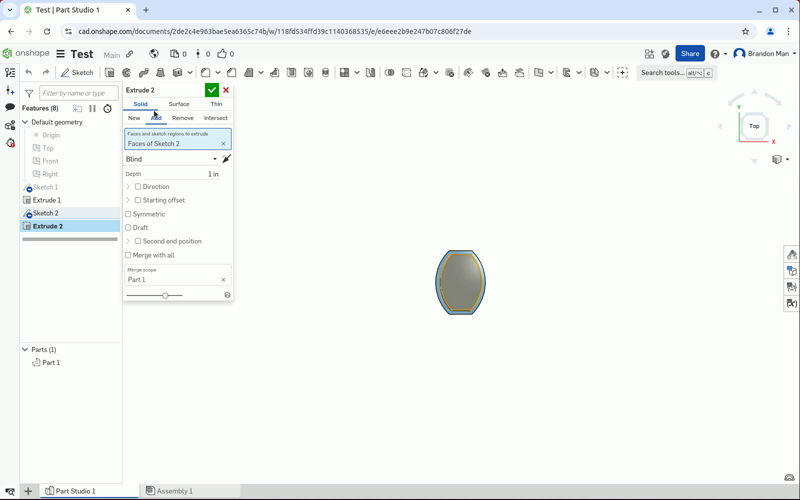
mouse_move(186, 120)
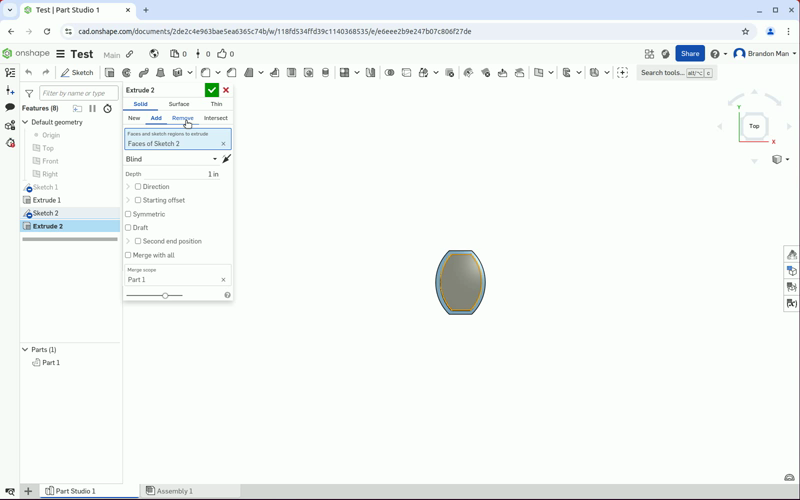
click(186, 120)
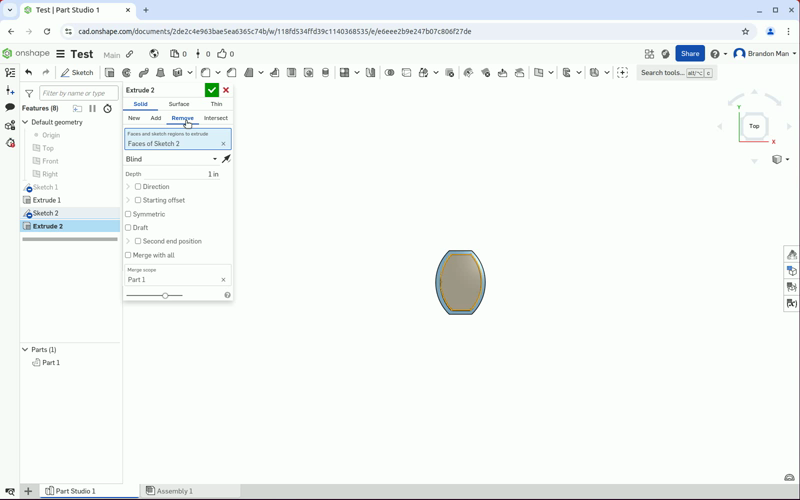
key(tab, 4)
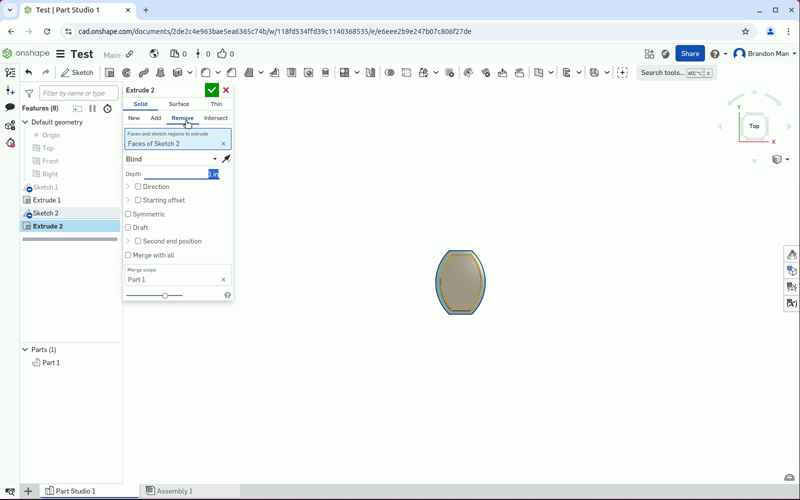
text(4.574)
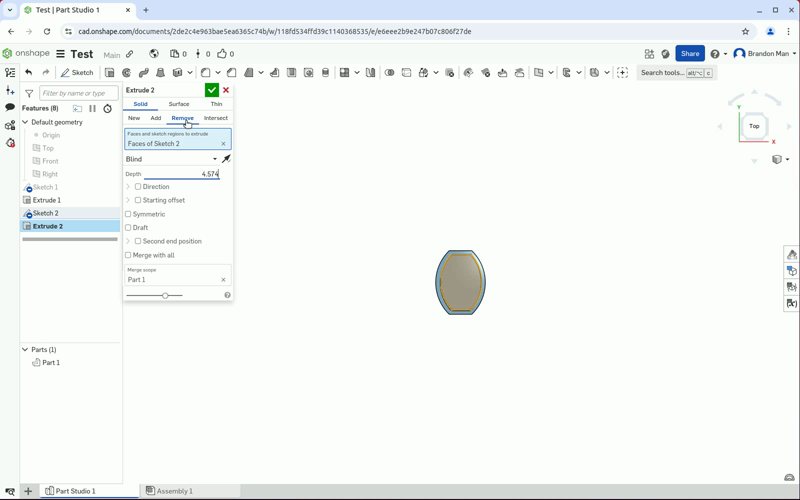
key(tab, 6)
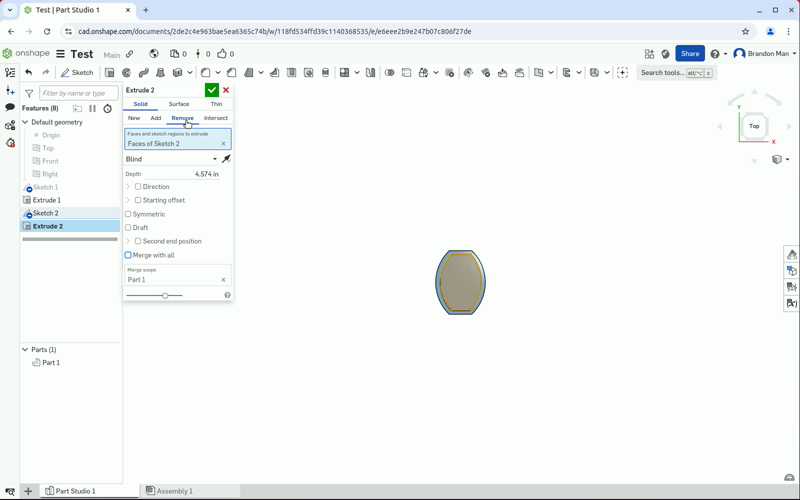
key(space)
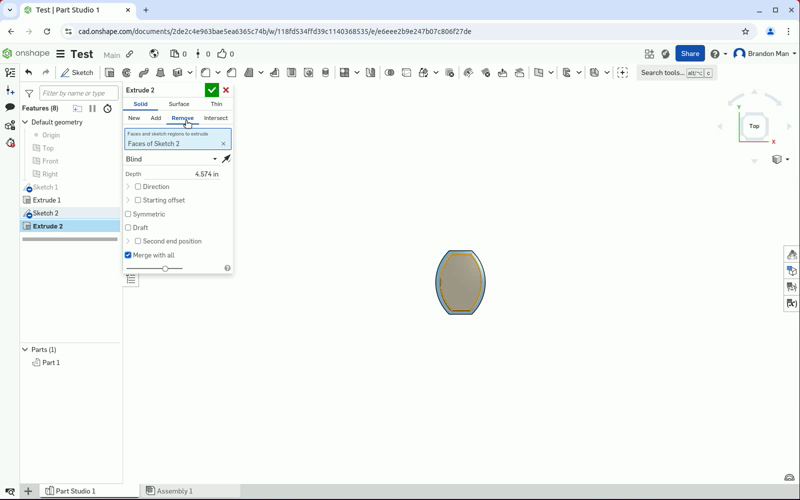
key(enter)
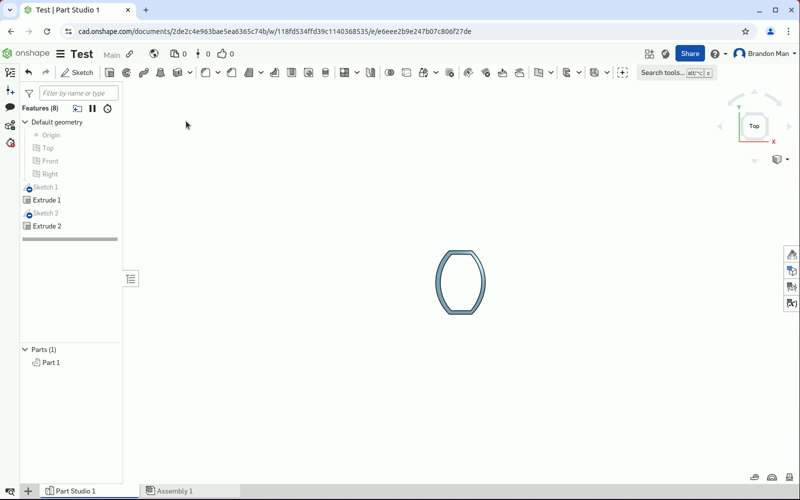
key(shift+h)
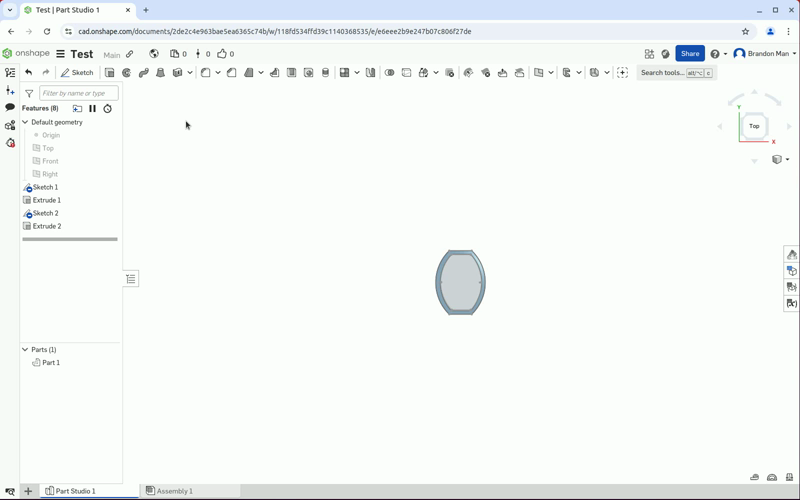
key(shift+h)
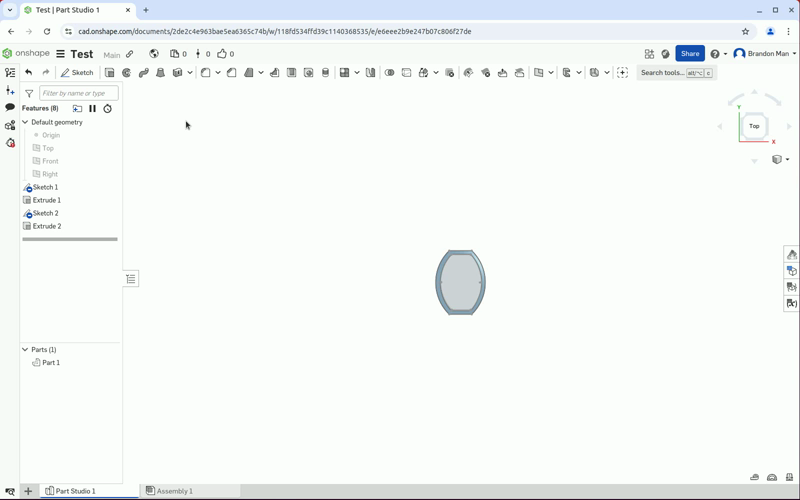
key(shift+7)
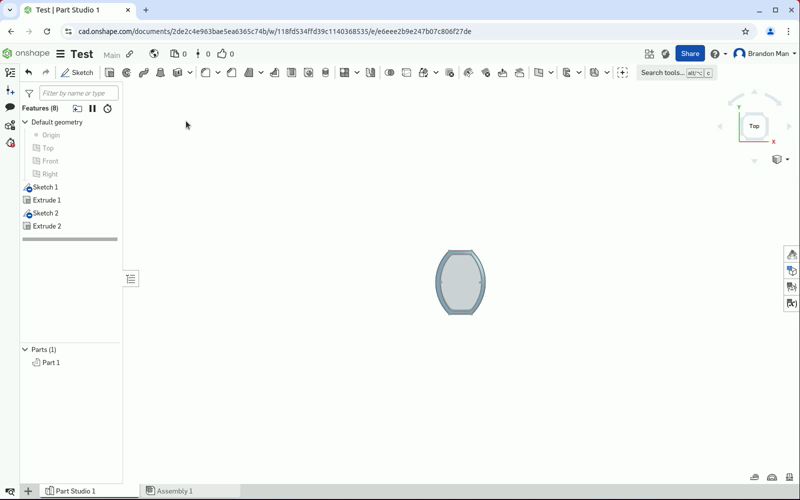
key(up, 3)
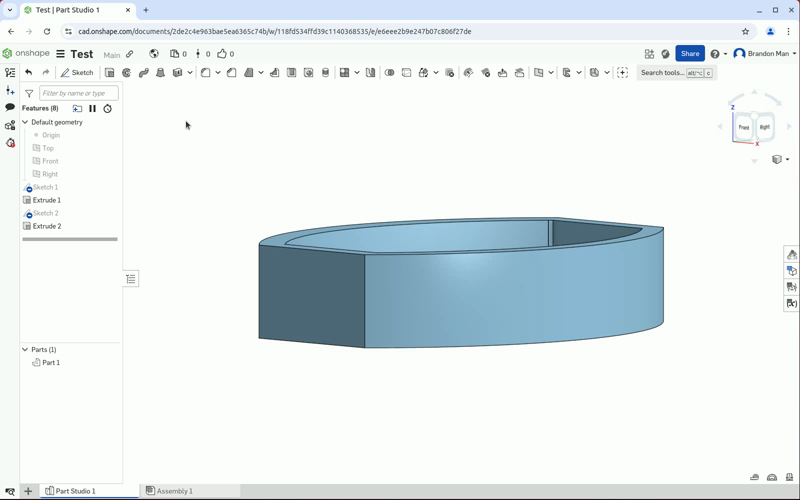
key(left, 3)
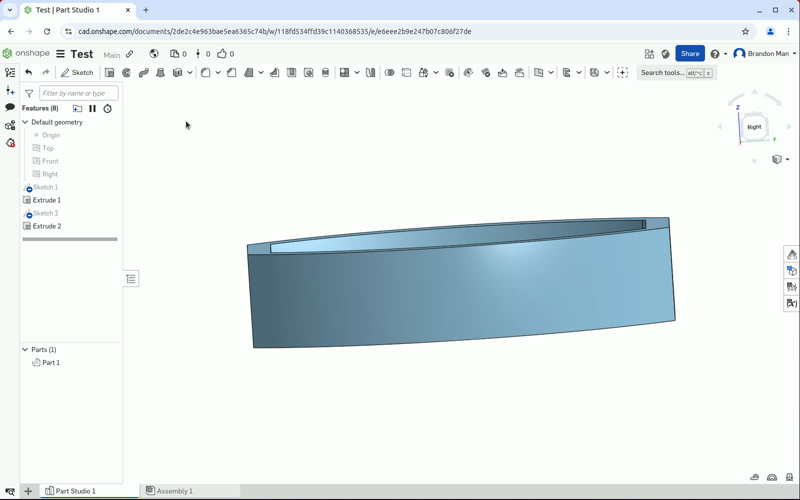
key(right, 3)
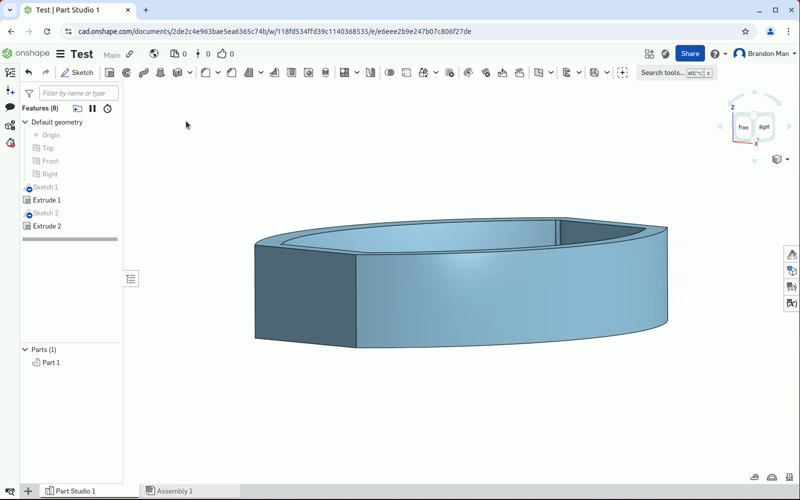
key(down, 3)
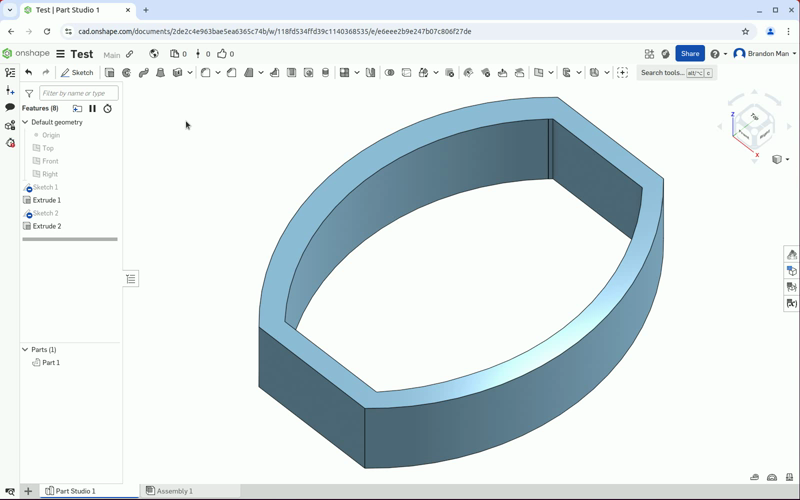
mouse_move(73, 189)
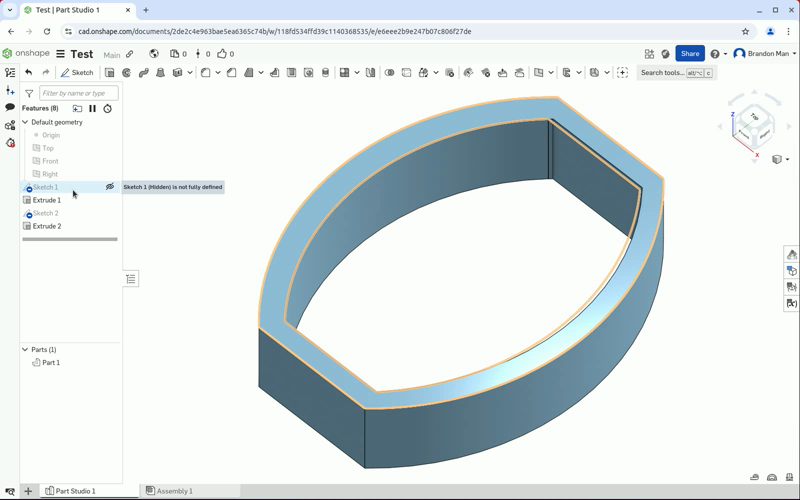
click(73, 189)